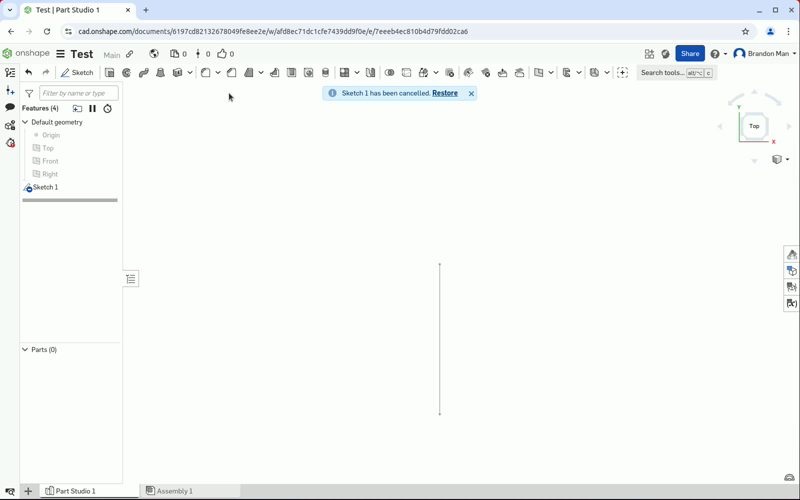
key(shift+h)
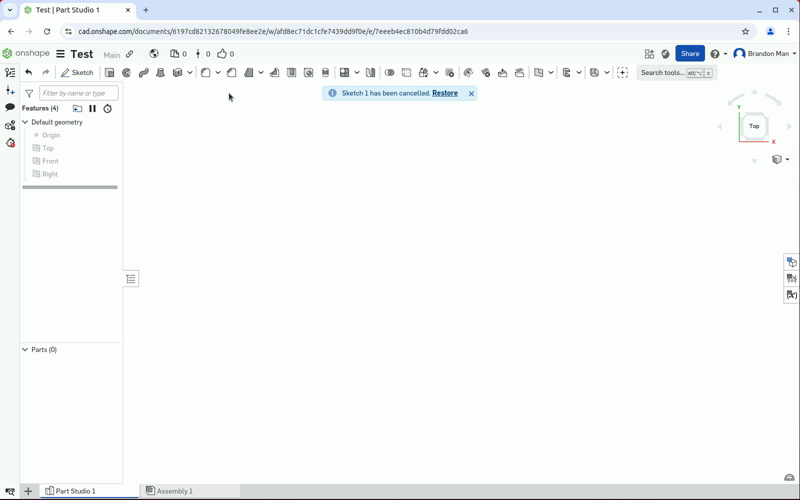
mouse_move(73, 352)
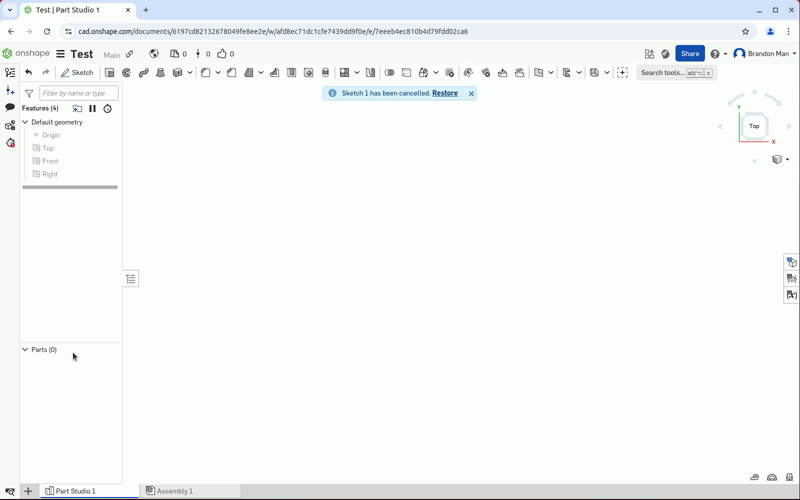
key(y)
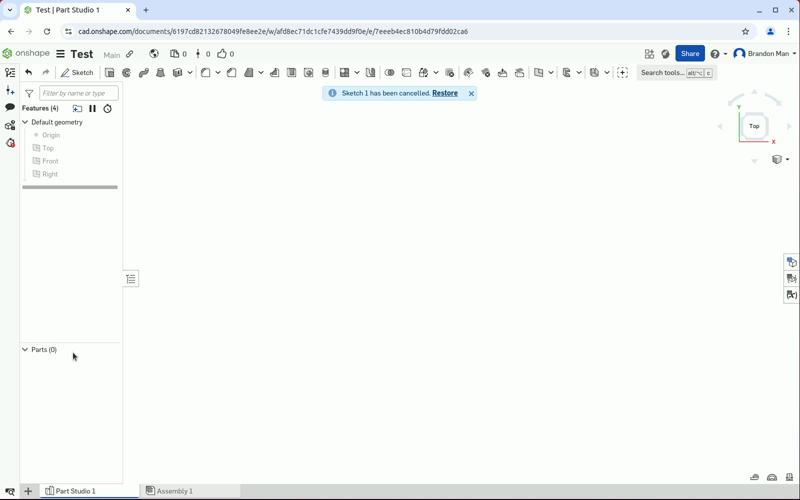
key(shift+p)
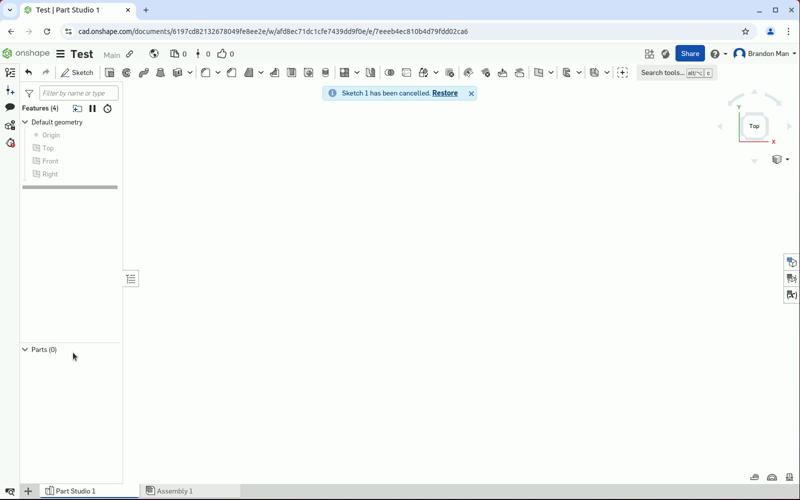
key(space)
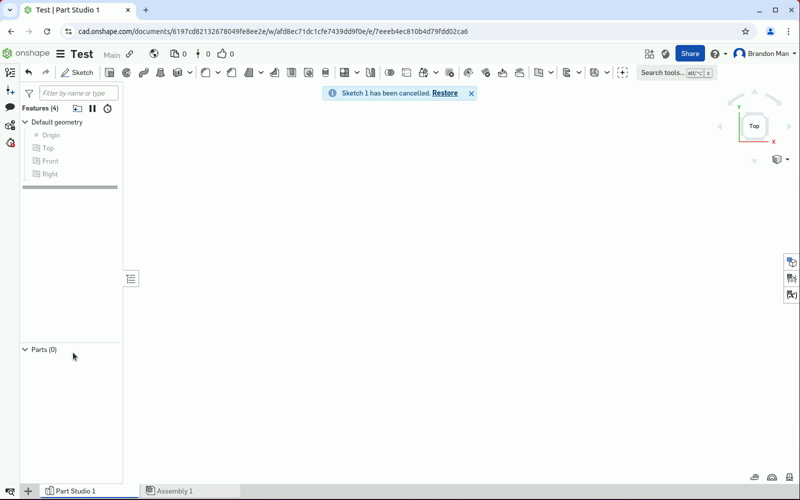
key_down(shift)
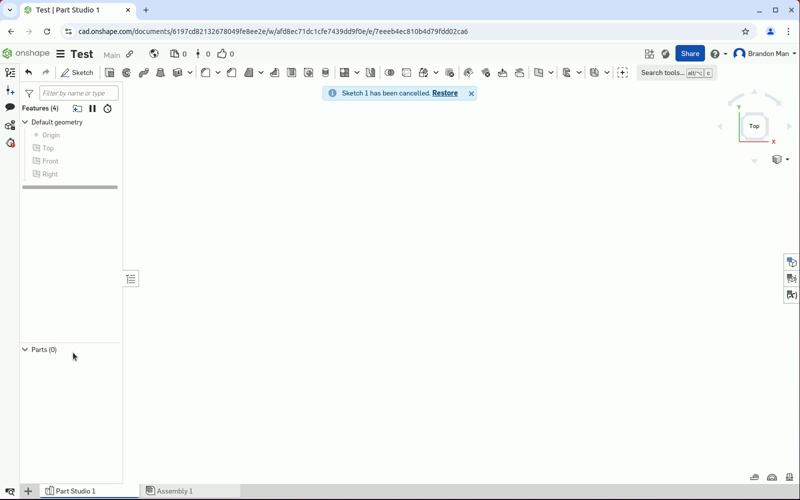
key(up)
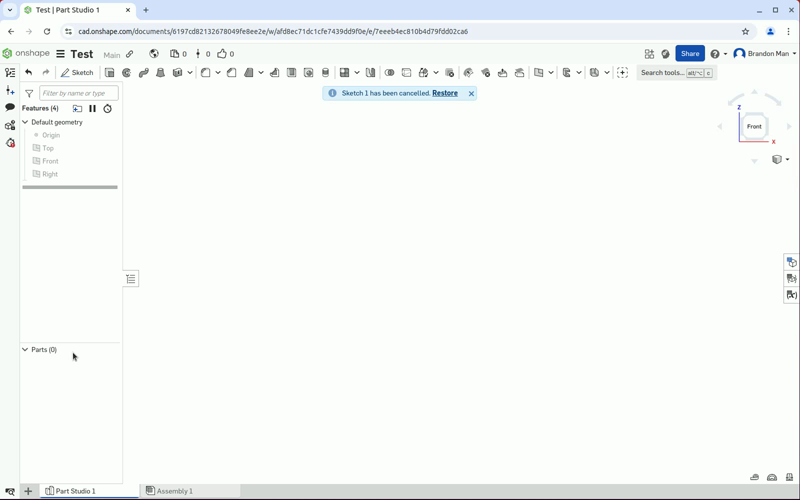
key_up(shift)
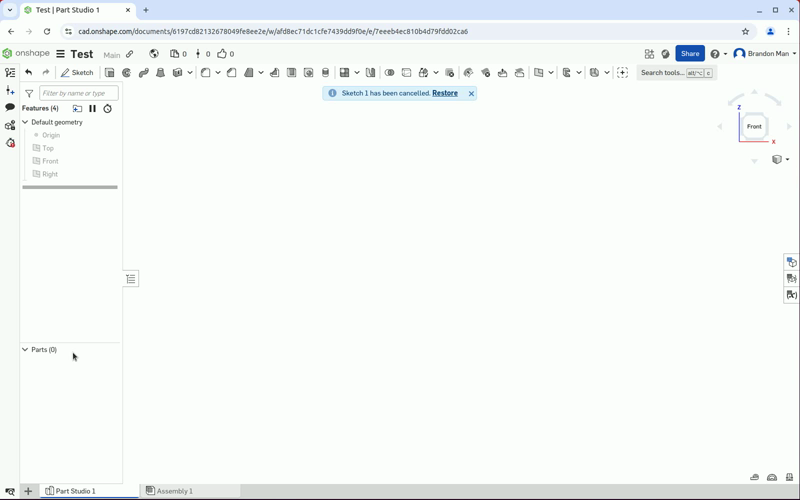
mouse_move(73, 352)
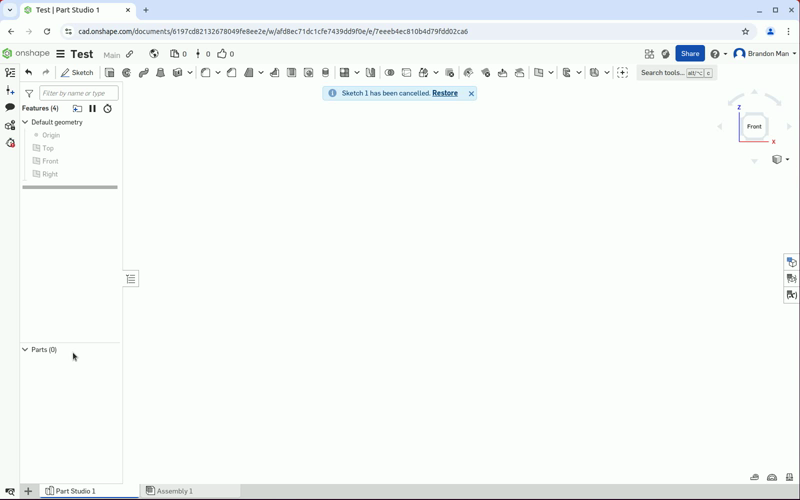
key(shift+y)
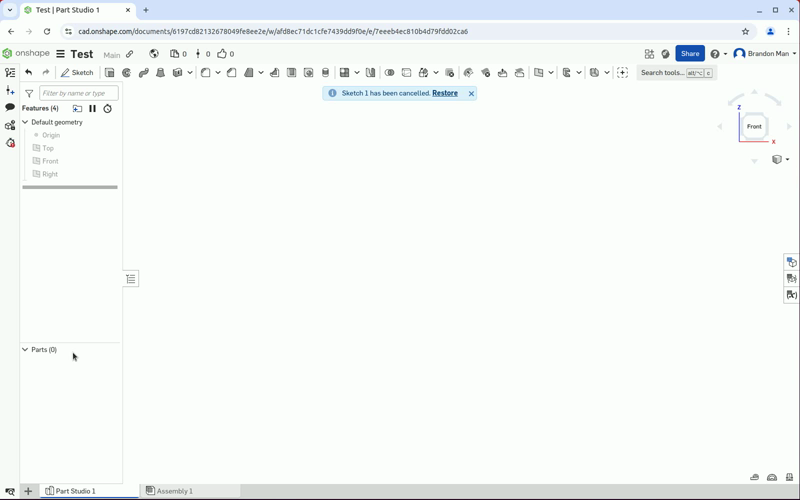
key(shift+s)
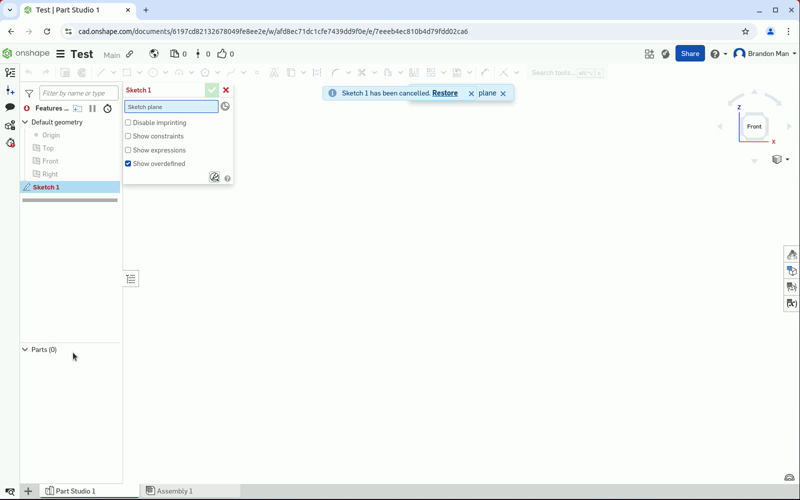
mouse_move(73, 163)
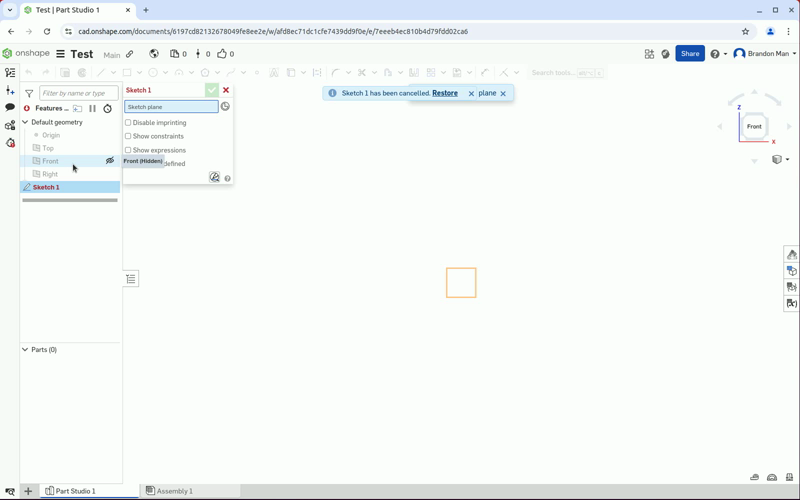
click(73, 163)
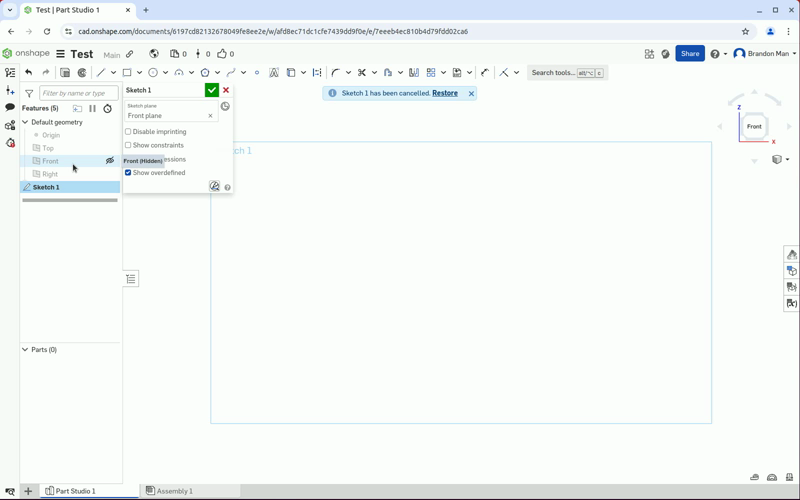
mouse_move(73, 352)
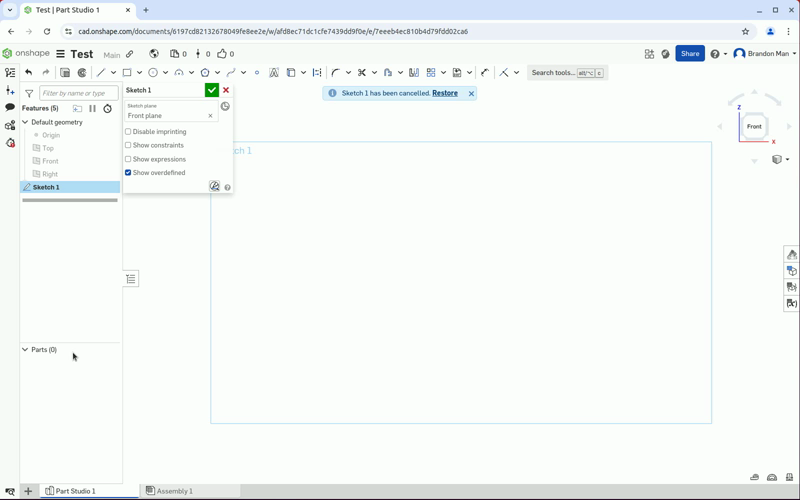
key(y)
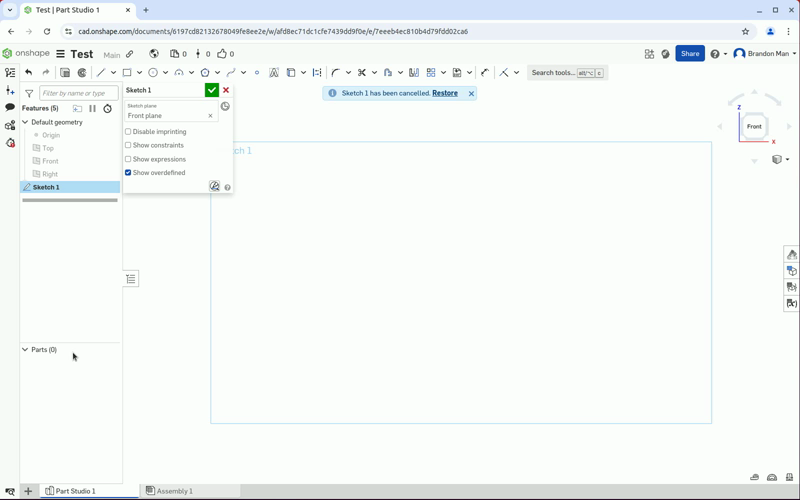
key(l)
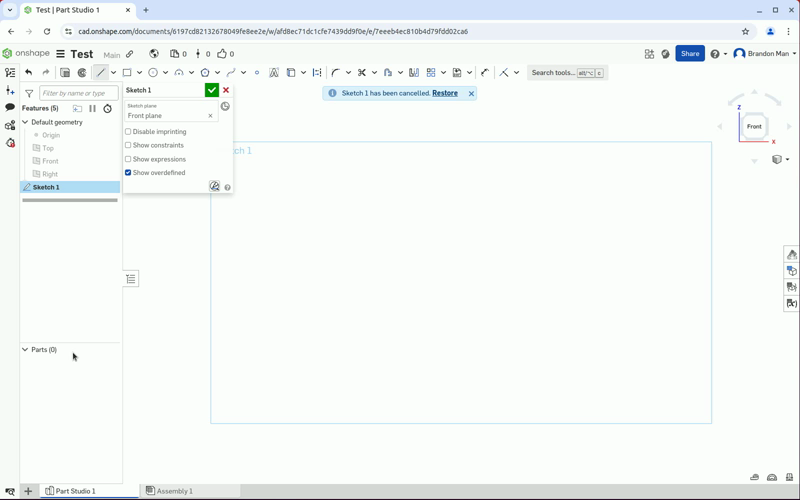
key_down(shift)
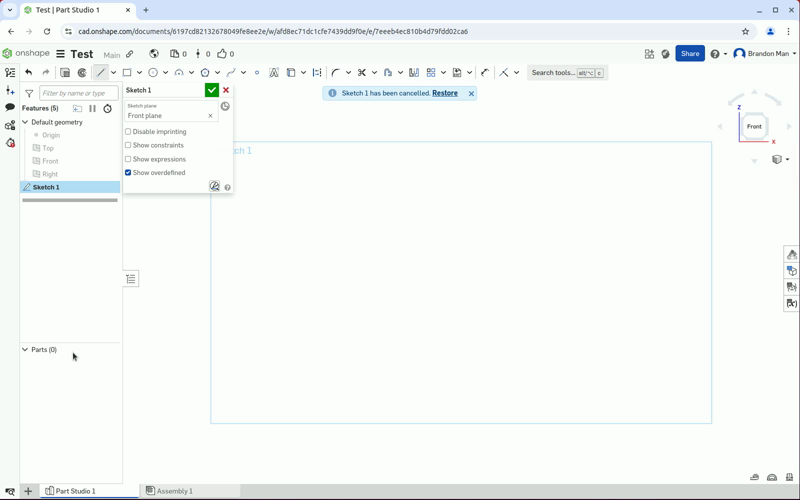
mouse_move(391, 372)
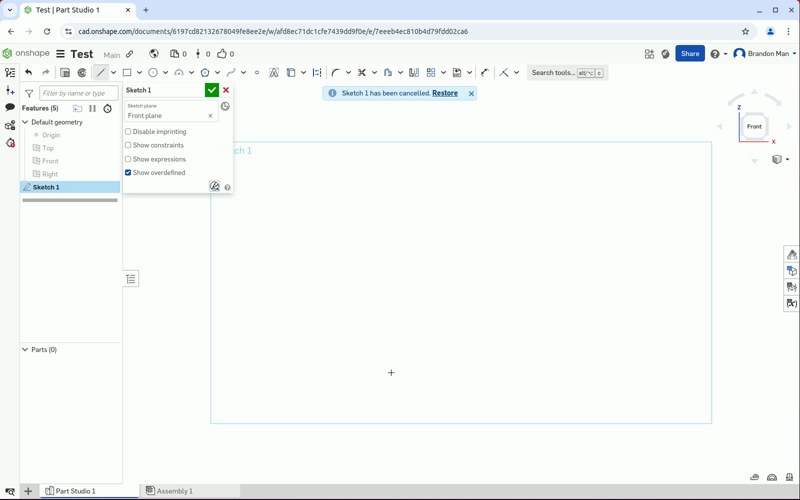
click(391, 372)
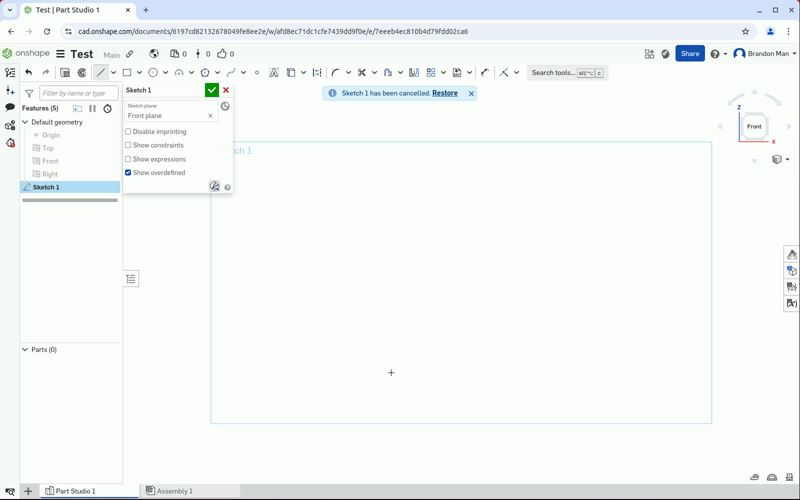
key_up(shift)
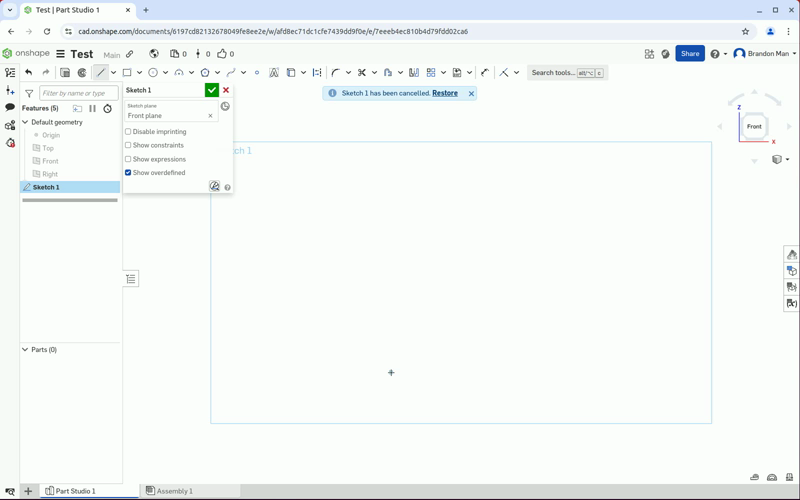
key_down(shift)
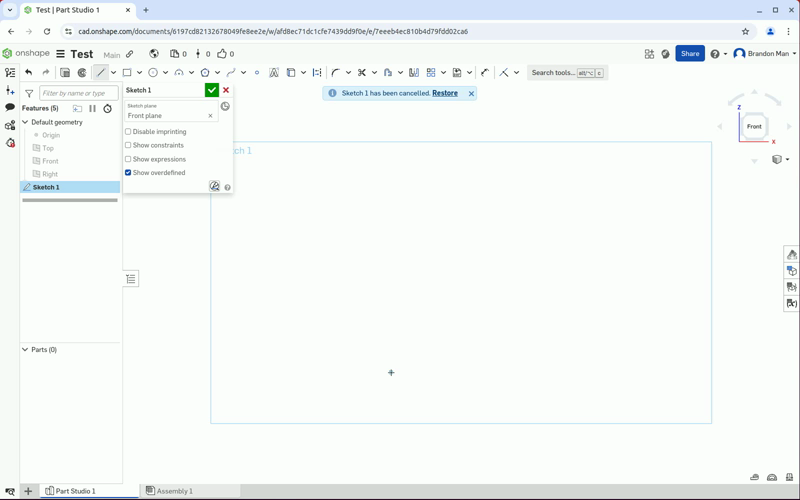
mouse_move(421, 372)
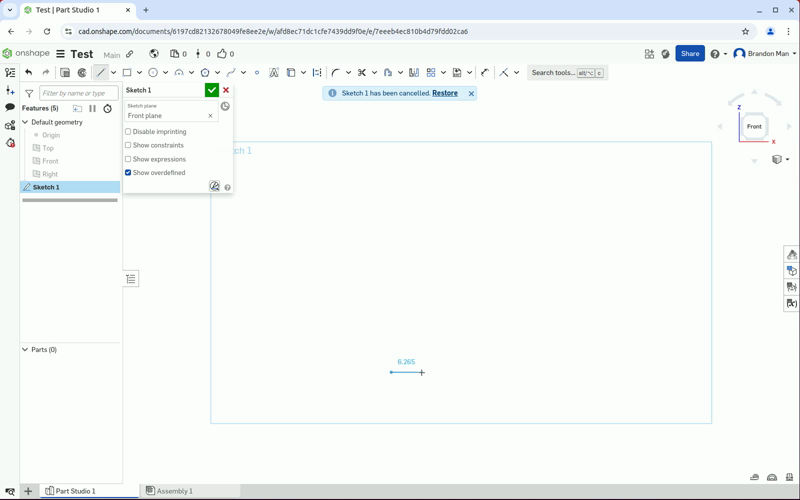
mouse_move(425, 372)
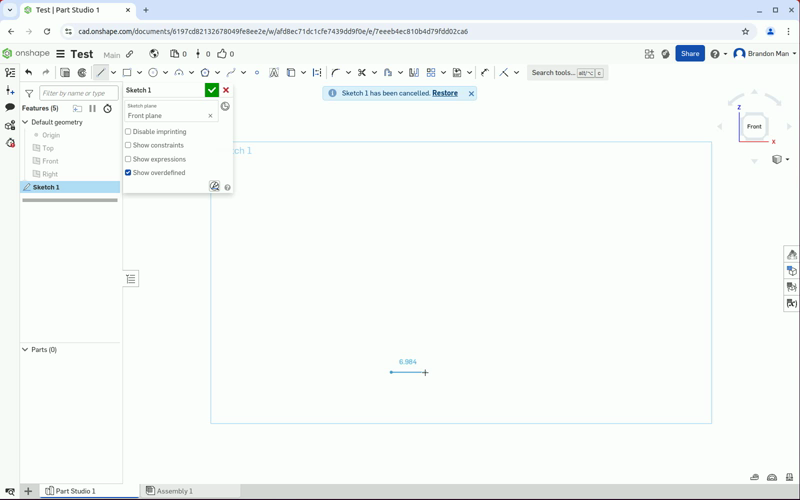
click(425, 372)
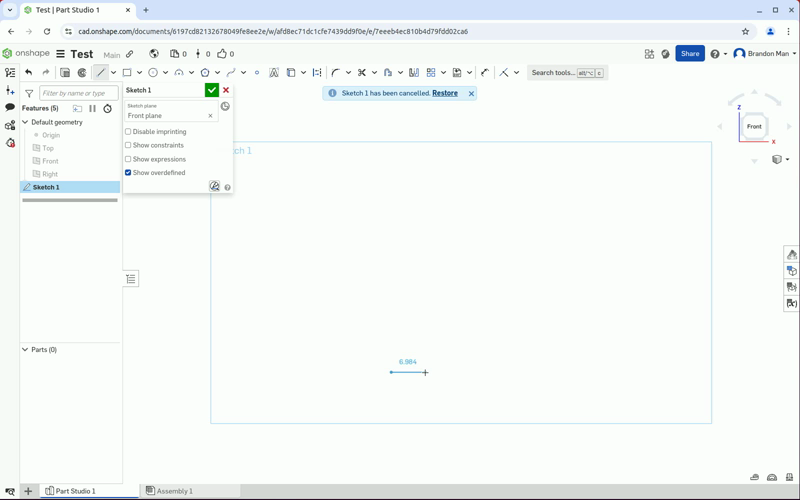
key_up(shift)
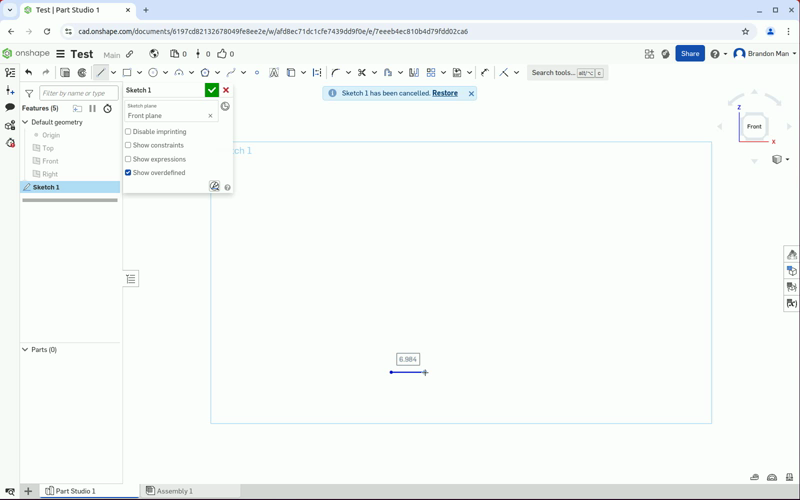
key_down(shift)
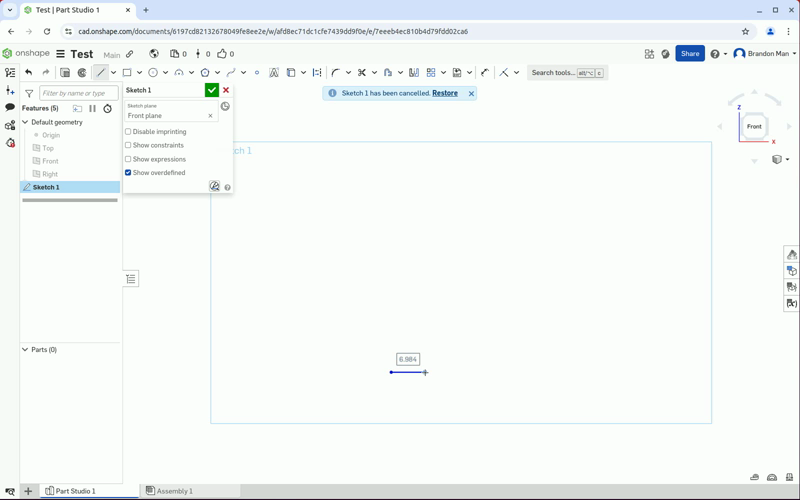
mouse_move(455, 372)
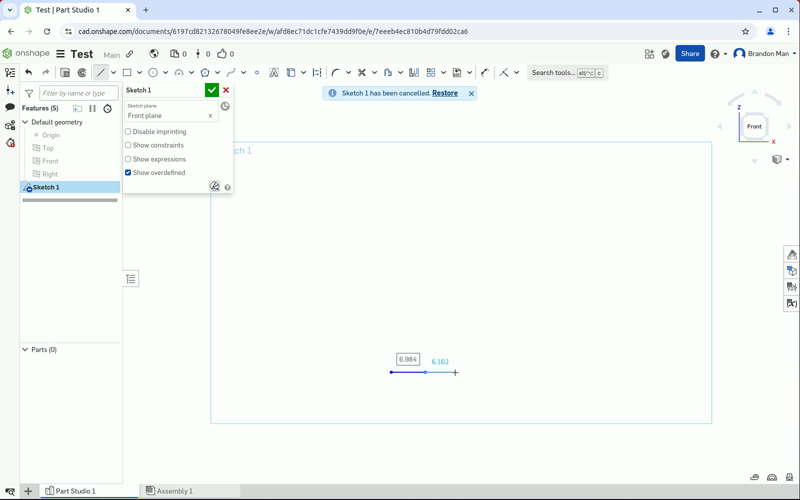
mouse_move(425, 360)
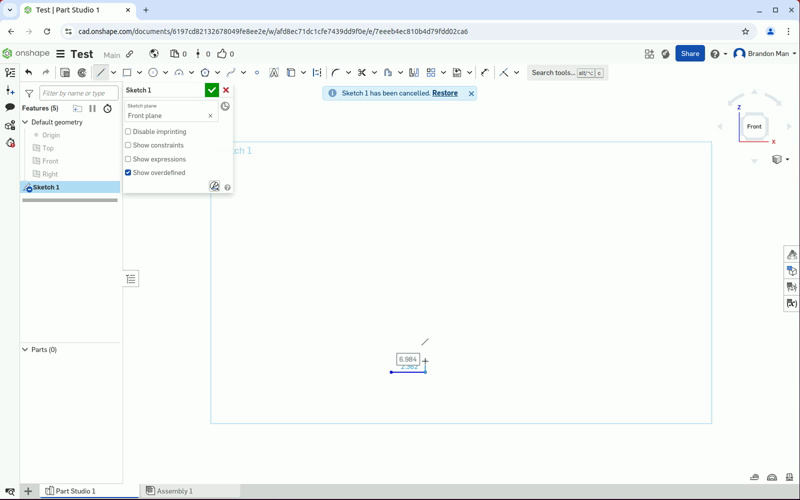
click(425, 360)
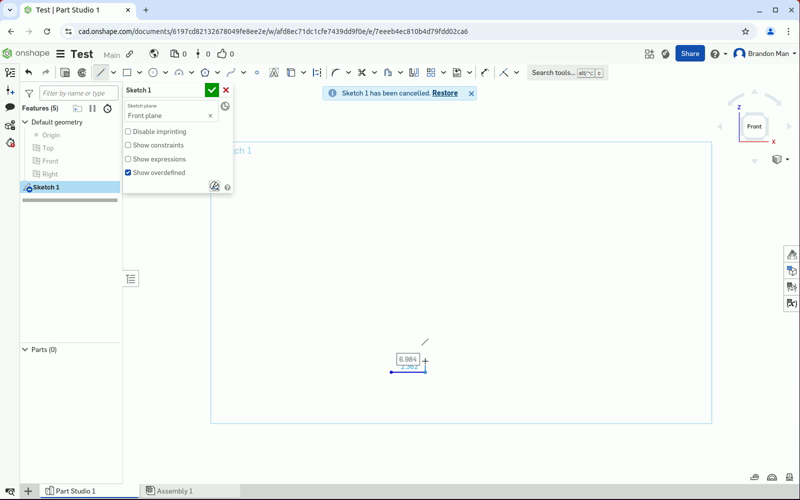
key_up(shift)
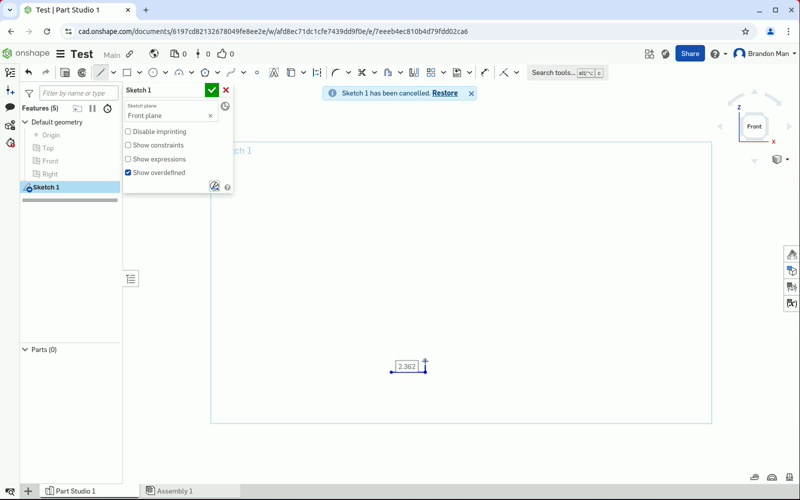
key_down(shift)
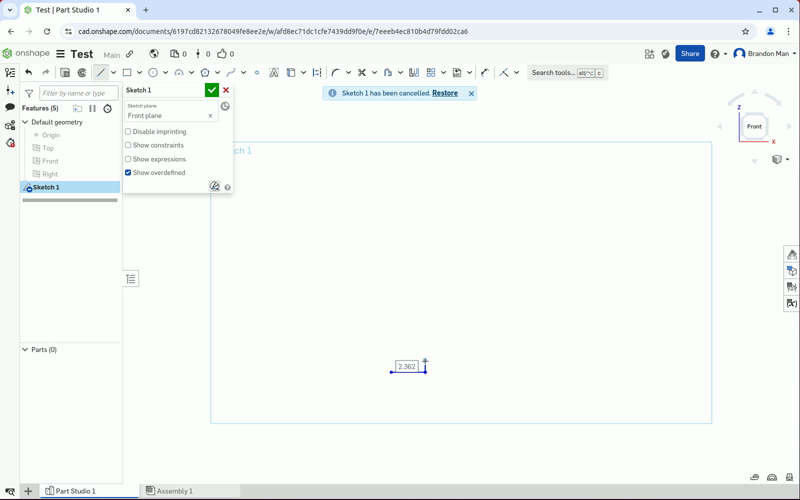
mouse_move(455, 360)
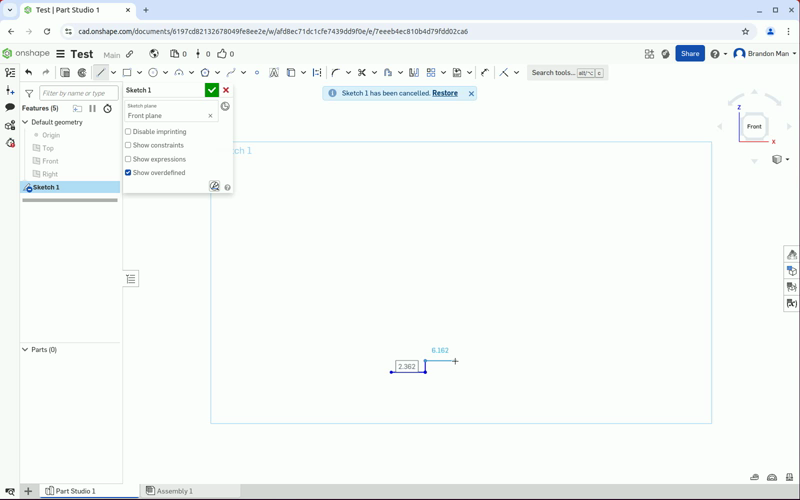
mouse_move(391, 360)
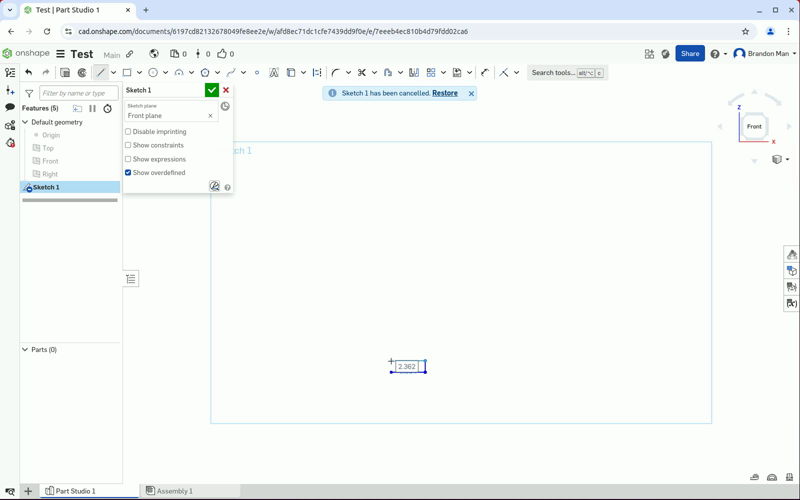
click(391, 360)
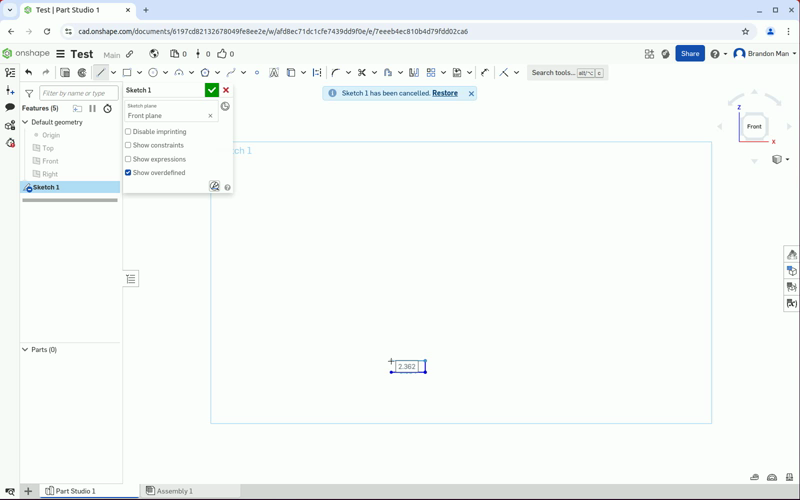
key_up(shift)
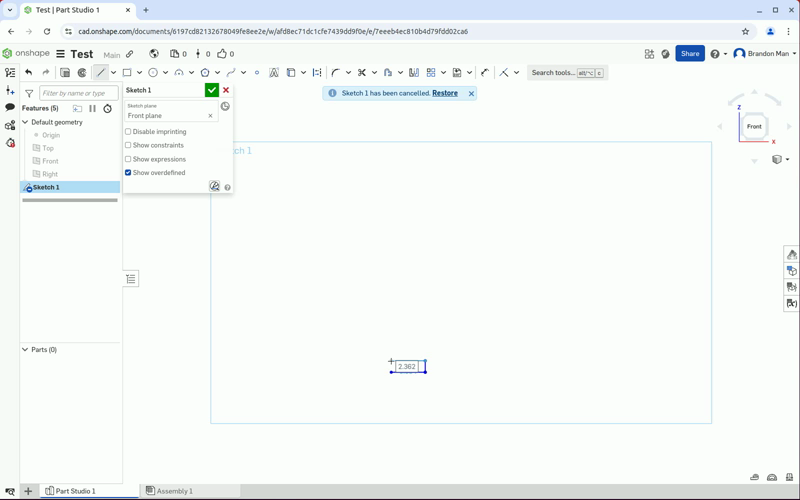
mouse_move(421, 360)
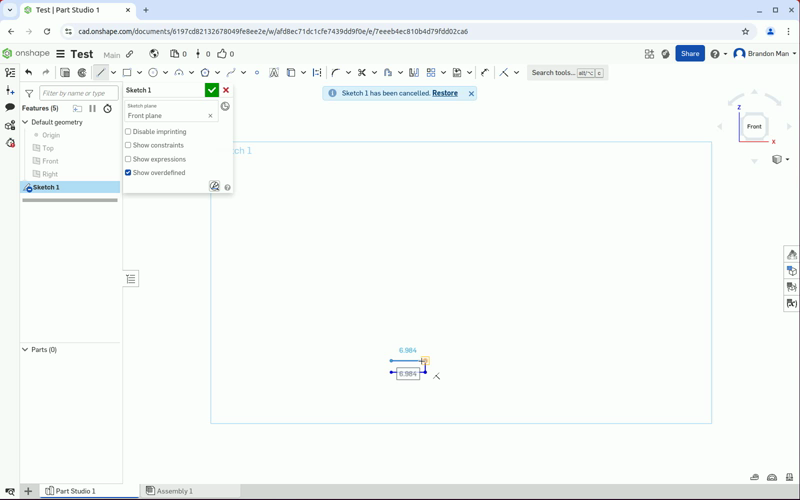
key_down(shift)
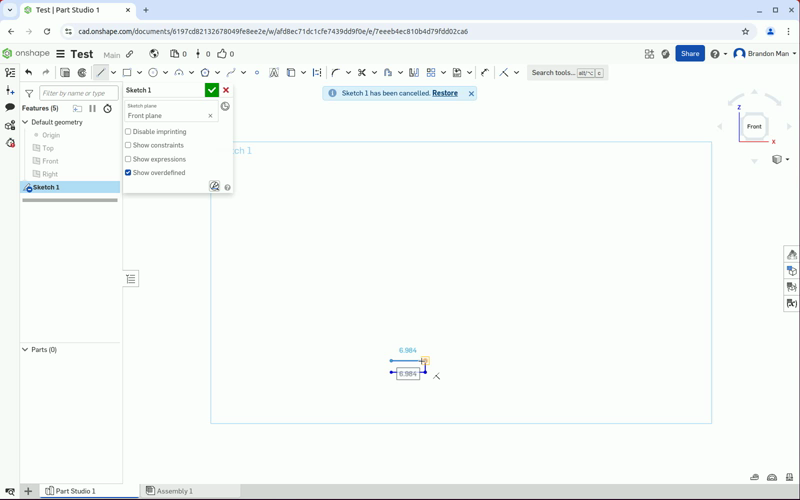
mouse_move(391, 372)
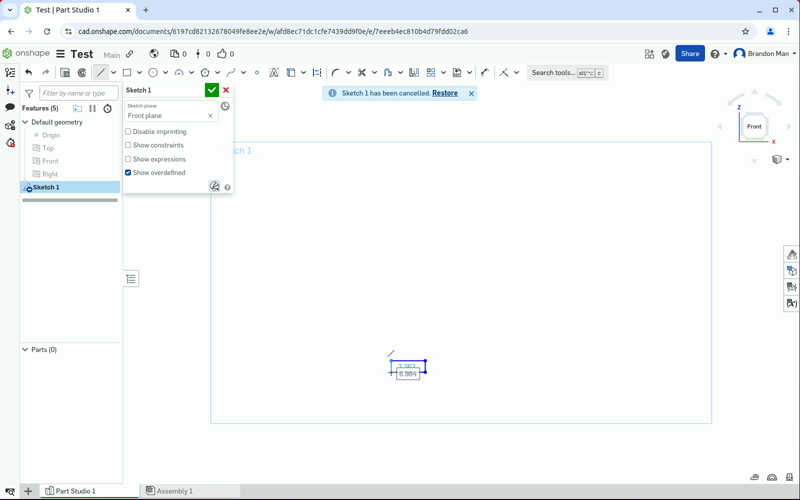
key_up(shift)
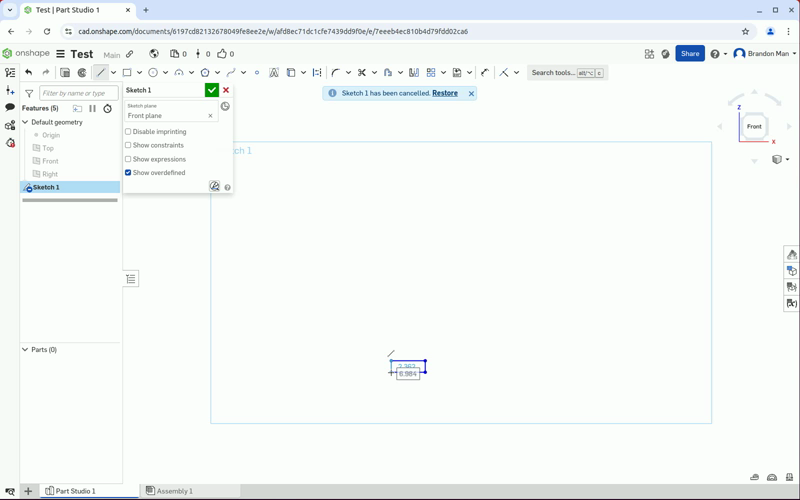
click(391, 372)
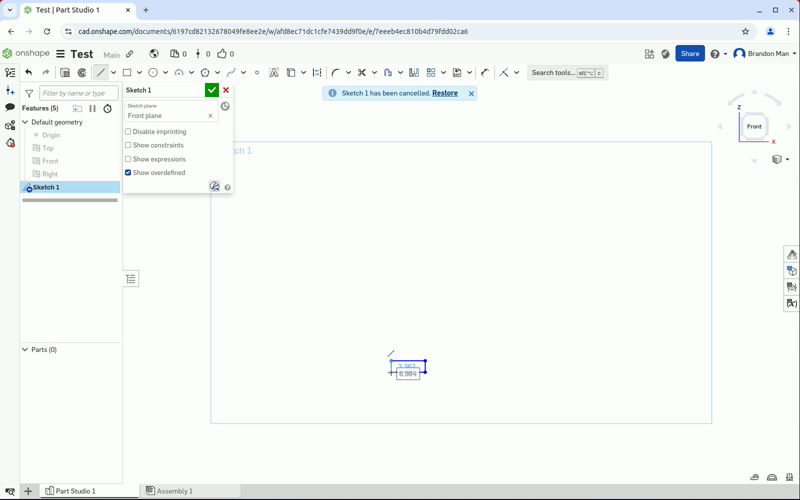
key(esc)
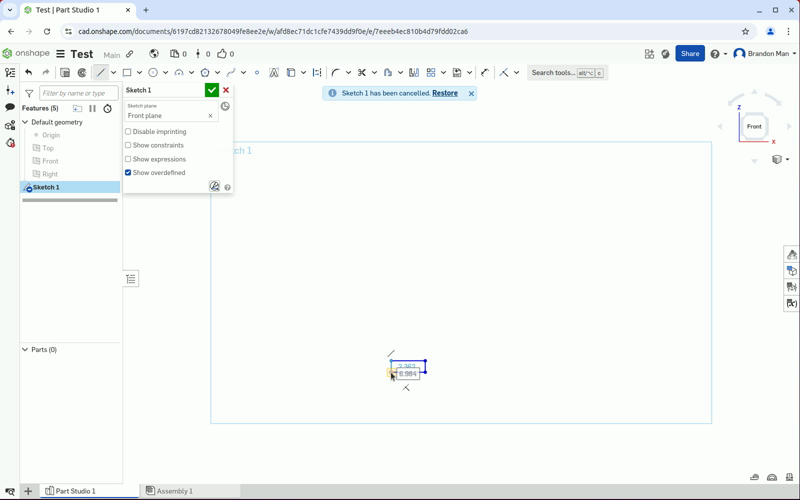
mouse_move(399, 367)
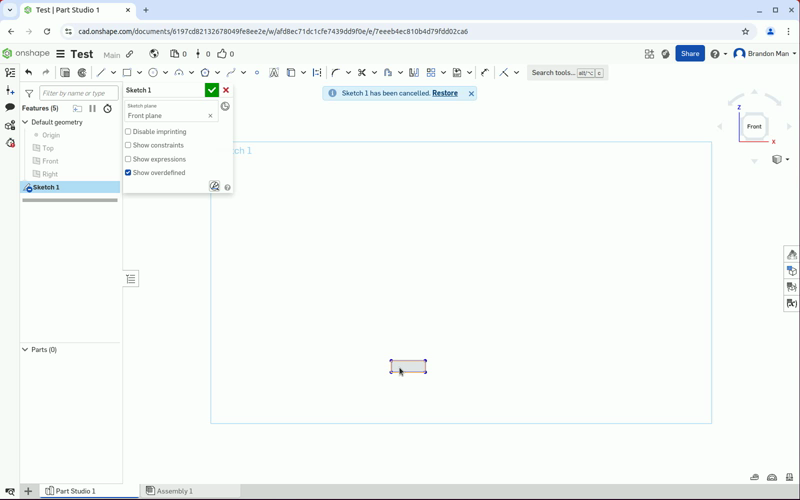
scroll(6)
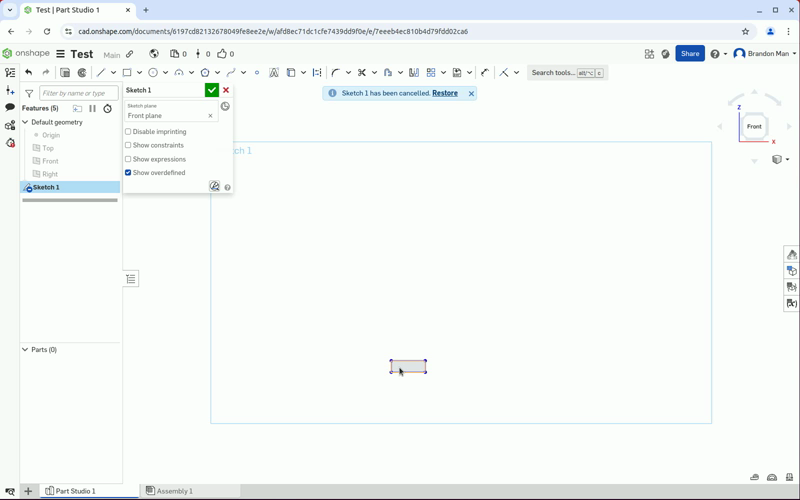
scroll(6)
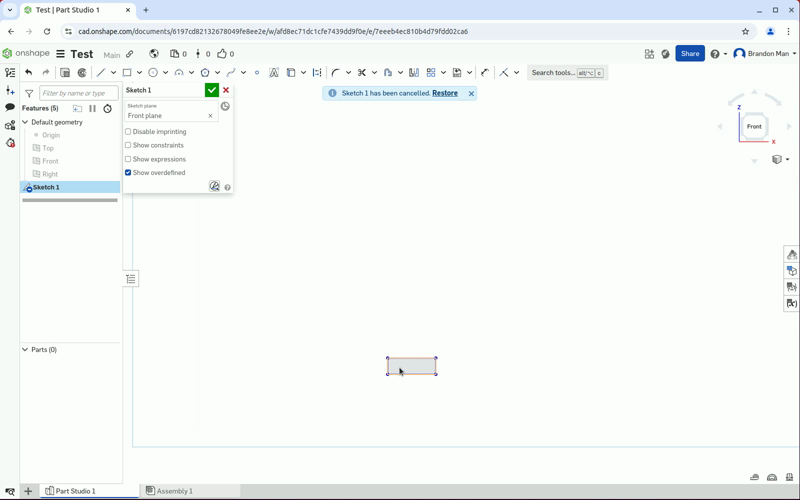
scroll(6)
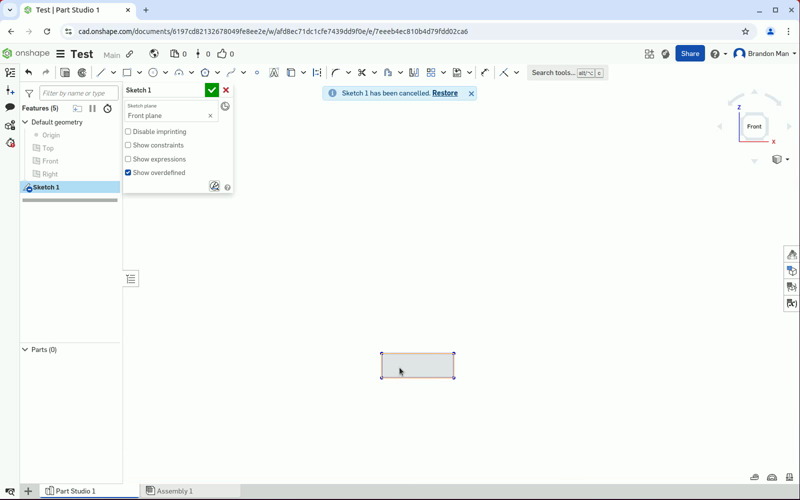
scroll(6)
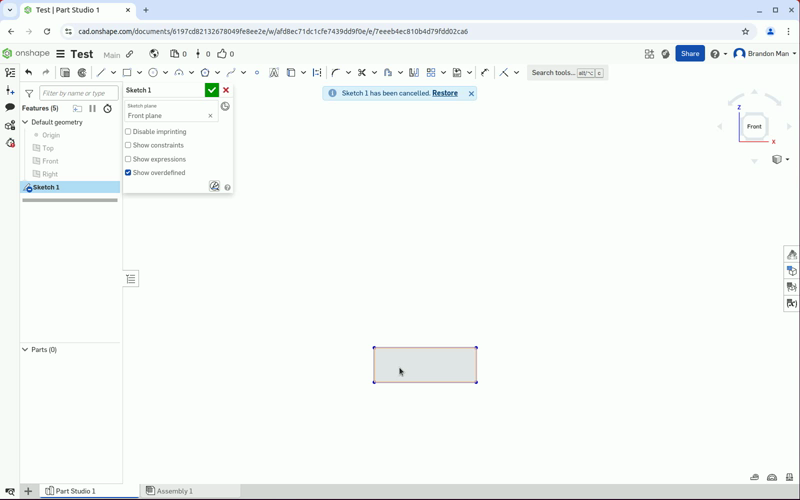
scroll(6)
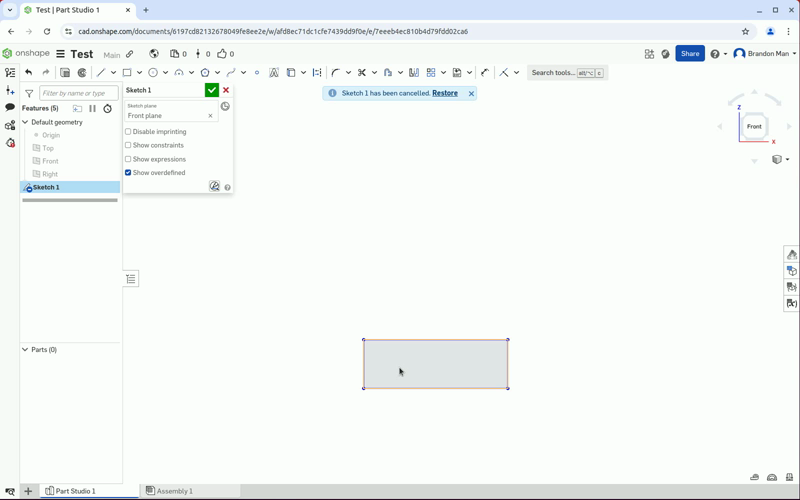
scroll(6)
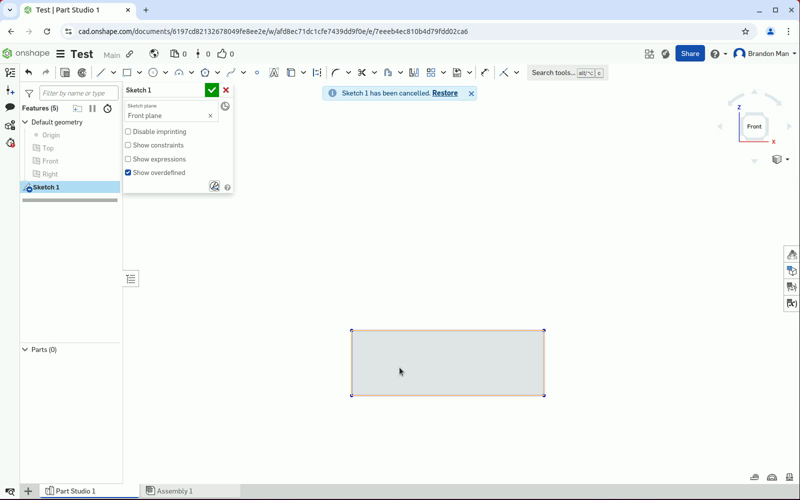
scroll(6)
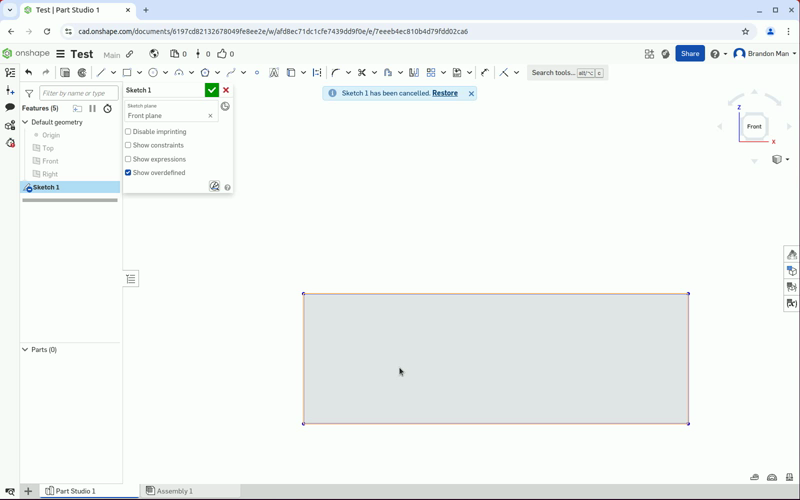
click(399, 367)
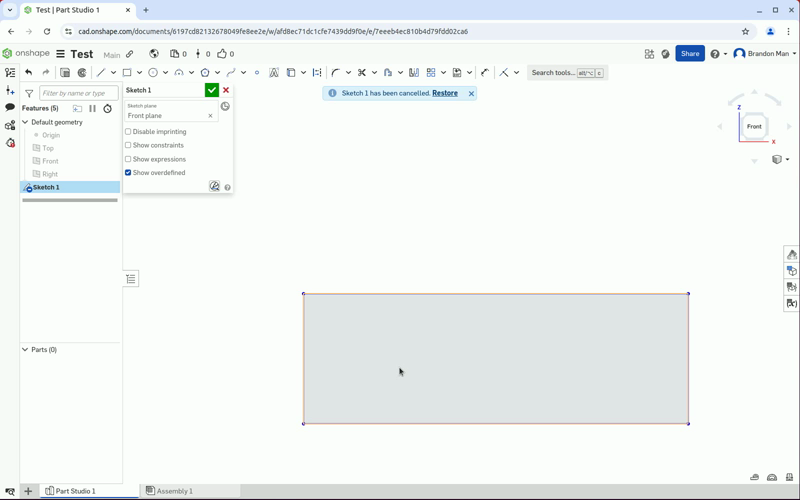
scroll(-6)
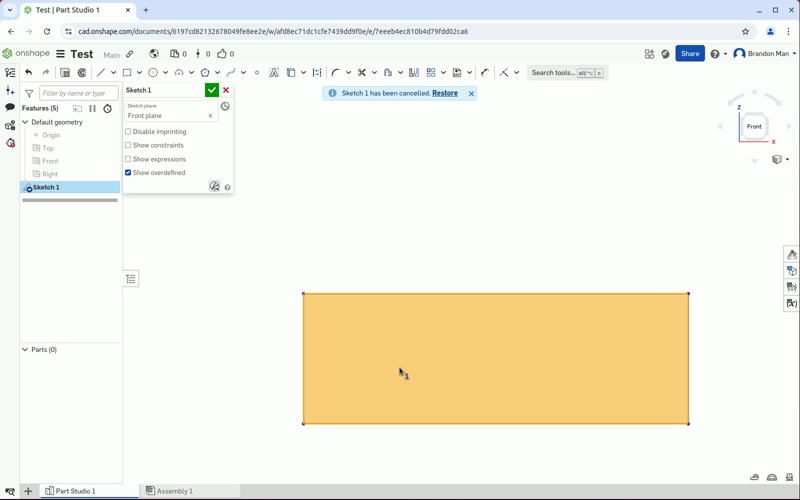
scroll(-6)
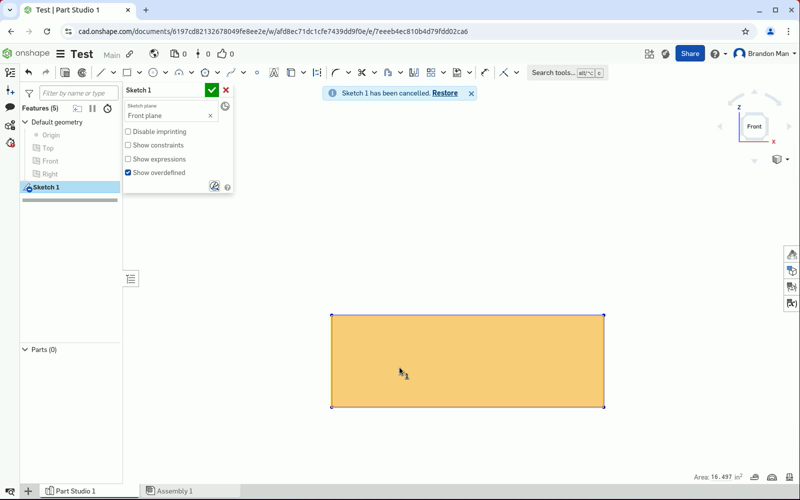
scroll(-6)
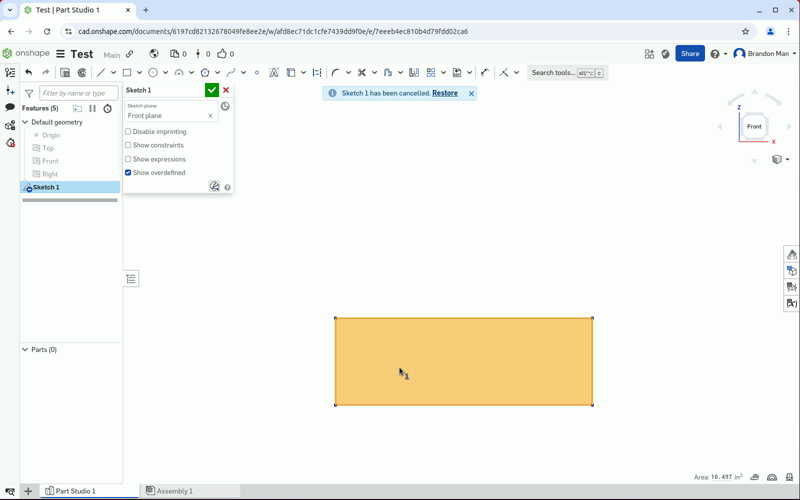
scroll(-6)
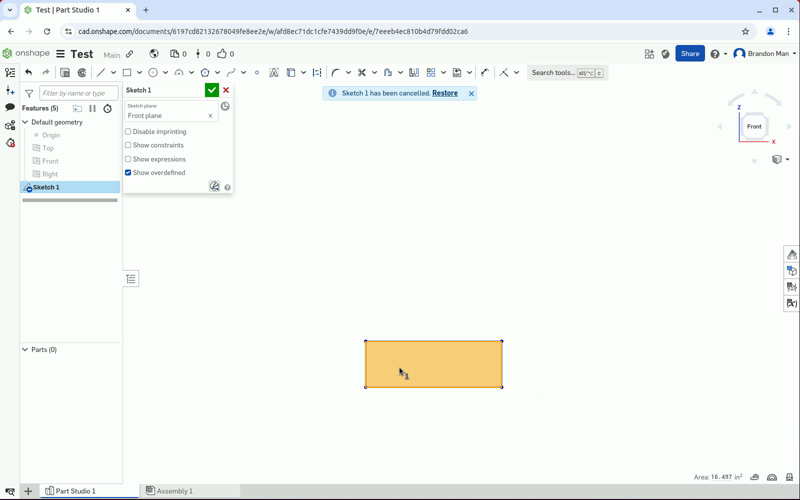
scroll(-6)
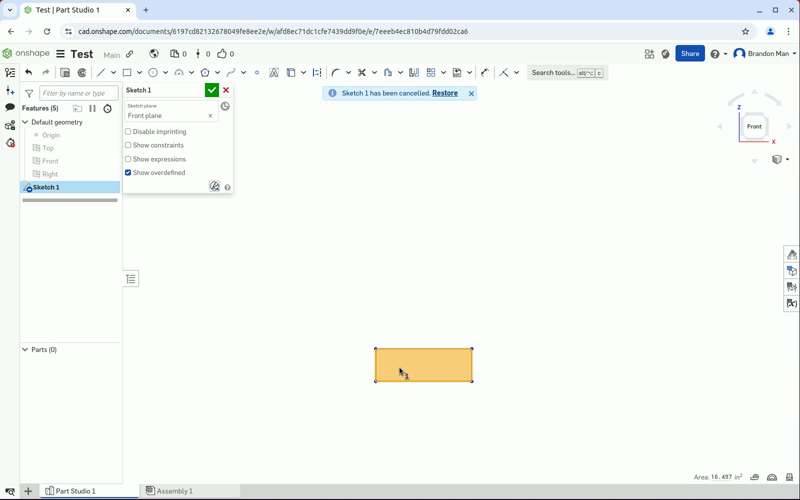
scroll(-6)
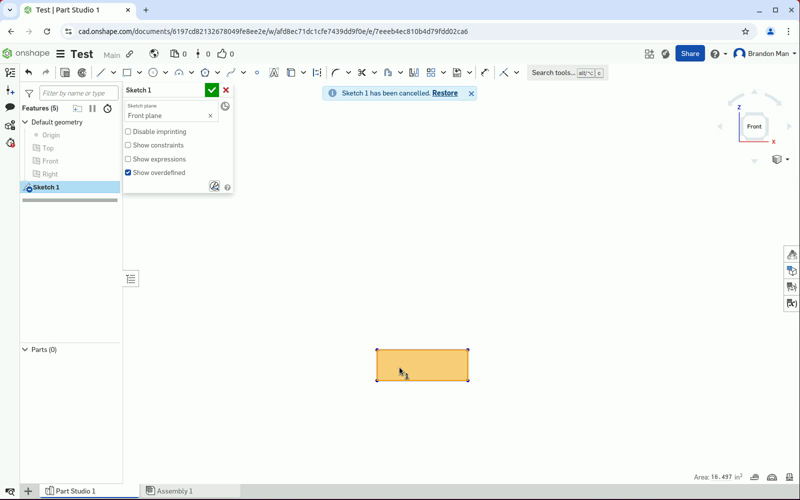
scroll(-6)
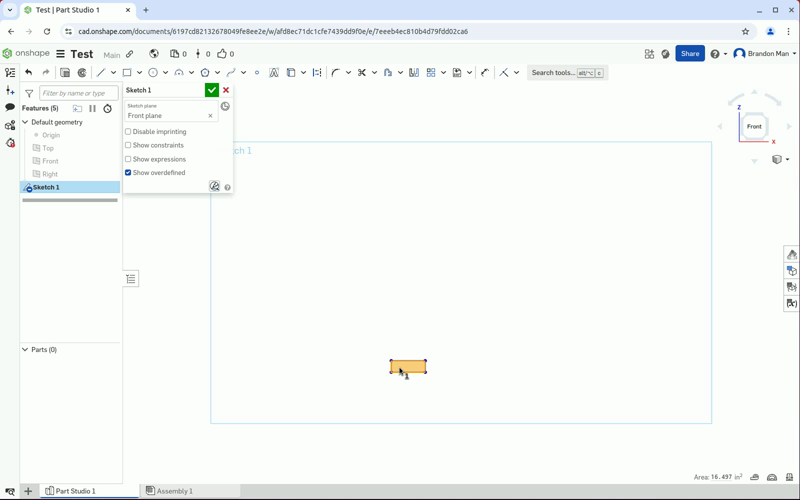
mouse_move(73, 352)
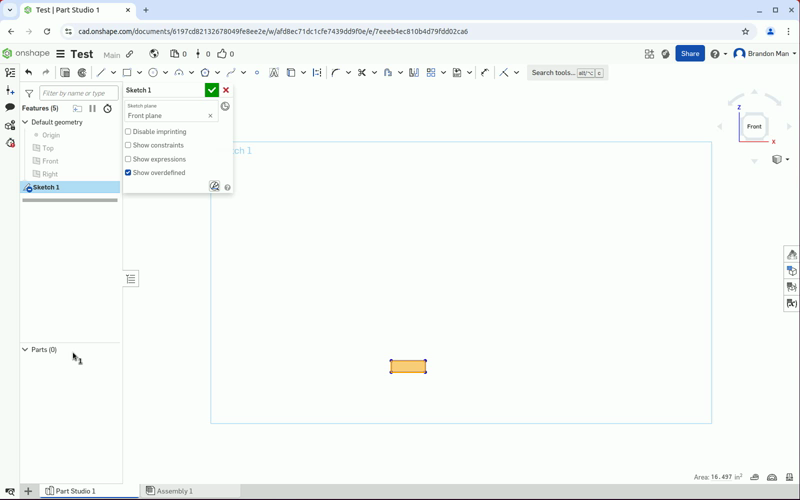
key(shift+y)
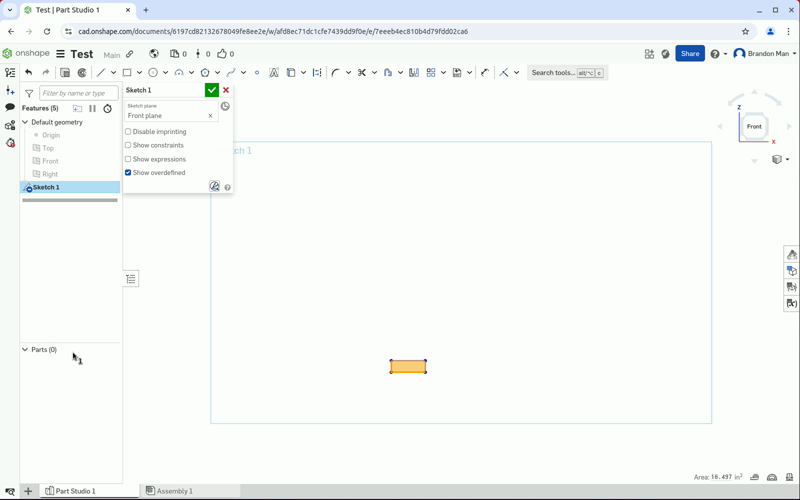
key(shift+e)
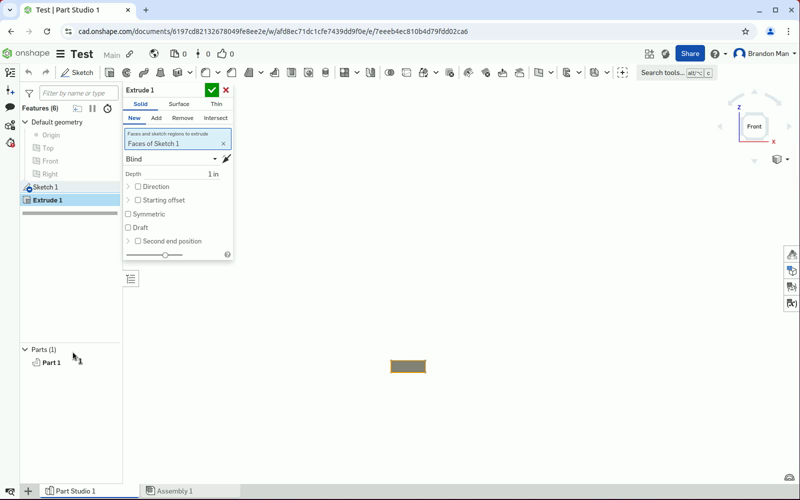
mouse_move(143, 106)
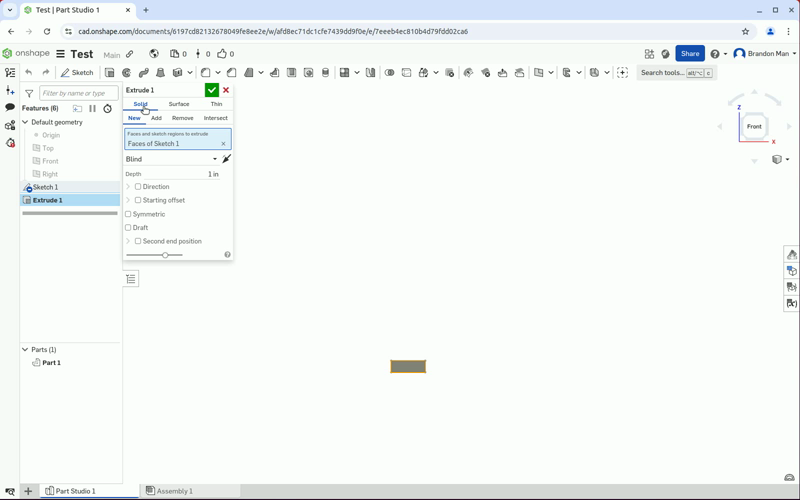
click(143, 106)
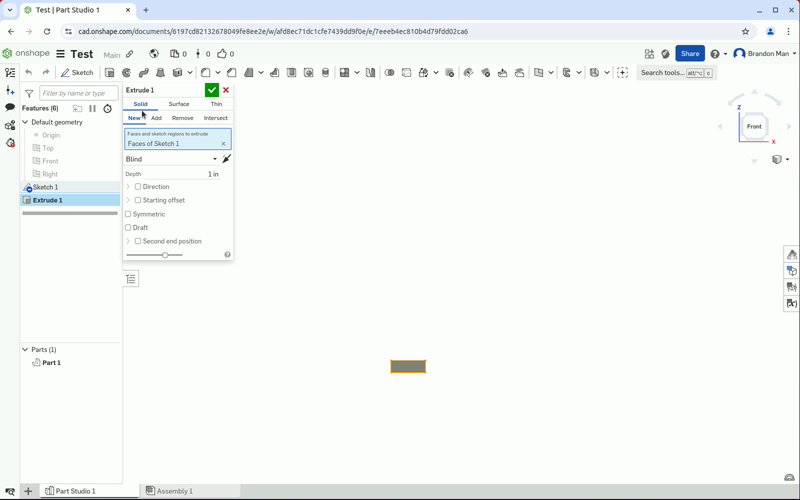
mouse_move(137, 120)
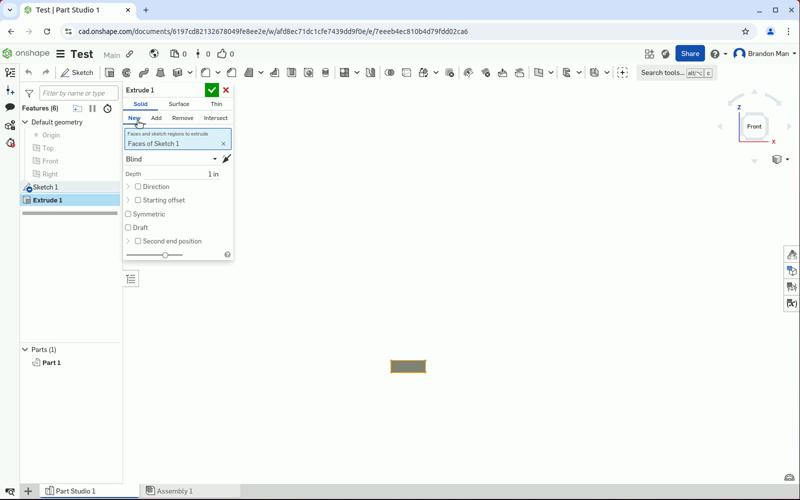
click(137, 120)
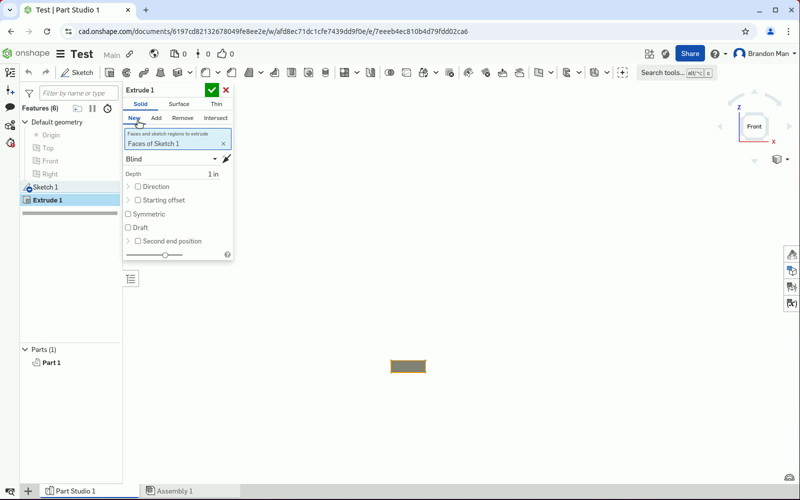
key(tab, 4)
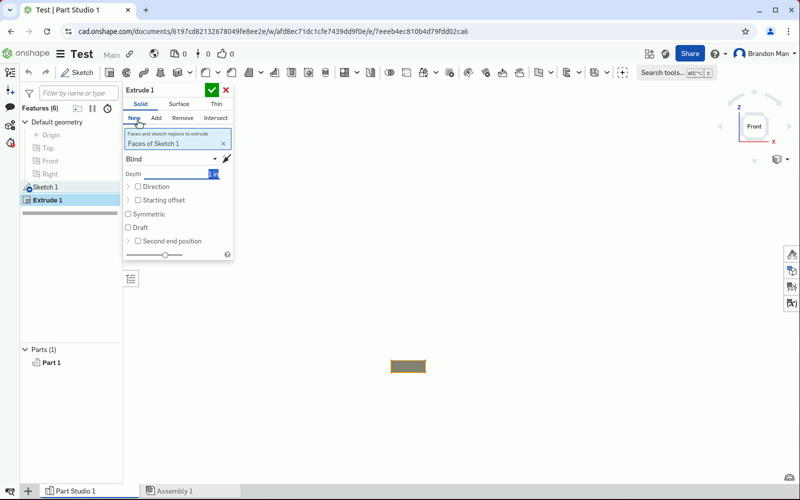
text(3.852)
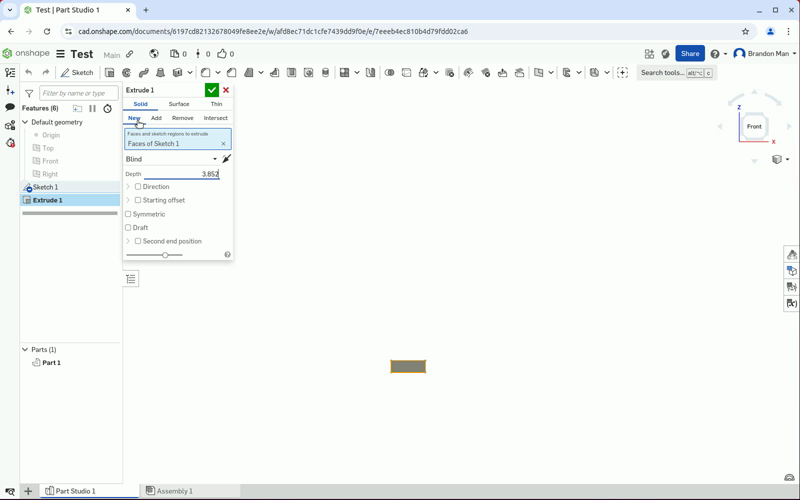
key(tab, 3)
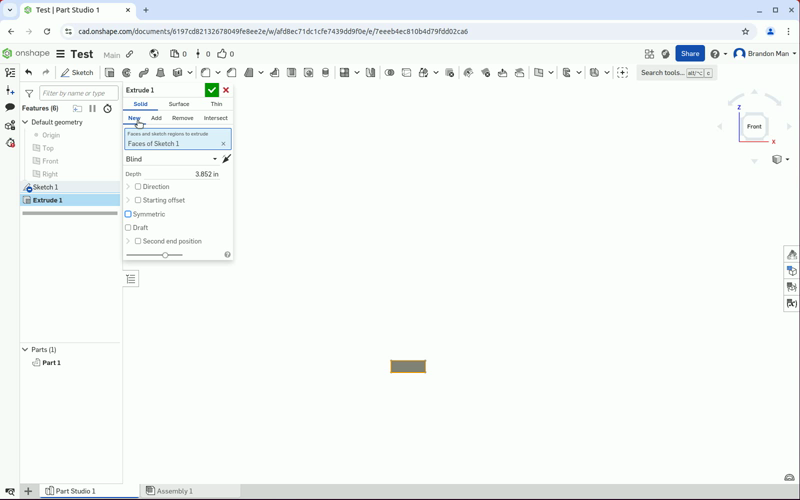
key(space)
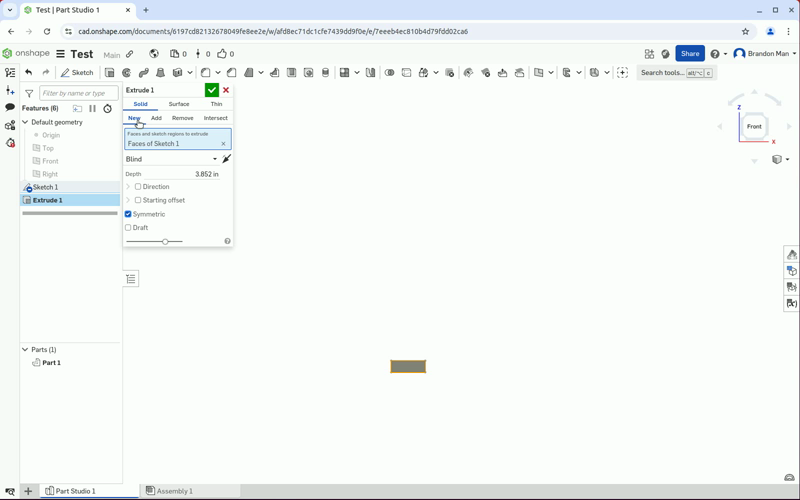
key(enter)
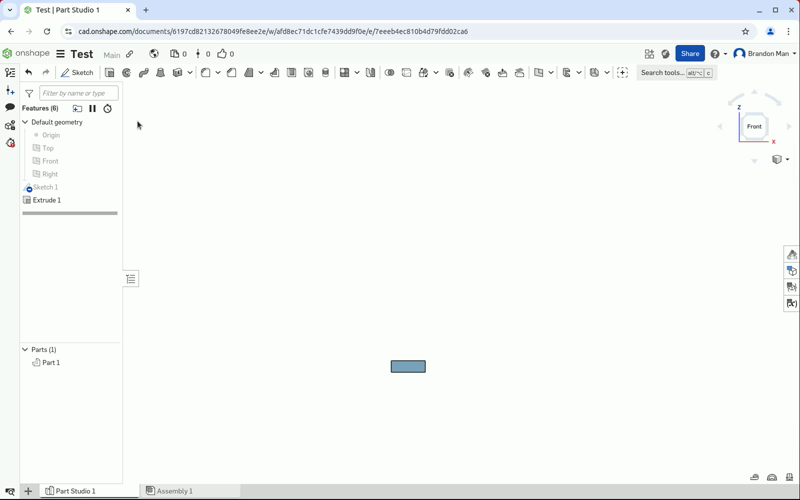
key(shift+h)
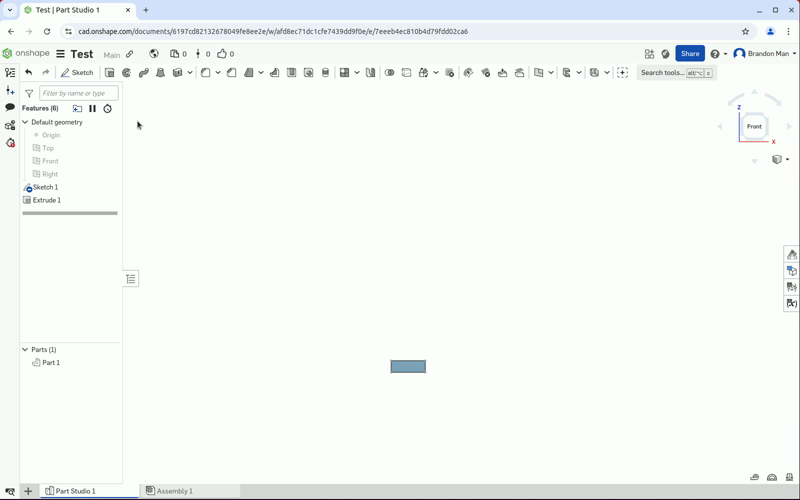
key(shift+h)
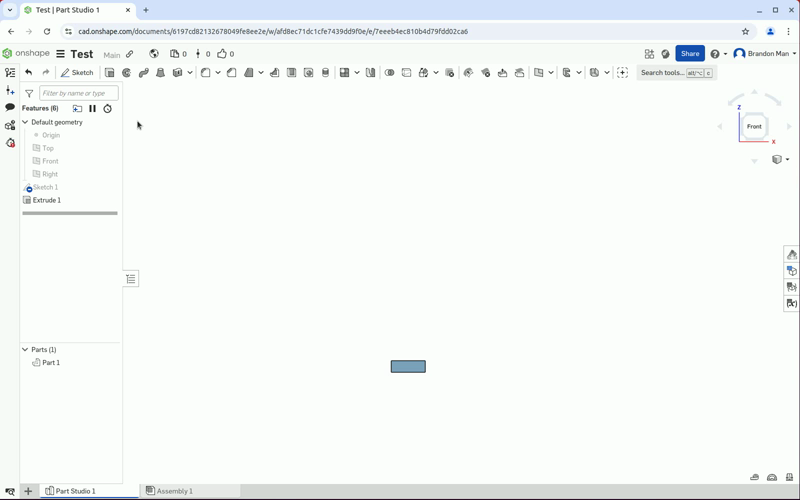
mouse_move(73, 189)
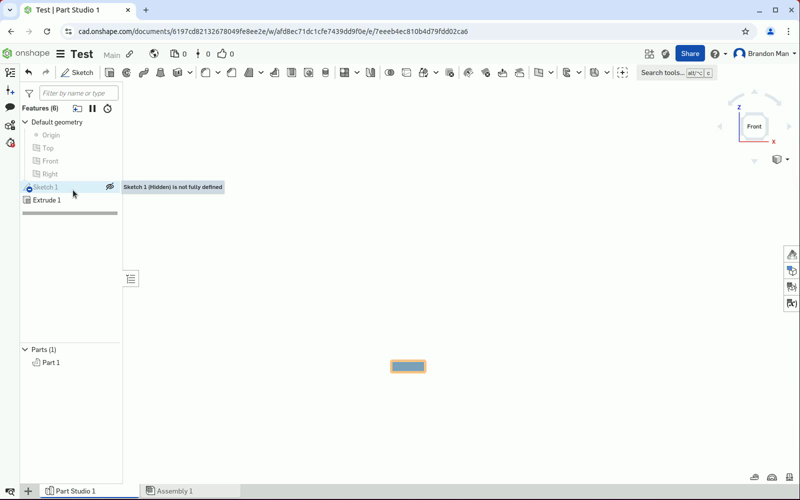
click(73, 189)
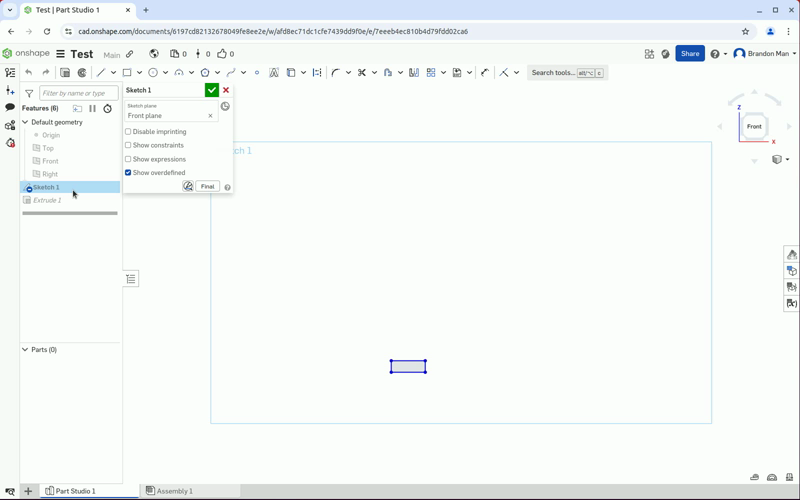
mouse_move(229, 92)
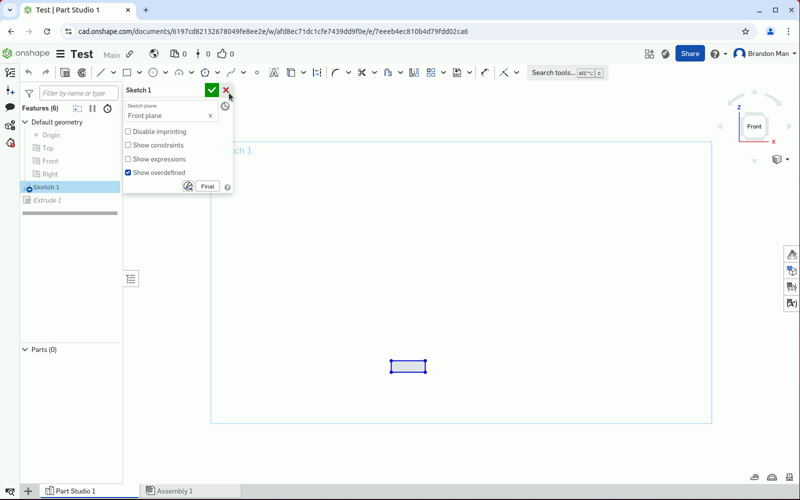
click(229, 92)
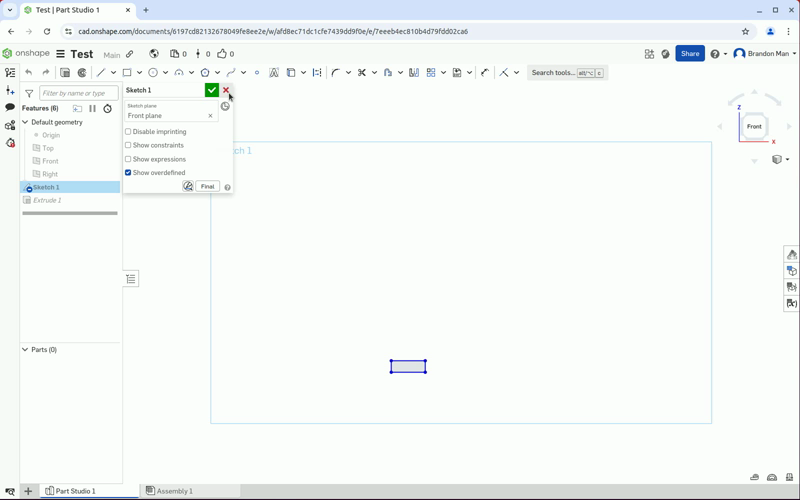
key(shift+s)
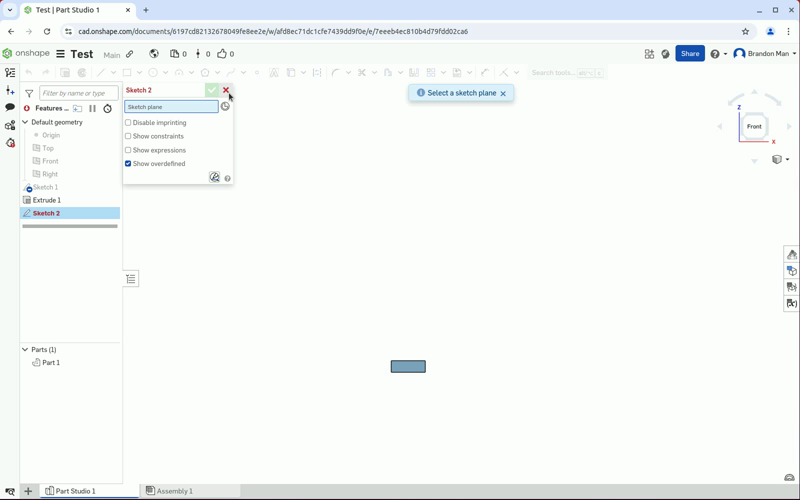
mouse_move(73, 163)
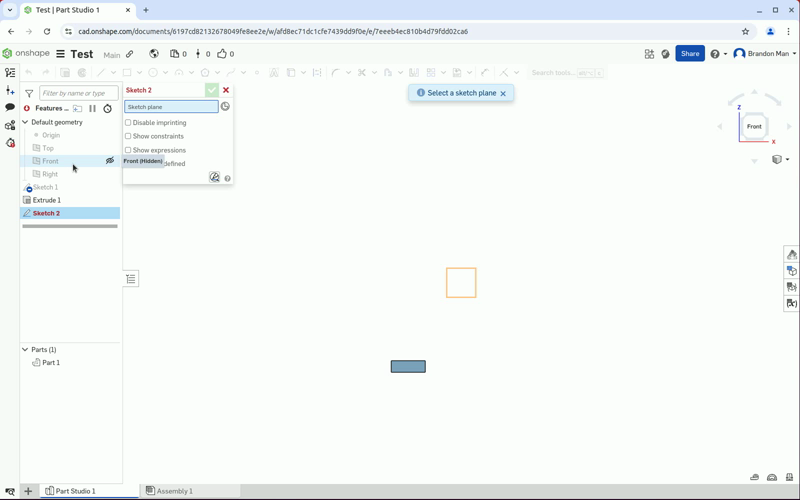
click(73, 163)
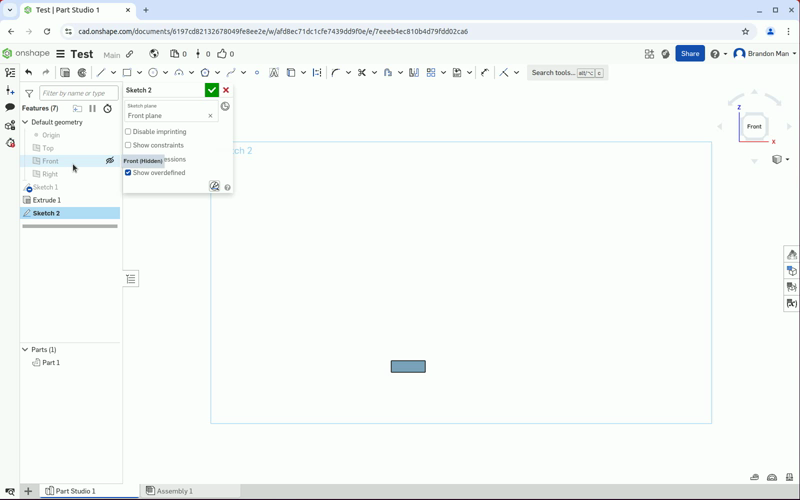
mouse_move(73, 352)
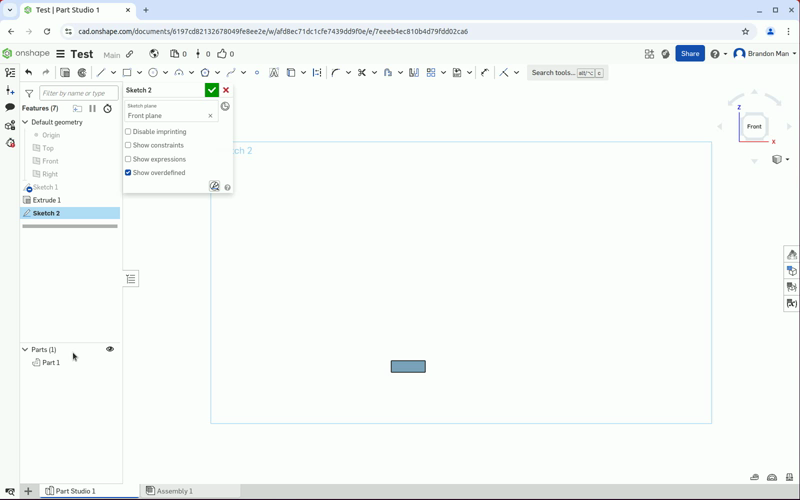
key(y)
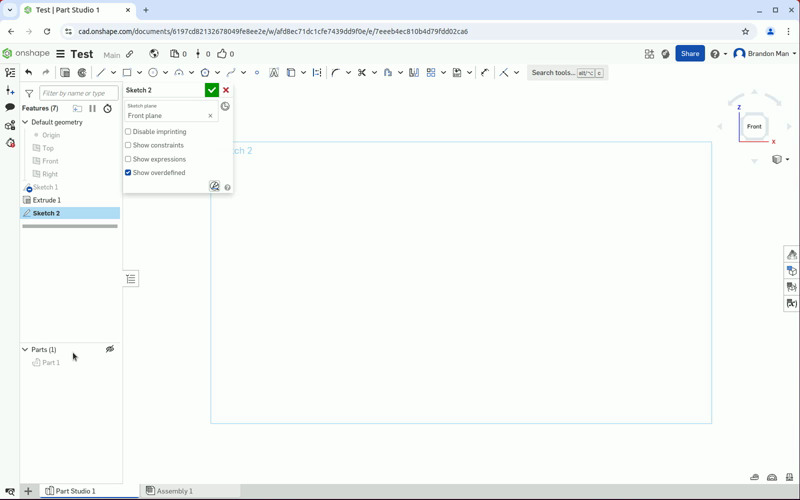
key(l)
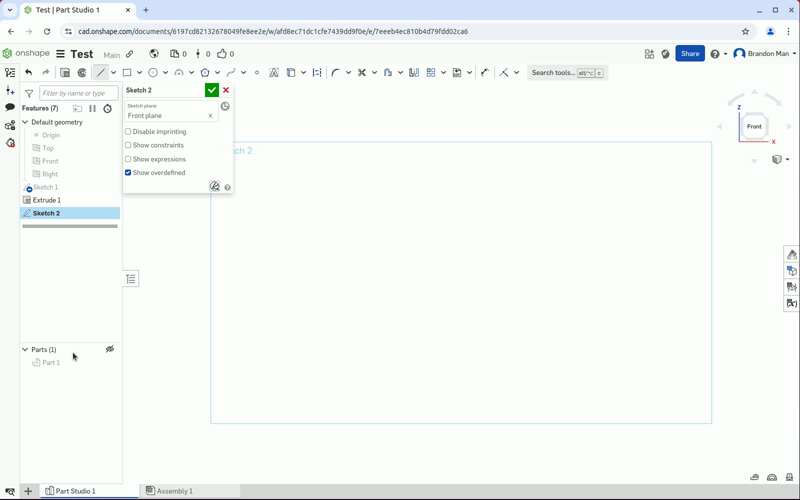
key_down(shift)
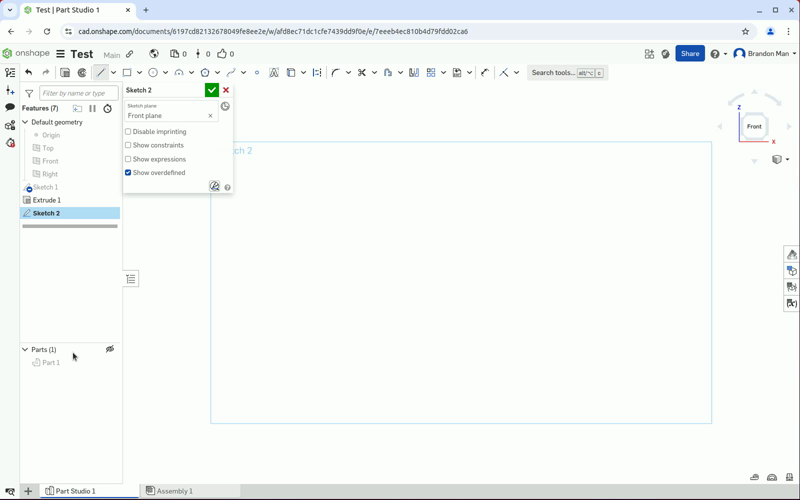
mouse_move(378, 191)
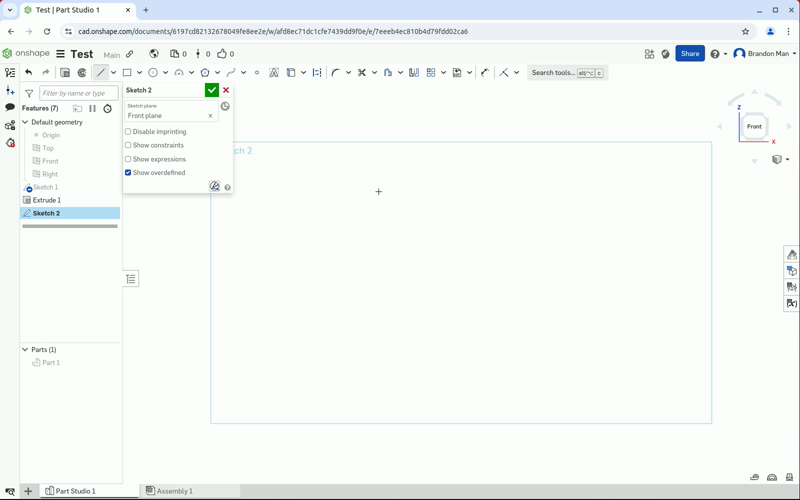
click(378, 191)
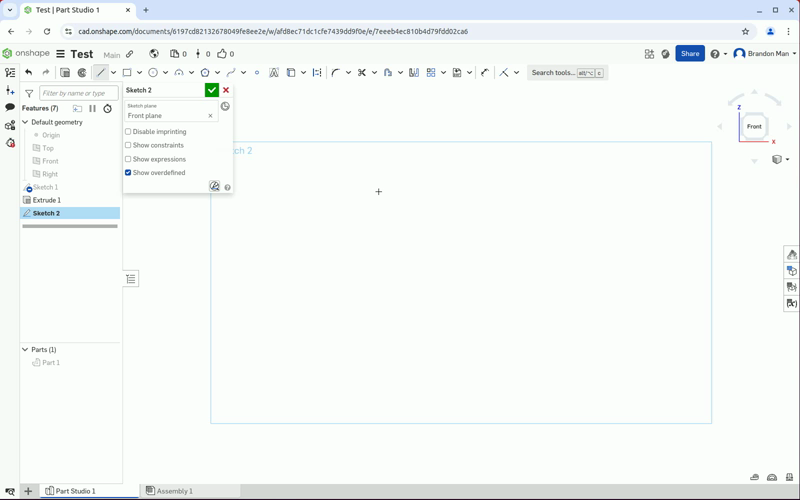
key_up(shift)
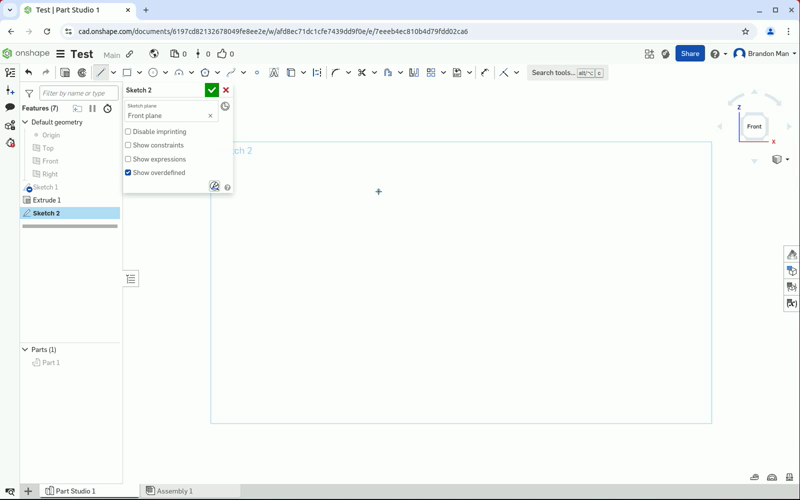
key_down(shift)
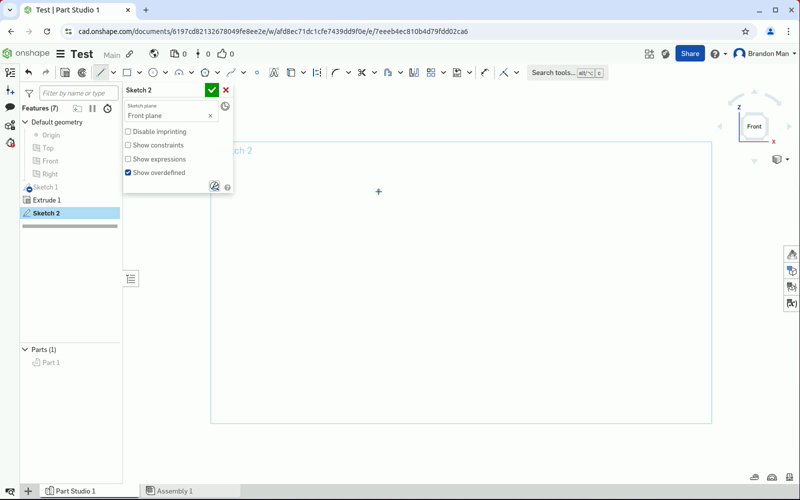
mouse_move(387, 262)
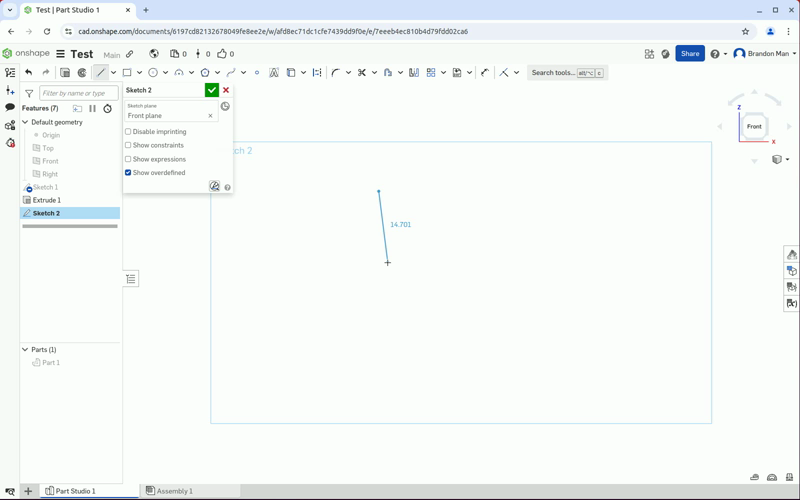
click(387, 262)
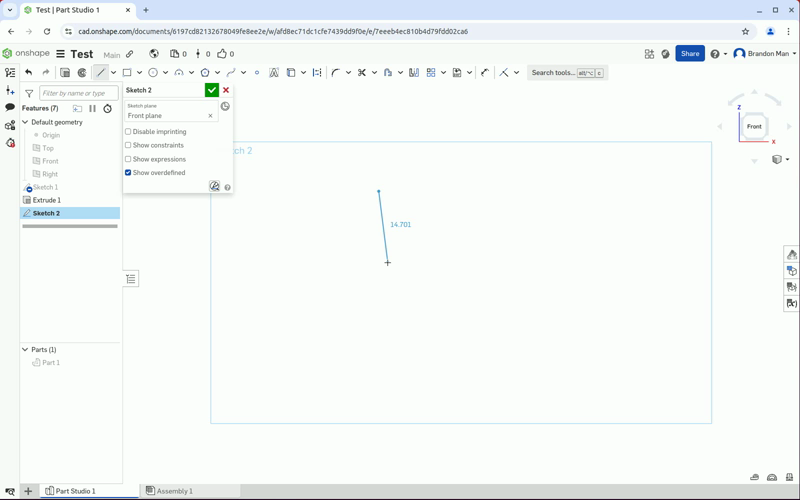
key_up(shift)
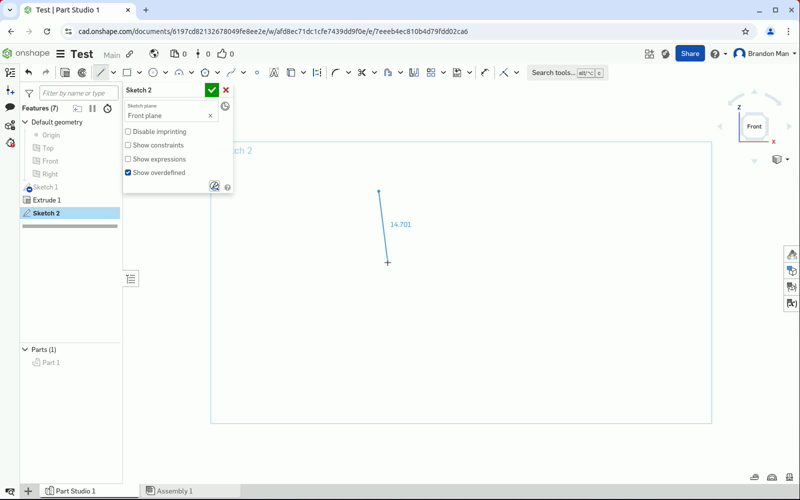
key_down(shift)
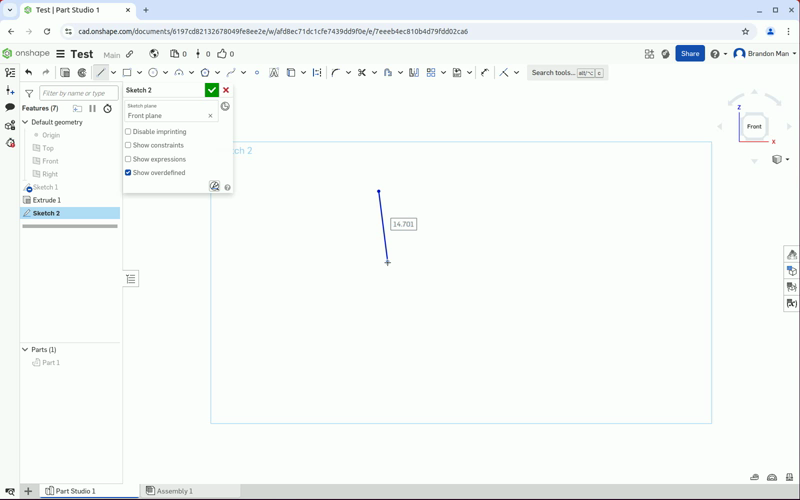
mouse_move(417, 262)
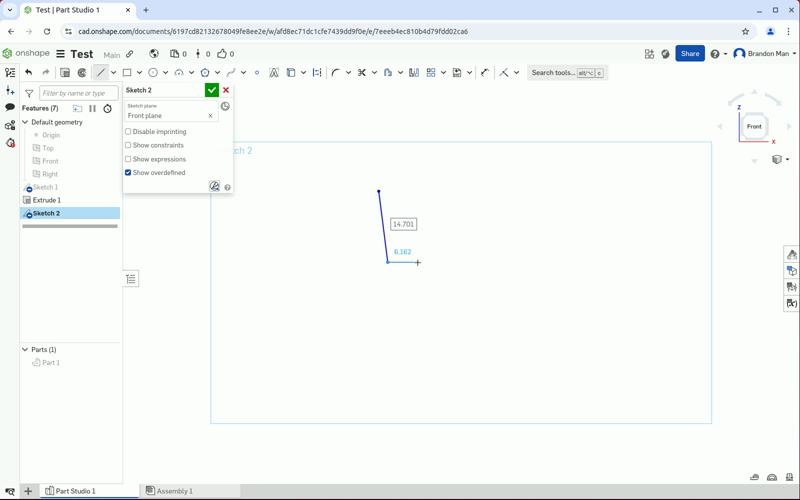
mouse_move(406, 261)
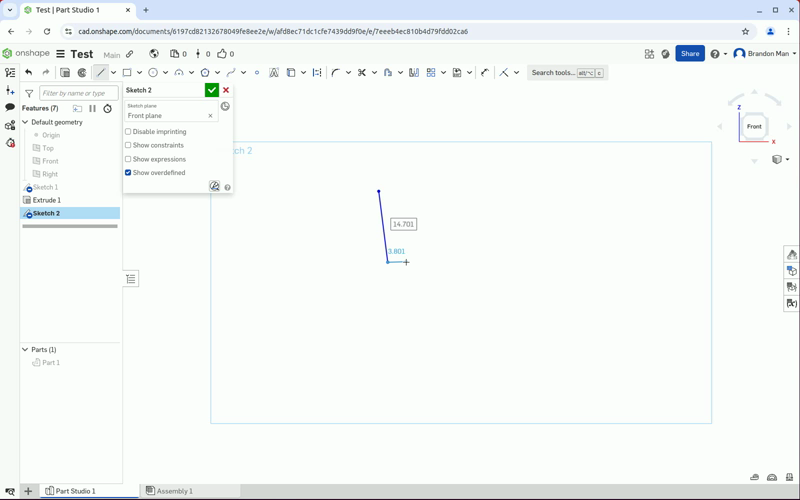
click(406, 261)
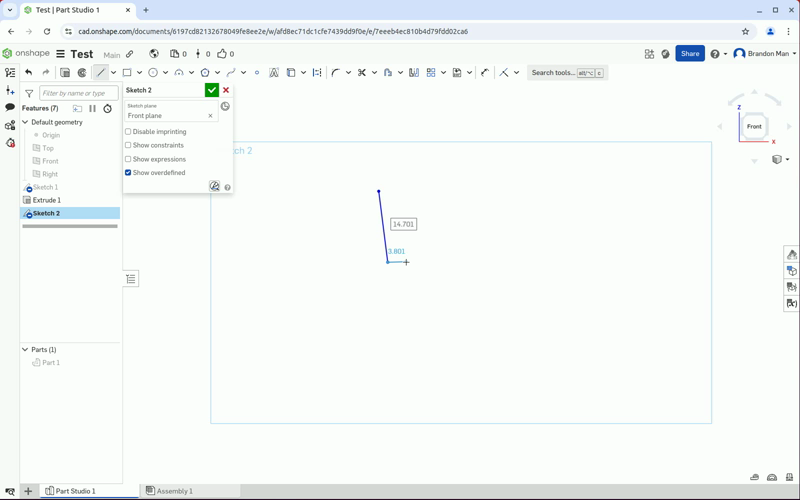
key_up(shift)
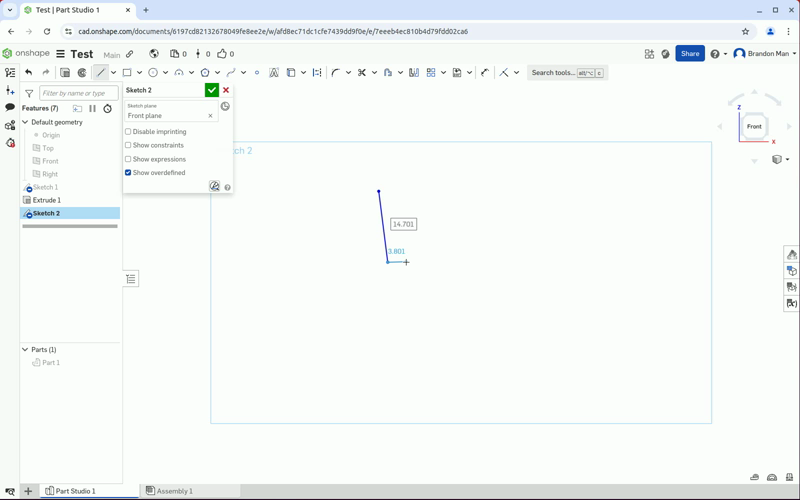
key_down(shift)
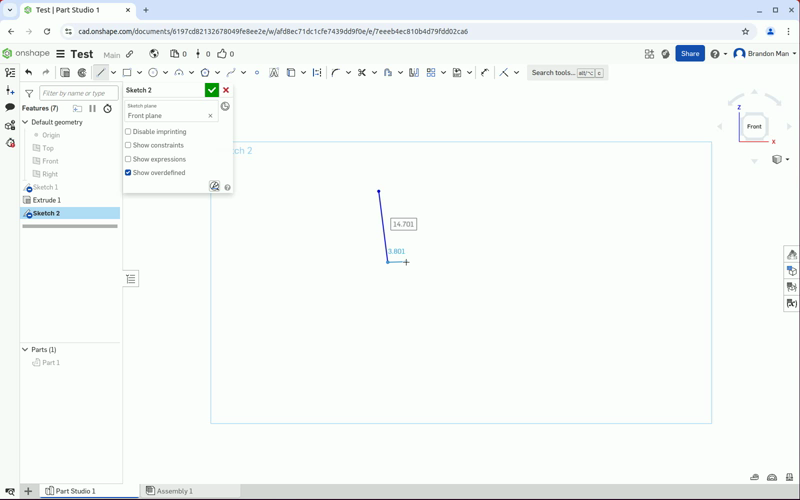
mouse_move(397, 192)
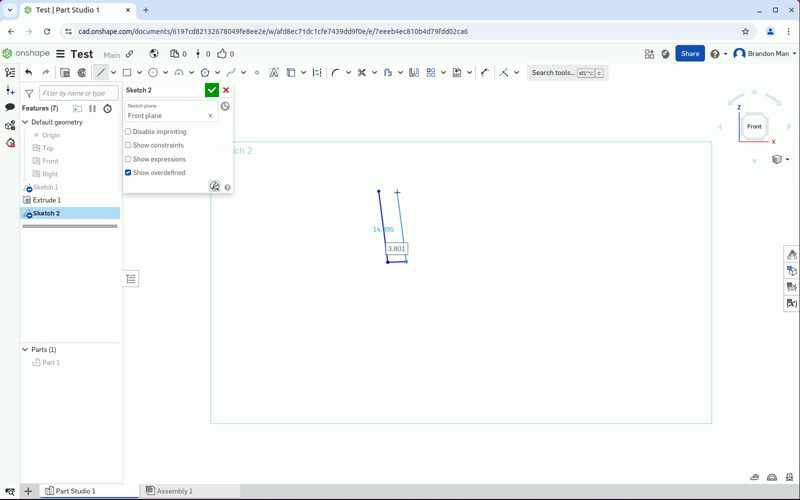
click(397, 192)
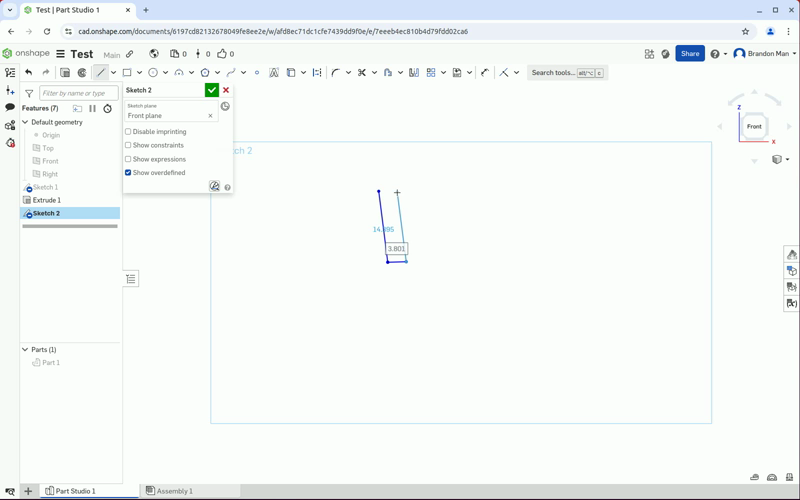
key_up(shift)
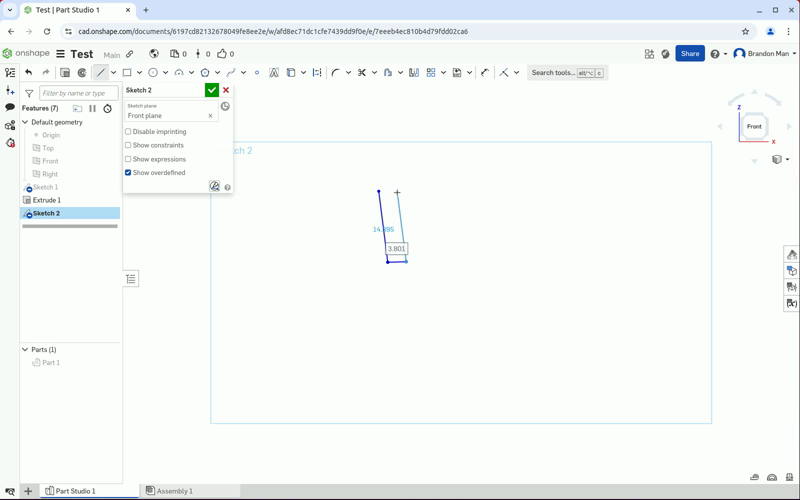
mouse_move(427, 192)
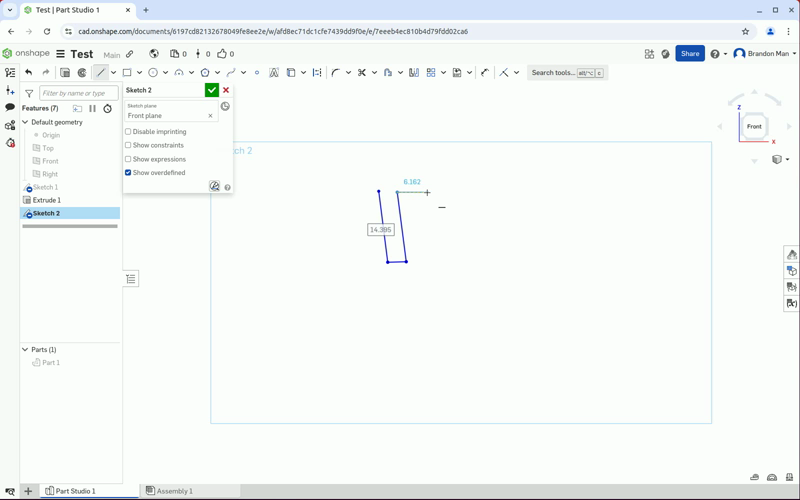
key_down(shift)
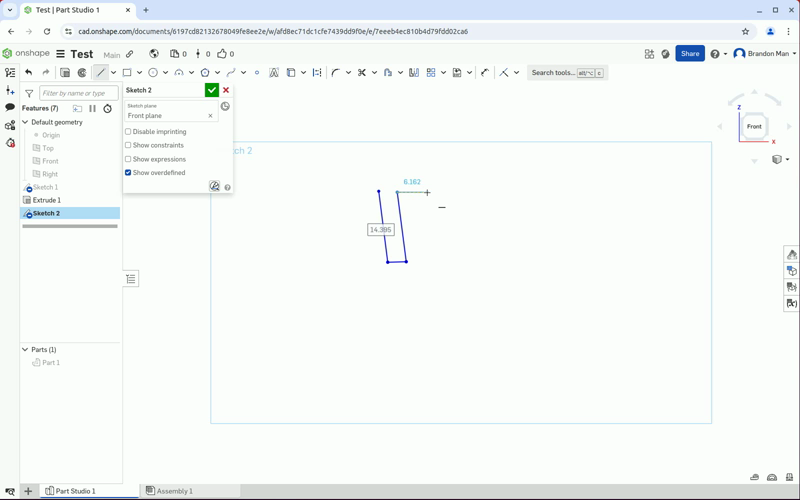
mouse_move(378, 191)
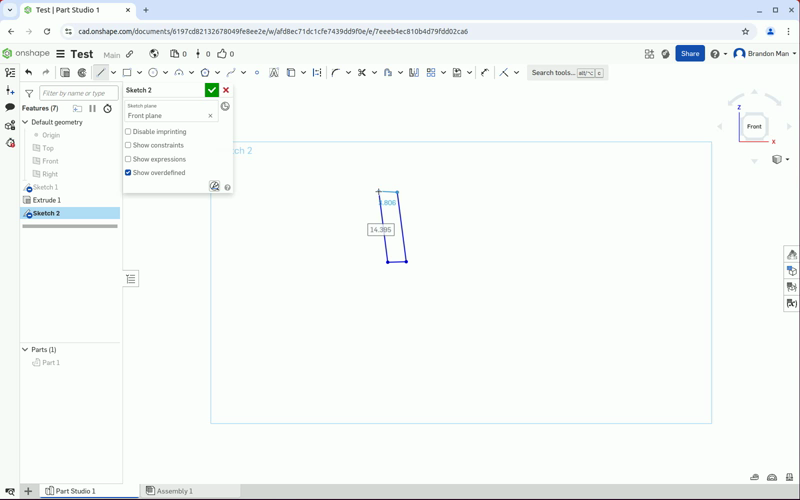
key_up(shift)
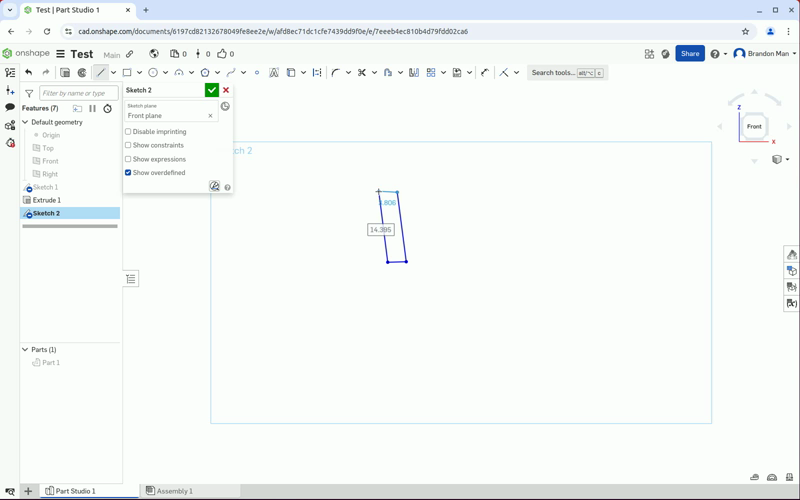
click(378, 191)
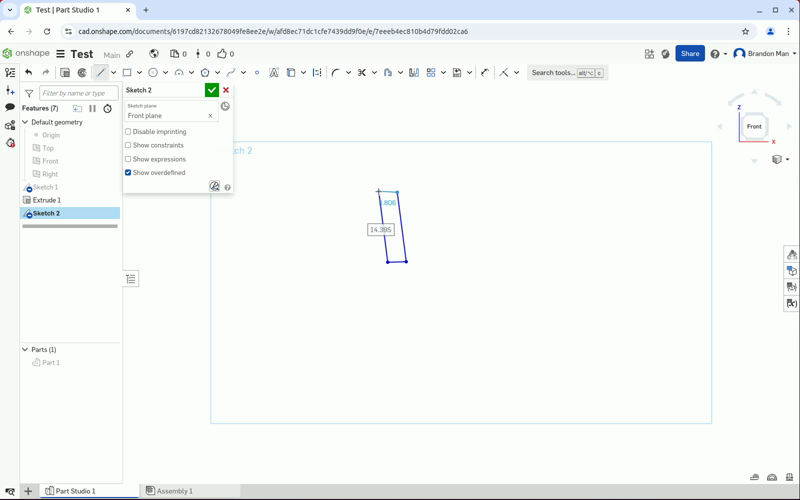
key(esc)
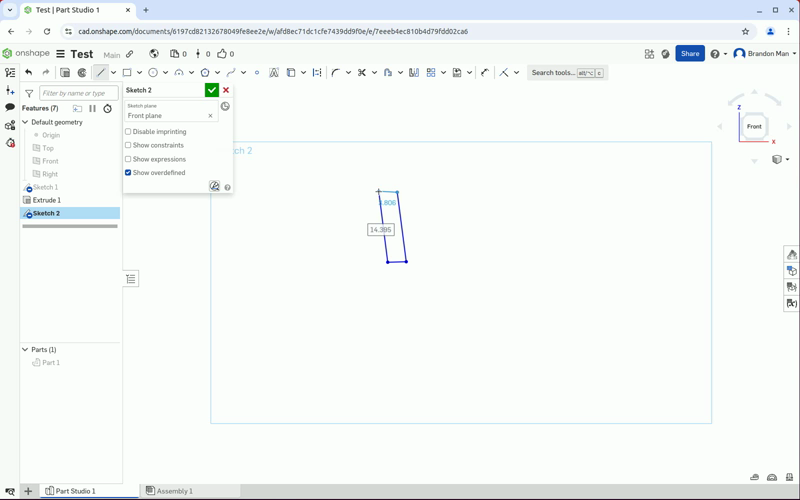
mouse_move(394, 260)
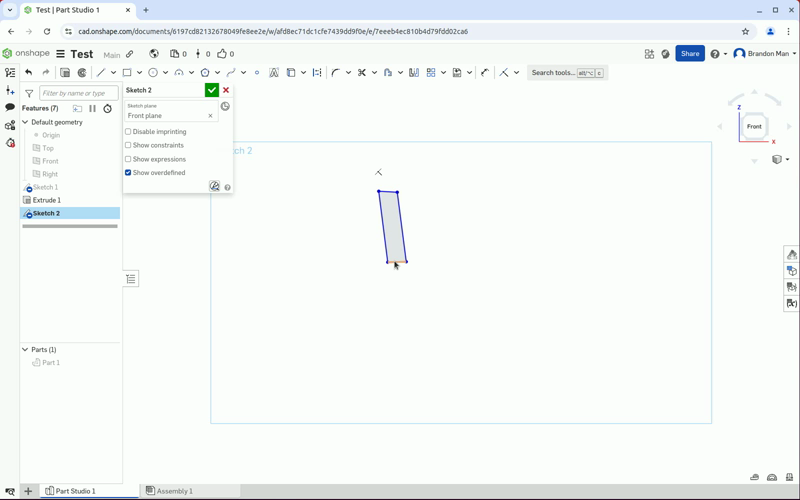
scroll(6)
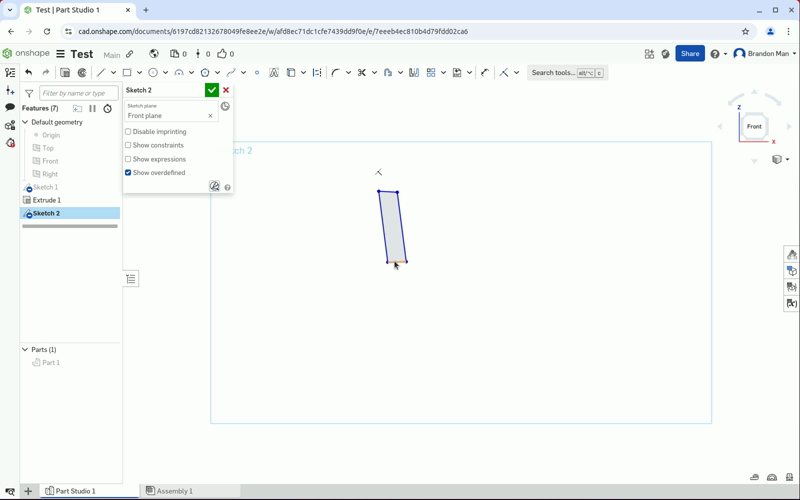
scroll(6)
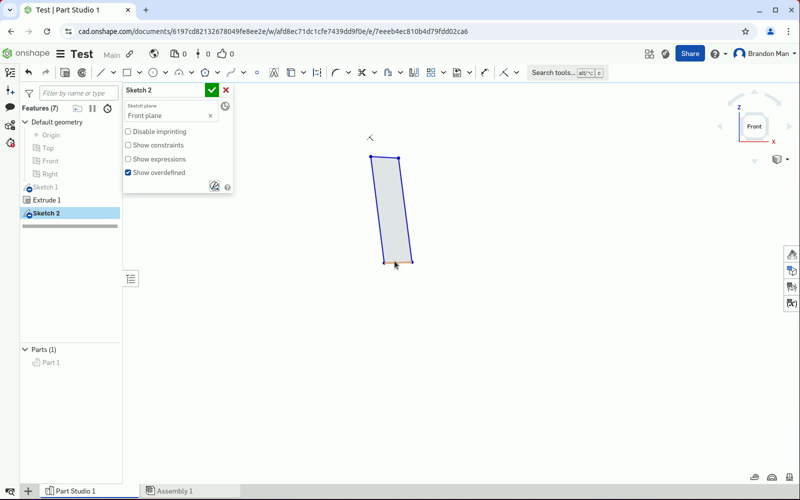
scroll(6)
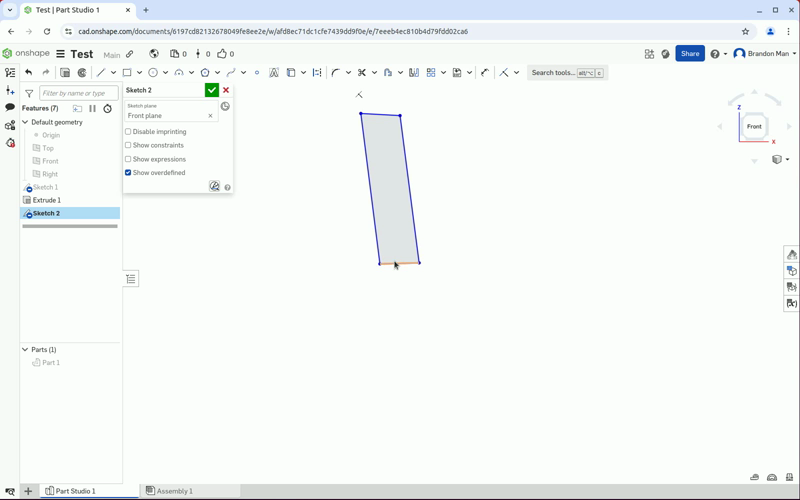
scroll(6)
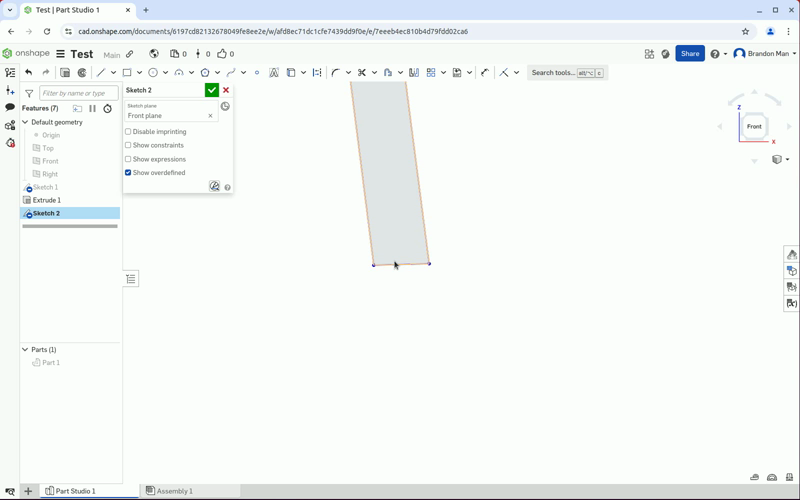
scroll(6)
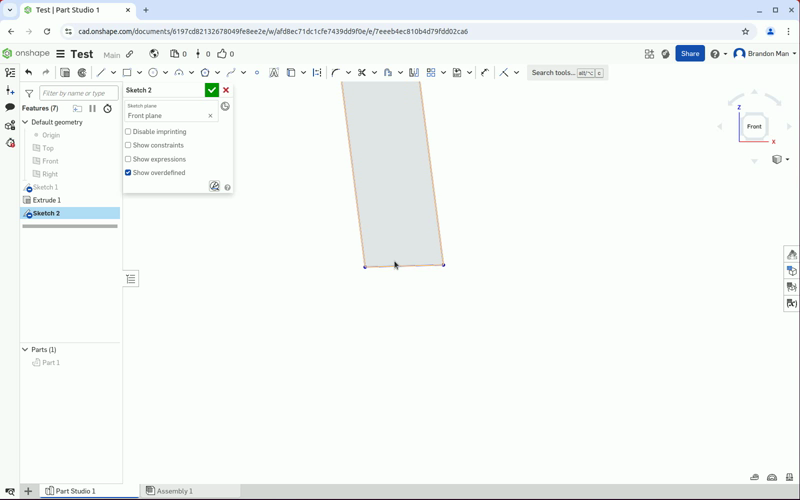
scroll(6)
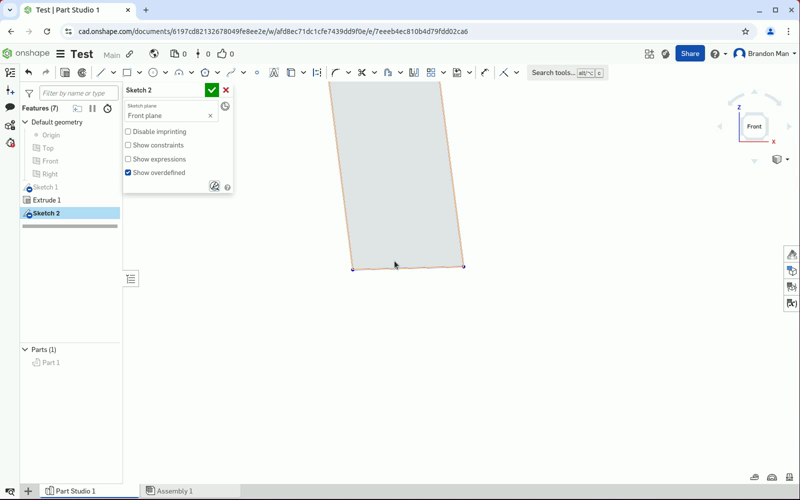
scroll(6)
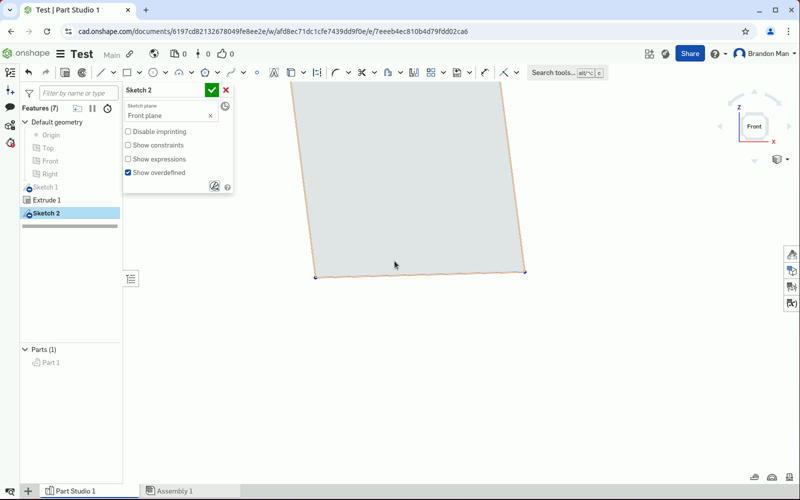
click(394, 260)
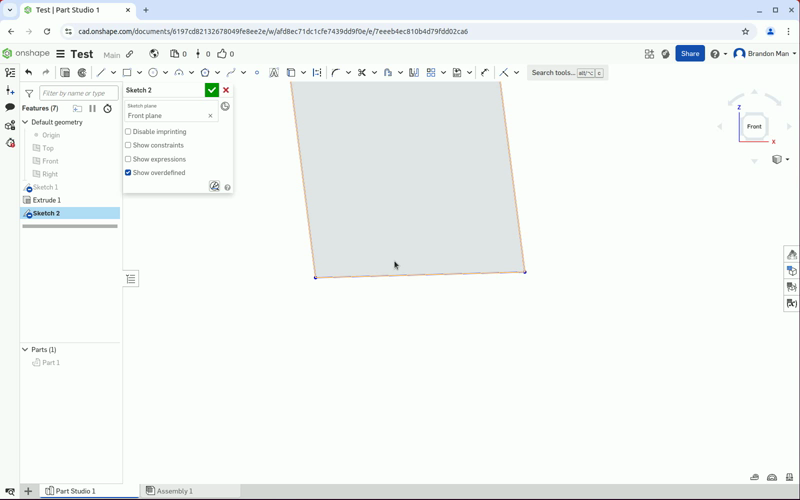
scroll(-6)
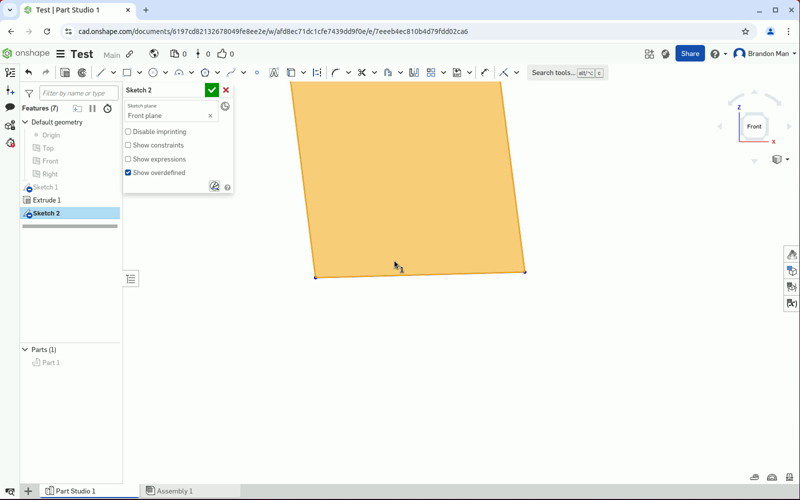
scroll(-6)
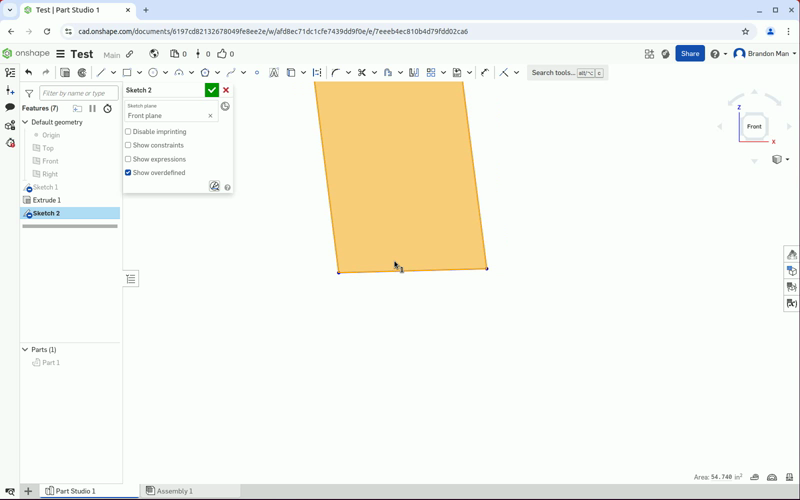
scroll(-6)
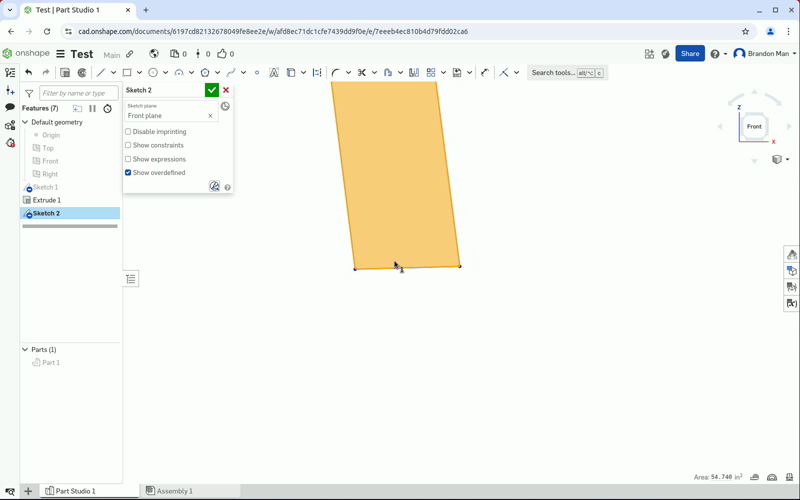
scroll(-6)
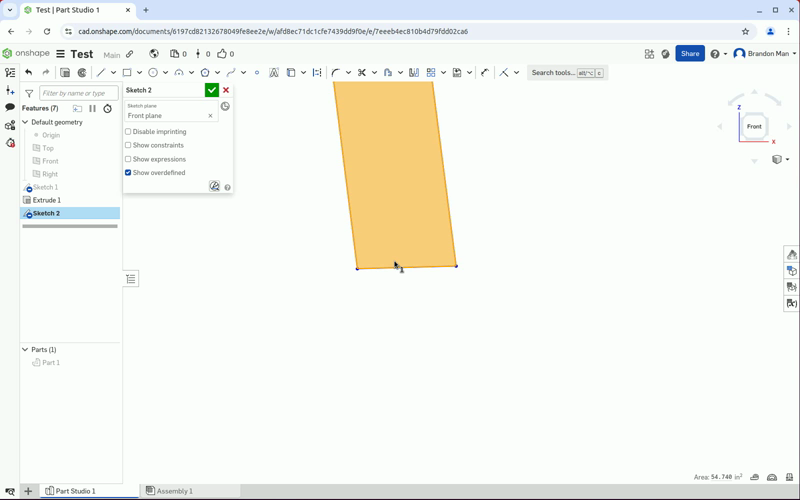
scroll(-6)
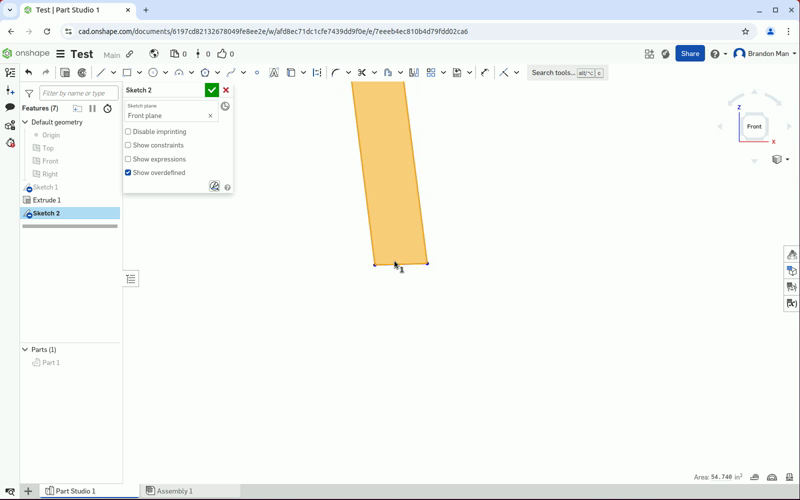
scroll(-6)
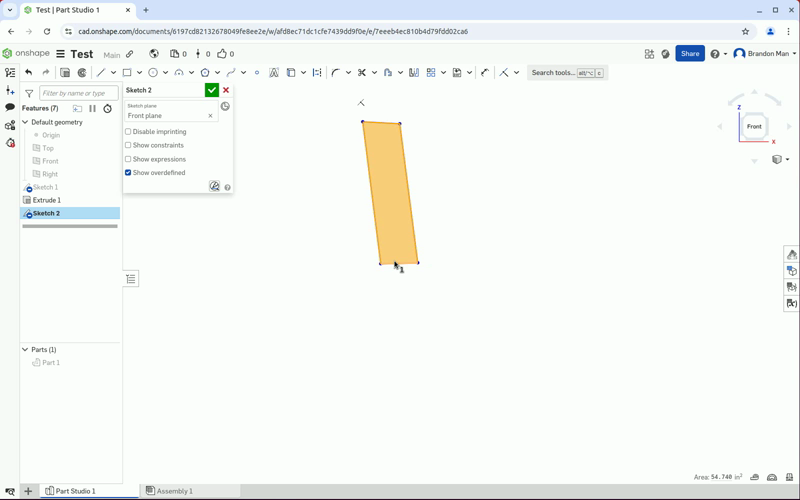
scroll(-6)
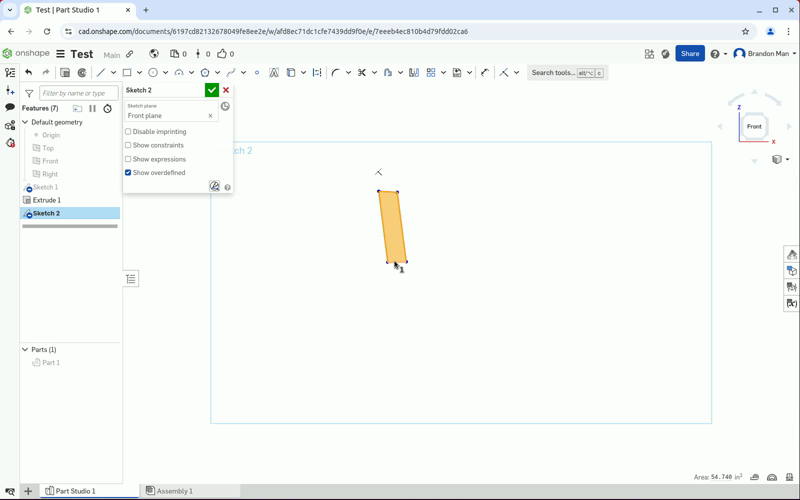
mouse_move(73, 352)
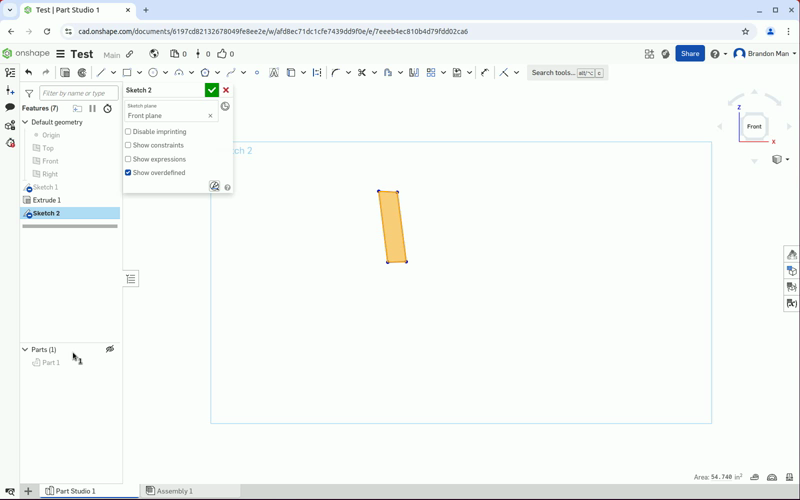
key(shift+y)
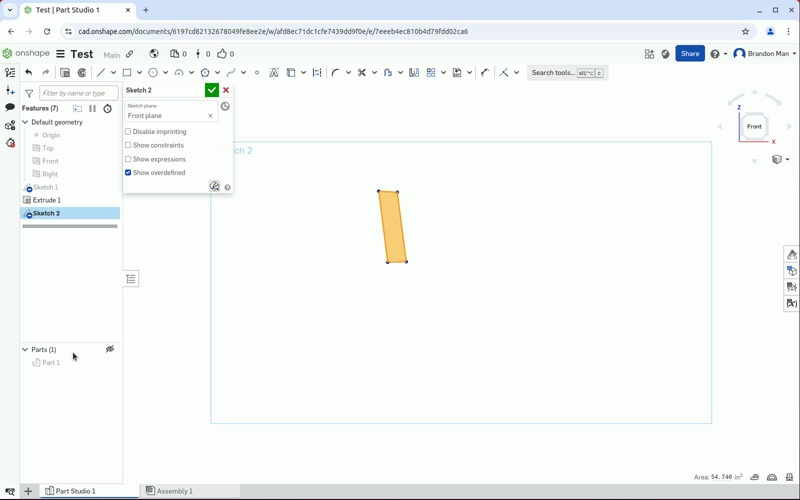
key(shift+e)
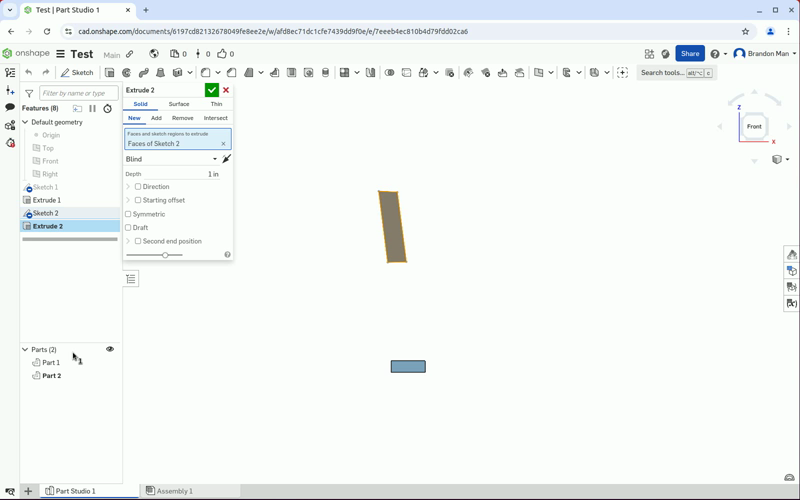
mouse_move(143, 106)
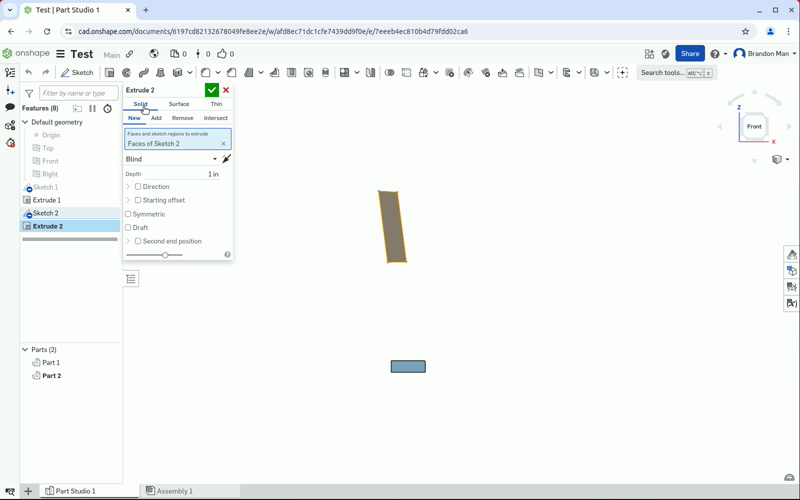
click(143, 106)
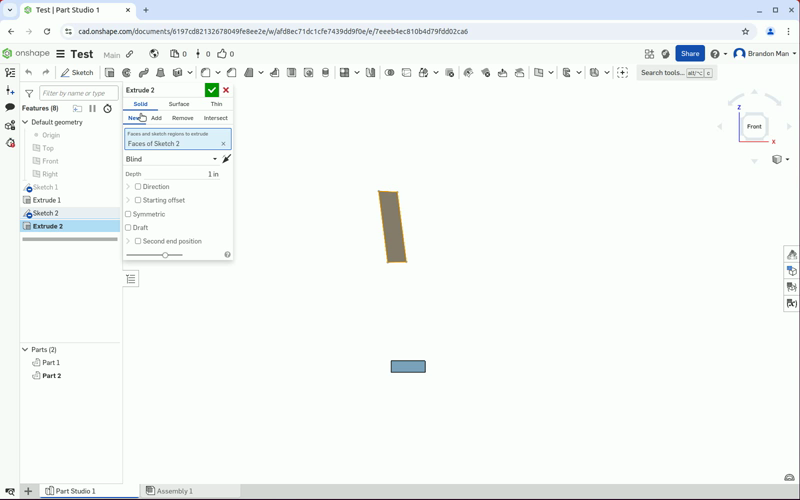
mouse_move(137, 120)
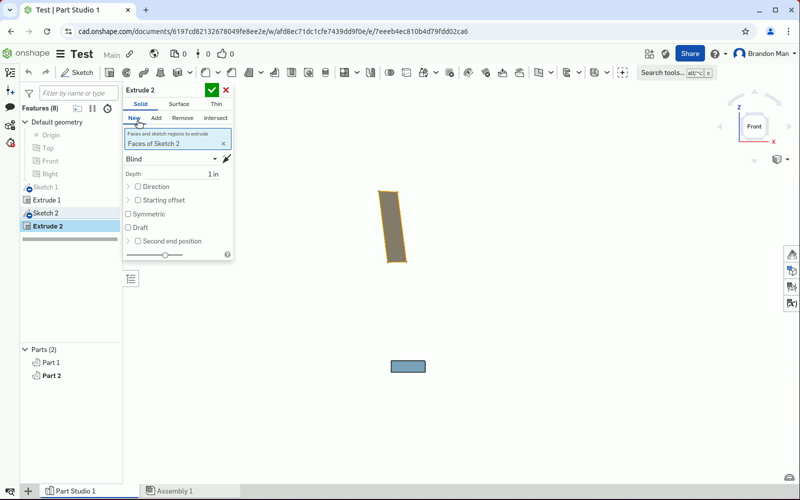
click(137, 120)
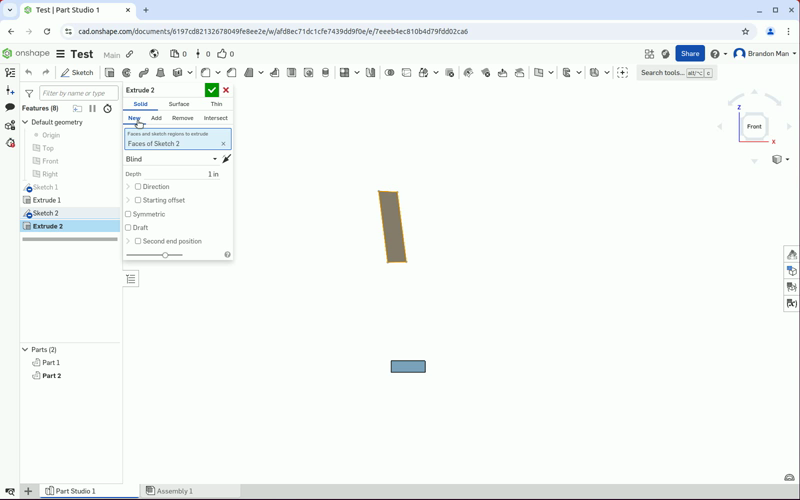
key(tab, 4)
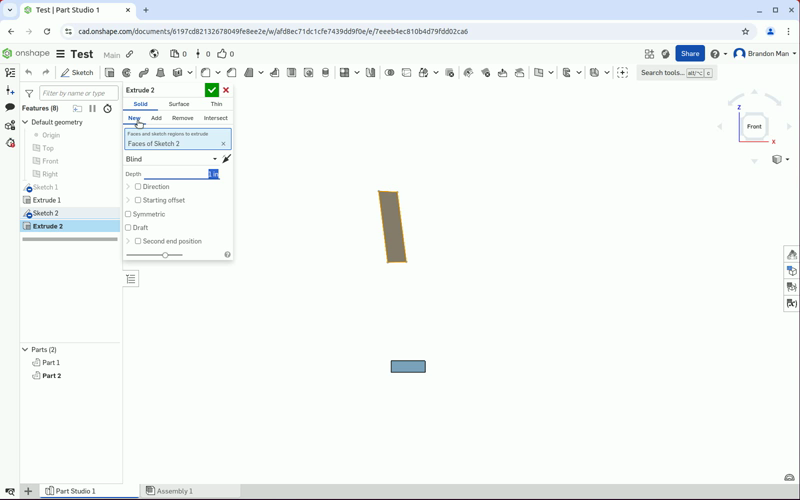
text(3.852)
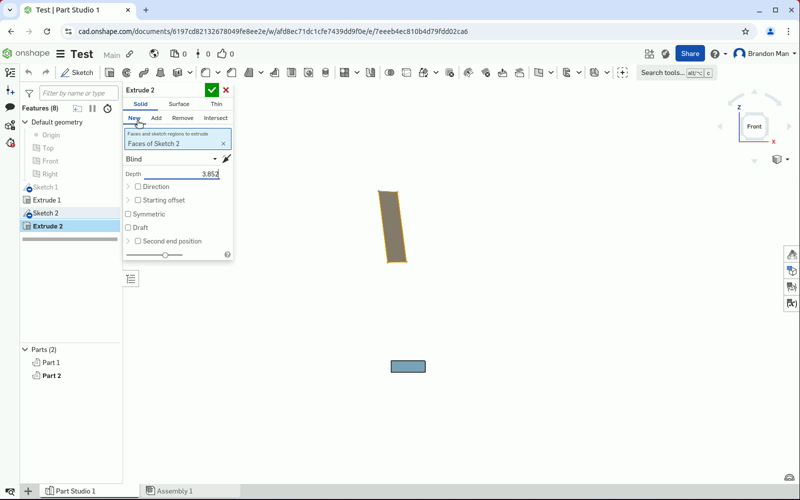
key(tab, 3)
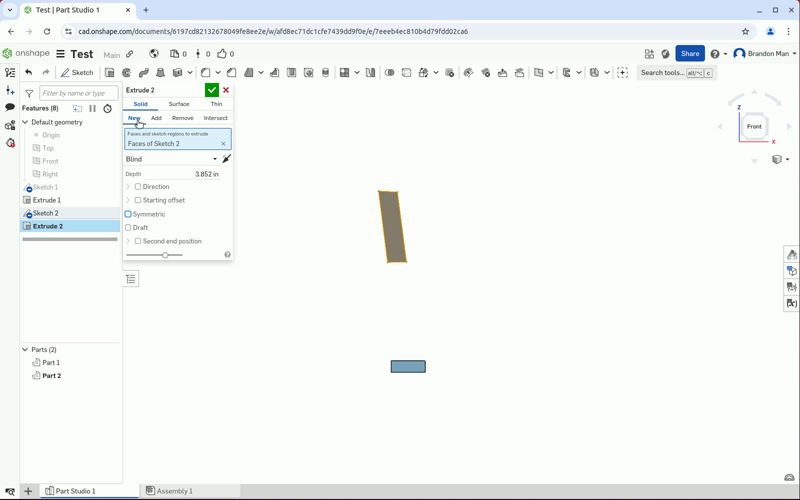
key(space)
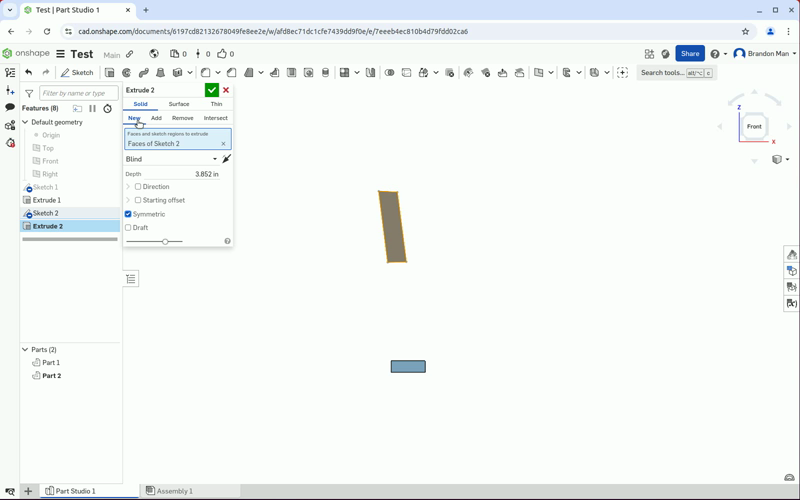
key(enter)
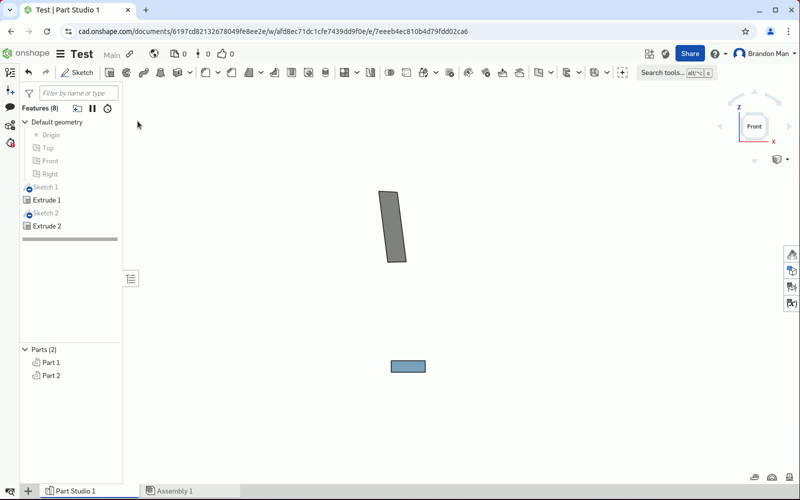
key(shift+h)
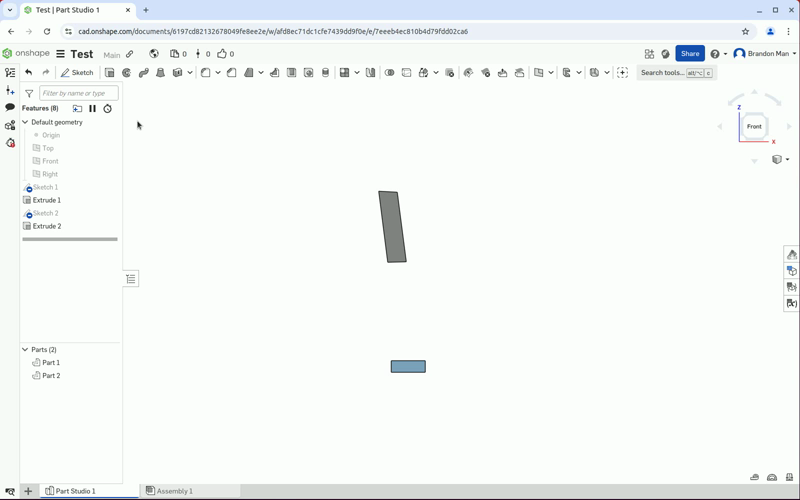
key(shift+h)
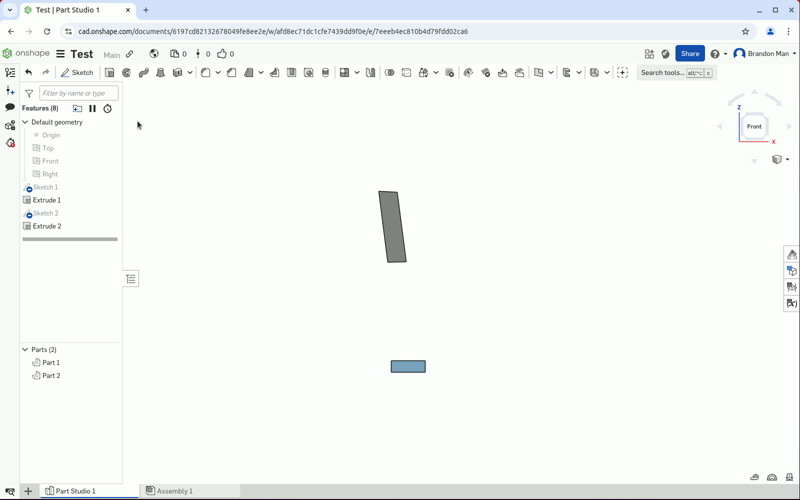
mouse_move(73, 189)
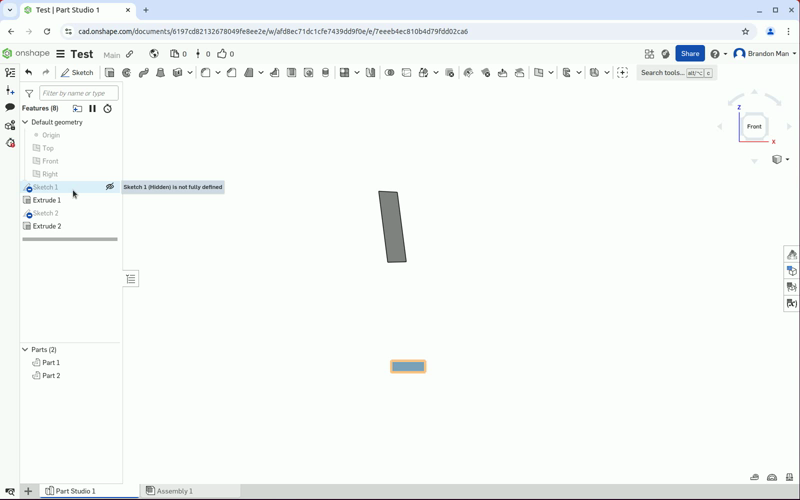
click(73, 189)
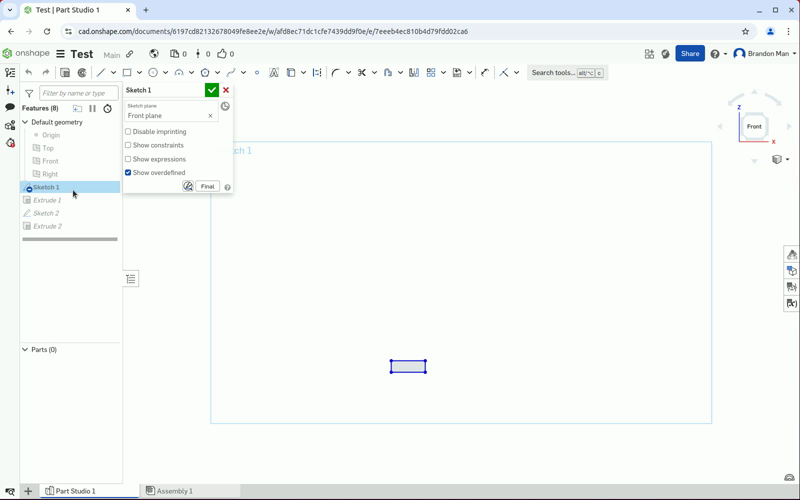
mouse_move(229, 92)
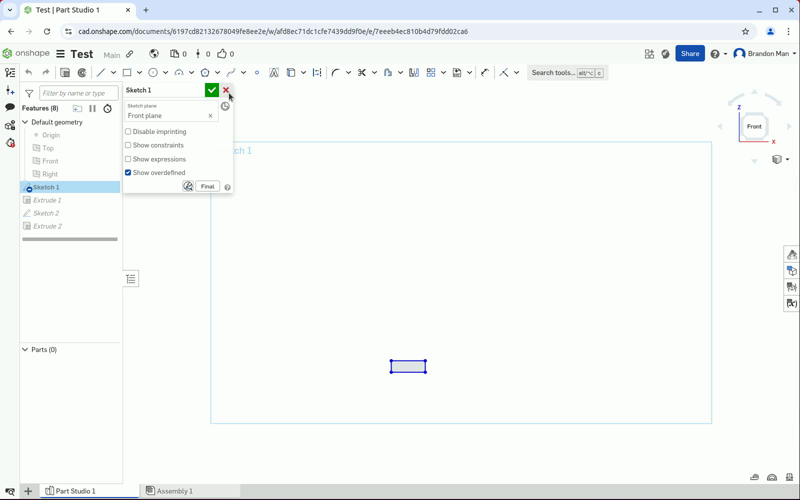
click(229, 92)
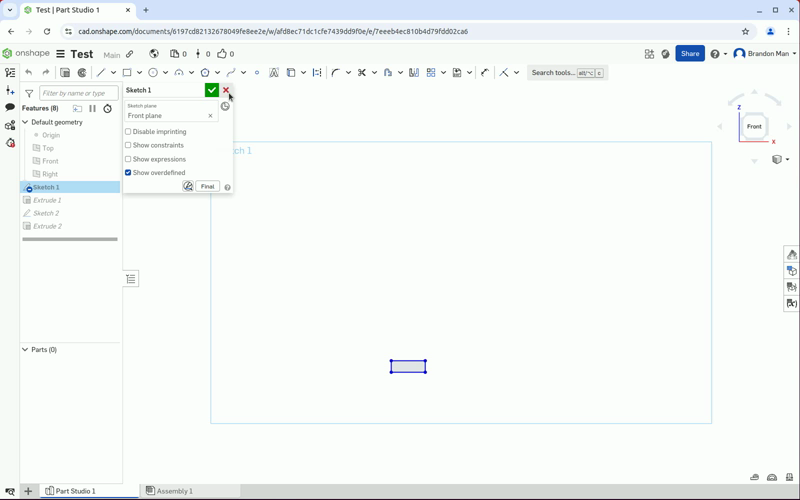
key(shift+s)
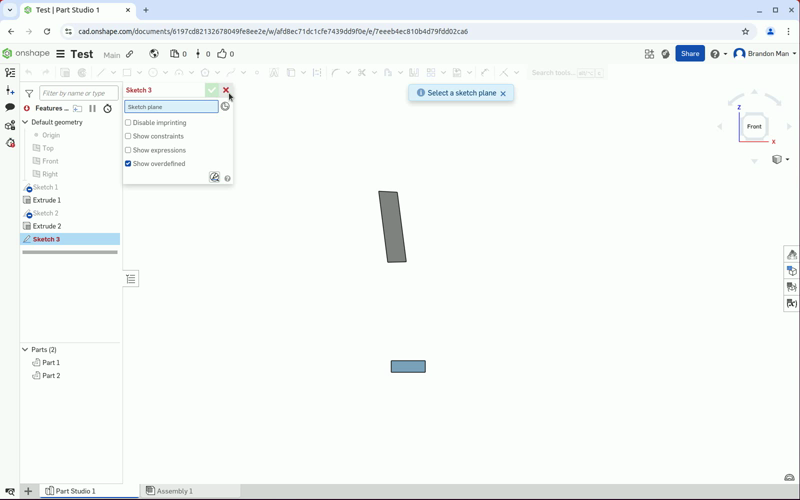
mouse_move(73, 163)
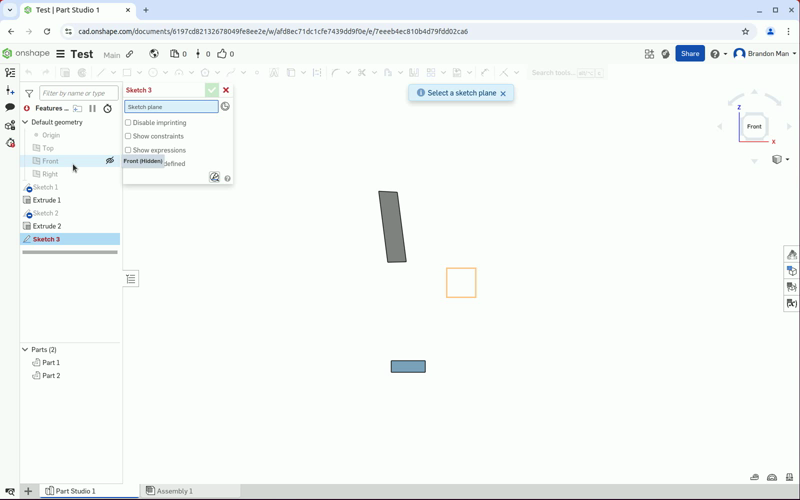
click(73, 163)
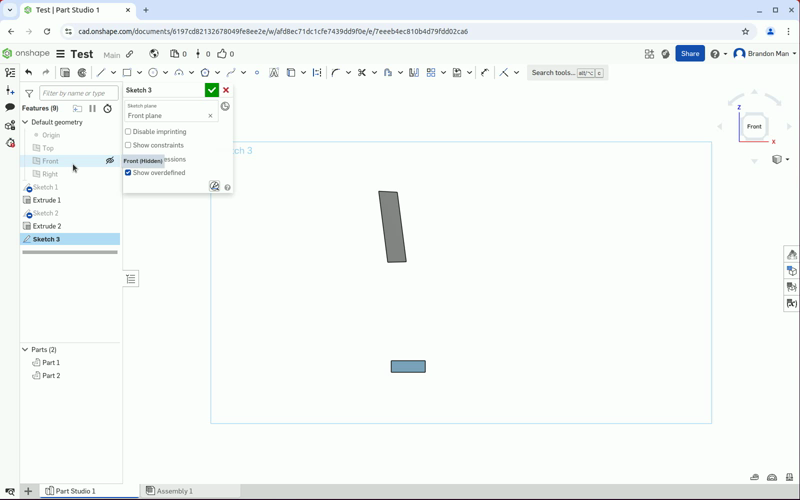
mouse_move(73, 352)
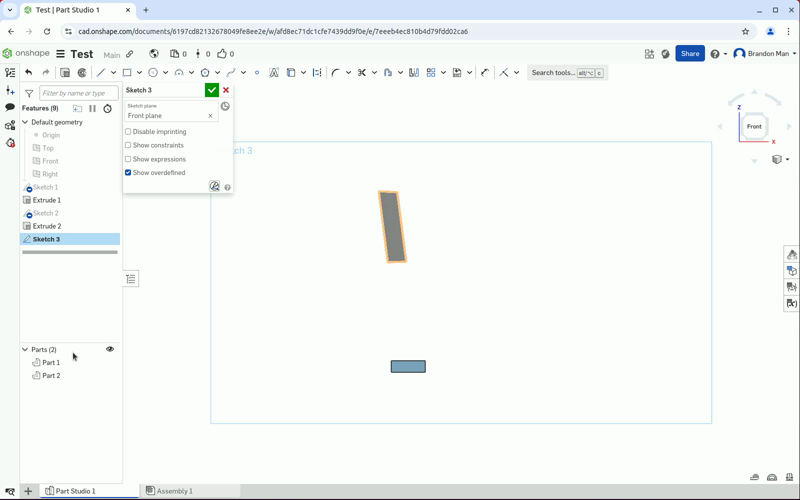
key(y)
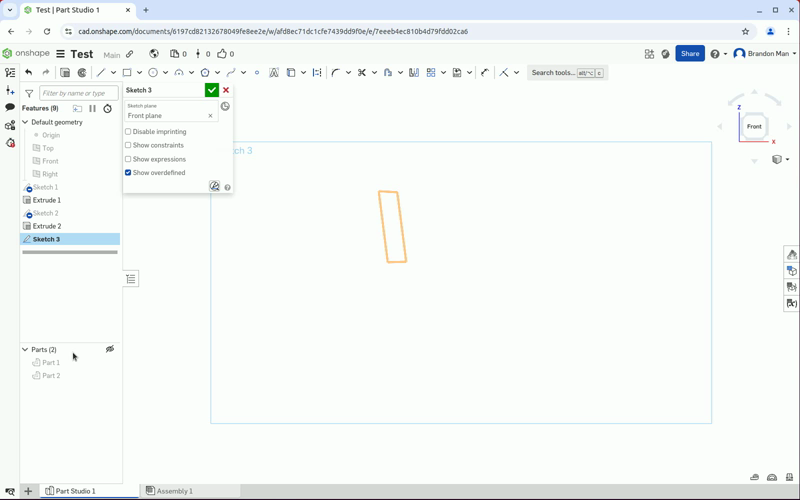
key(l)
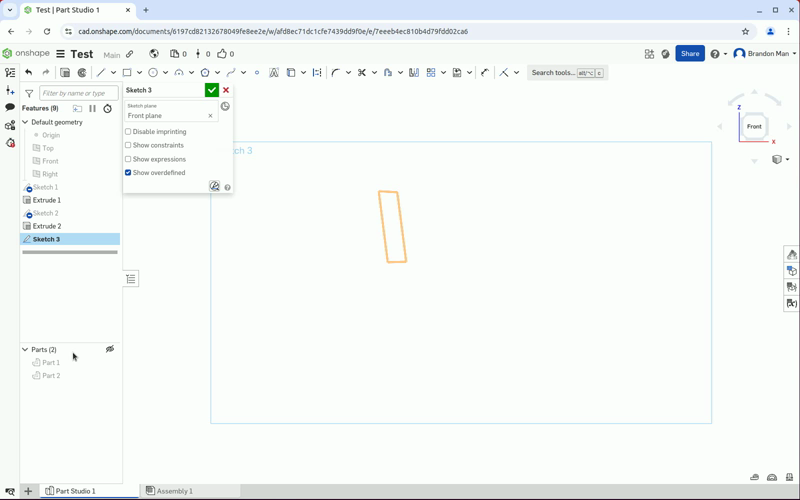
key_down(shift)
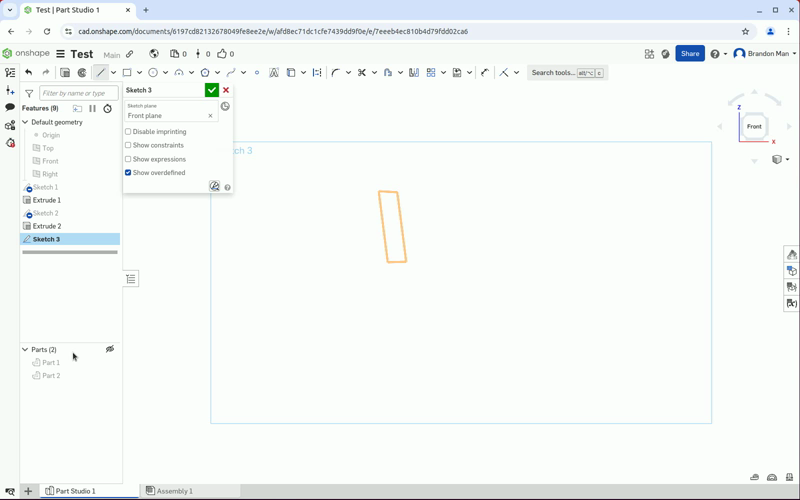
mouse_move(365, 175)
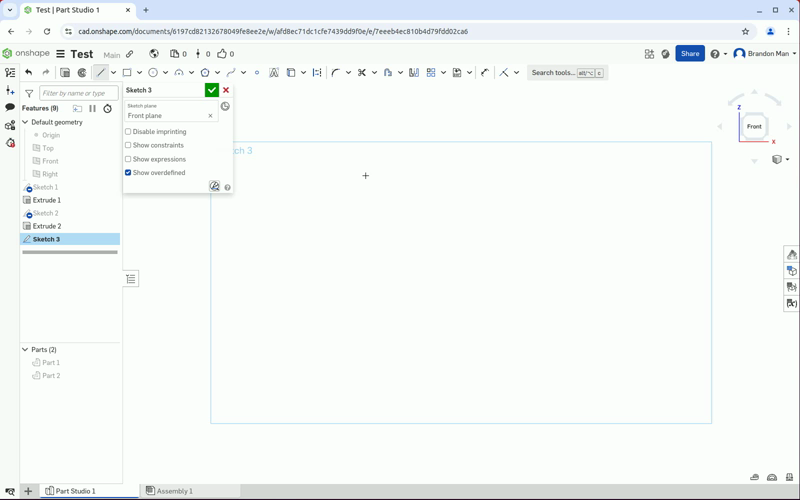
click(365, 175)
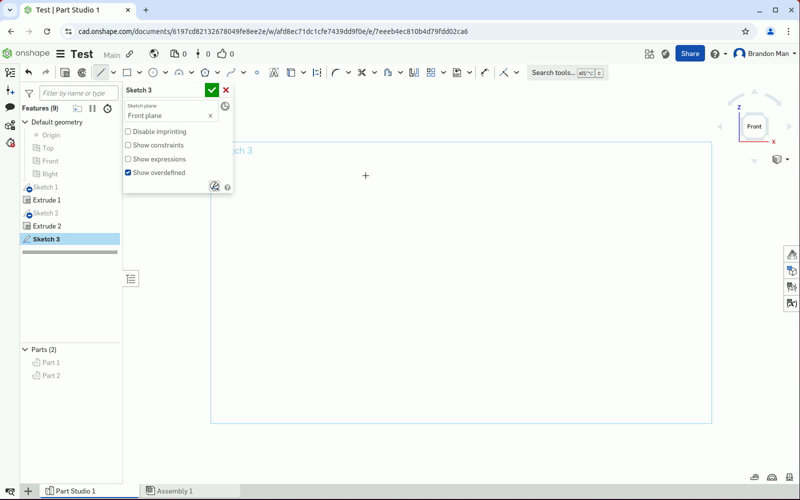
key_up(shift)
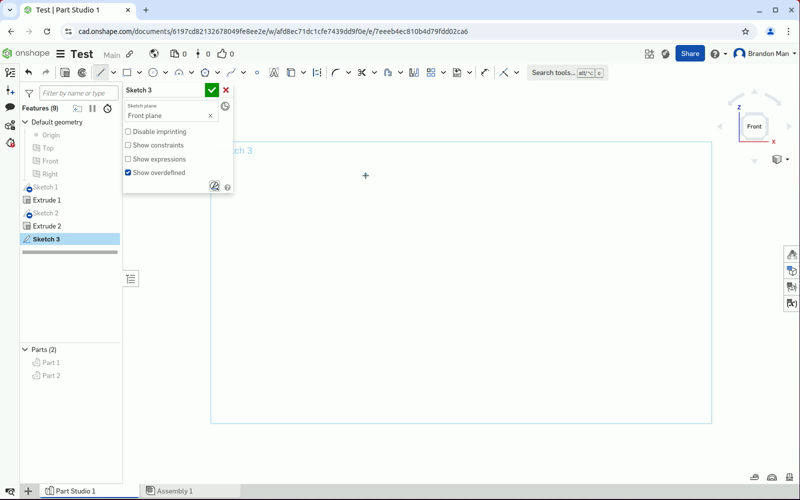
key_down(shift)
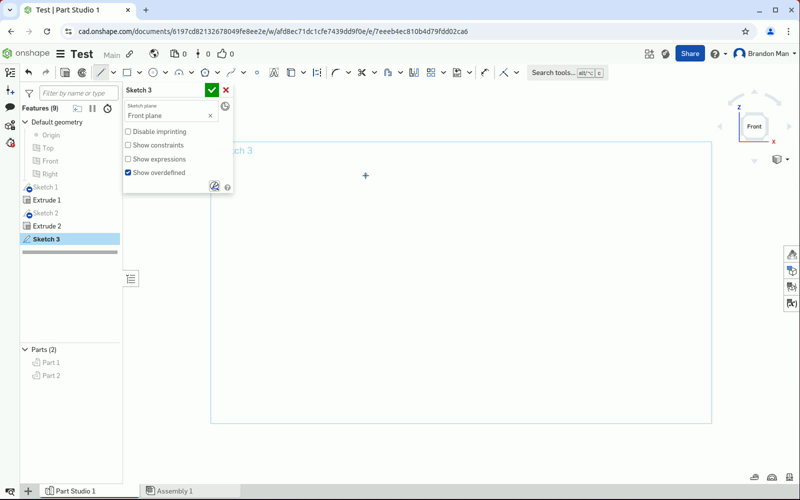
mouse_move(395, 175)
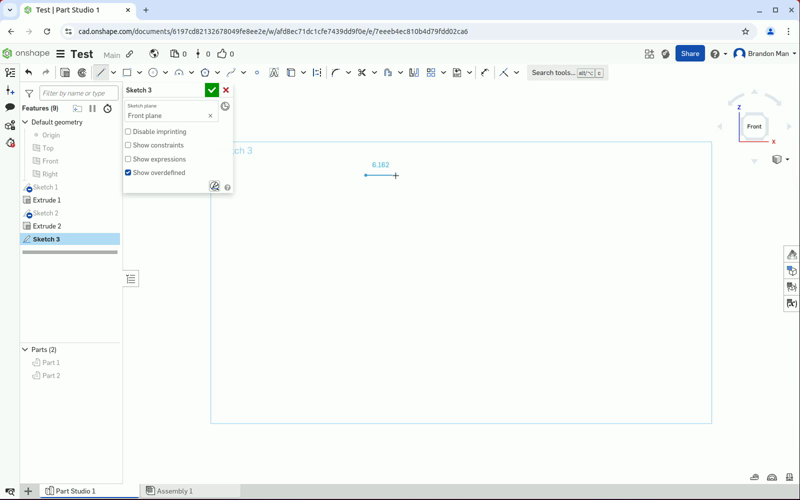
mouse_move(368, 192)
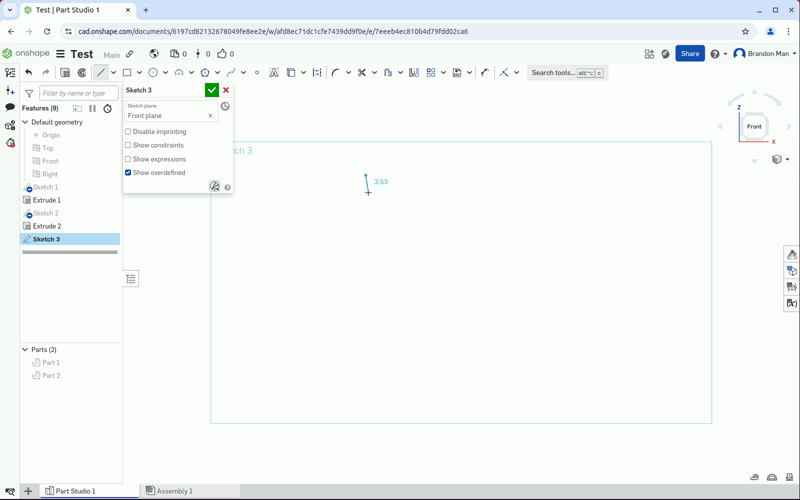
click(368, 192)
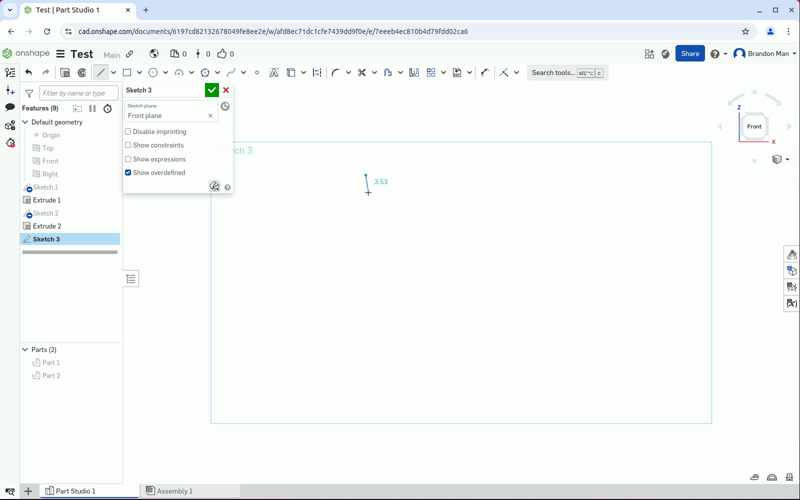
key_up(shift)
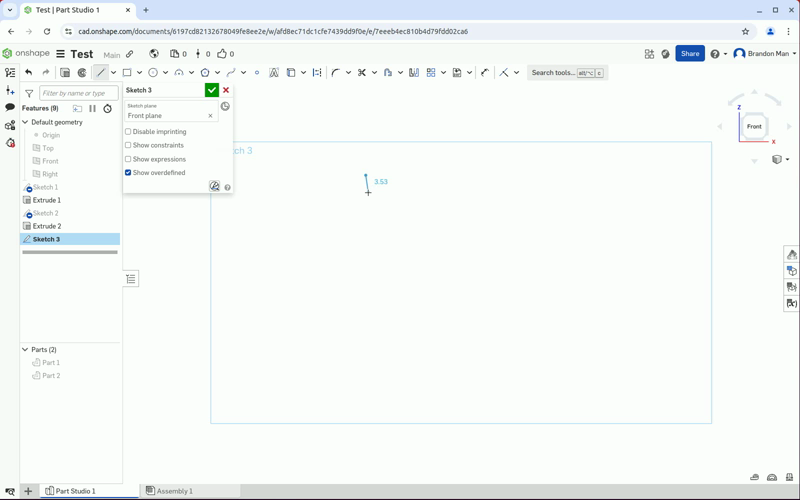
key_down(shift)
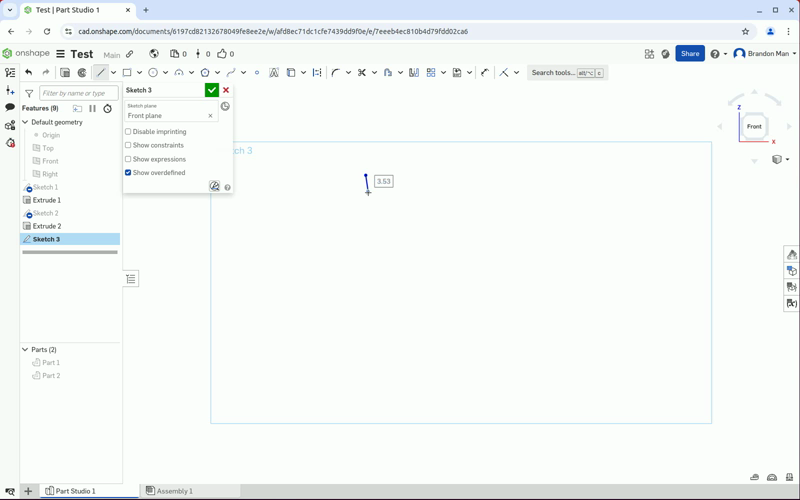
mouse_move(398, 192)
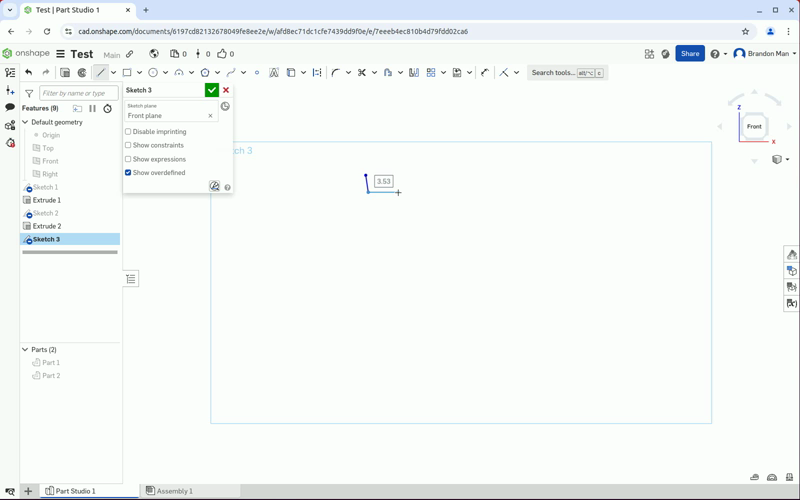
mouse_move(378, 190)
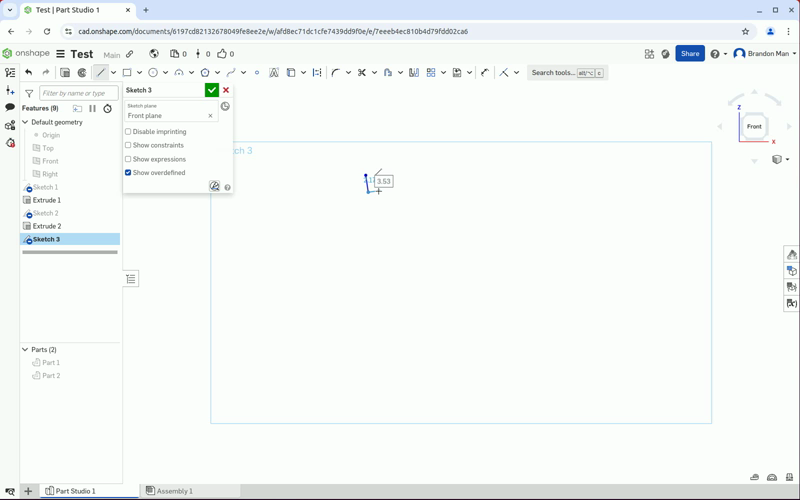
click(378, 190)
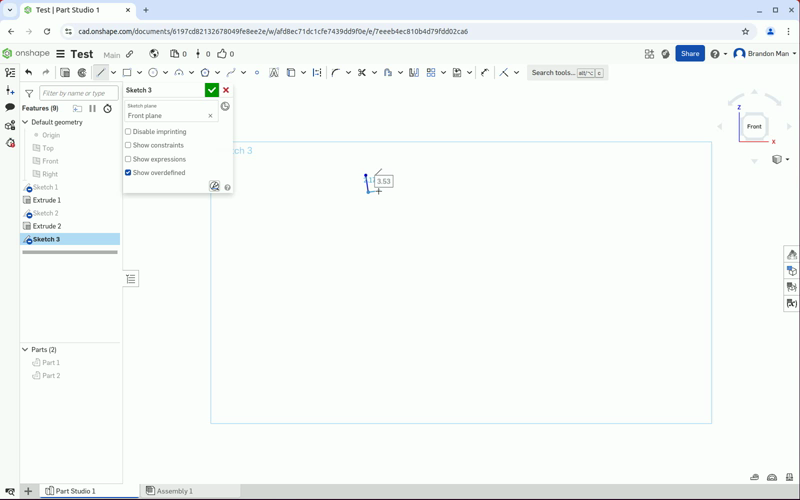
key_up(shift)
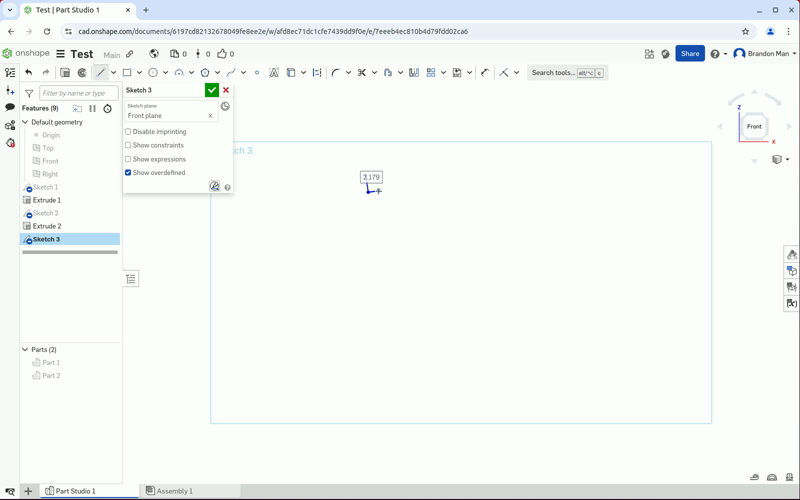
key_down(shift)
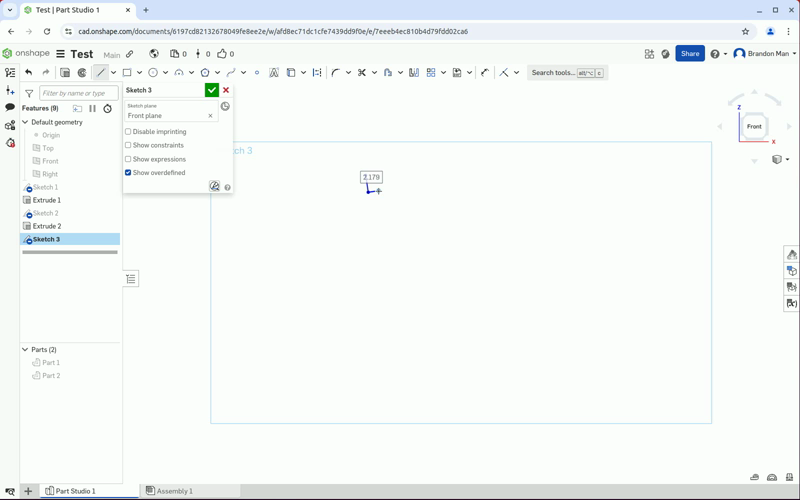
mouse_move(408, 190)
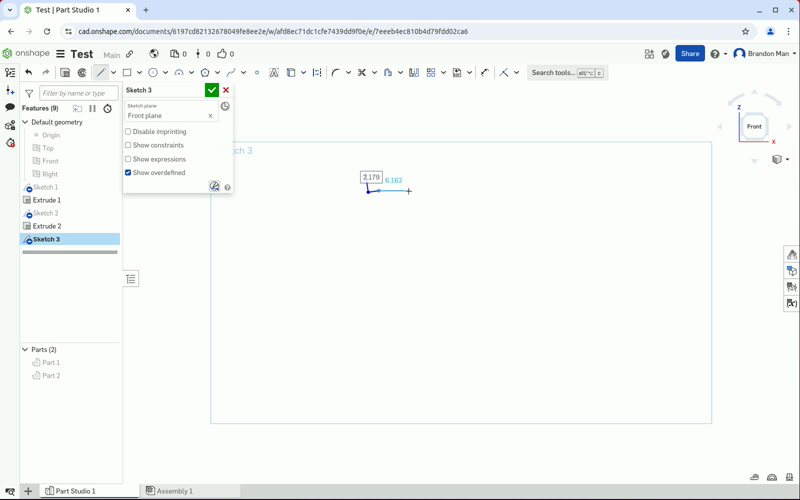
mouse_move(396, 190)
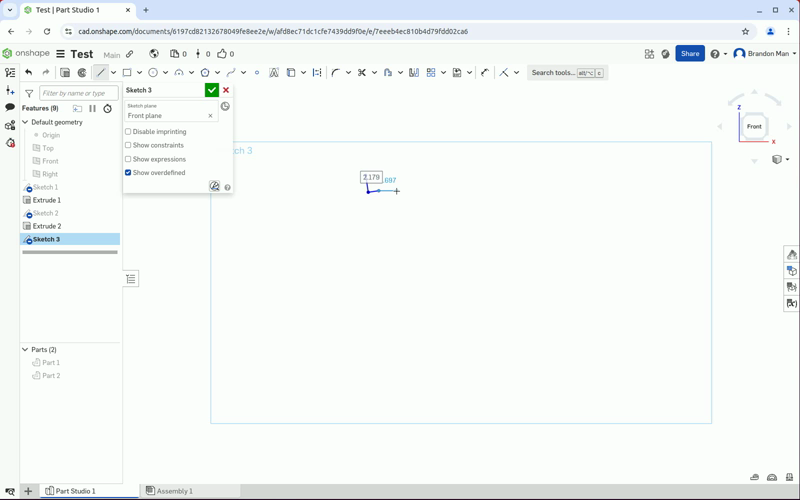
click(396, 190)
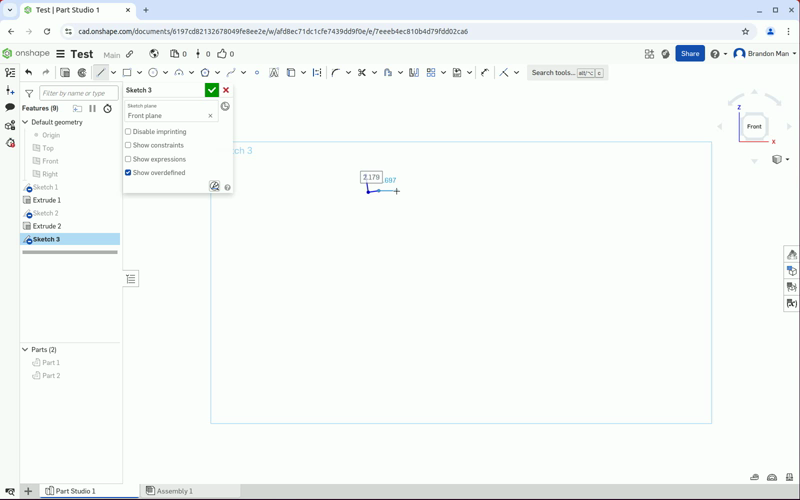
key_up(shift)
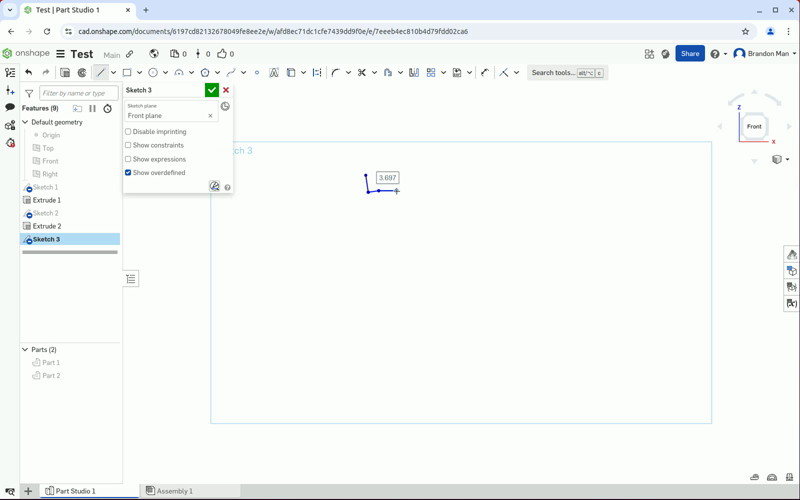
key_down(shift)
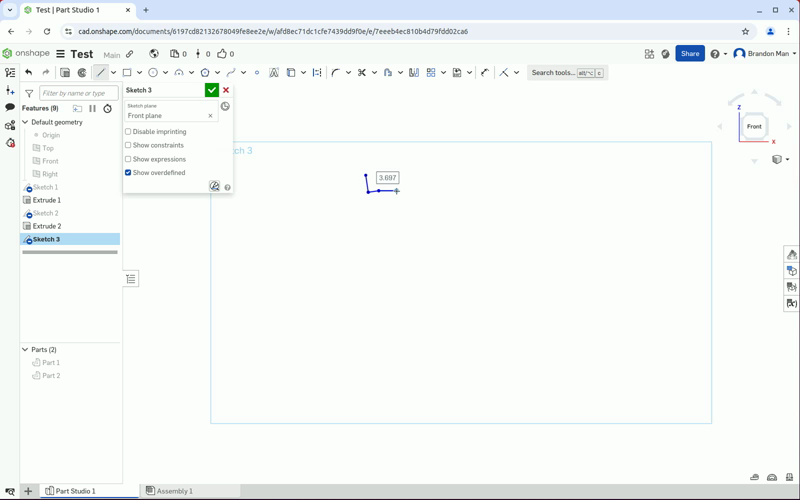
mouse_move(426, 190)
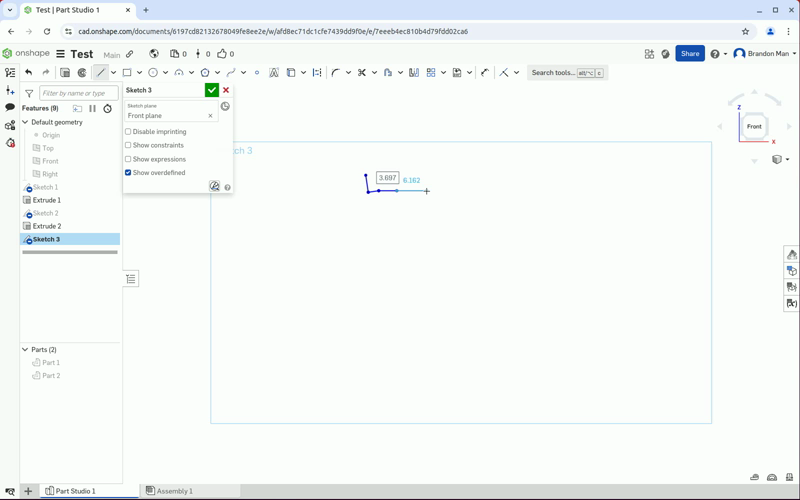
mouse_move(407, 189)
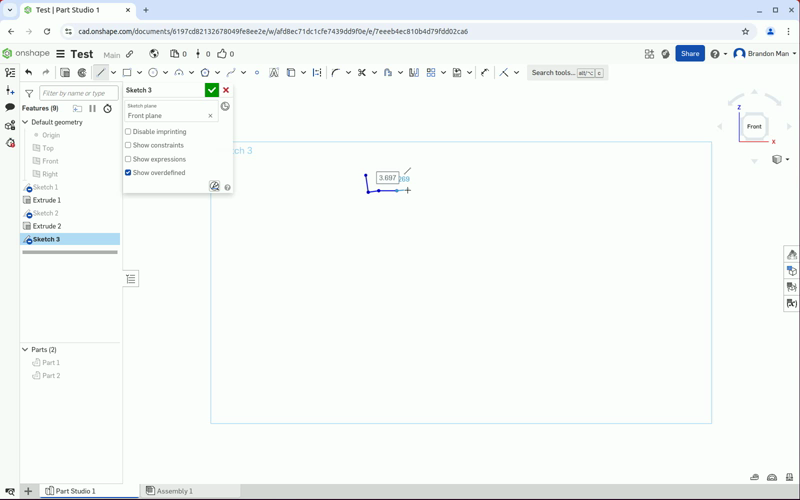
click(407, 189)
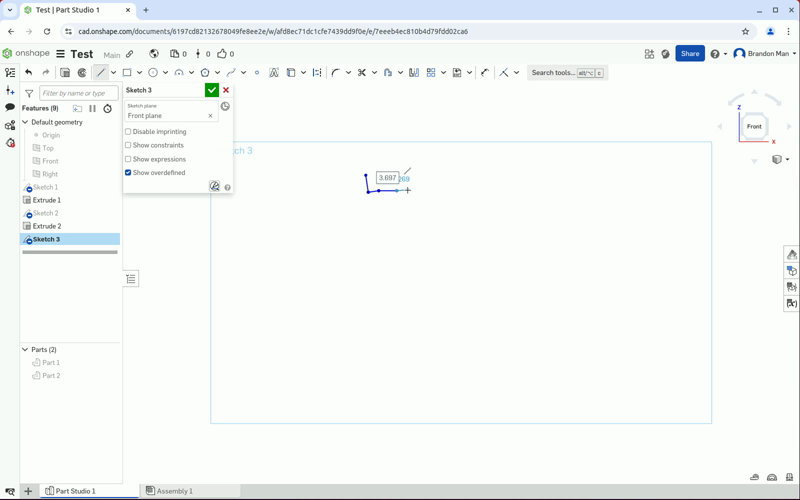
key_up(shift)
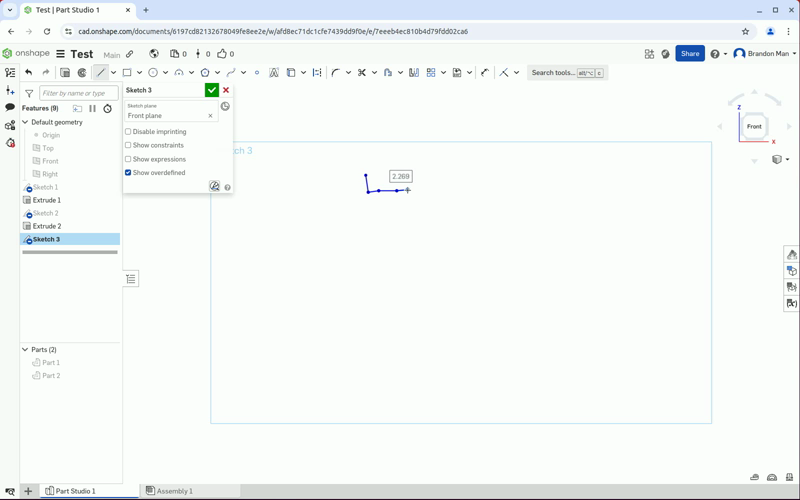
key_down(shift)
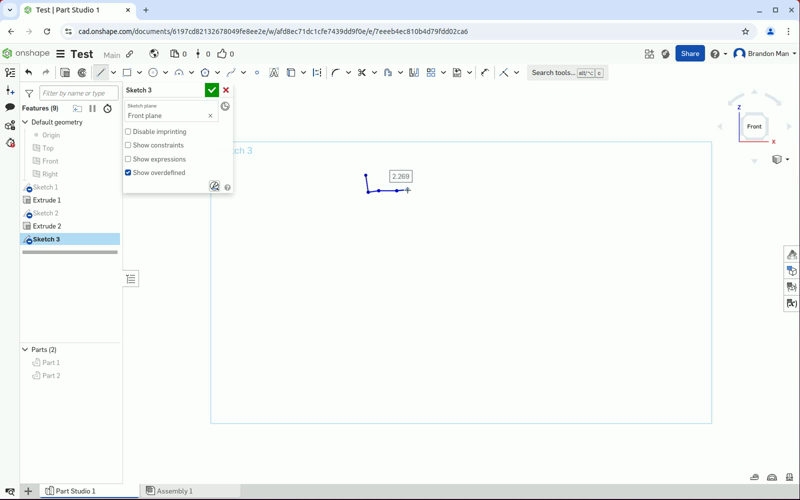
mouse_move(437, 189)
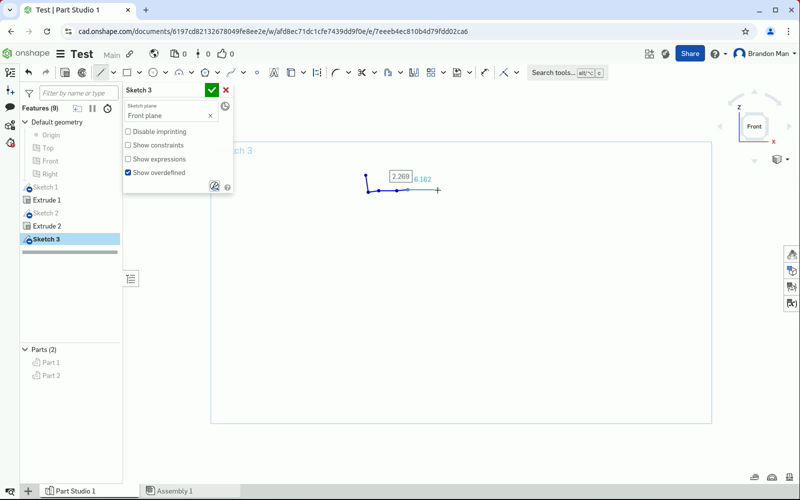
mouse_move(404, 169)
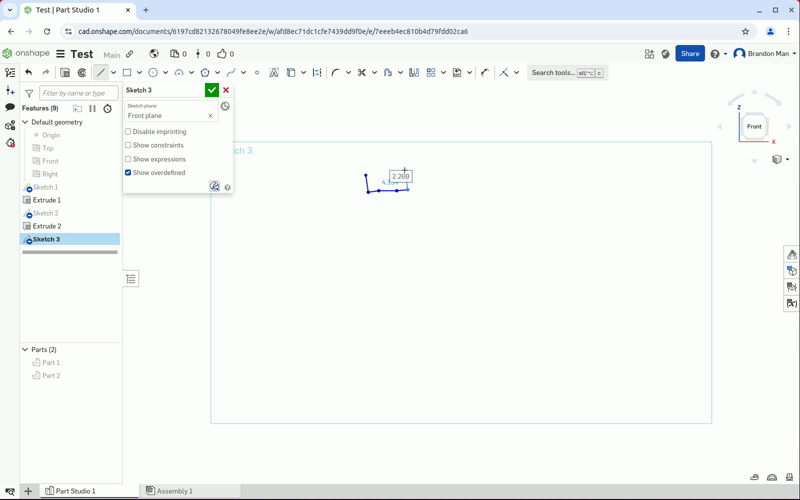
click(404, 169)
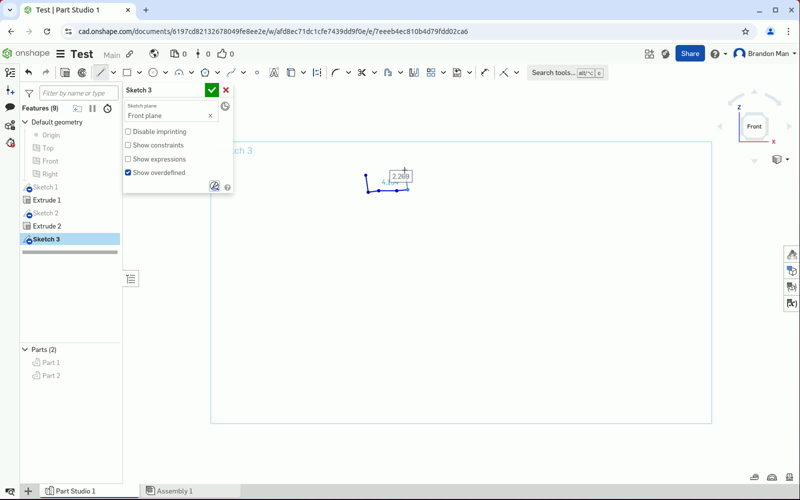
key_up(shift)
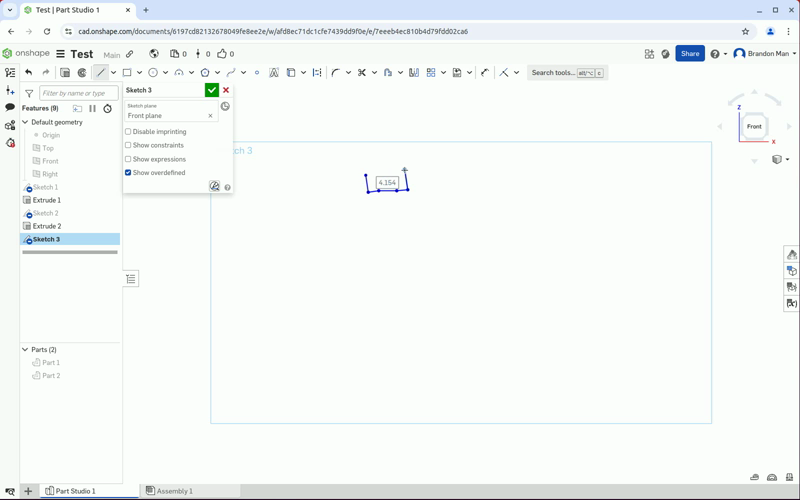
mouse_move(434, 169)
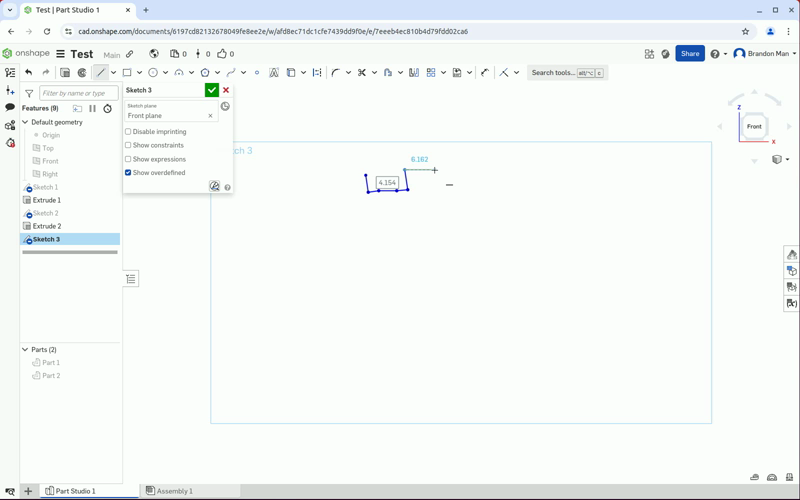
key_down(shift)
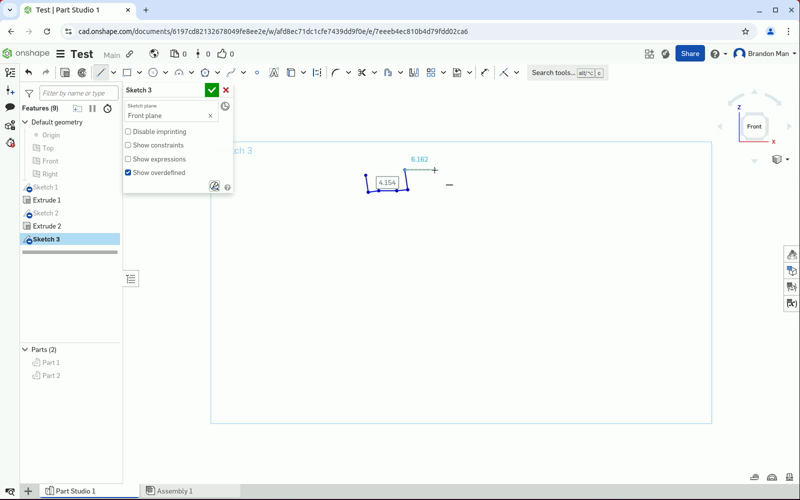
mouse_move(365, 175)
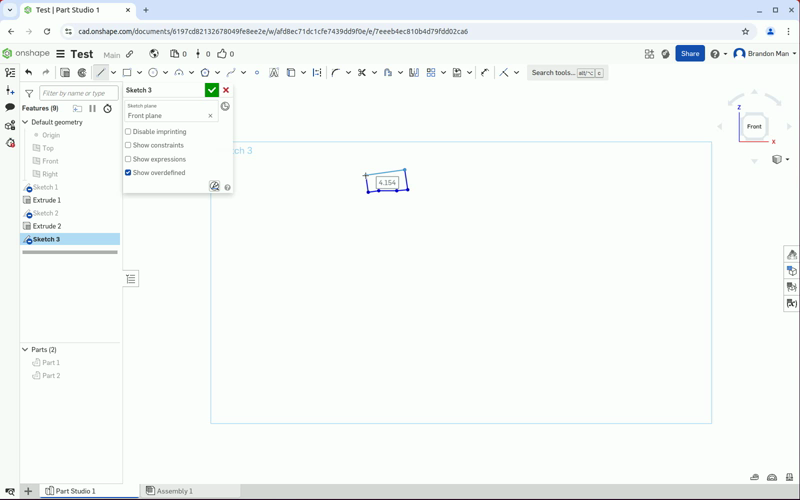
key_up(shift)
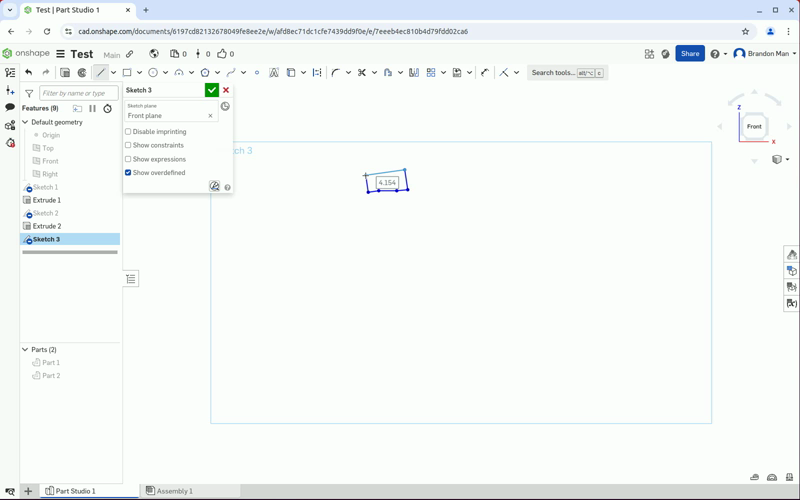
click(365, 175)
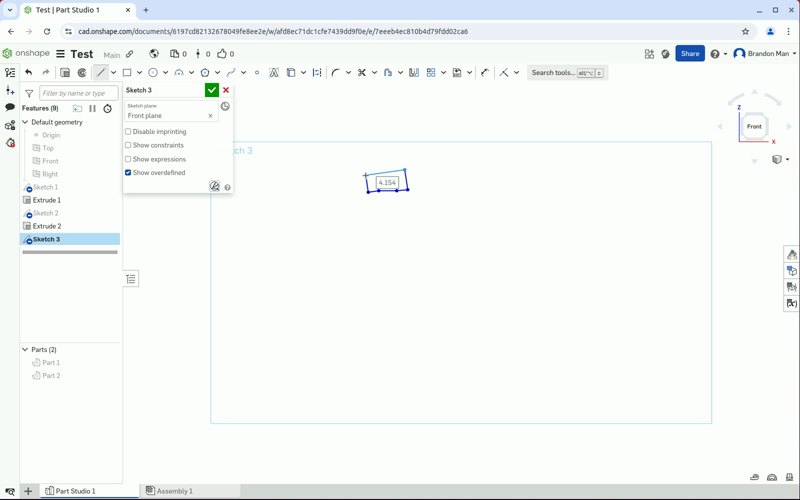
key(esc)
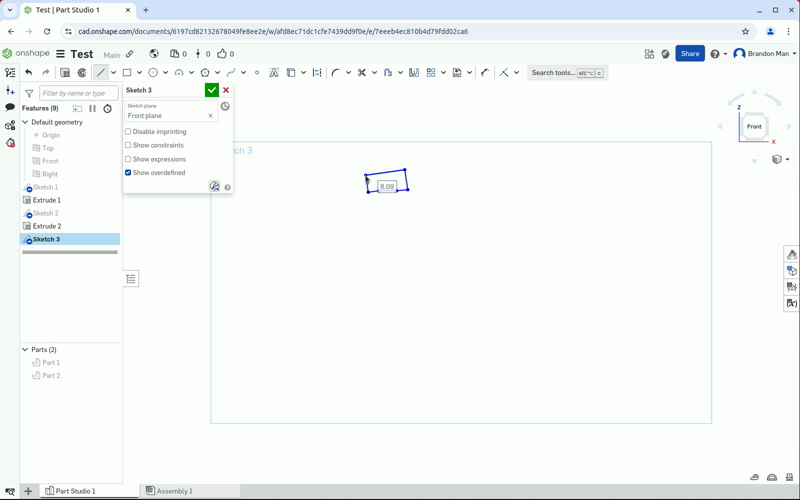
mouse_move(386, 184)
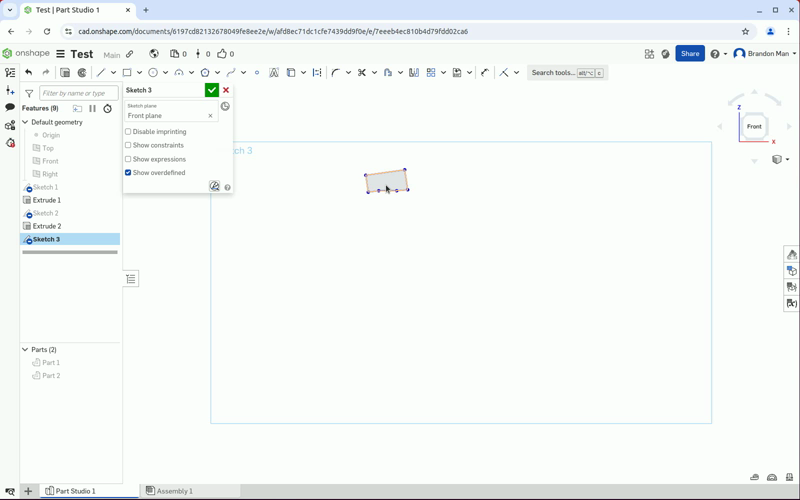
scroll(6)
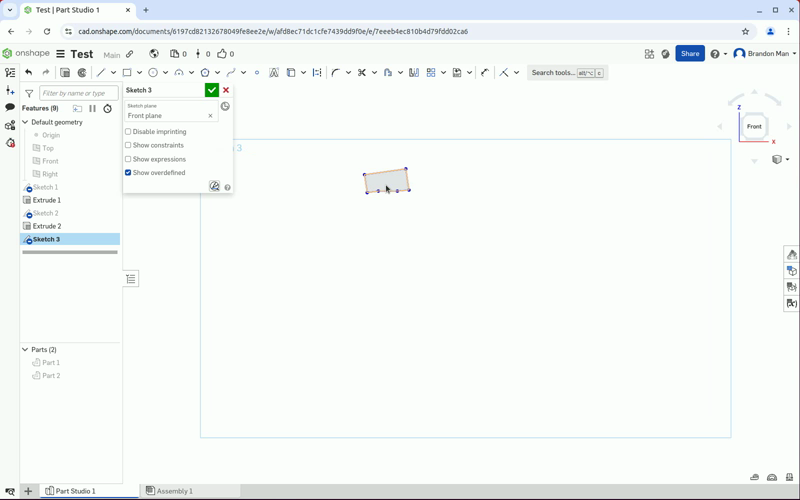
scroll(6)
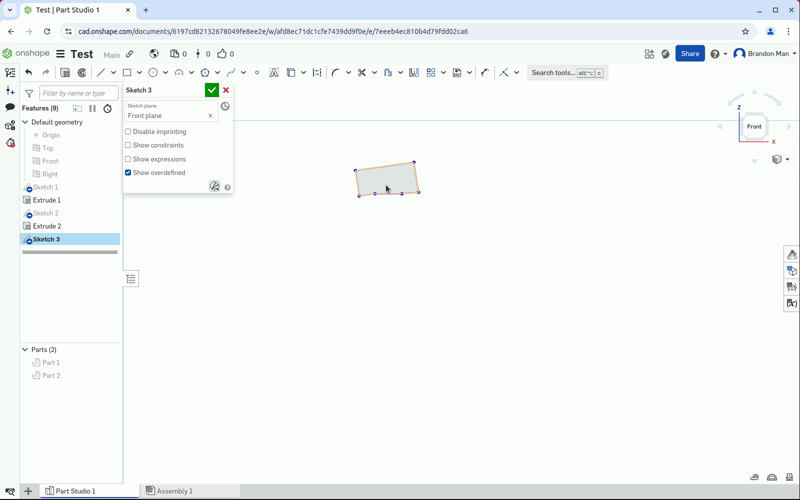
scroll(6)
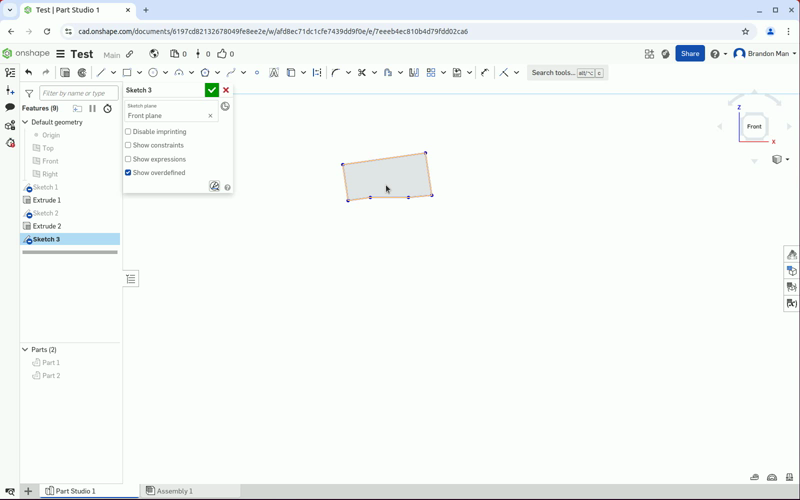
scroll(6)
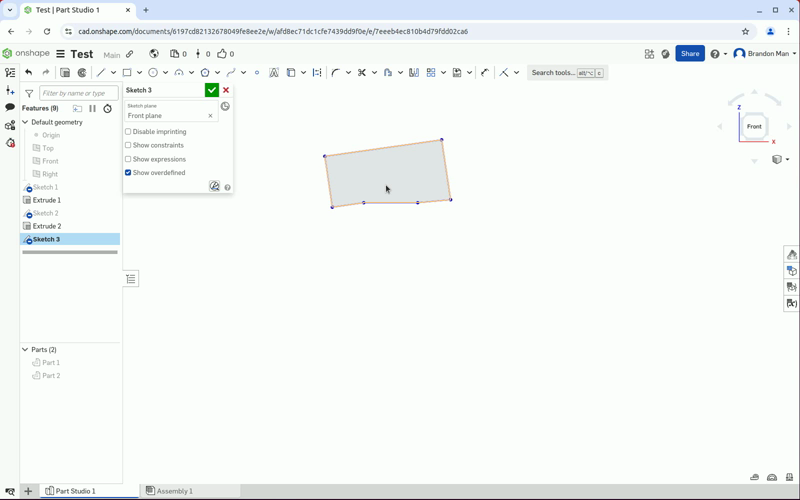
scroll(6)
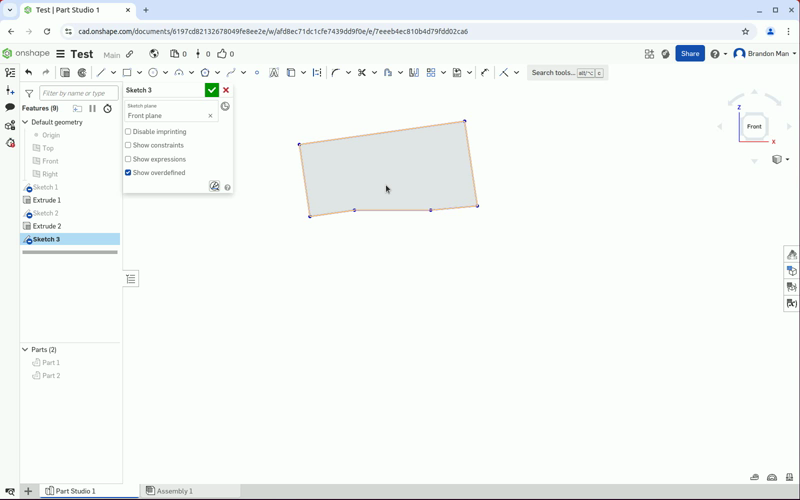
scroll(6)
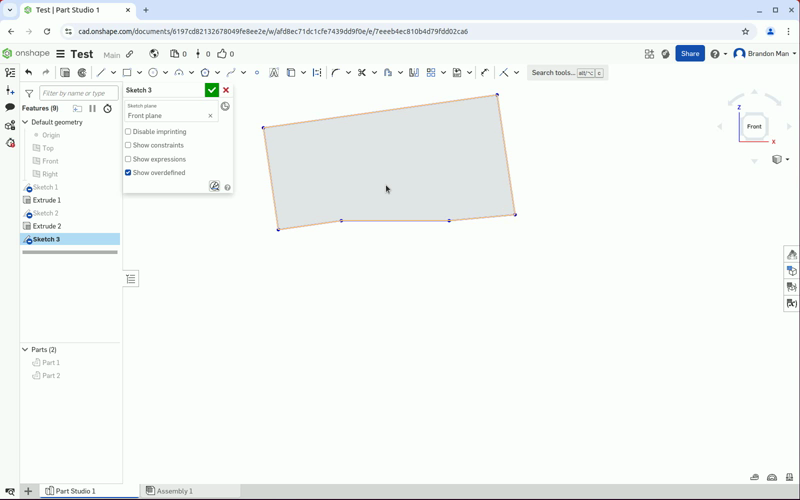
scroll(6)
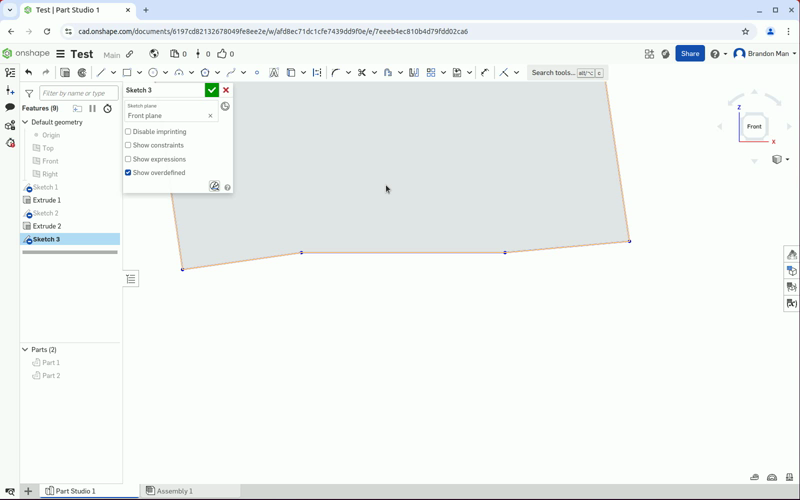
click(386, 184)
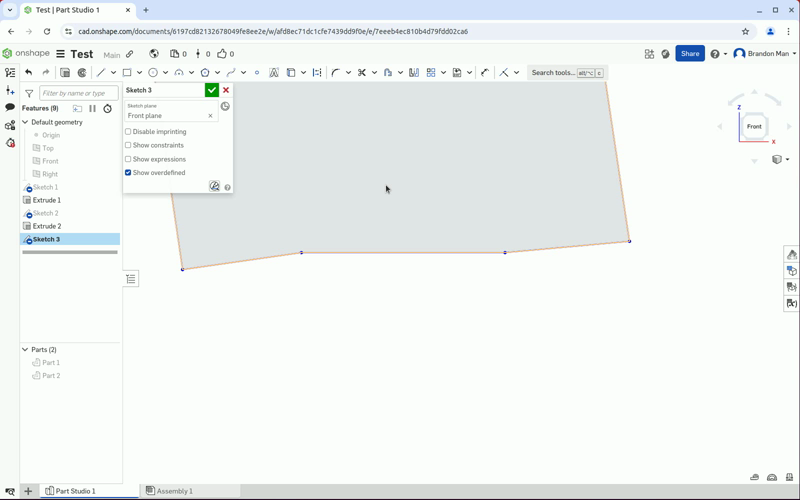
scroll(-6)
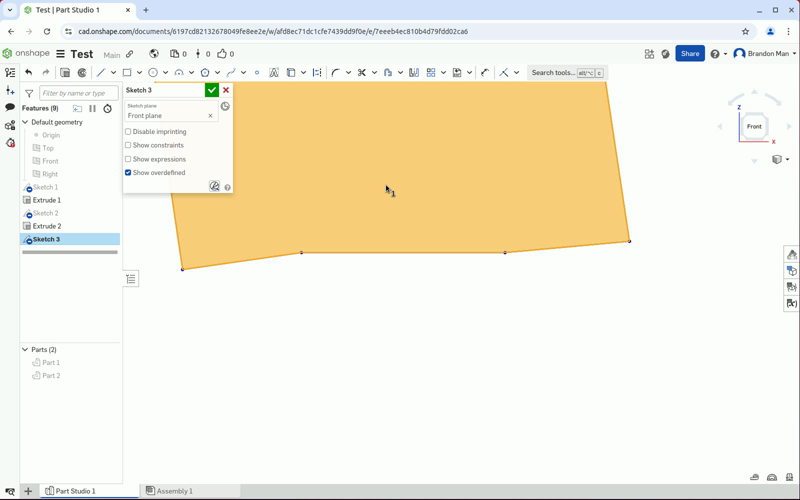
scroll(-6)
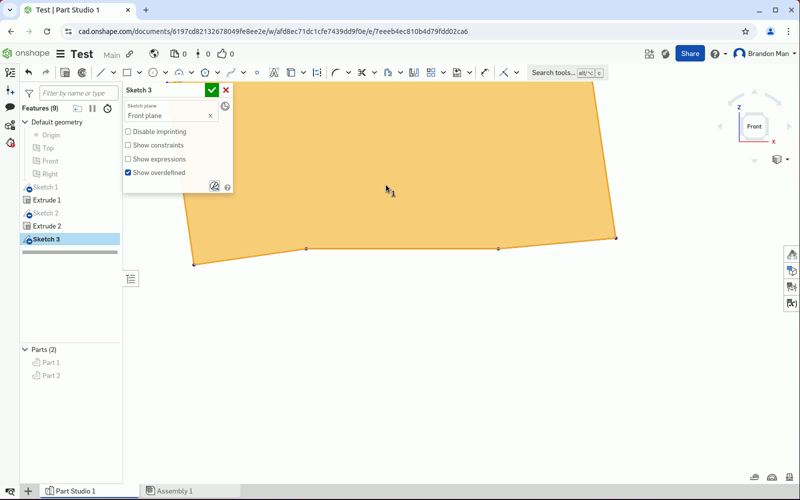
scroll(-6)
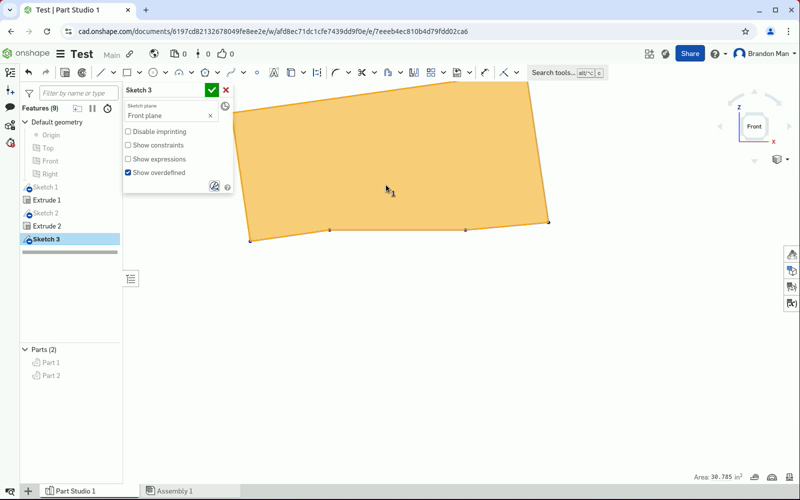
scroll(-6)
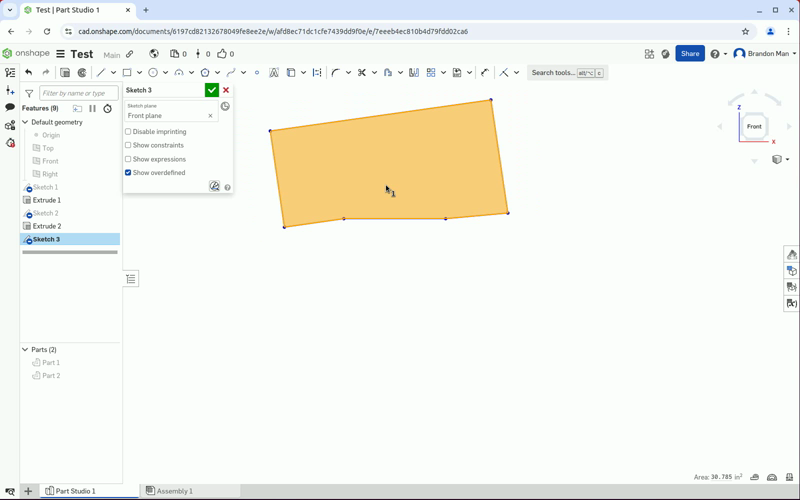
scroll(-6)
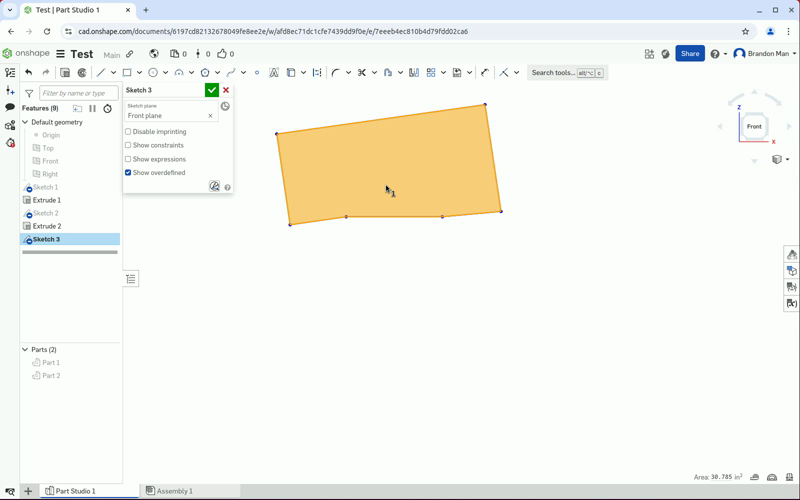
scroll(-6)
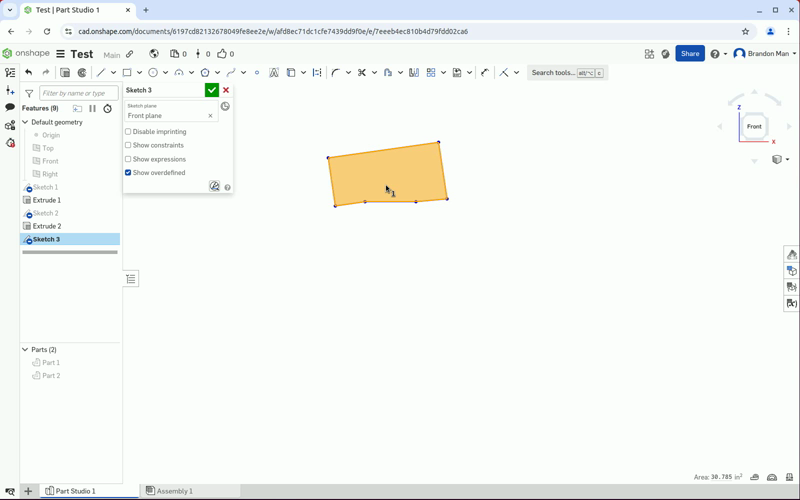
scroll(-6)
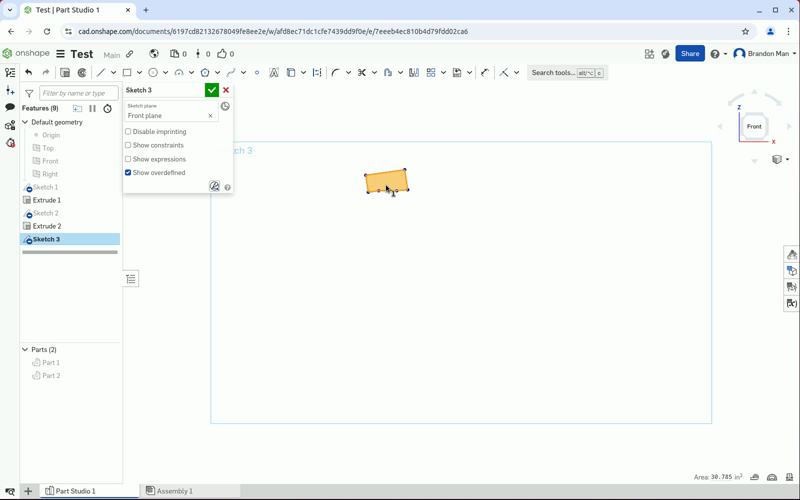
mouse_move(73, 352)
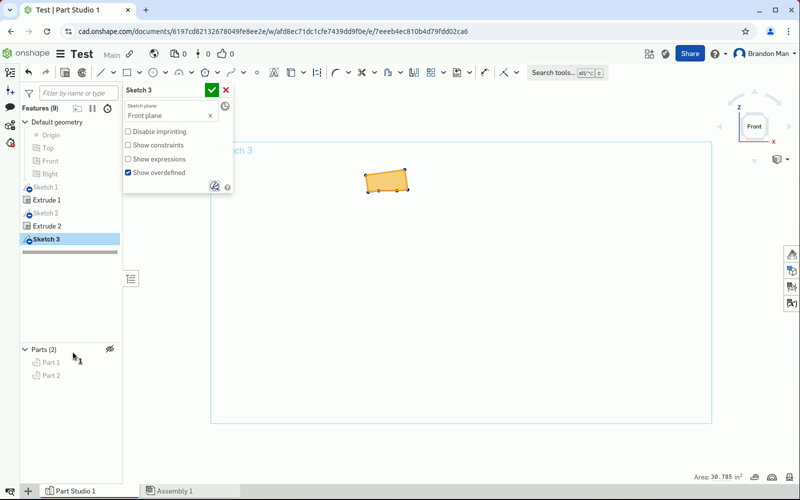
key(shift+y)
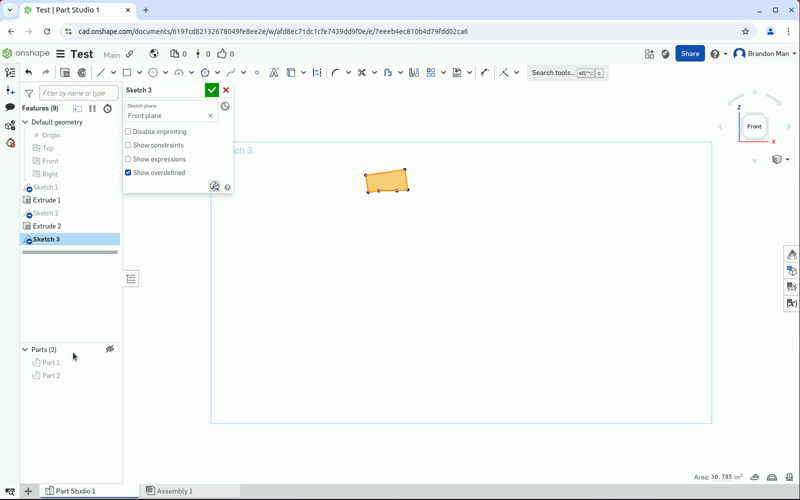
key(shift+e)
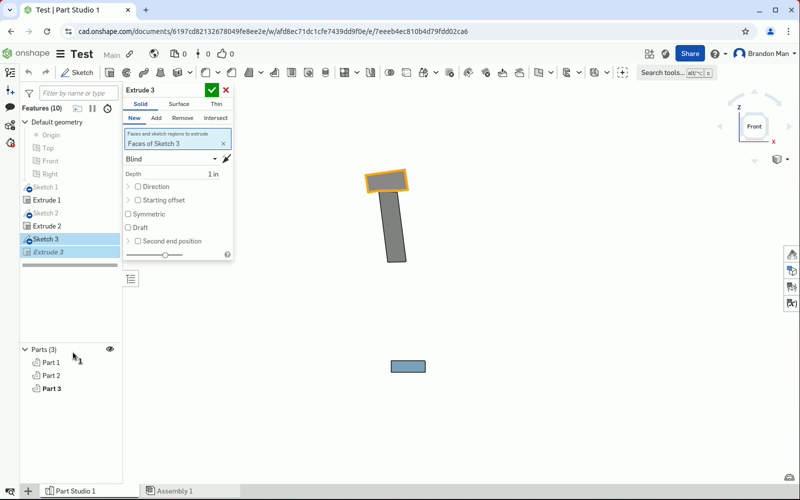
mouse_move(143, 106)
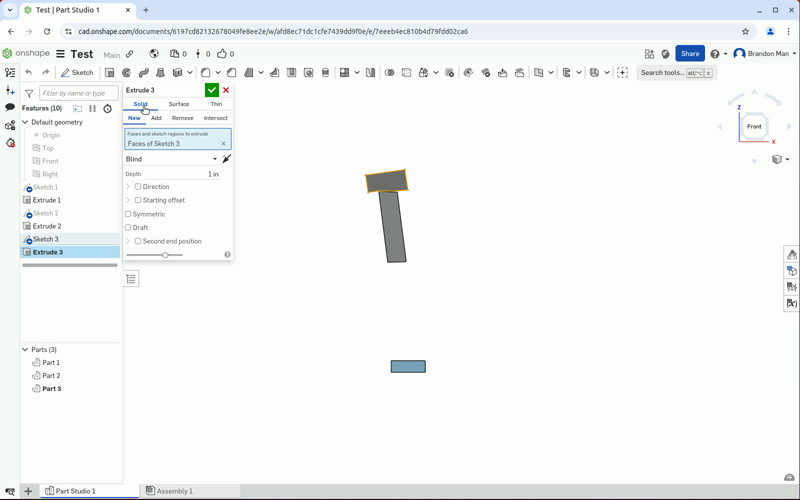
click(143, 106)
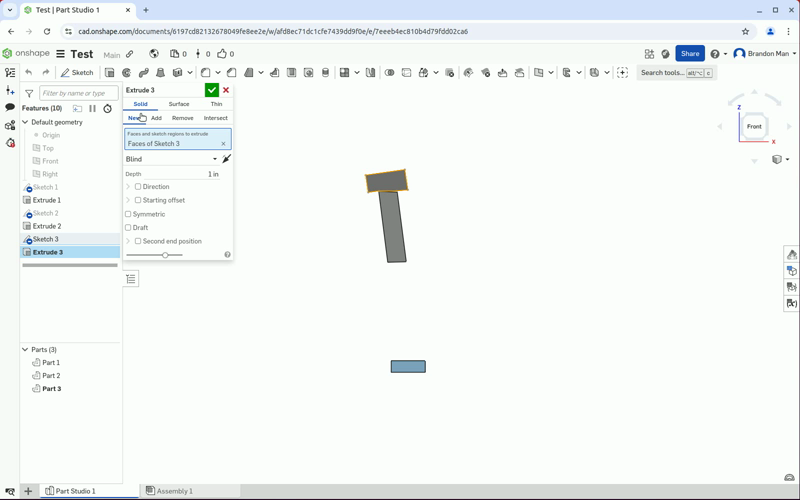
mouse_move(137, 120)
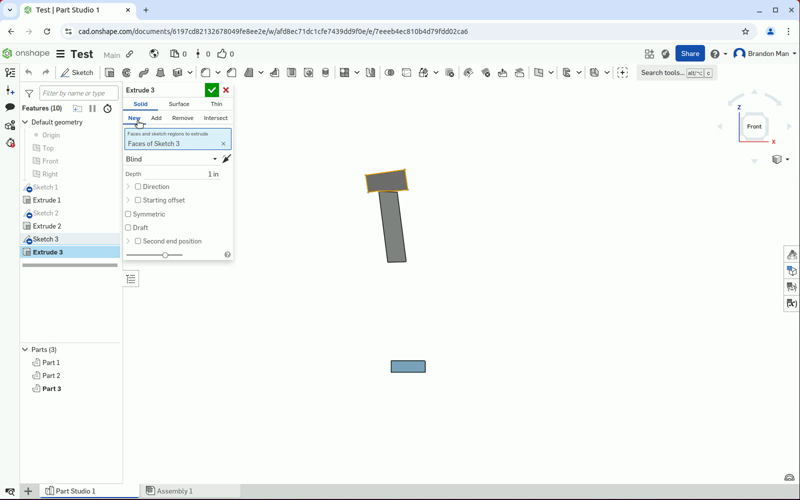
click(137, 120)
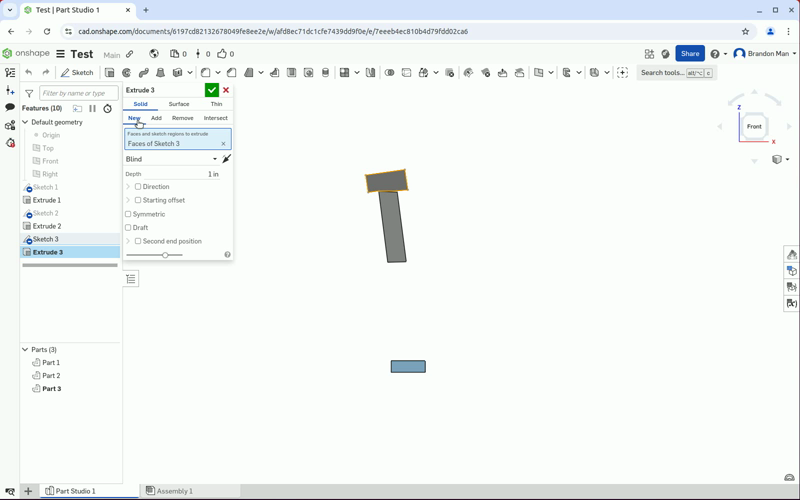
key(tab, 4)
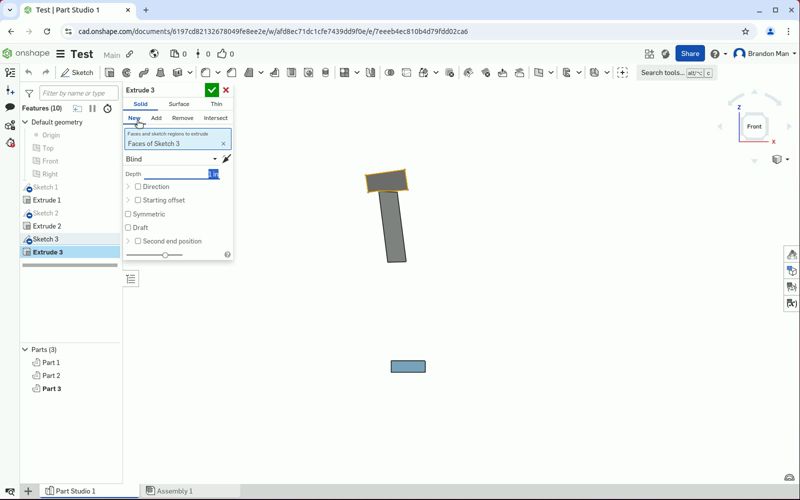
text(3.852)
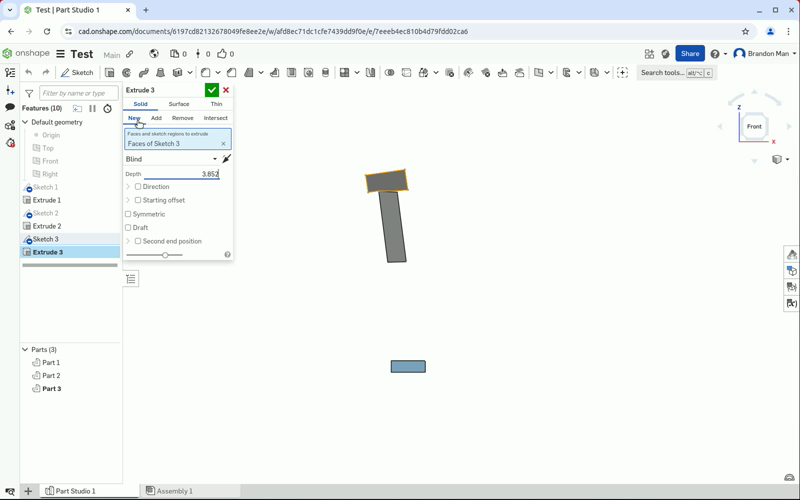
key(tab, 3)
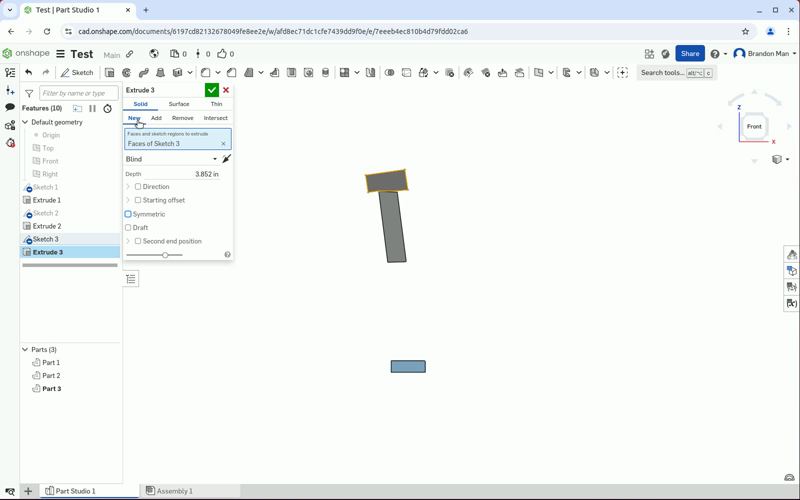
key(space)
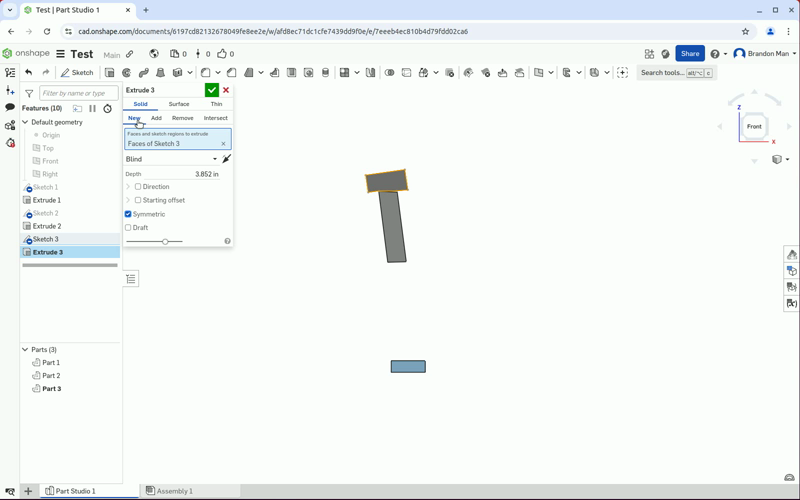
key(enter)
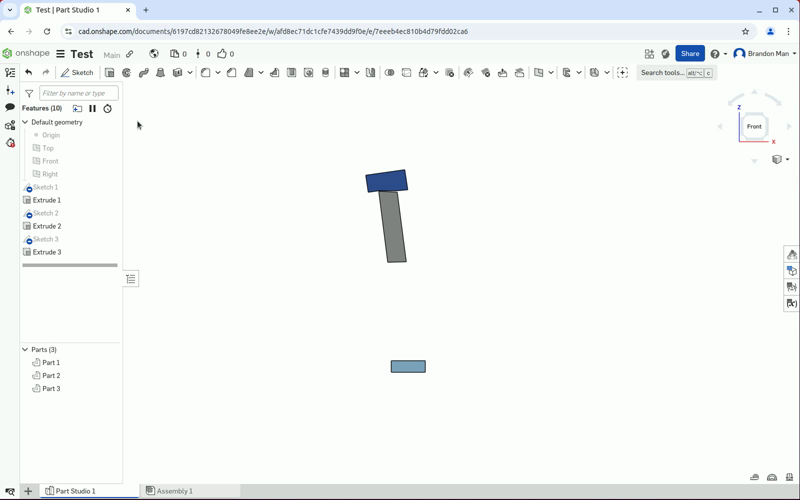
key(shift+h)
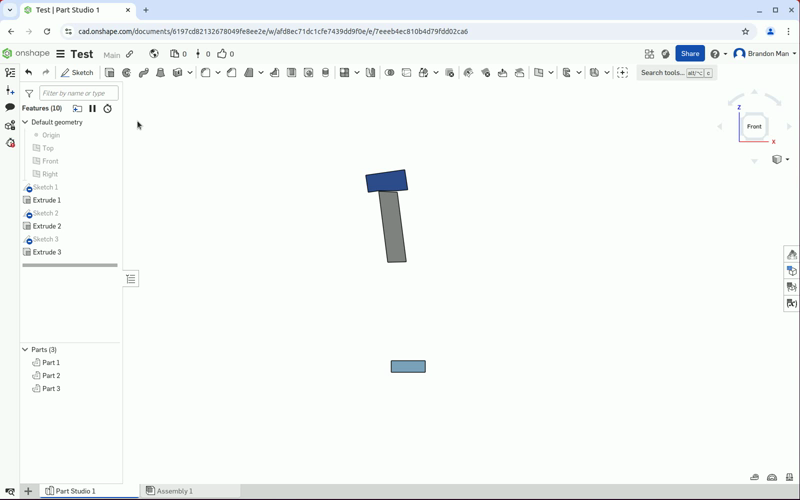
key(shift+h)
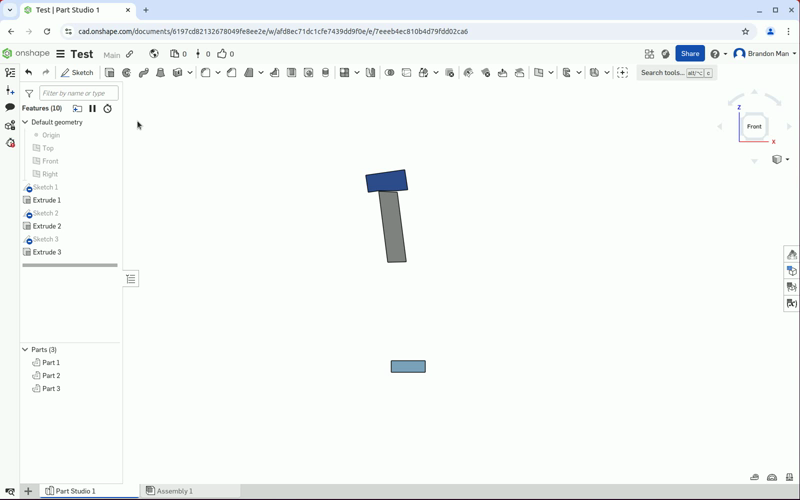
mouse_move(73, 189)
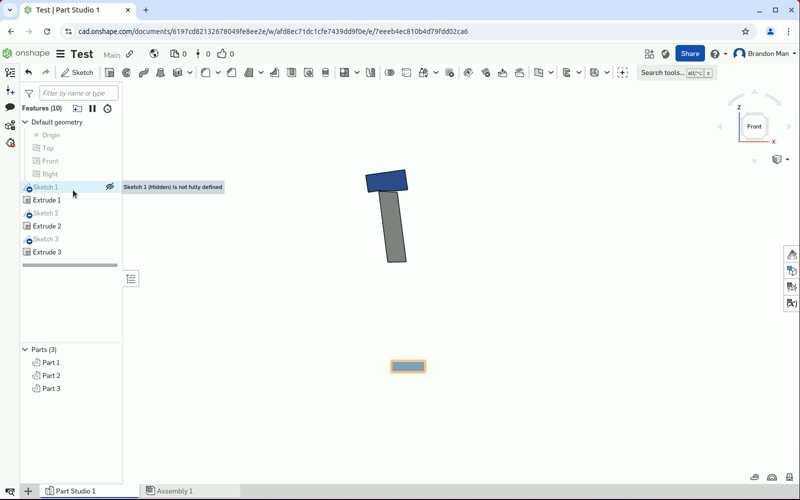
click(73, 189)
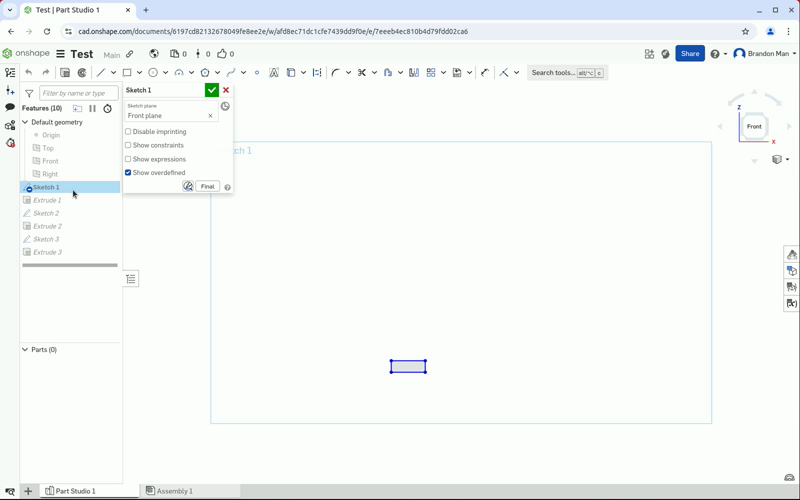
mouse_move(229, 92)
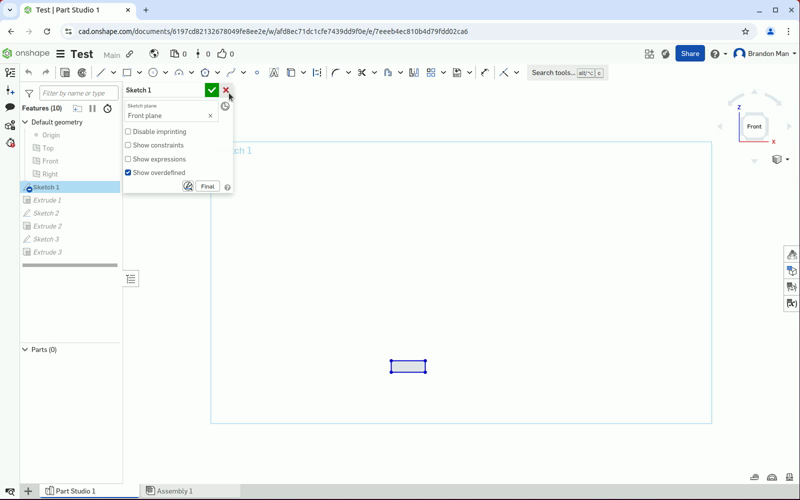
click(229, 92)
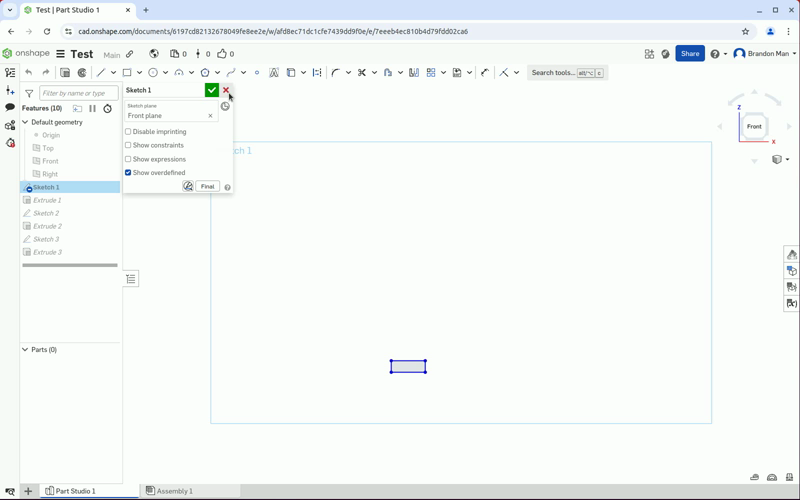
key(shift+s)
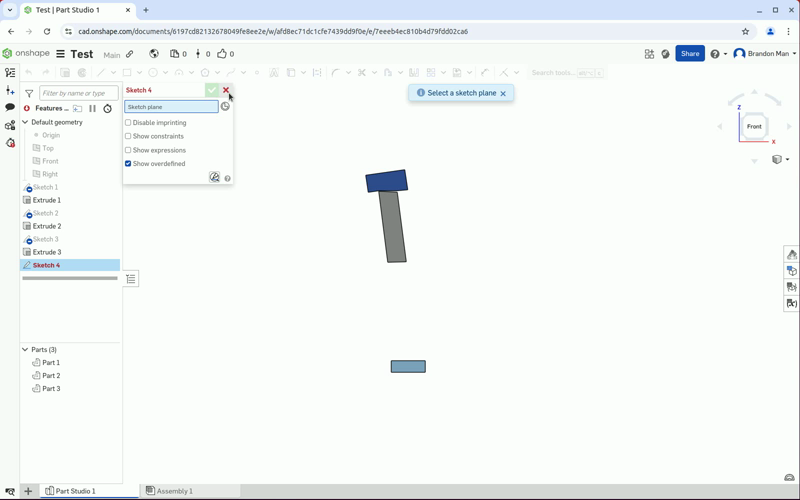
mouse_move(73, 163)
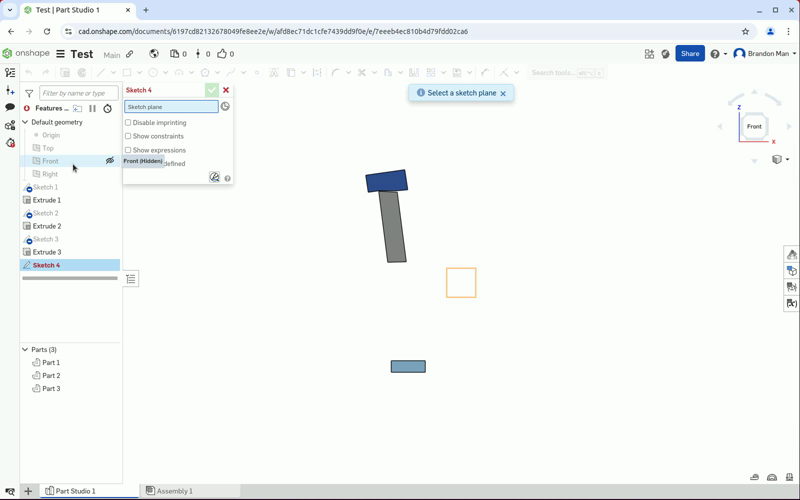
click(73, 163)
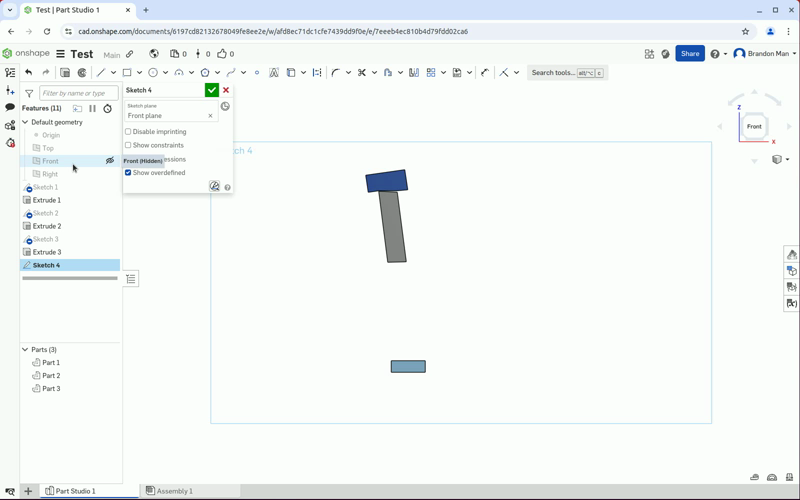
mouse_move(73, 352)
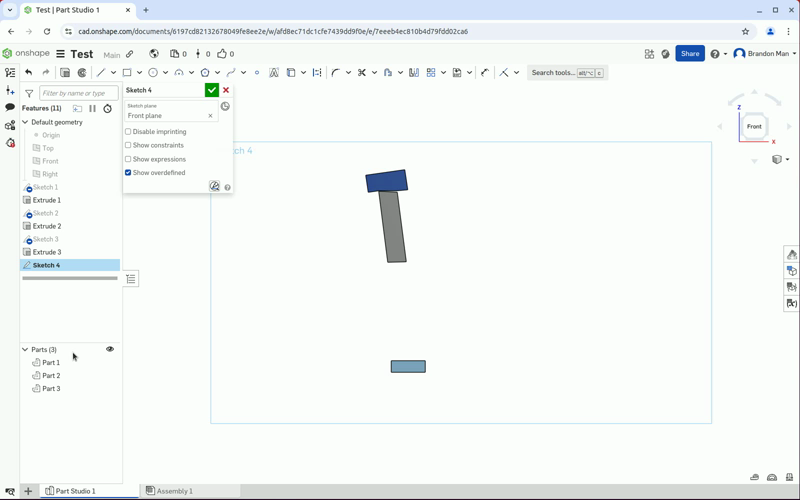
key(y)
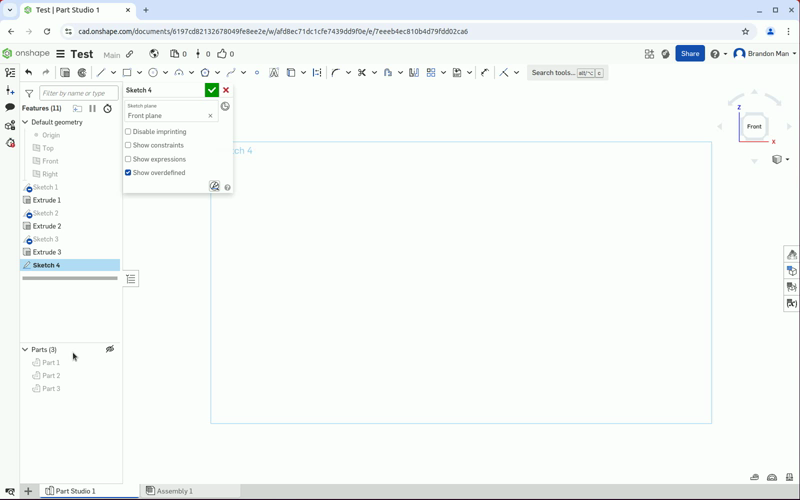
key(l)
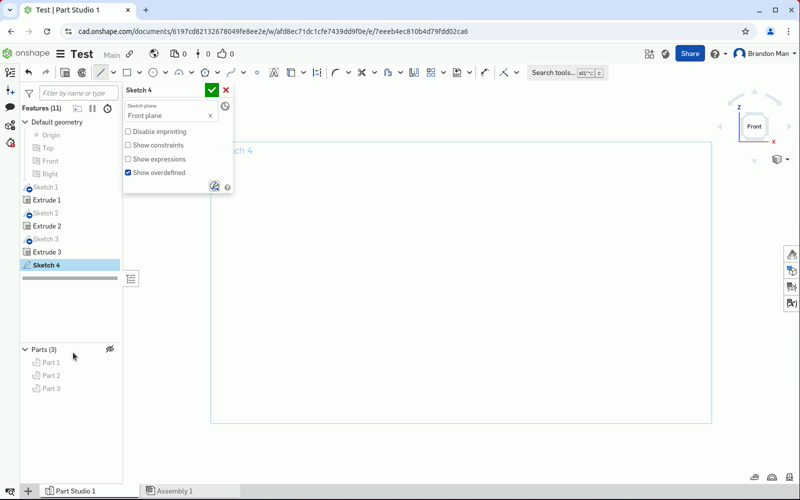
key_down(shift)
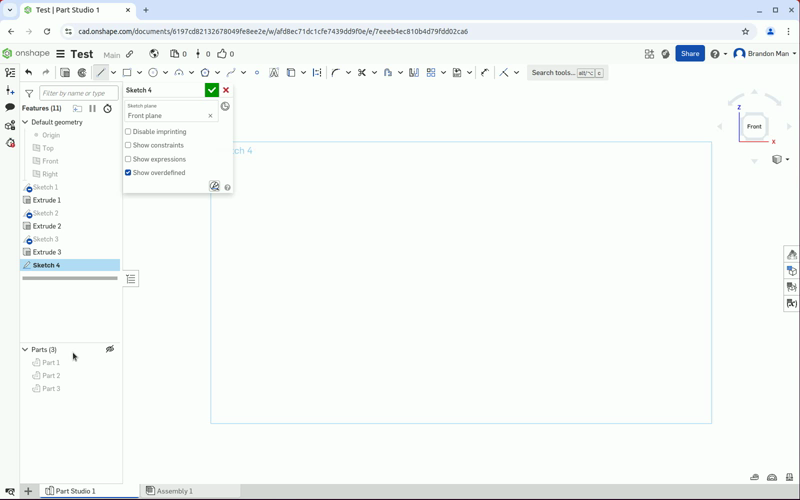
mouse_move(378, 191)
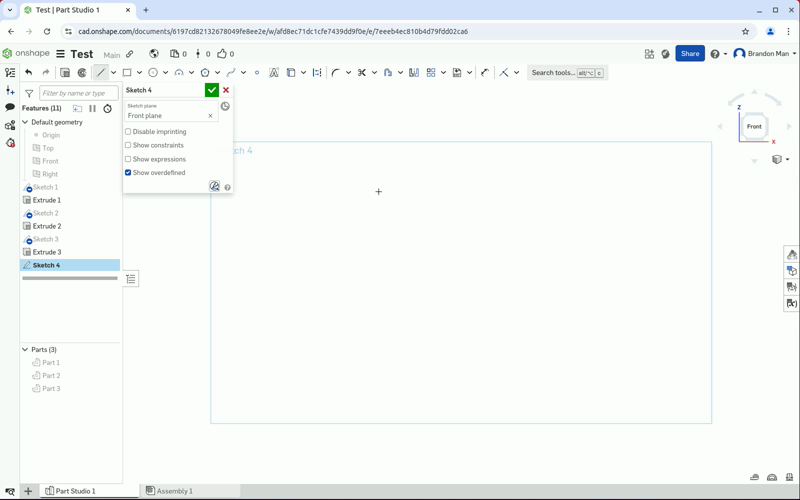
click(378, 191)
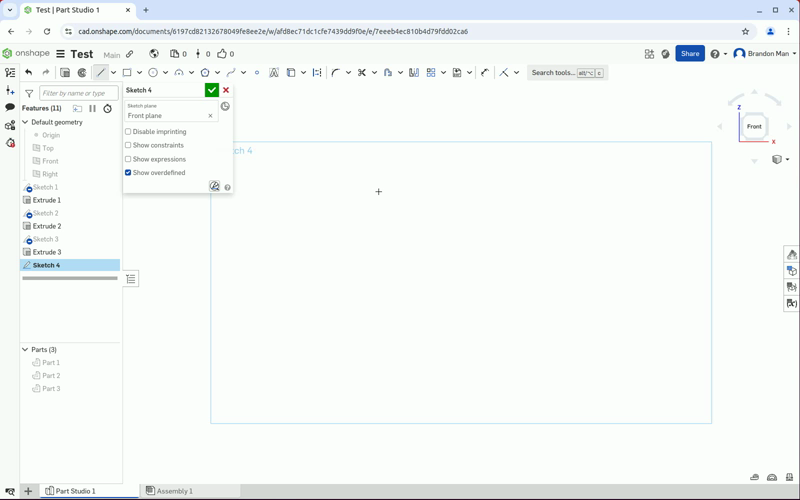
key_up(shift)
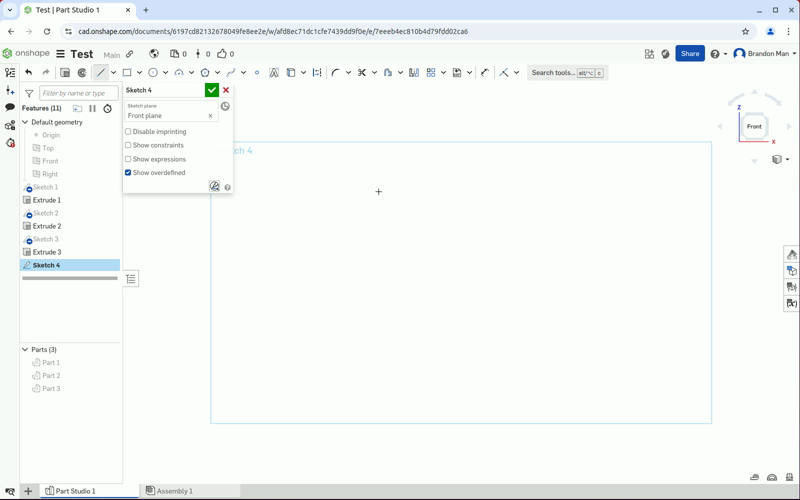
key_down(shift)
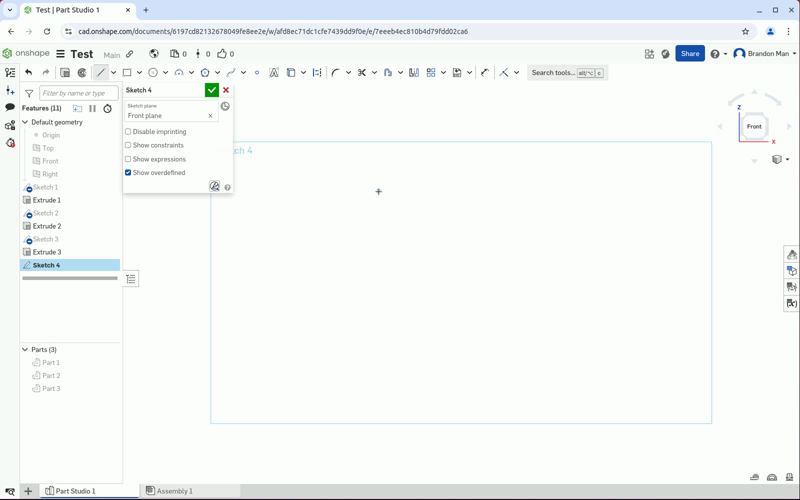
mouse_move(387, 262)
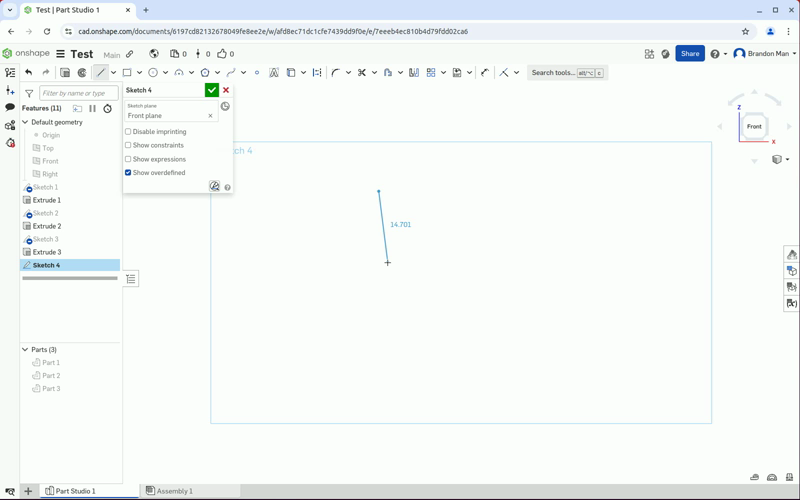
click(387, 262)
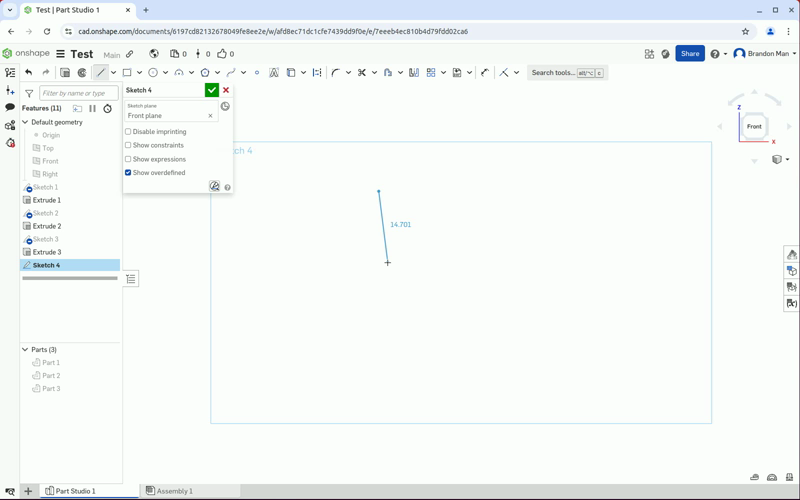
key_up(shift)
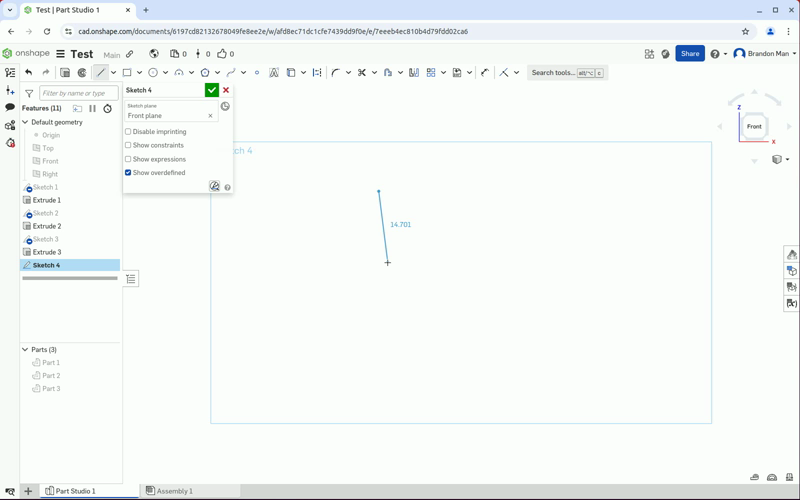
key_down(shift)
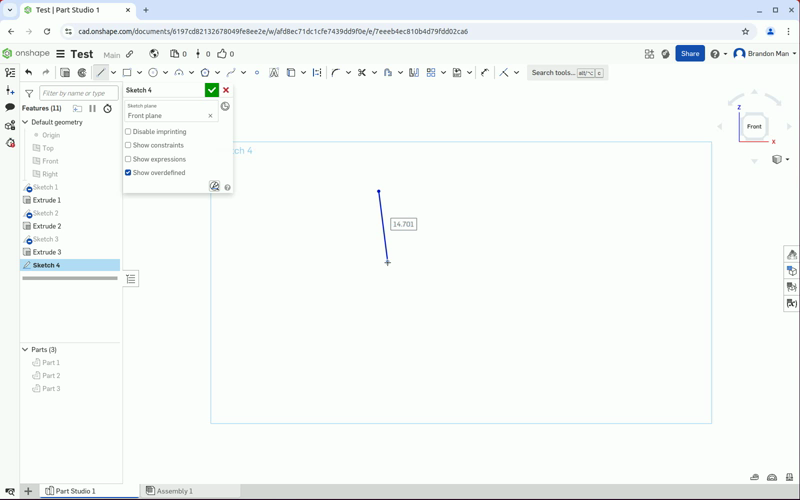
mouse_move(417, 262)
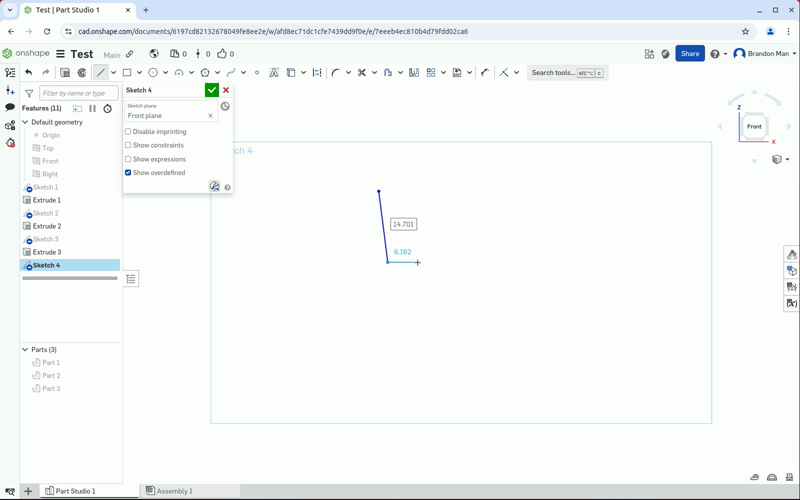
mouse_move(406, 261)
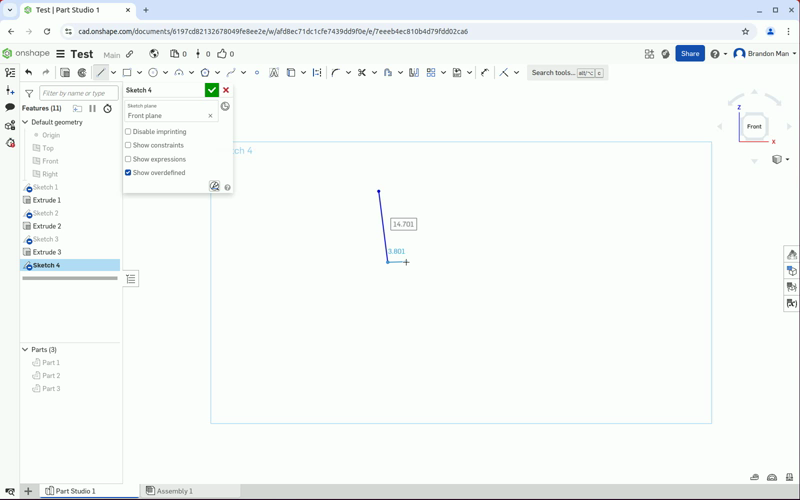
click(406, 261)
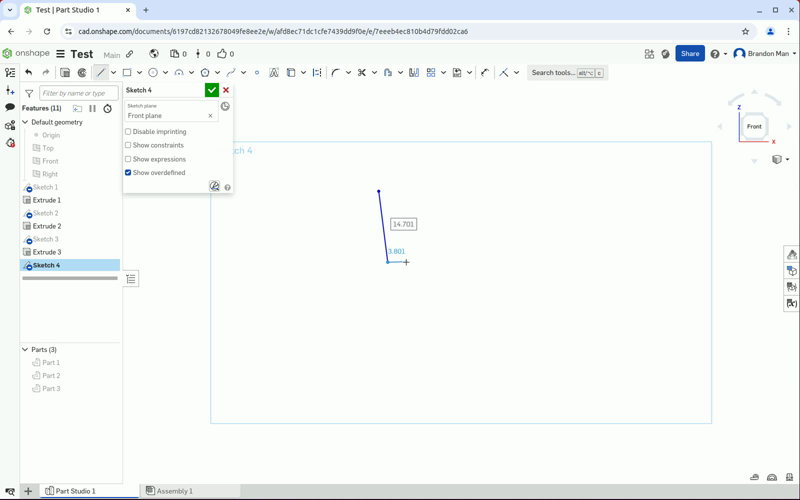
key_up(shift)
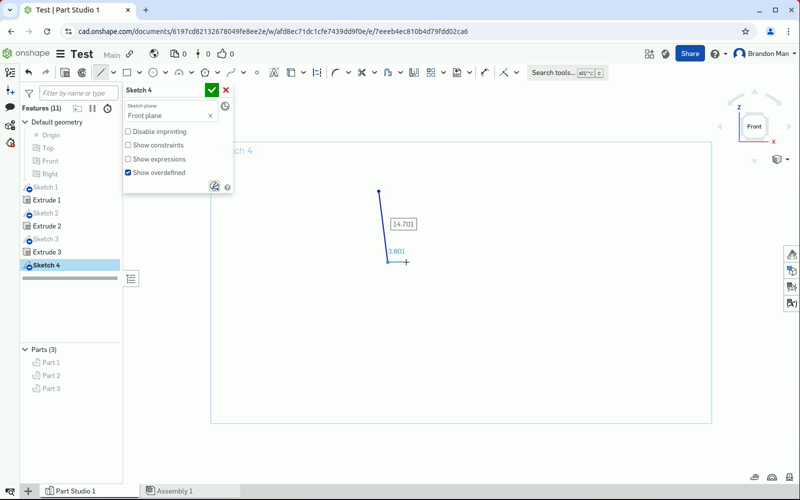
key_down(shift)
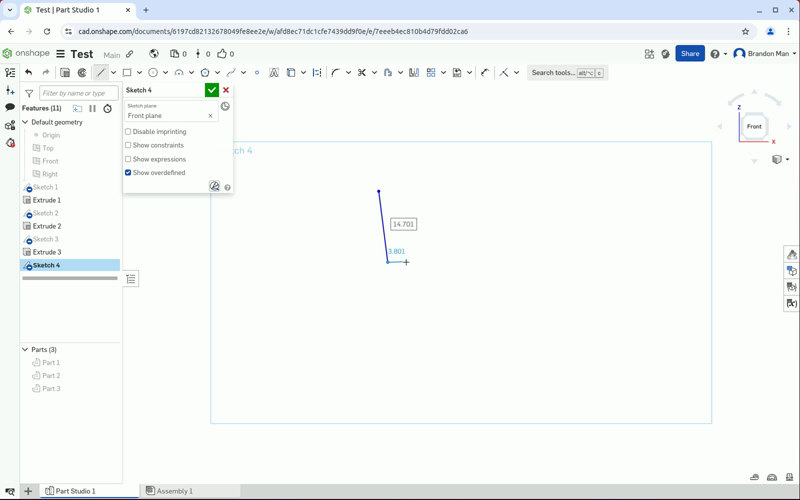
mouse_move(397, 192)
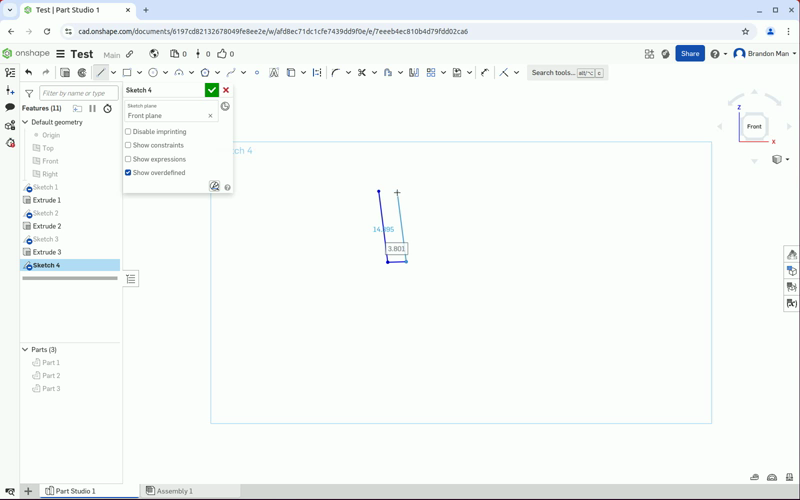
click(397, 192)
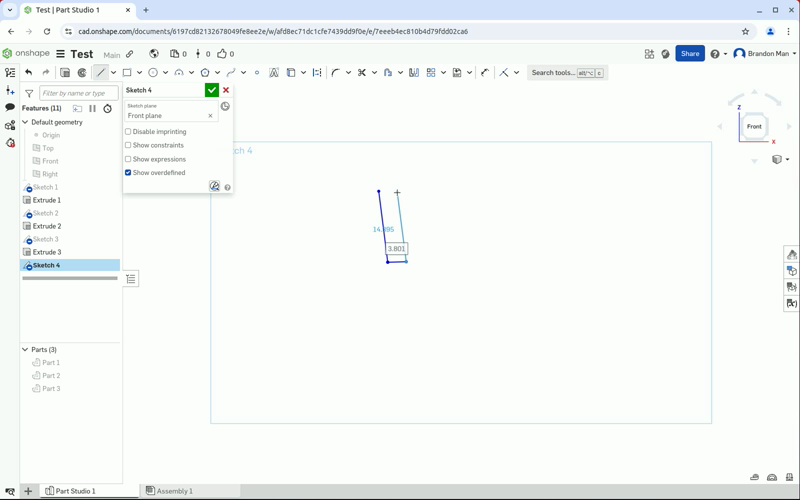
key_up(shift)
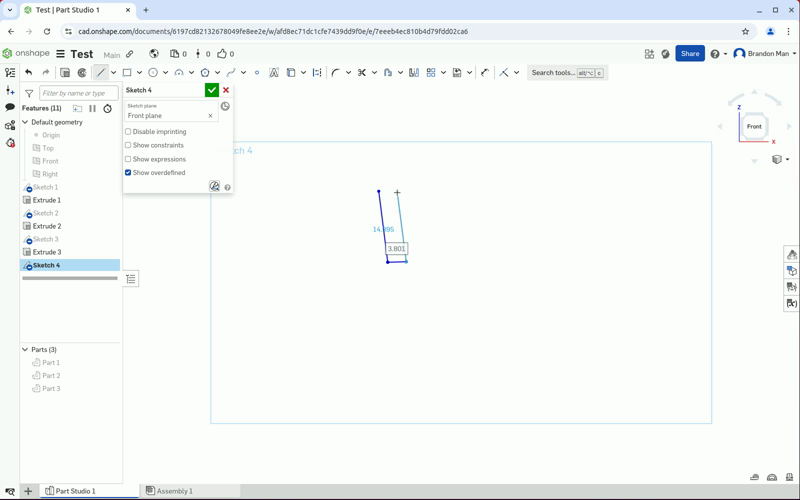
mouse_move(427, 192)
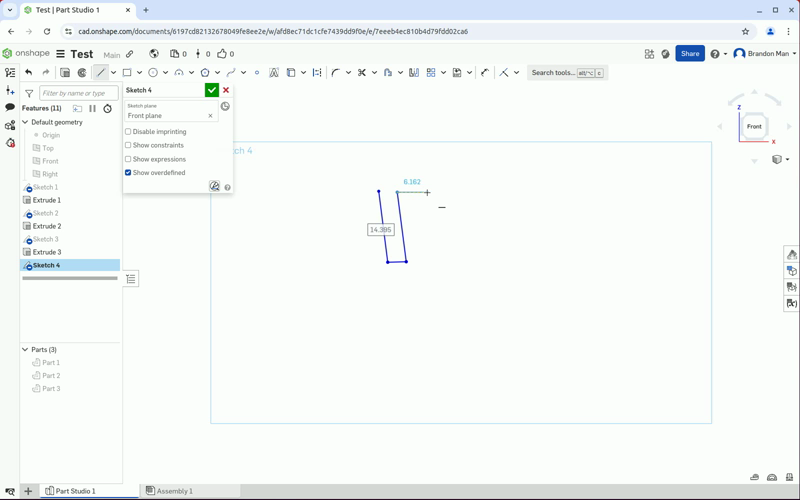
key_down(shift)
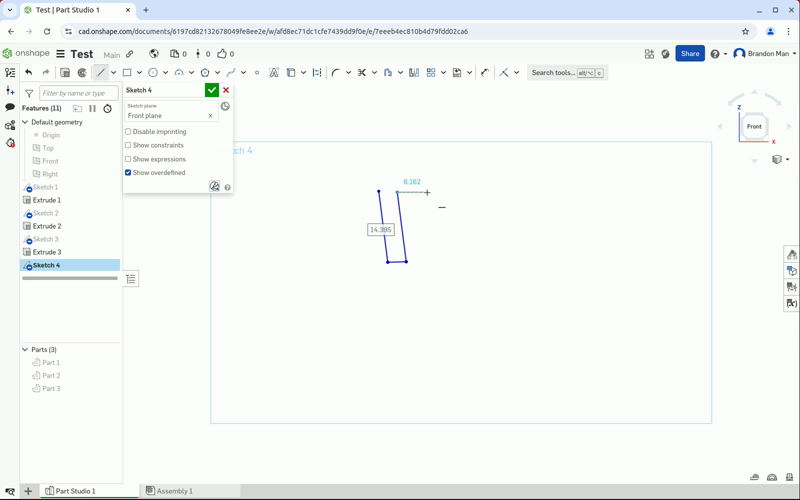
mouse_move(378, 191)
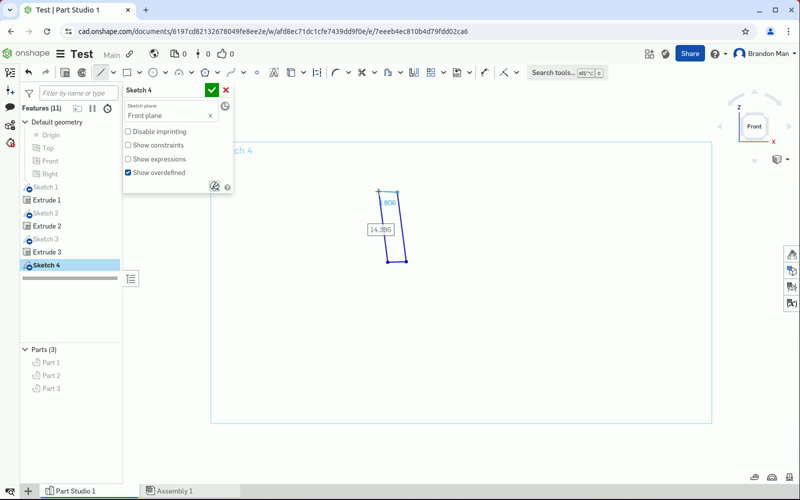
key_up(shift)
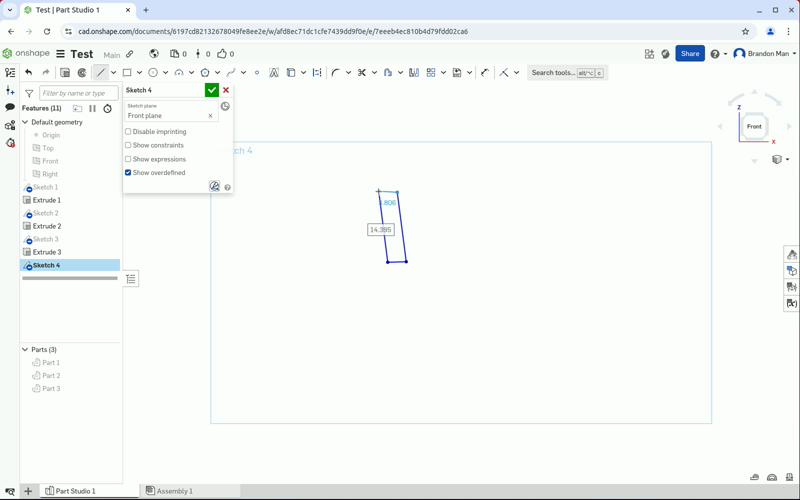
click(378, 191)
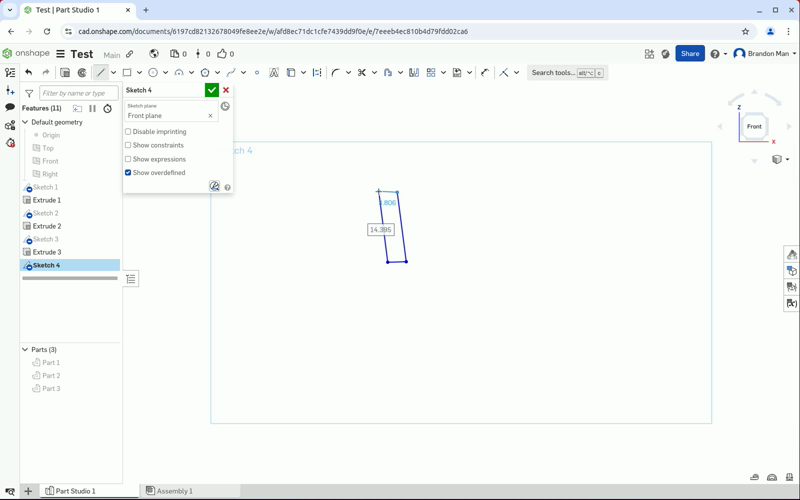
key(esc)
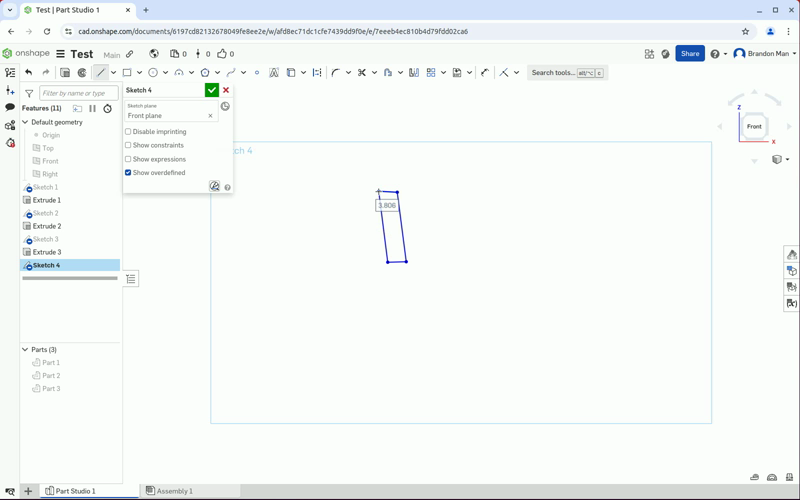
mouse_move(393, 260)
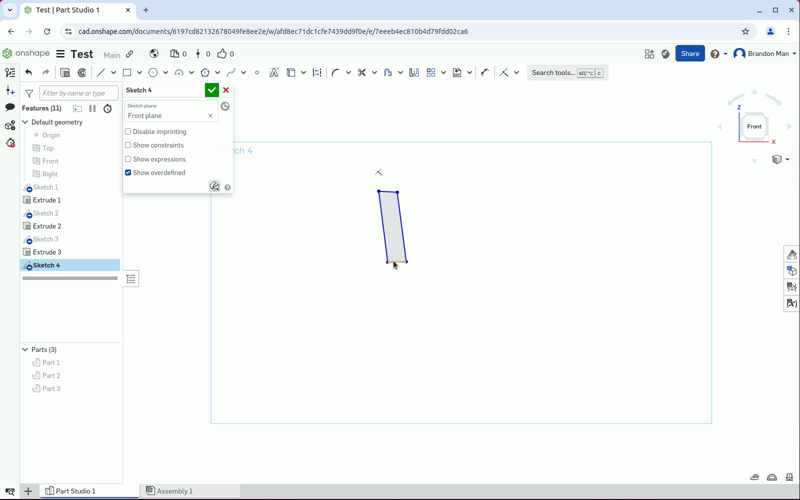
scroll(6)
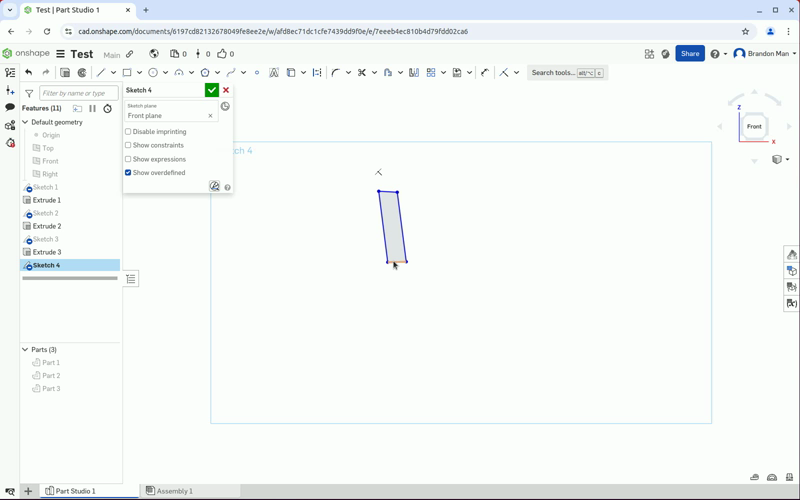
scroll(6)
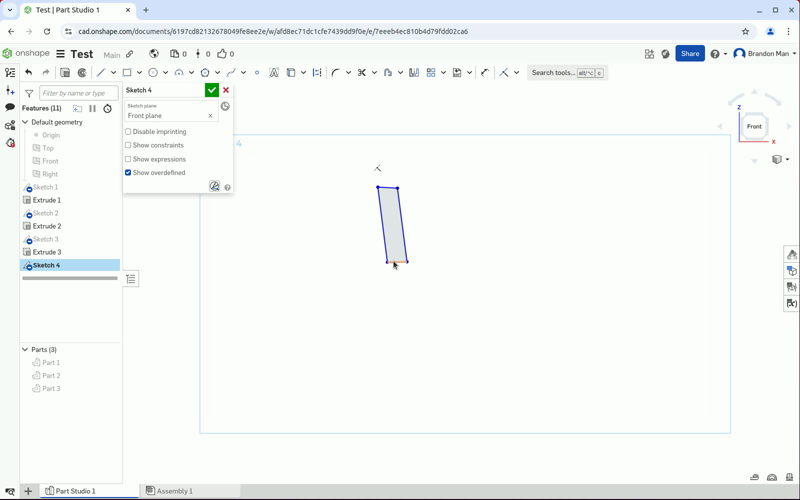
scroll(6)
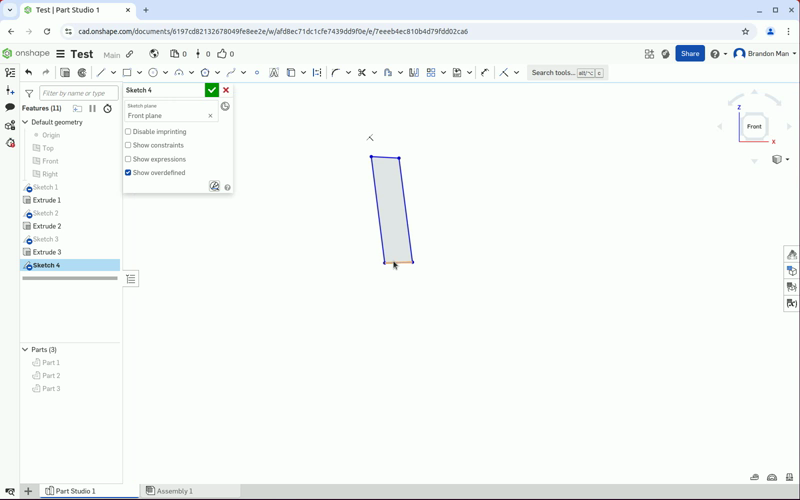
scroll(6)
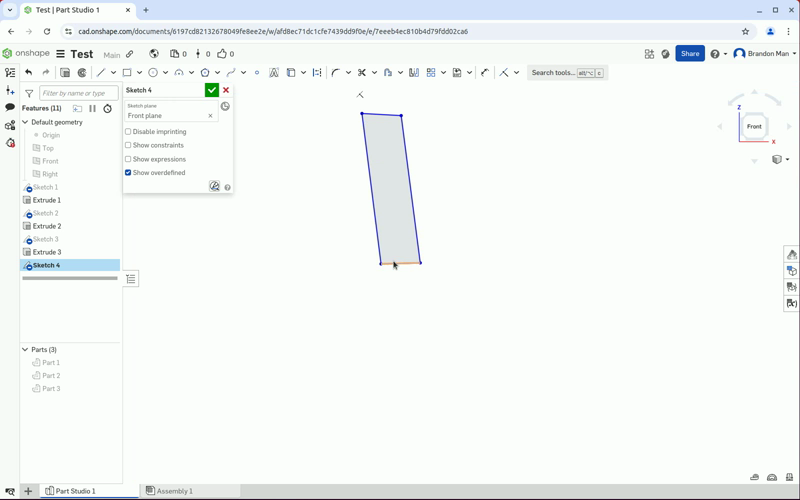
scroll(6)
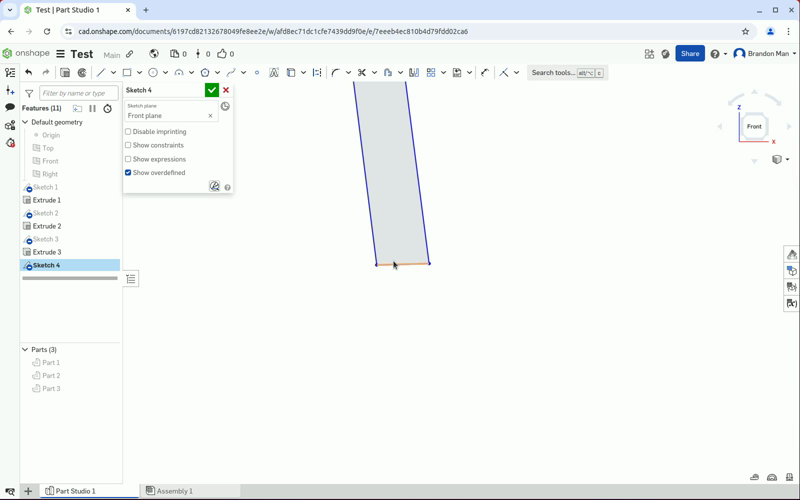
scroll(6)
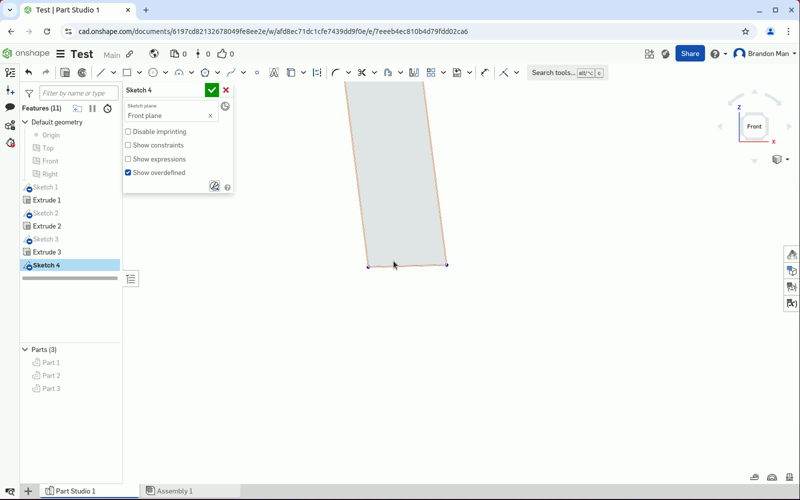
scroll(6)
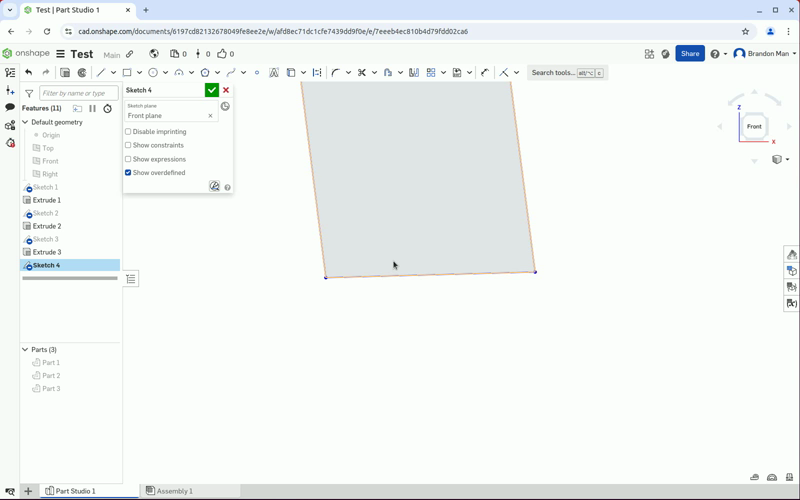
click(393, 260)
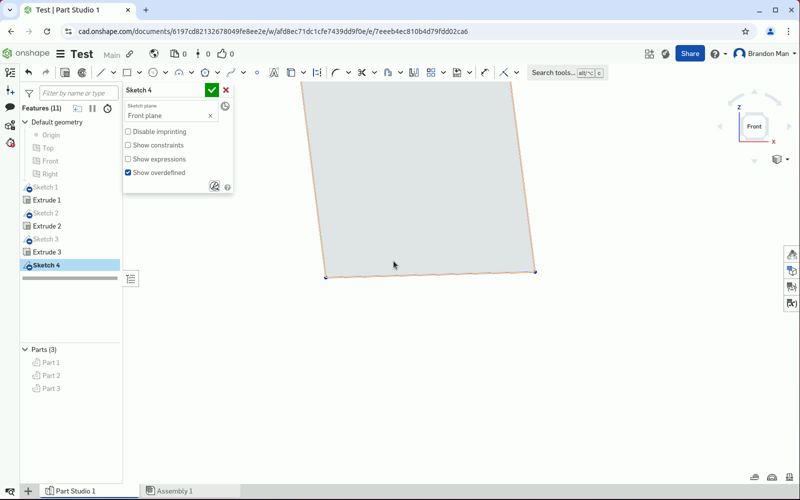
scroll(-6)
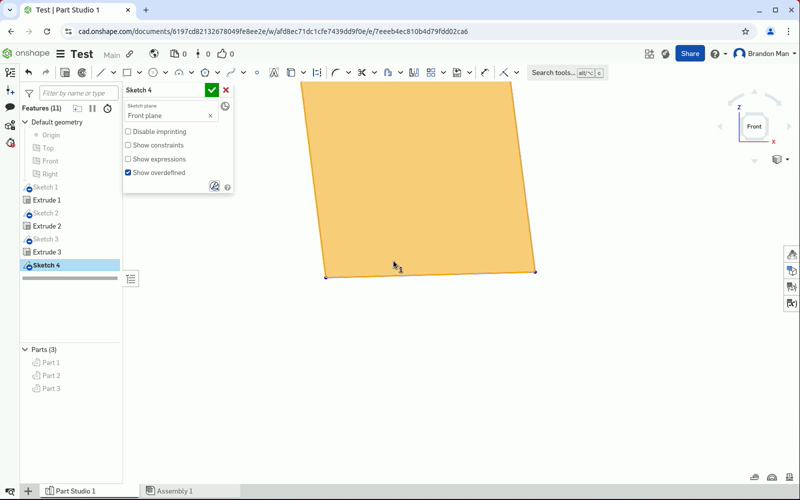
scroll(-6)
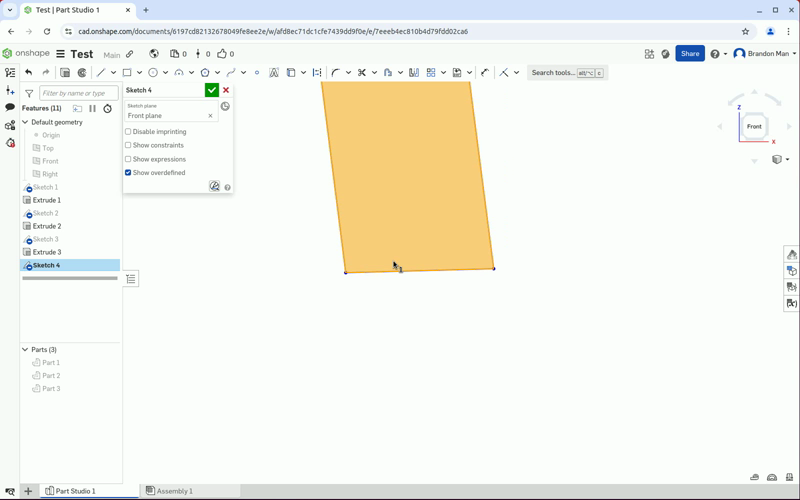
scroll(-6)
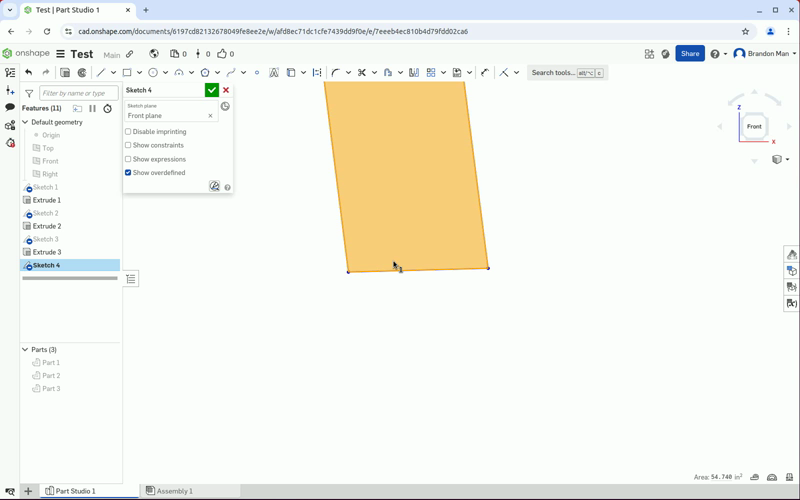
scroll(-6)
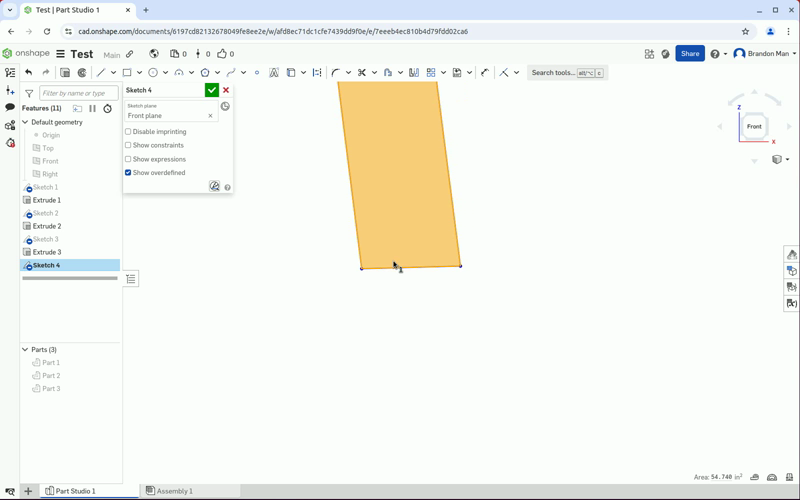
scroll(-6)
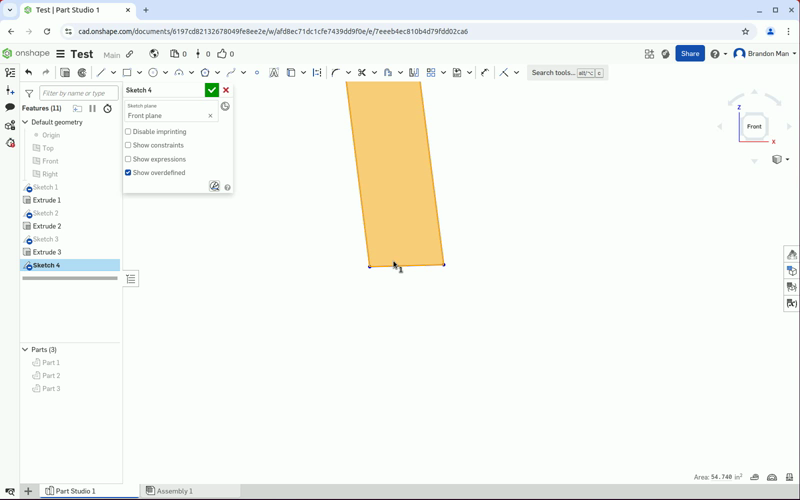
scroll(-6)
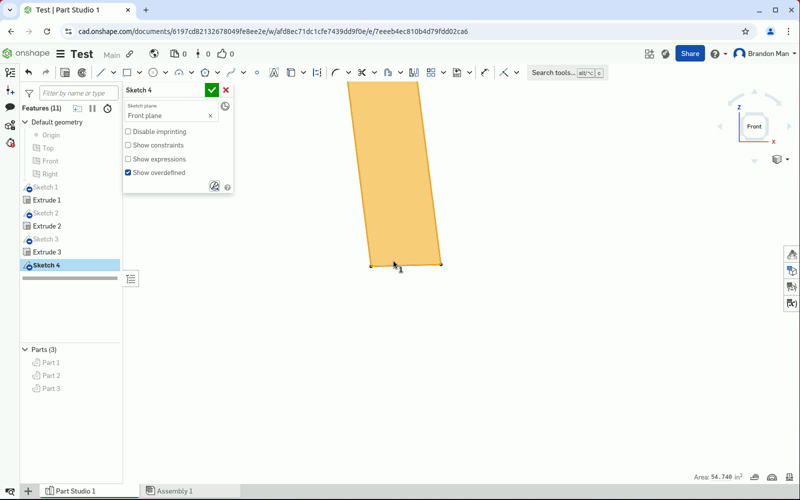
scroll(-6)
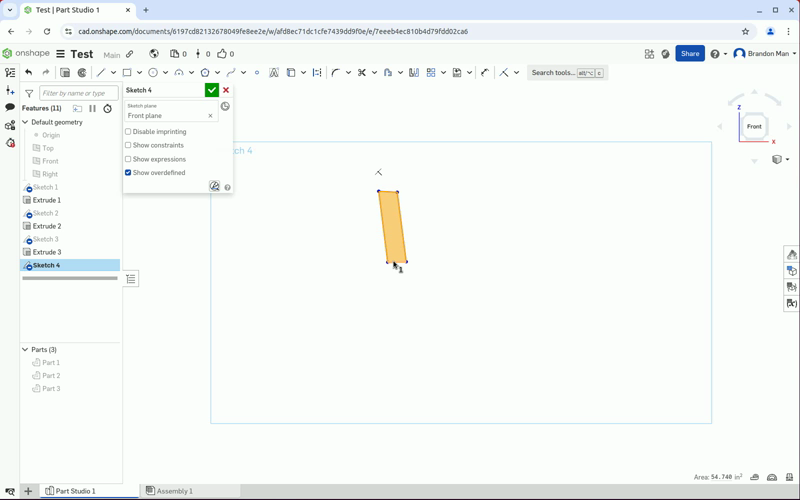
mouse_move(73, 352)
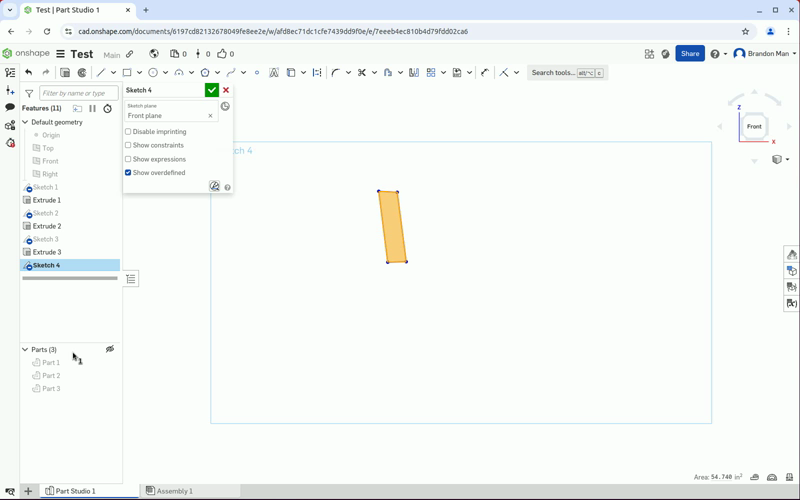
key(shift+y)
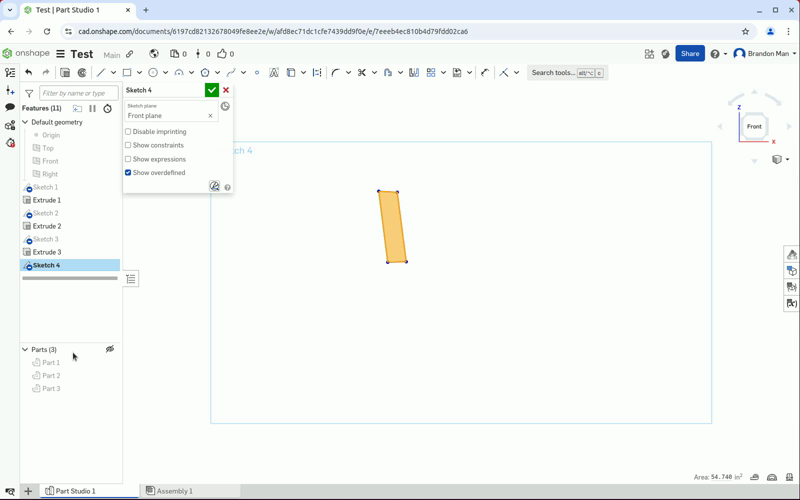
key(shift+e)
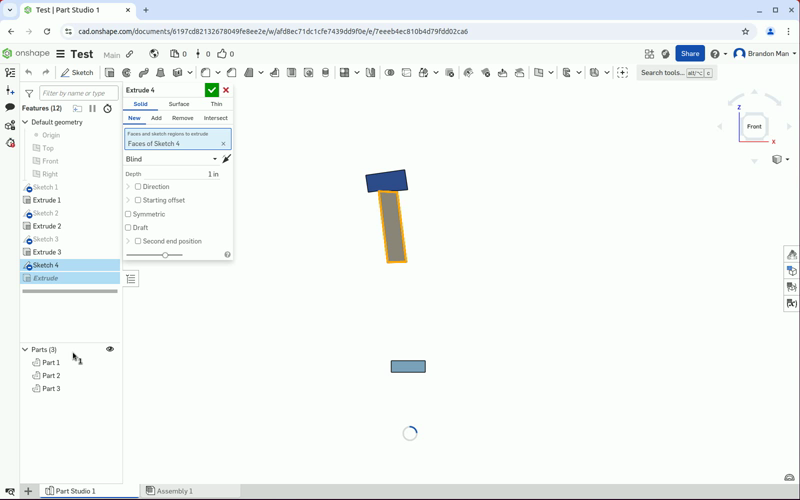
mouse_move(143, 106)
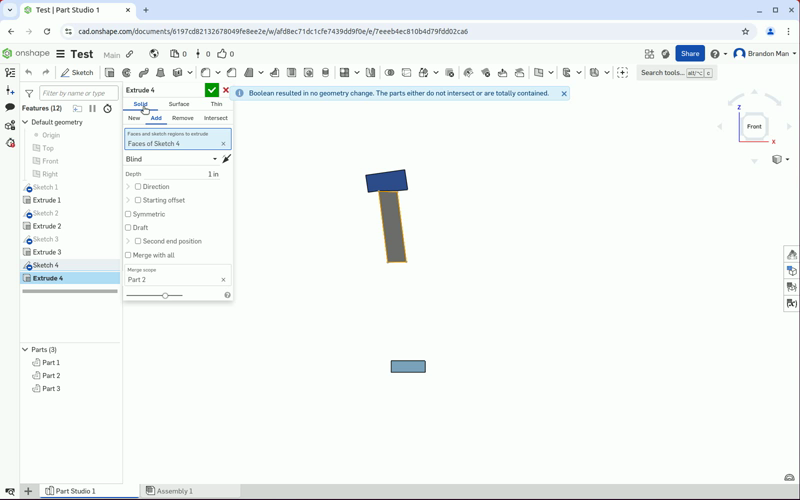
click(143, 106)
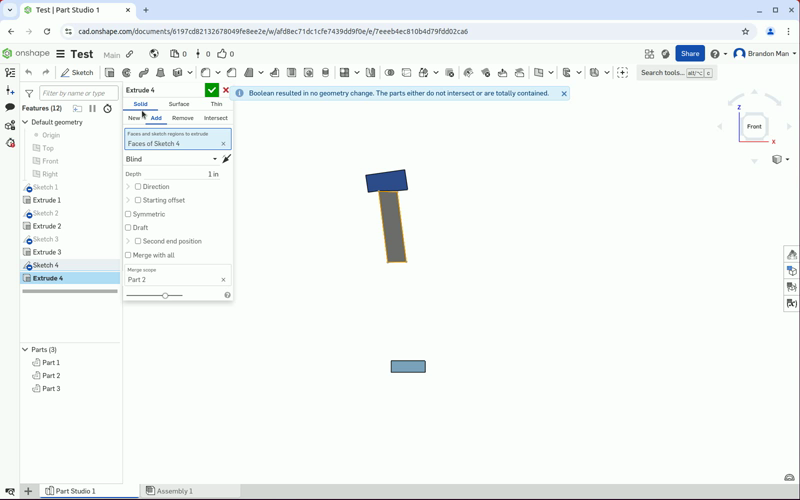
mouse_move(137, 120)
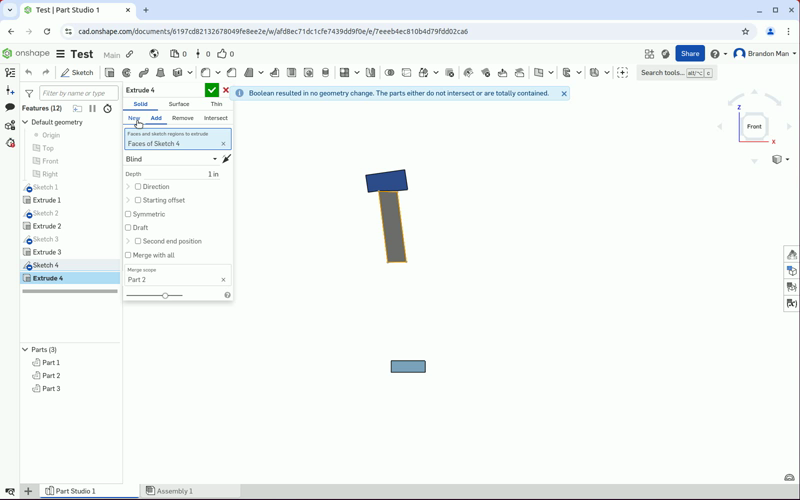
click(137, 120)
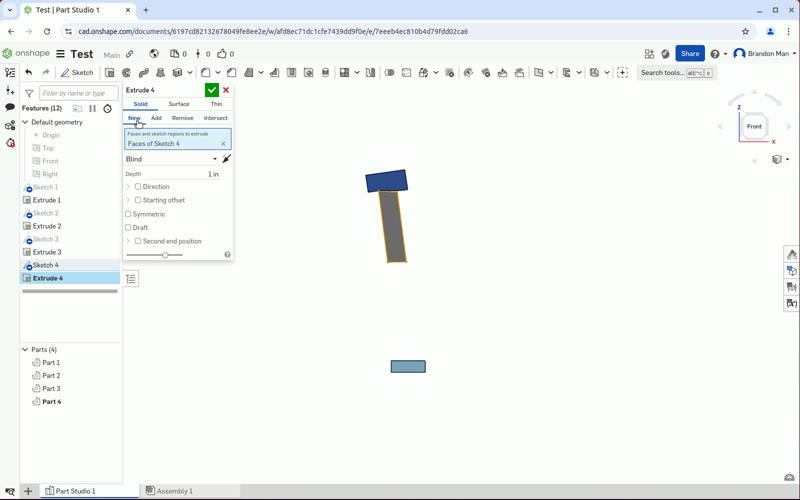
key(tab, 4)
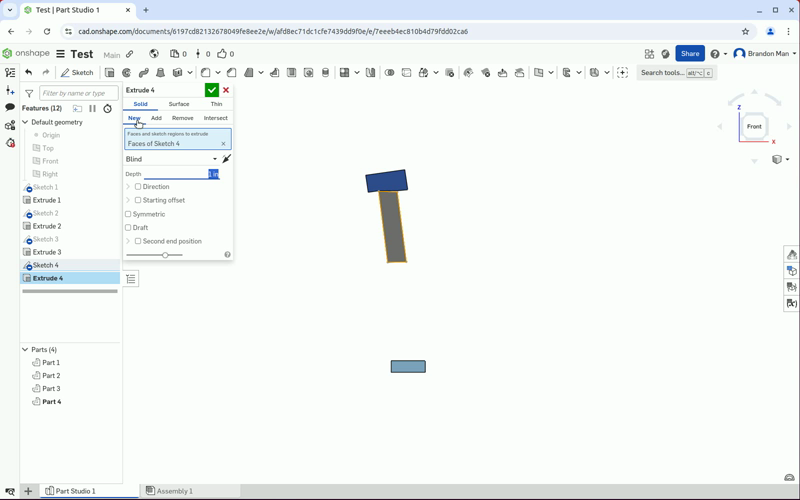
text(0.482)
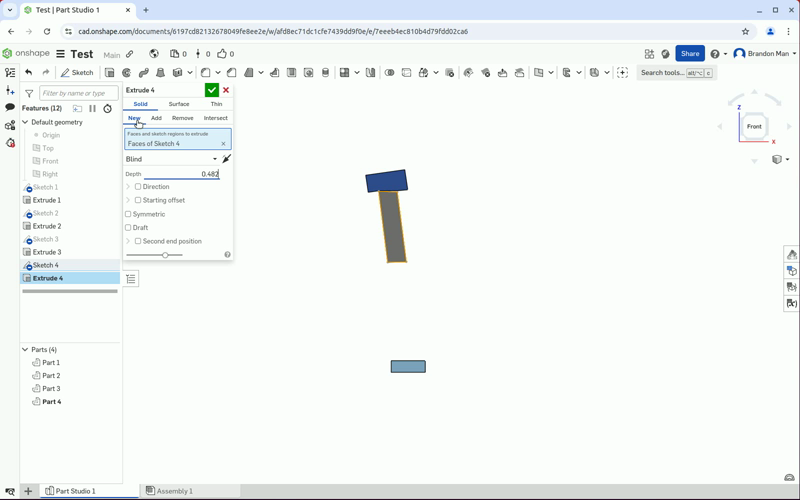
key(tab, 3)
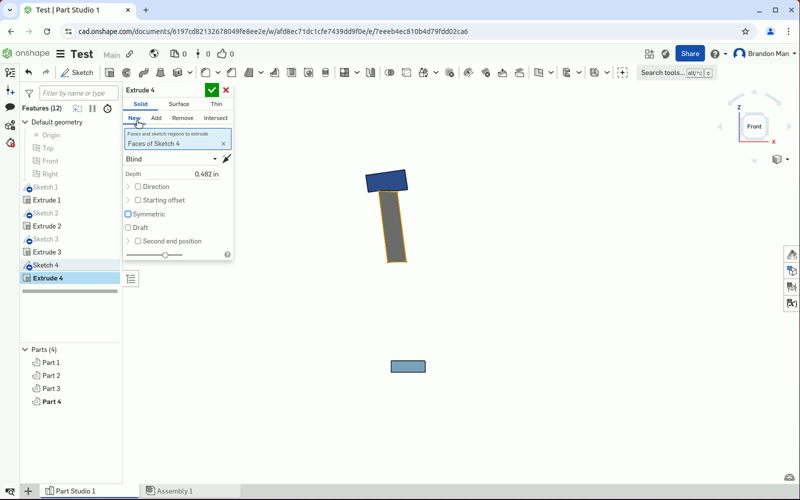
key(space)
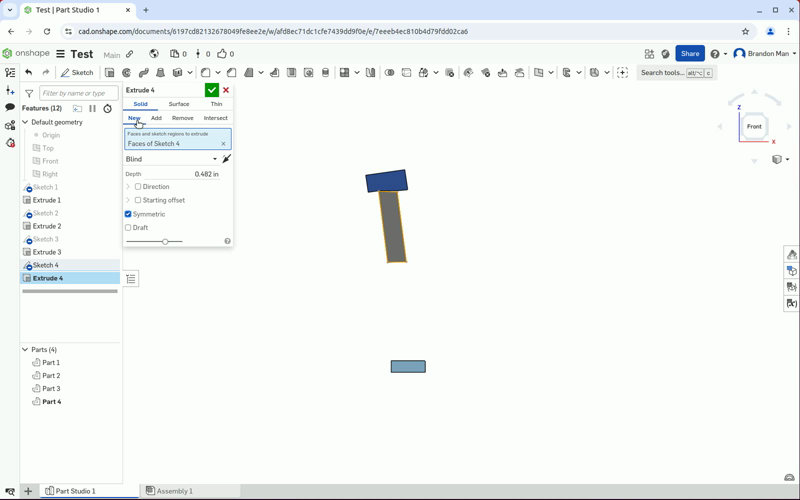
key(enter)
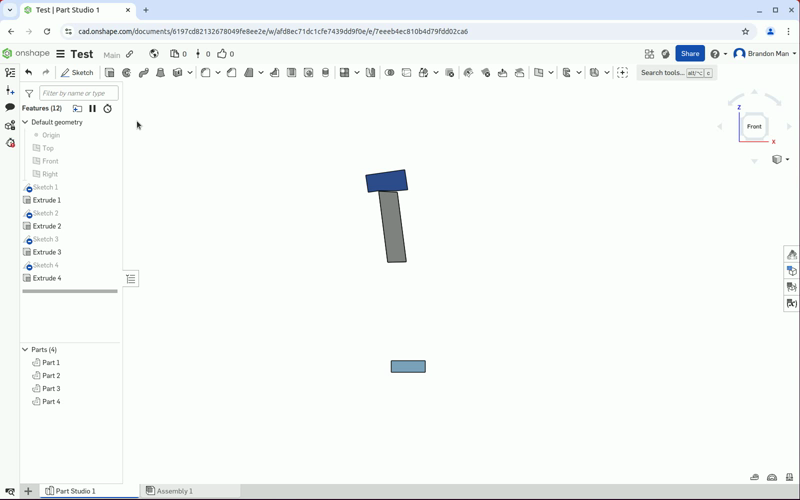
key(shift+h)
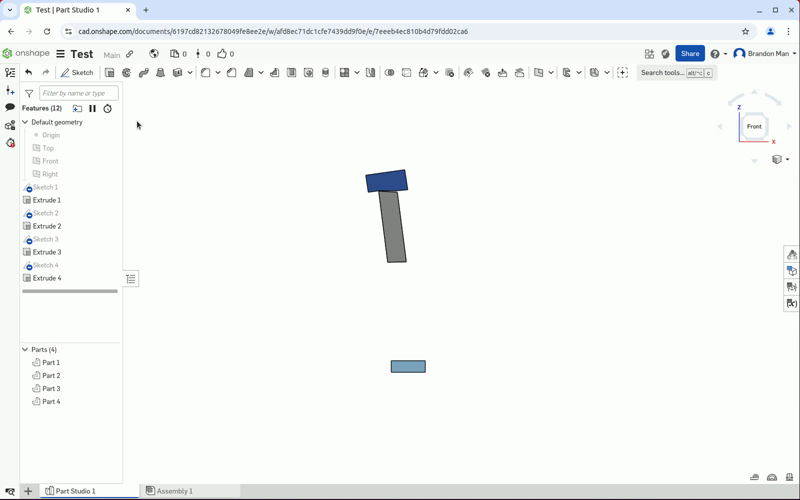
key(shift+h)
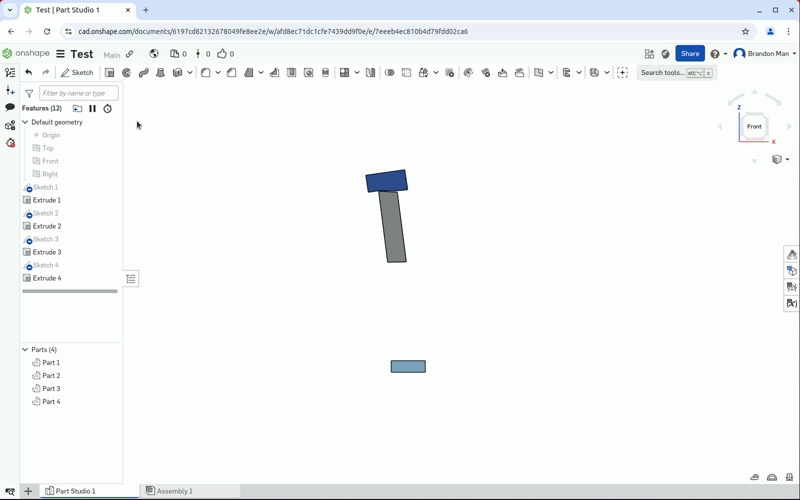
mouse_move(73, 189)
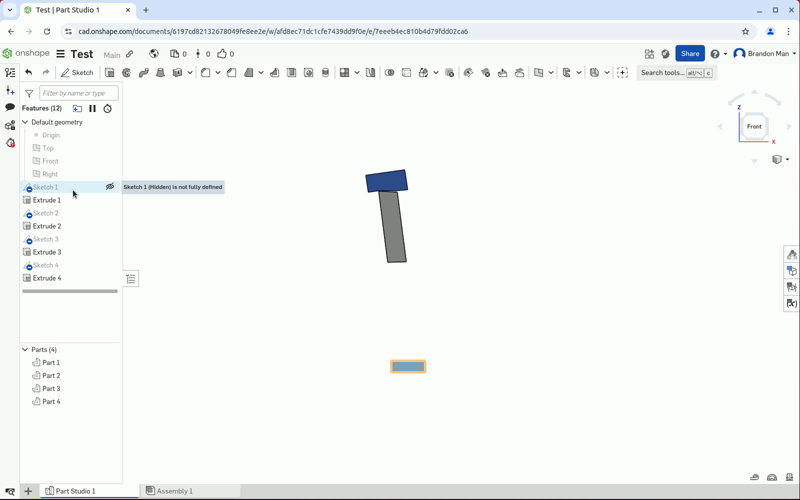
click(73, 189)
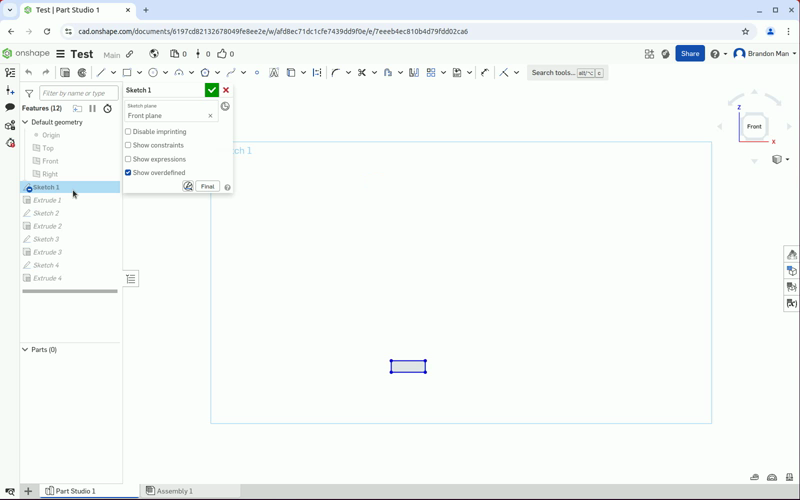
mouse_move(229, 92)
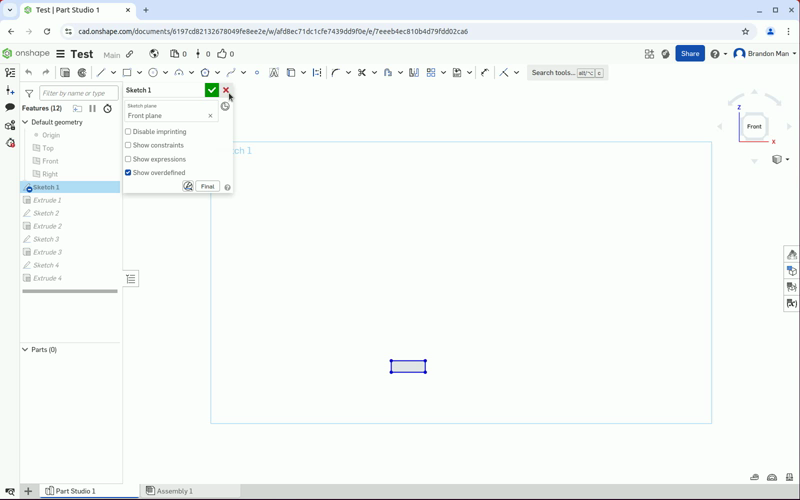
click(229, 92)
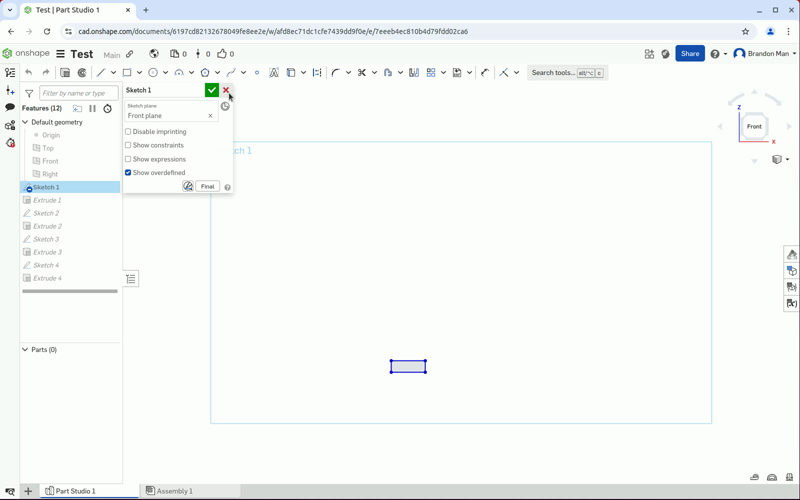
key(shift+s)
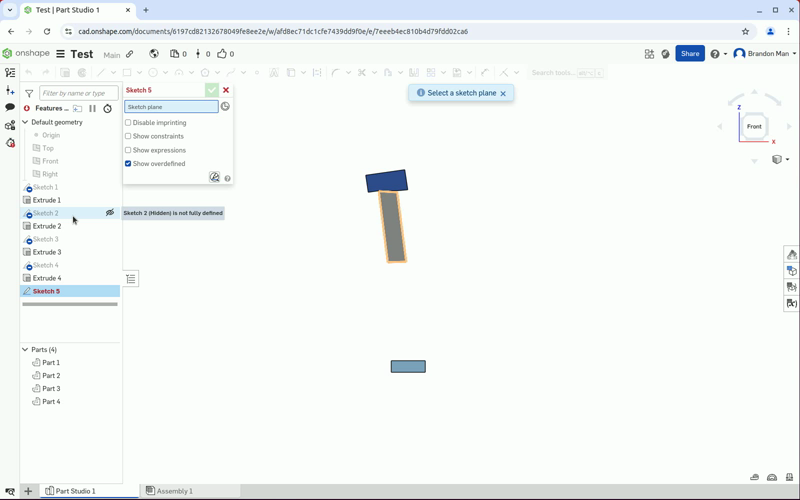
scroll(3)
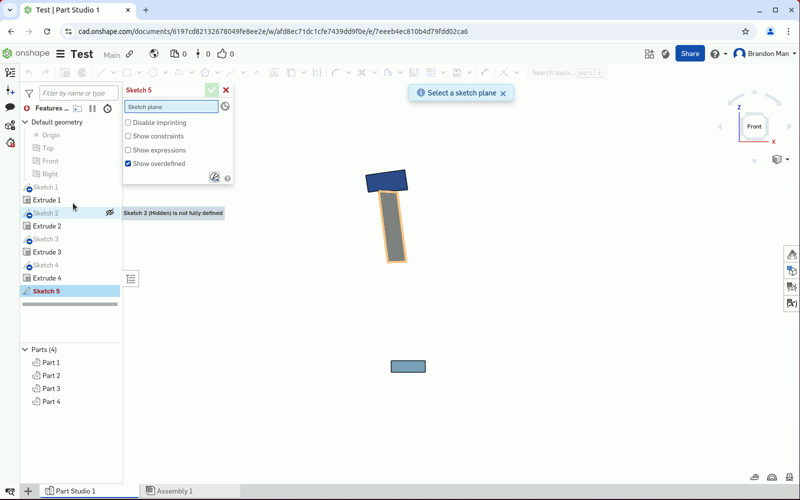
mouse_move(73, 163)
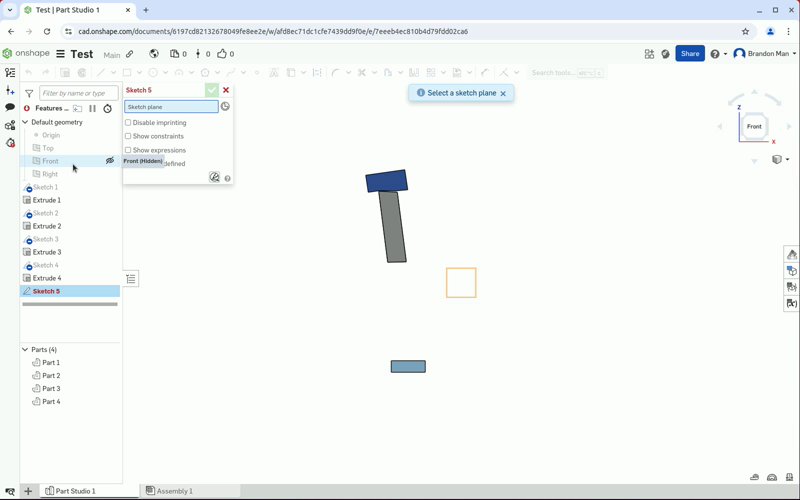
click(73, 163)
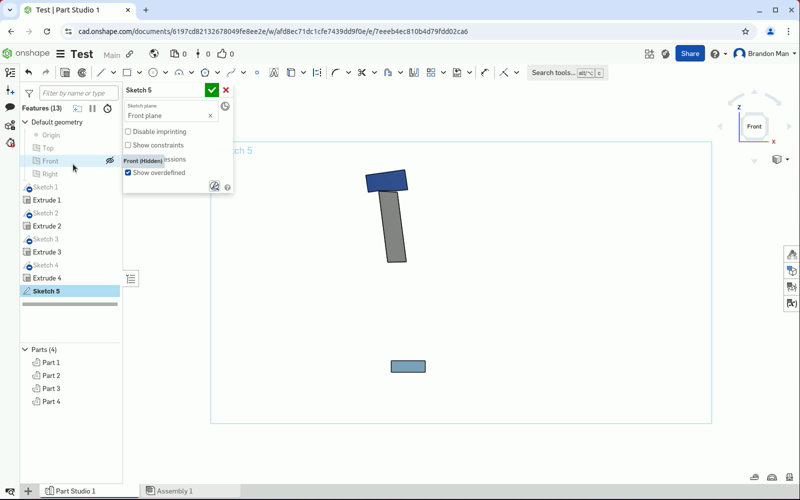
mouse_move(73, 352)
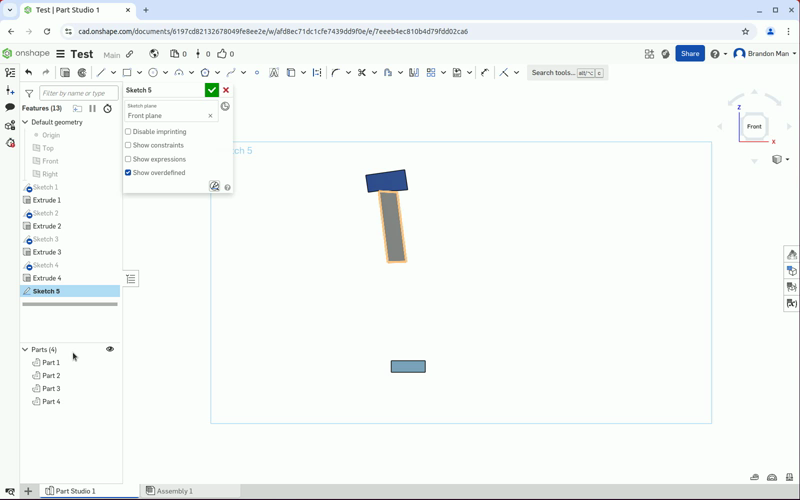
key(y)
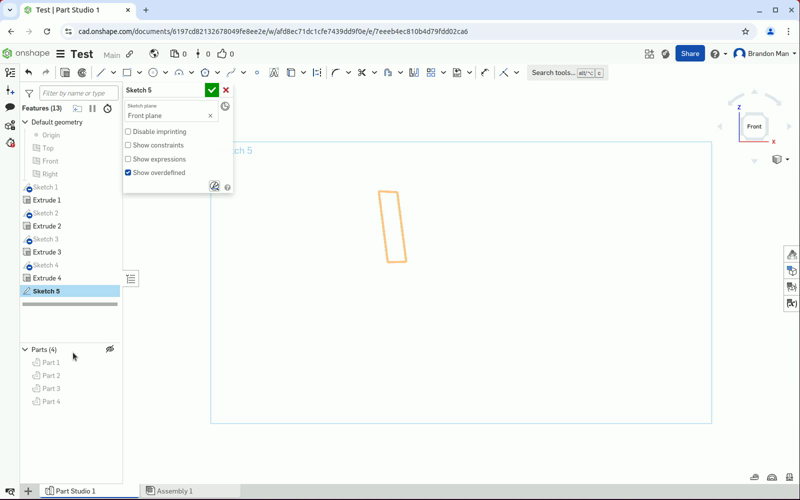
key(l)
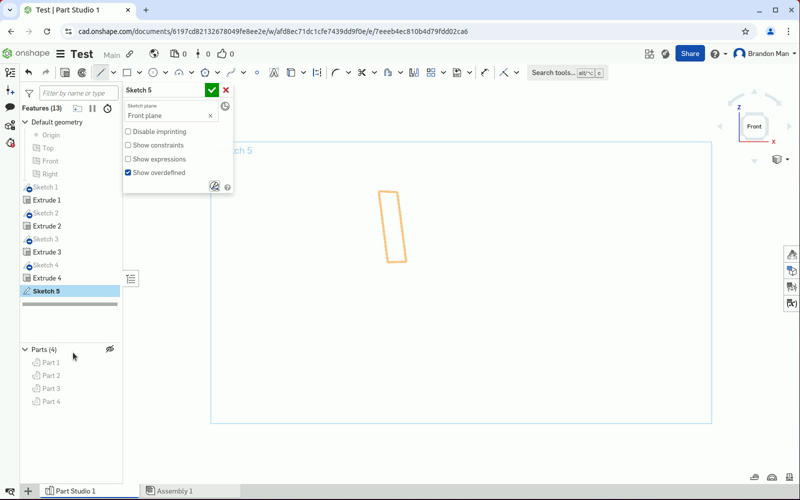
key_down(shift)
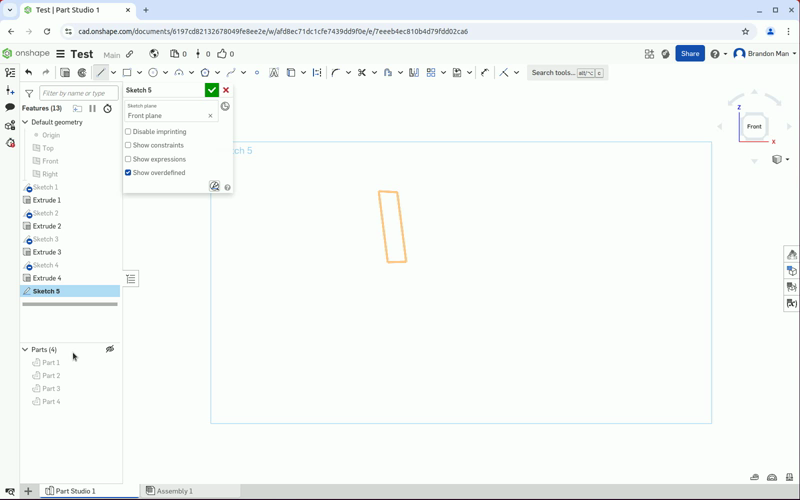
mouse_move(365, 175)
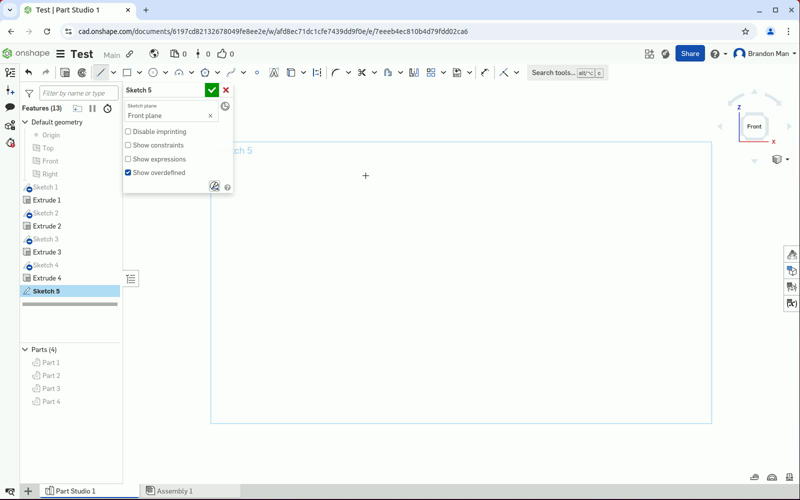
click(365, 175)
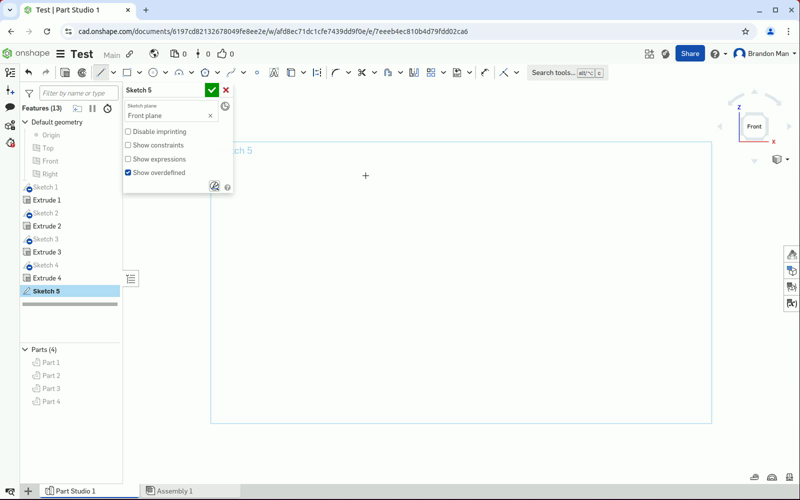
key_up(shift)
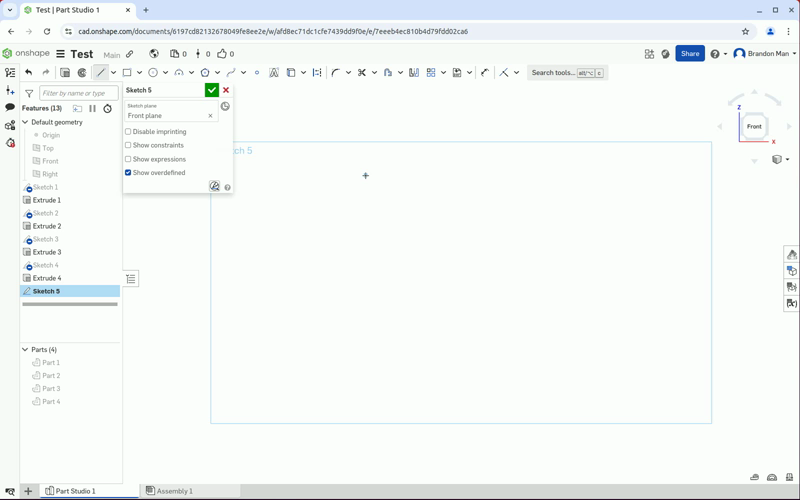
key_down(shift)
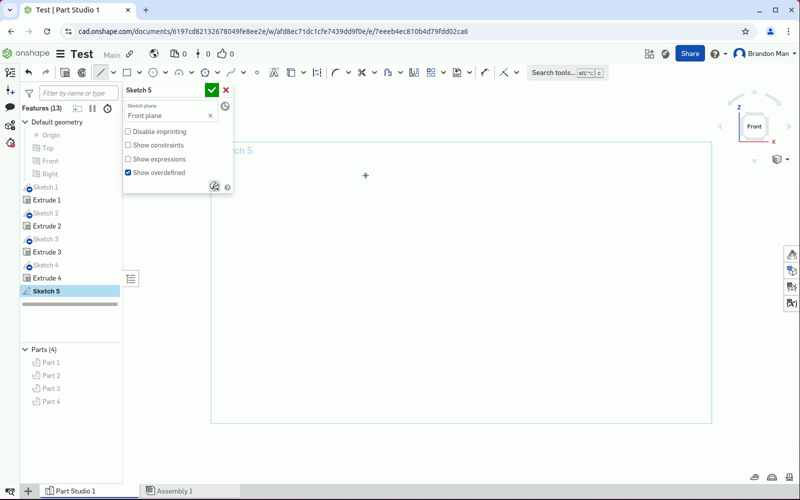
mouse_move(395, 175)
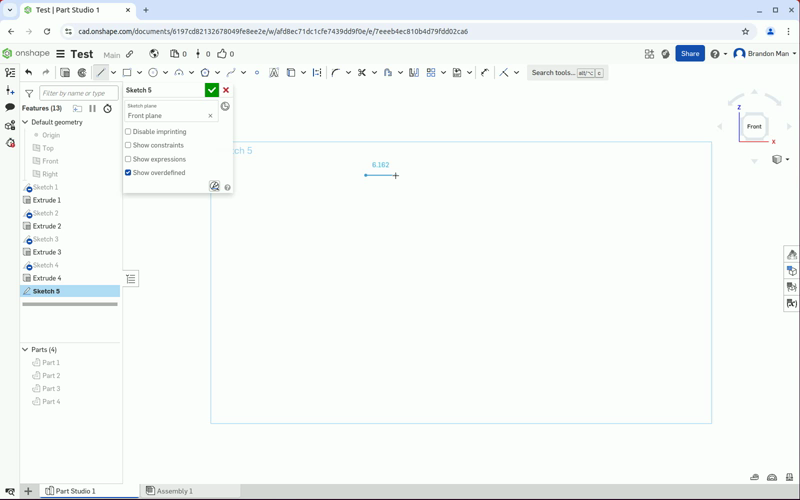
mouse_move(368, 192)
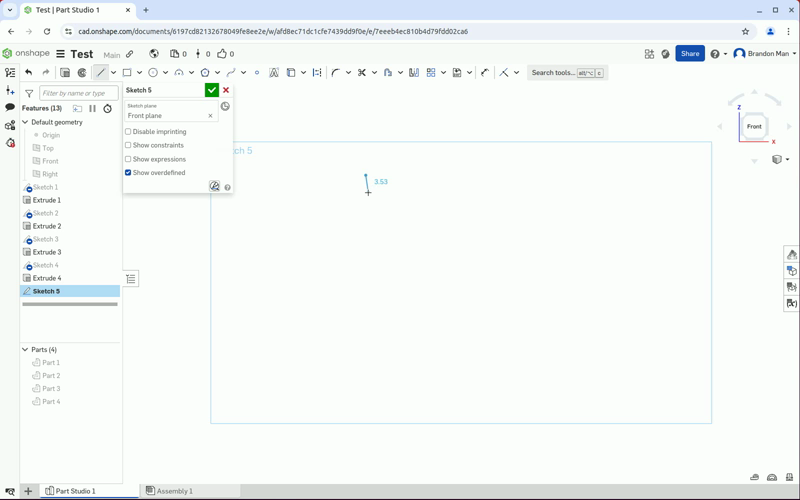
click(368, 192)
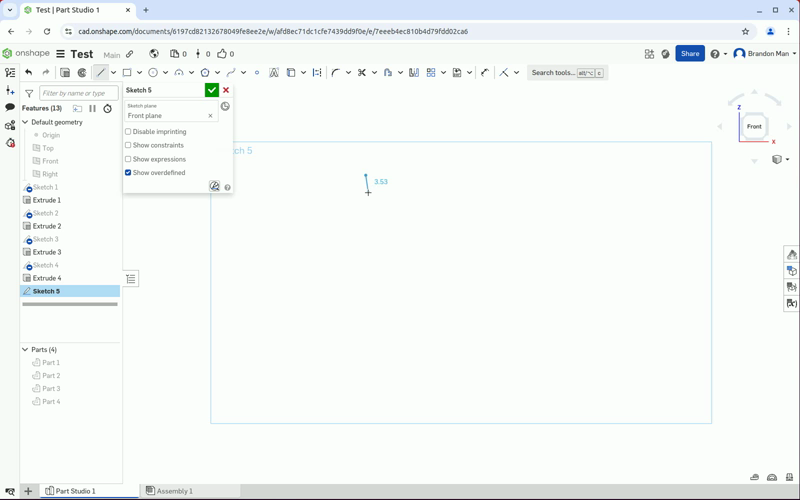
key_up(shift)
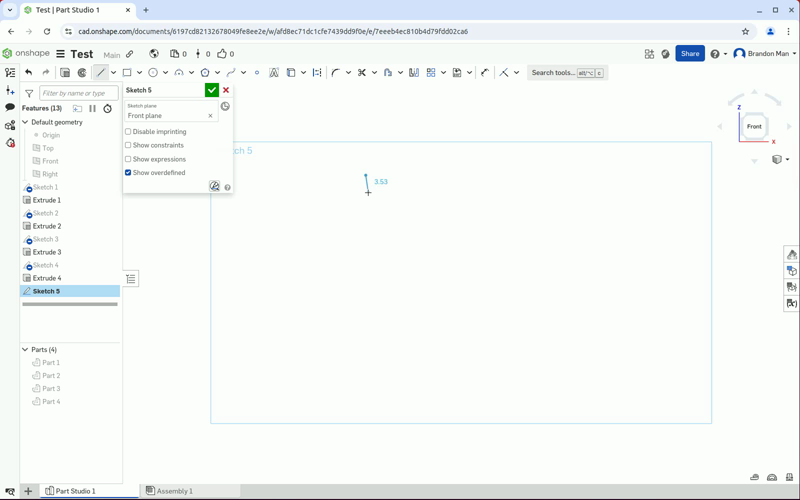
key_down(shift)
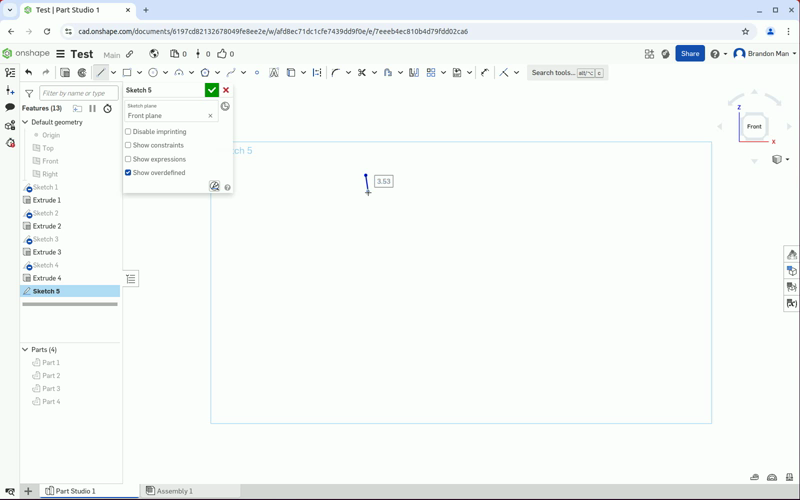
mouse_move(398, 192)
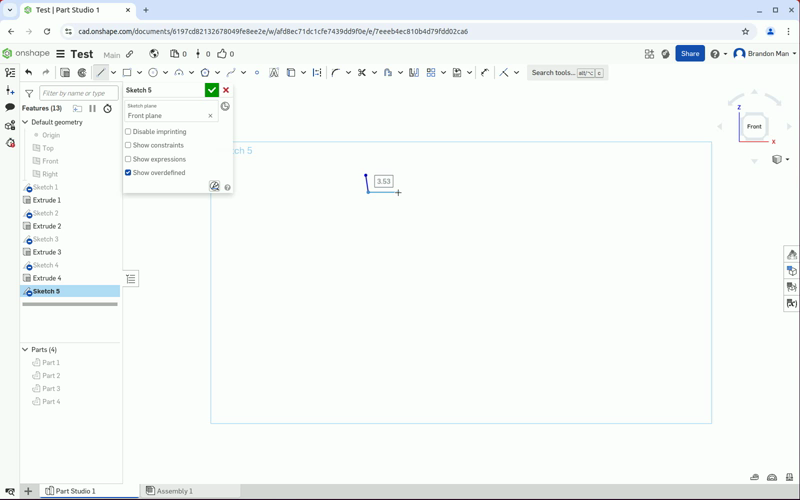
mouse_move(378, 190)
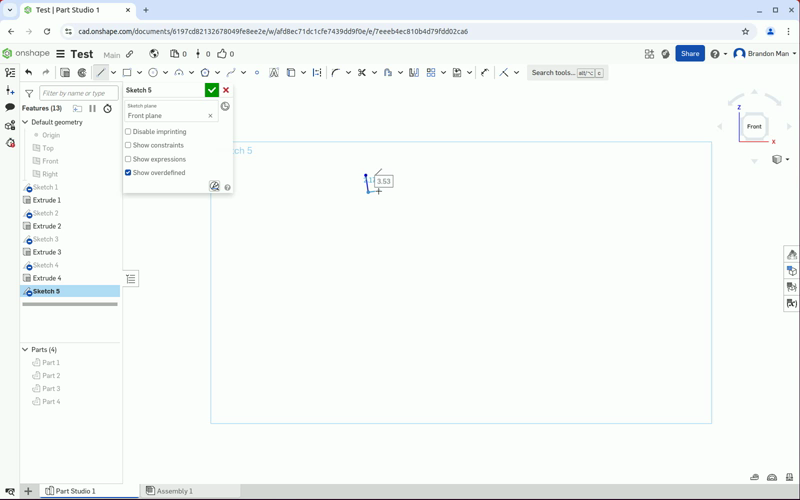
click(378, 190)
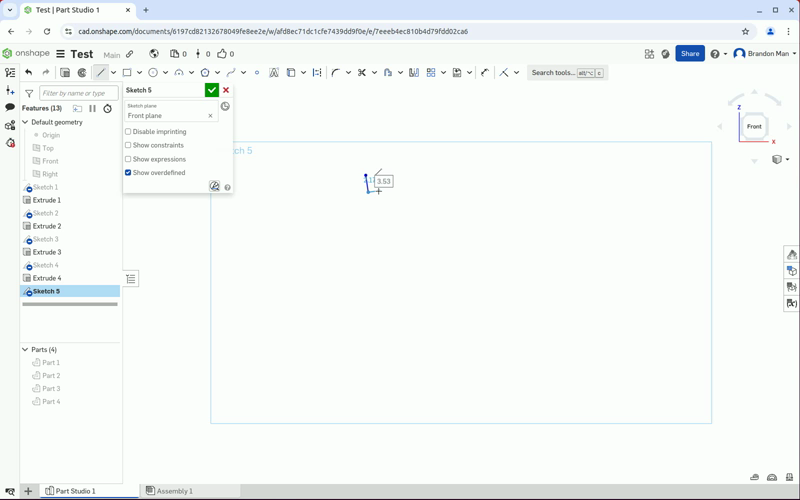
key_up(shift)
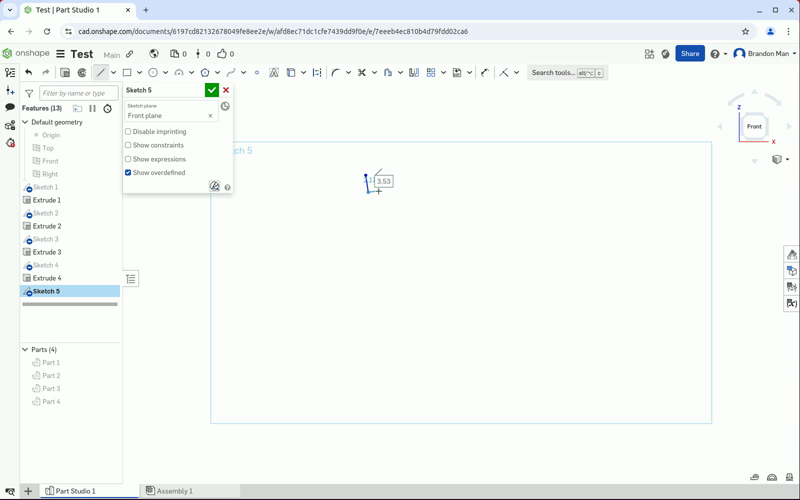
key_down(shift)
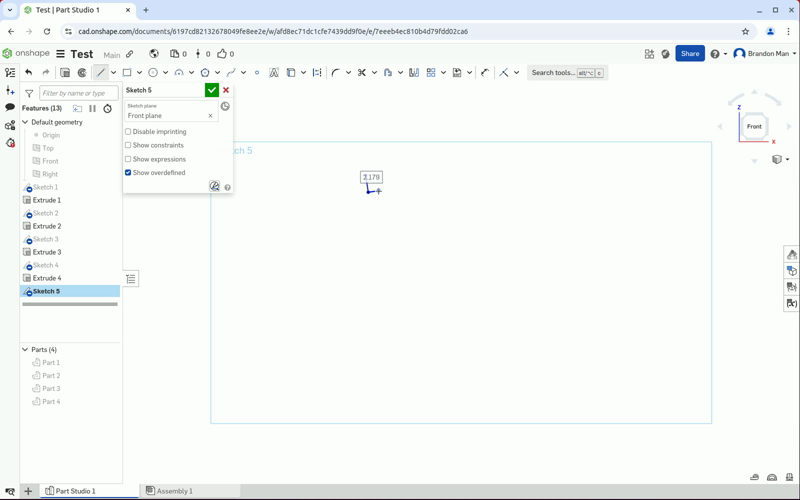
mouse_move(408, 190)
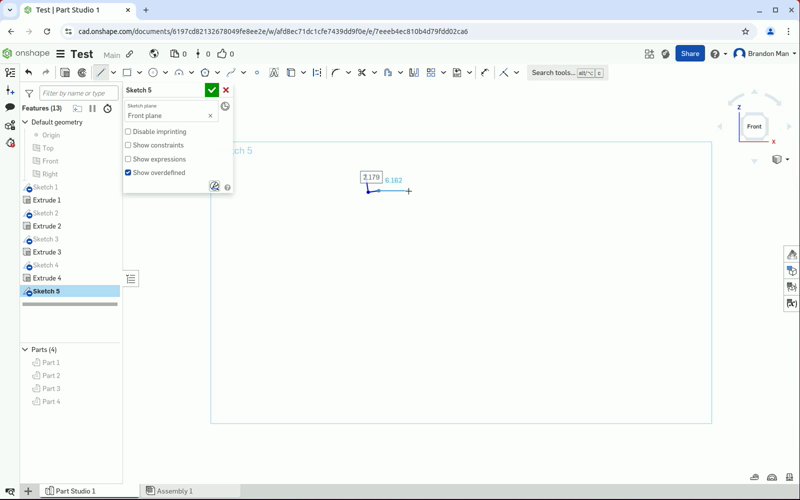
mouse_move(396, 190)
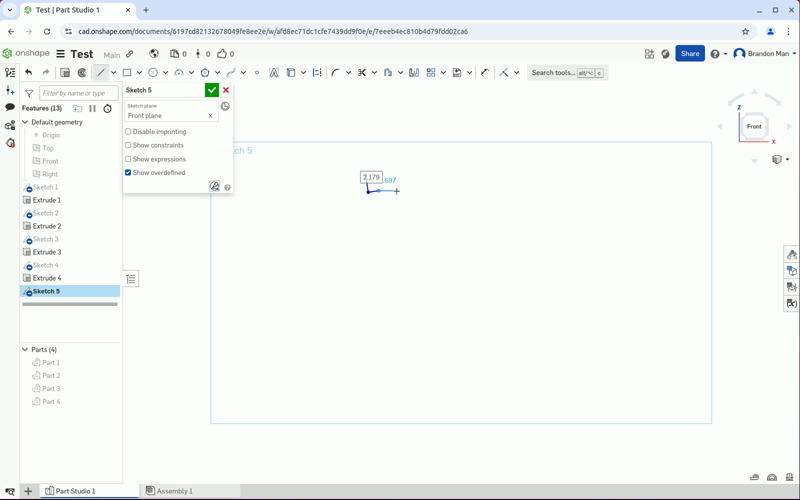
click(396, 190)
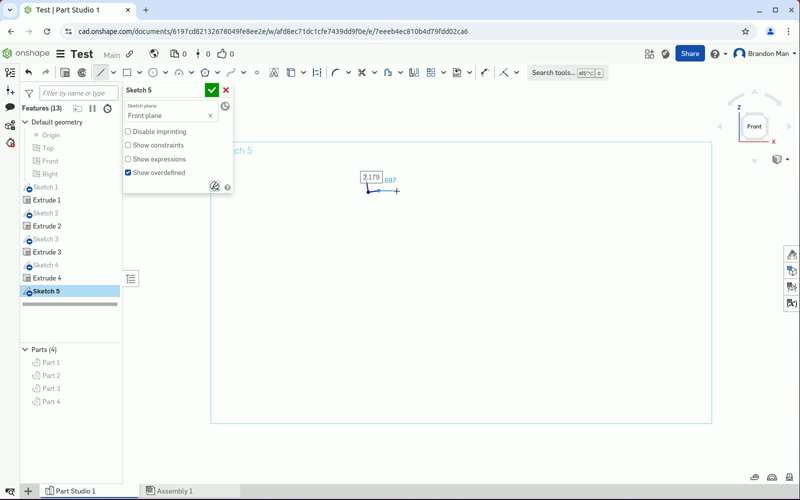
key_up(shift)
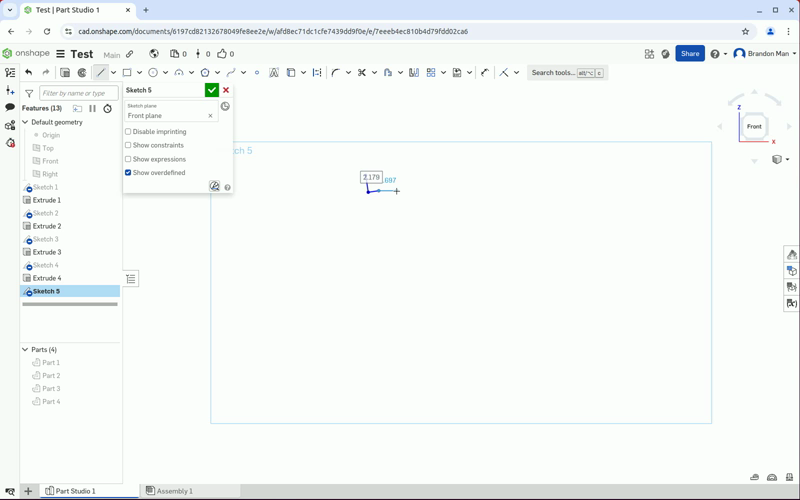
key_down(shift)
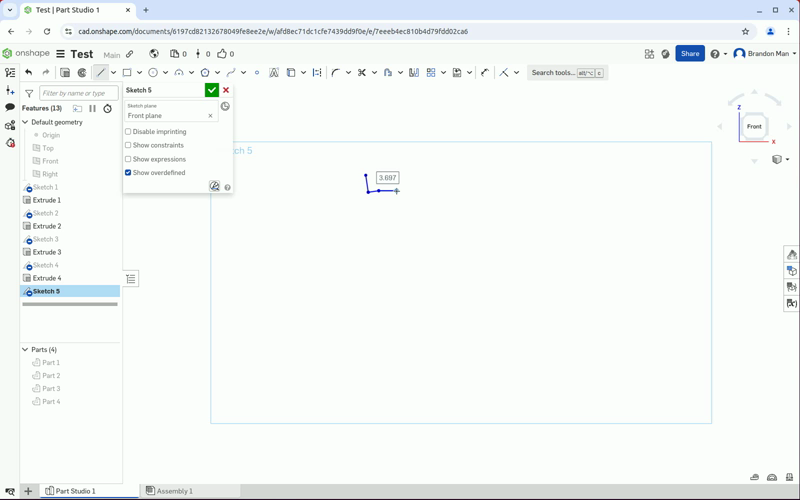
mouse_move(426, 190)
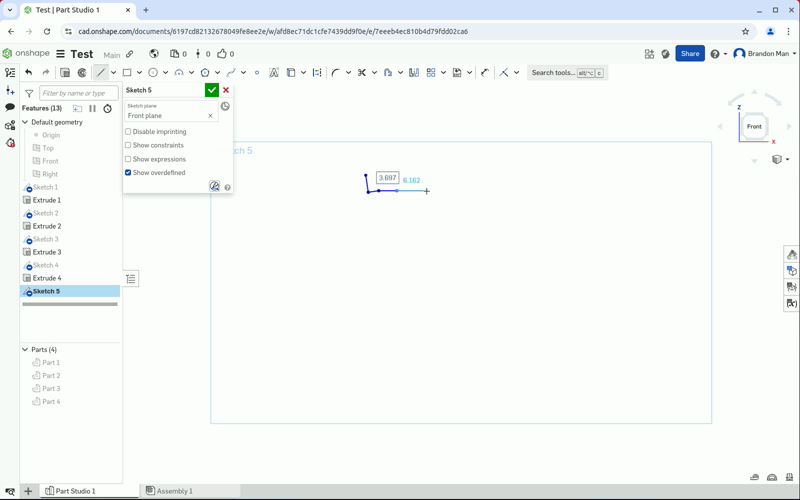
mouse_move(407, 189)
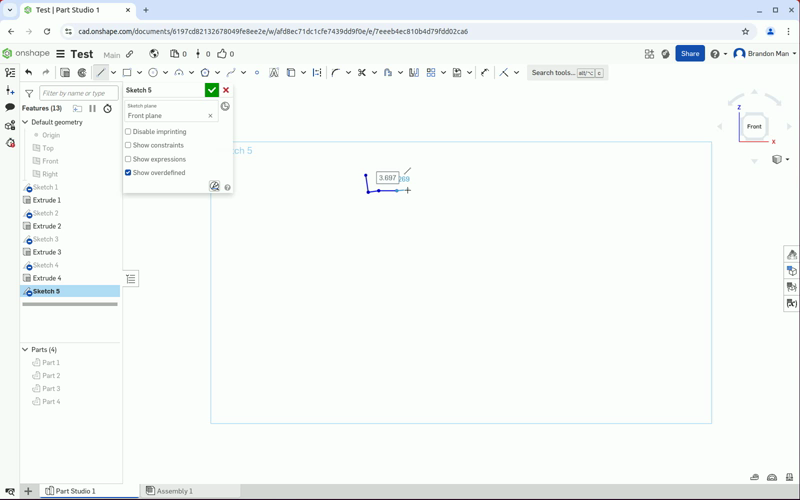
click(407, 189)
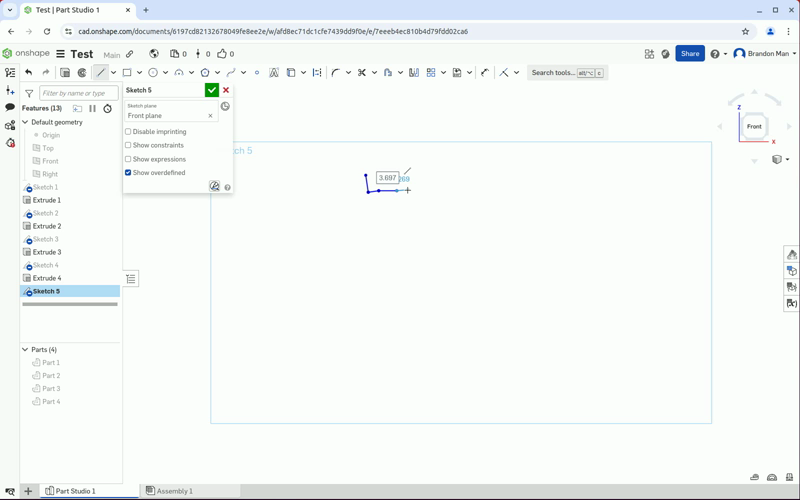
key_up(shift)
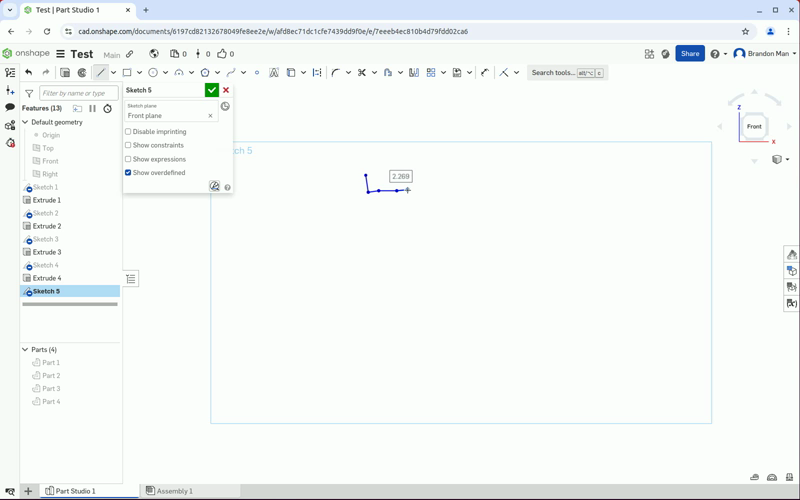
key_down(shift)
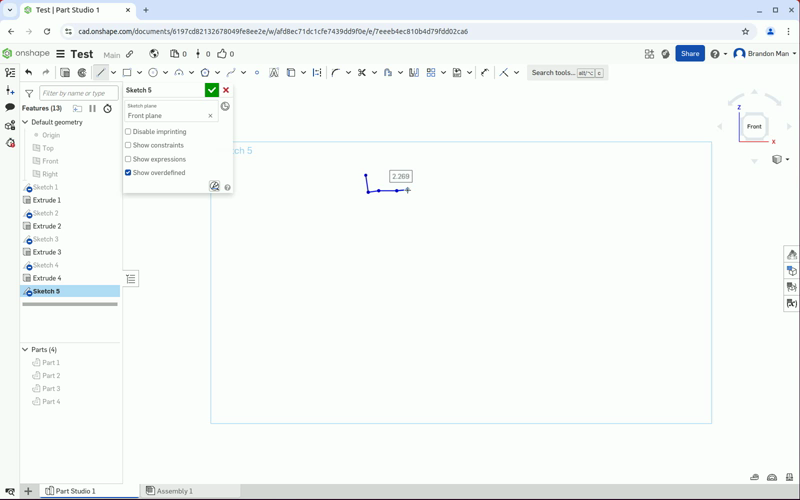
mouse_move(437, 189)
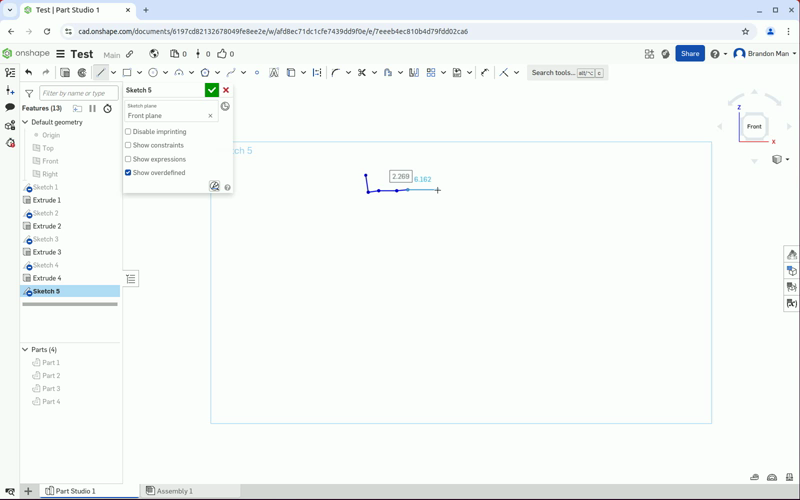
mouse_move(404, 169)
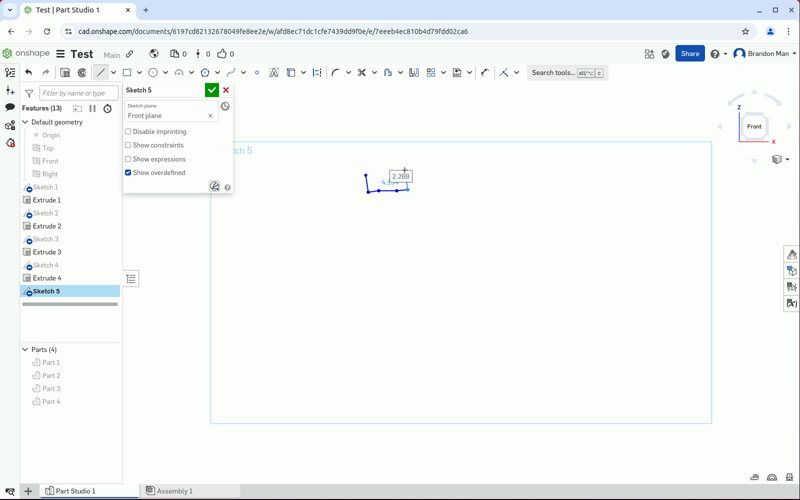
click(404, 169)
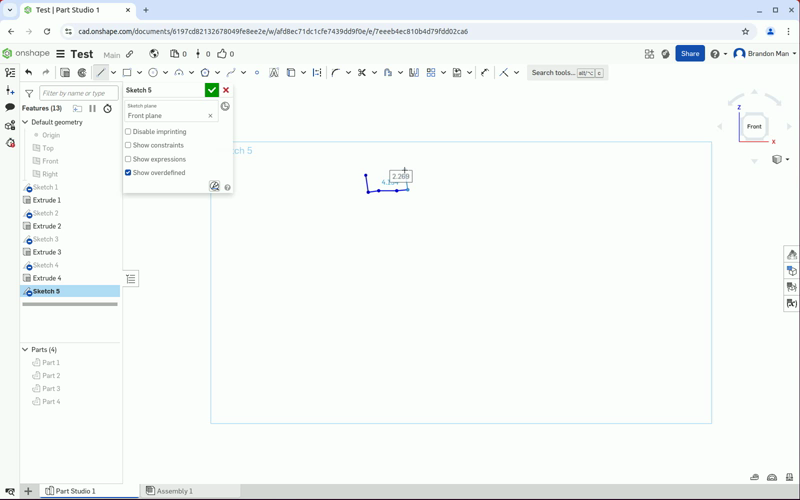
key_up(shift)
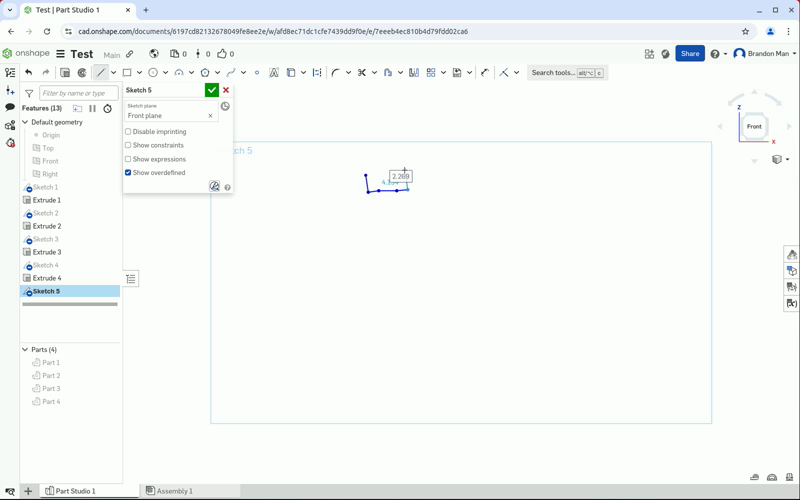
mouse_move(434, 169)
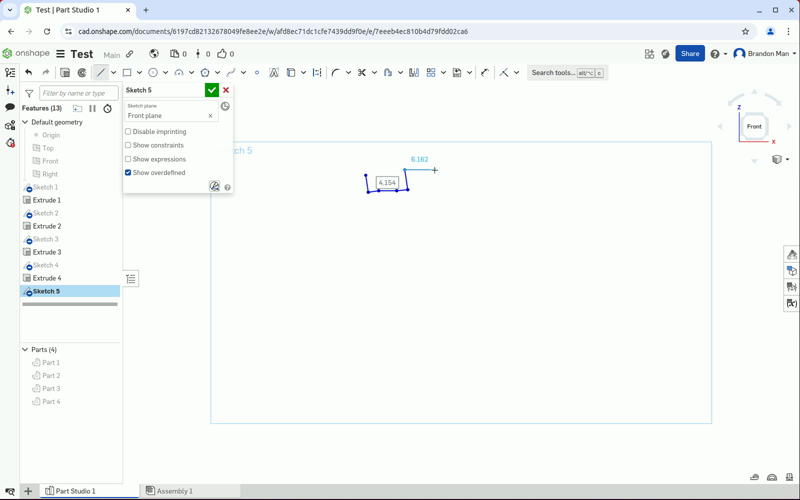
key_down(shift)
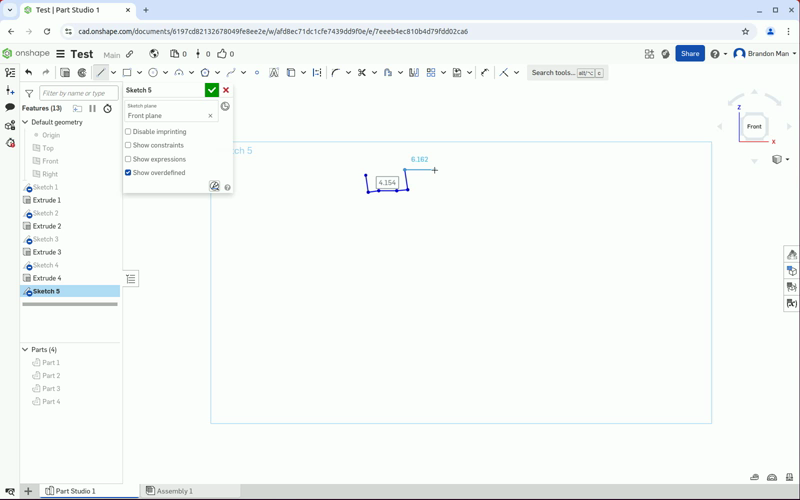
mouse_move(365, 175)
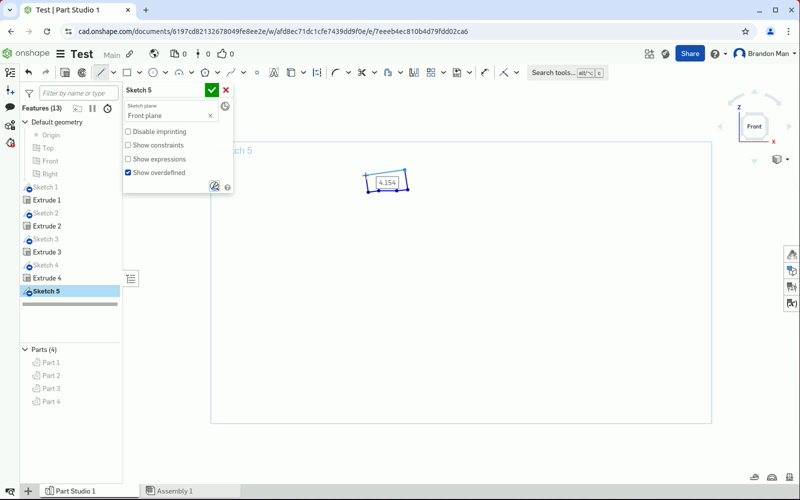
key_up(shift)
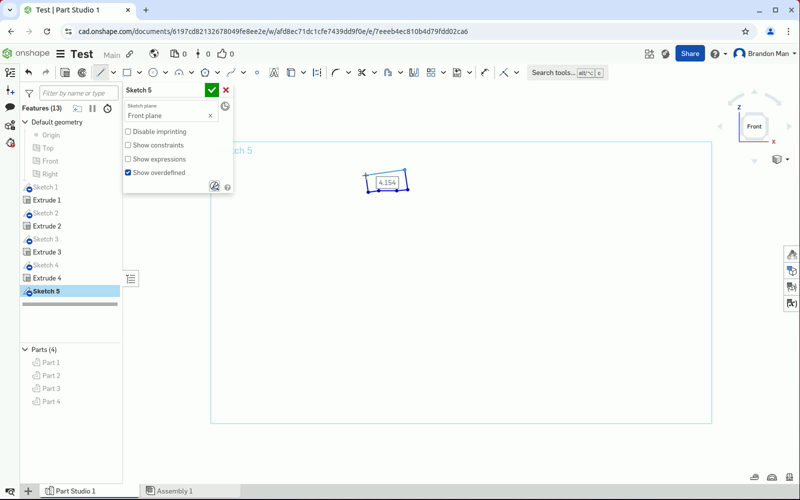
click(365, 175)
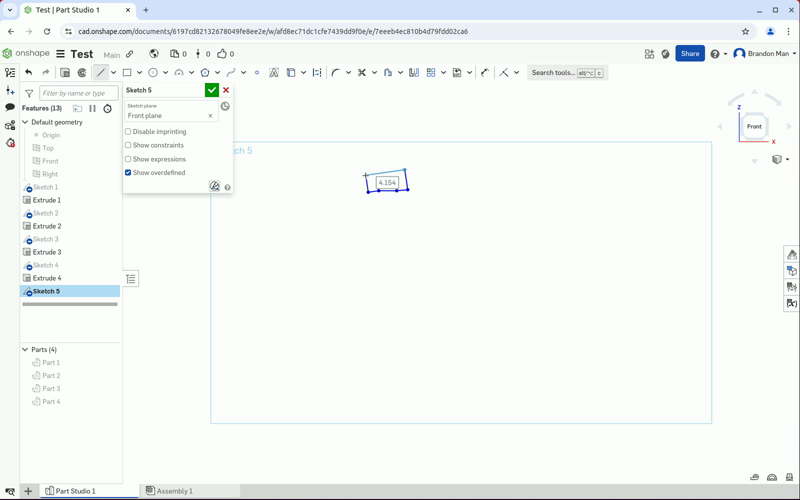
key(esc)
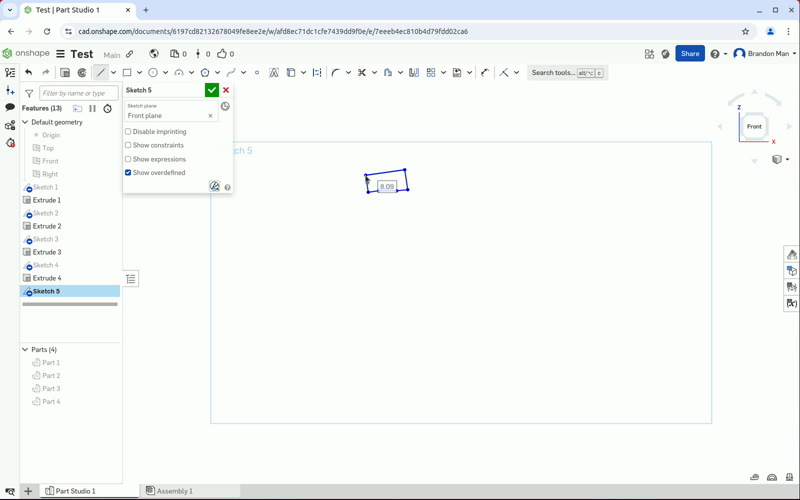
mouse_move(392, 188)
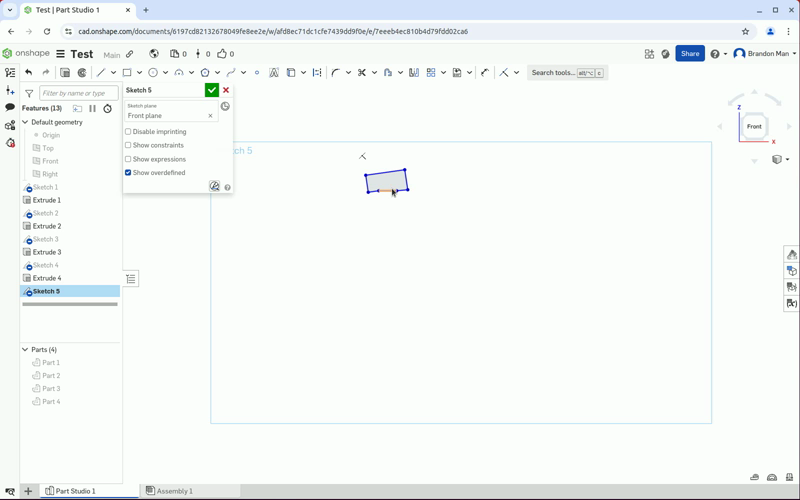
scroll(6)
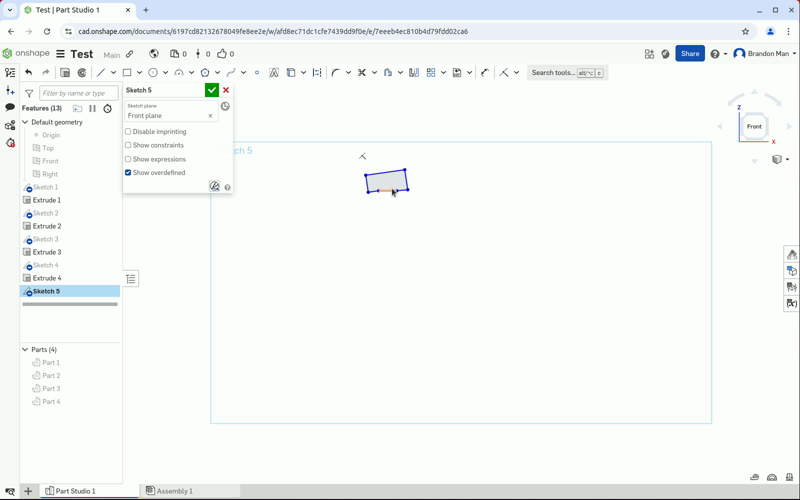
scroll(6)
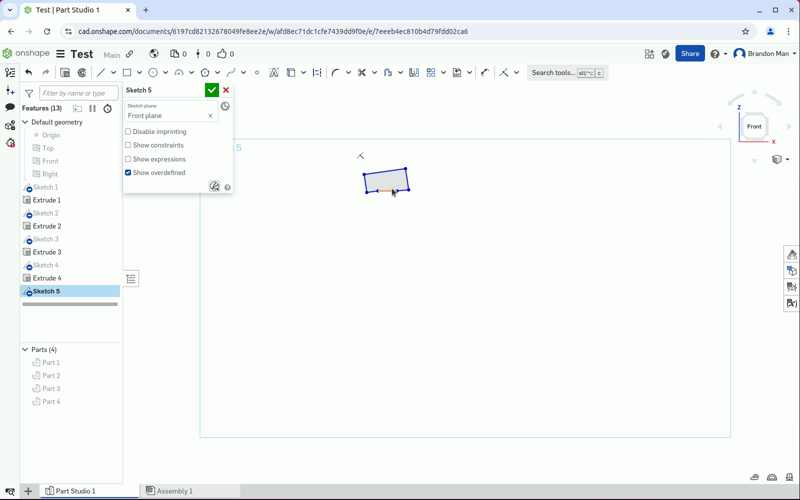
scroll(6)
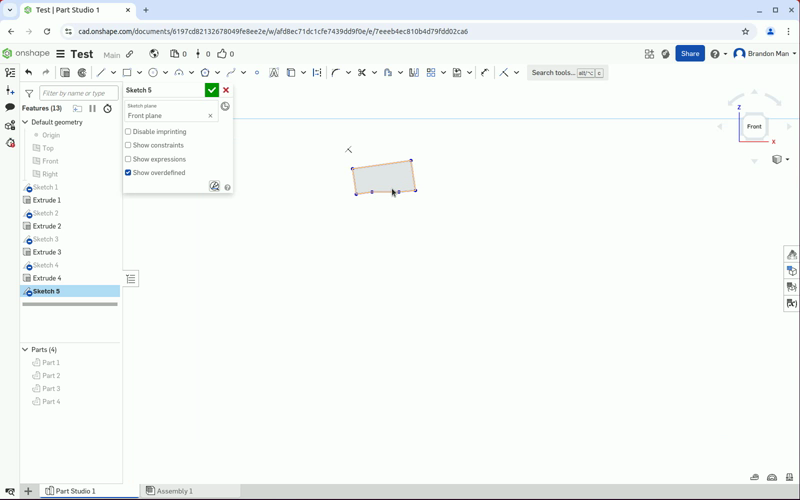
scroll(6)
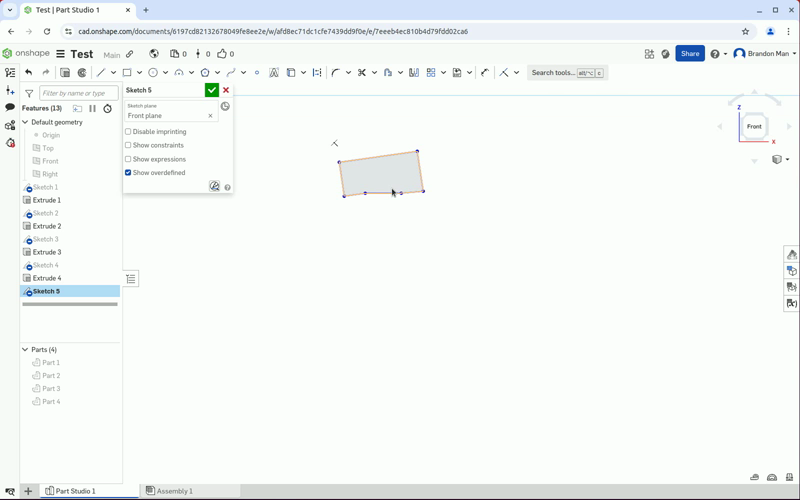
scroll(6)
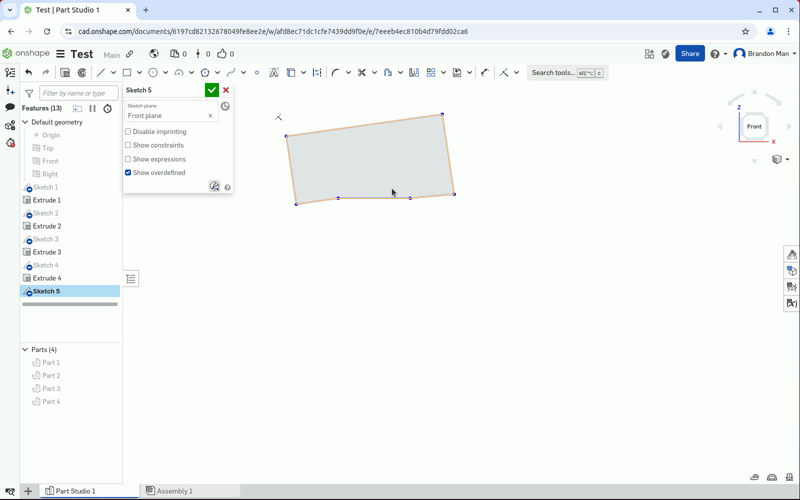
scroll(6)
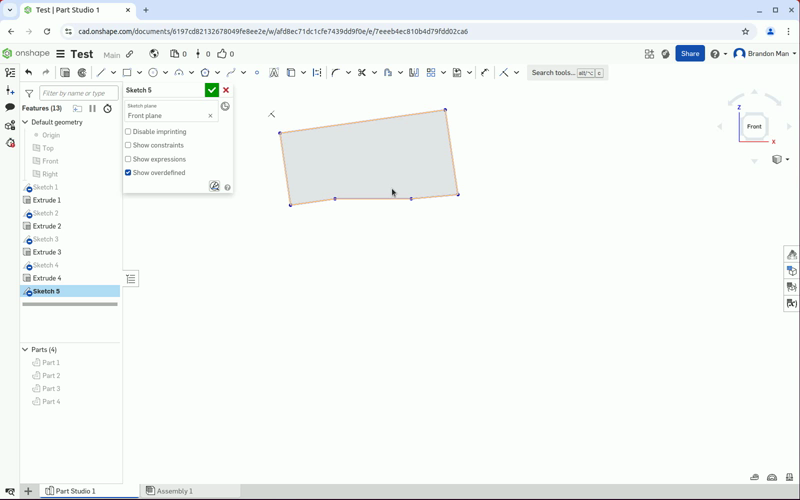
scroll(6)
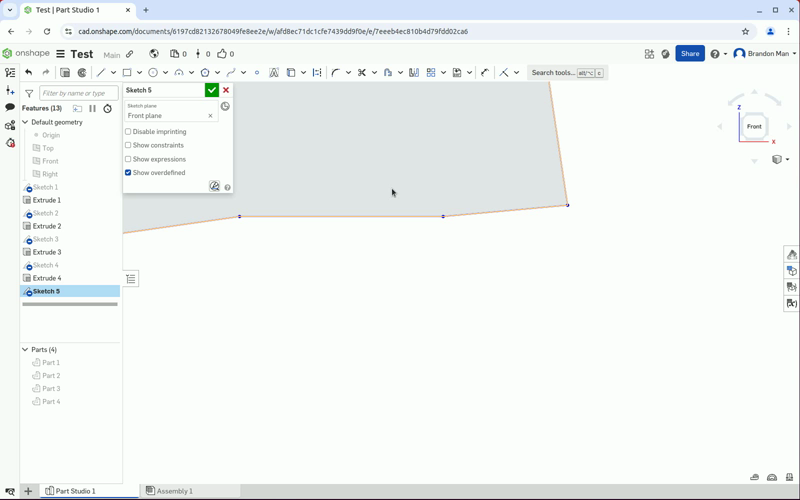
click(392, 188)
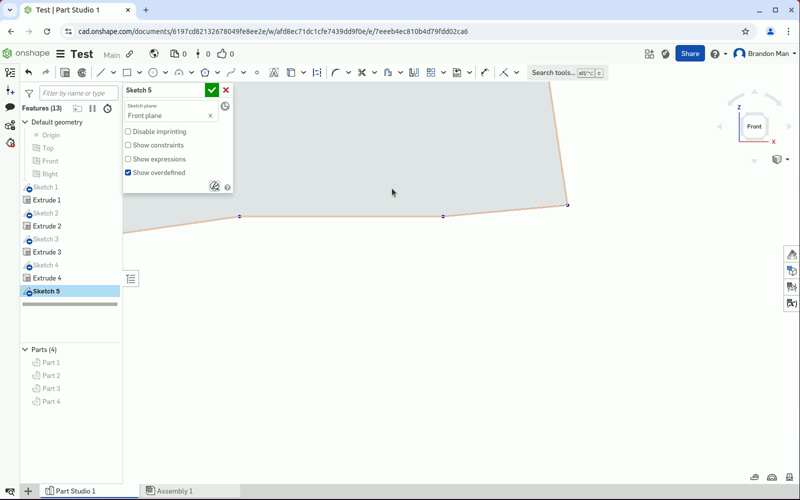
scroll(-6)
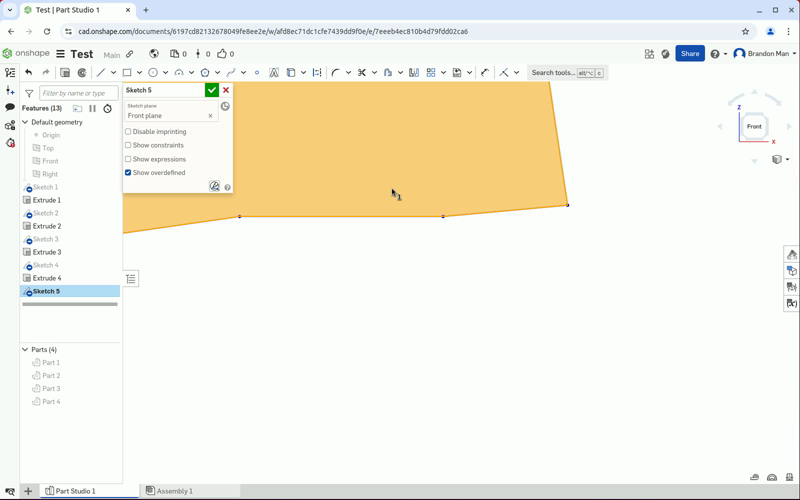
scroll(-6)
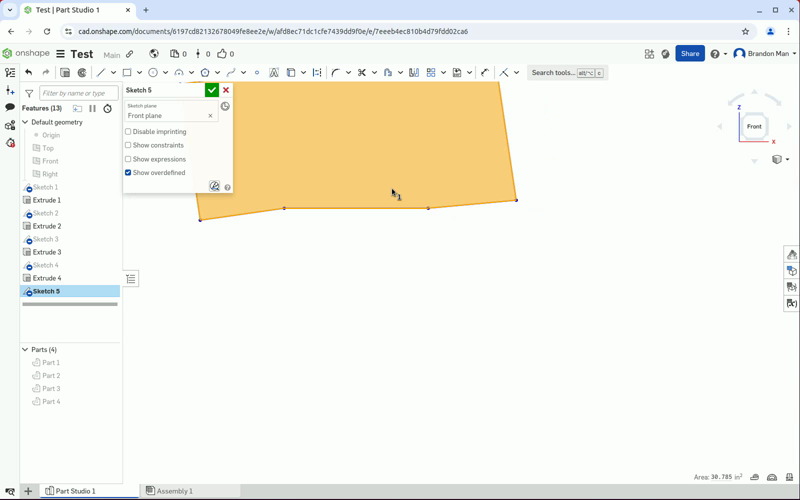
scroll(-6)
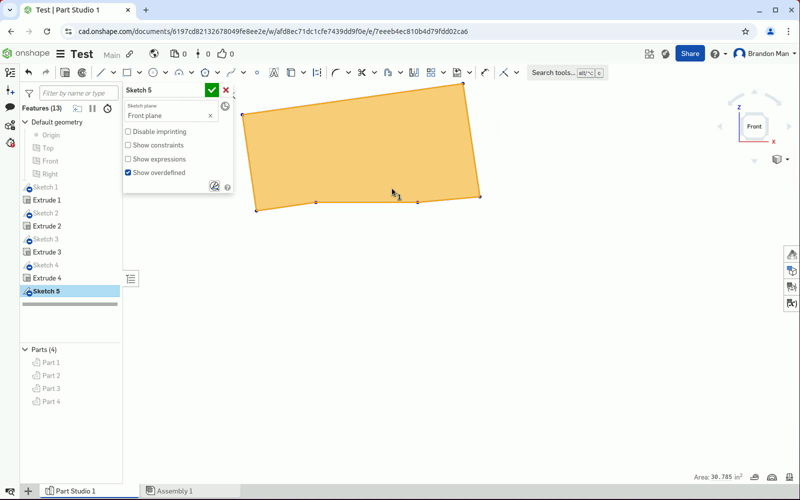
scroll(-6)
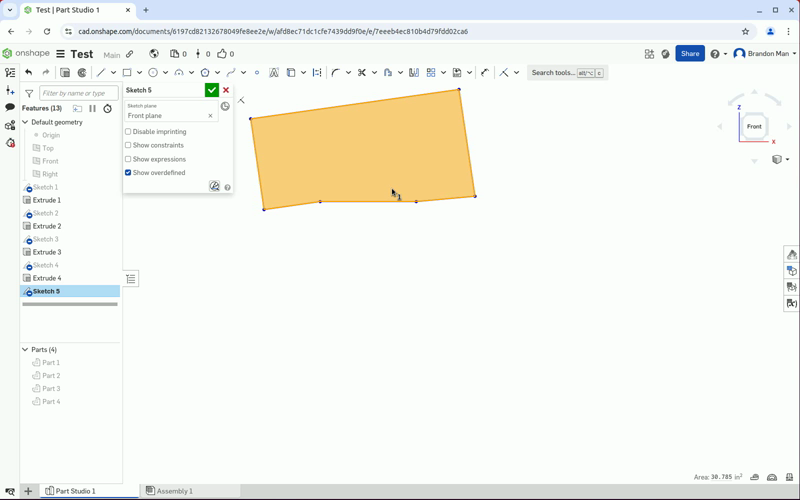
scroll(-6)
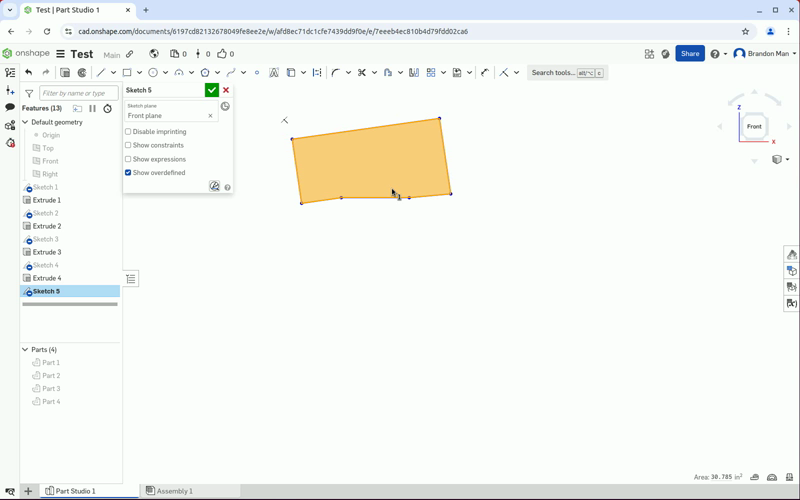
scroll(-6)
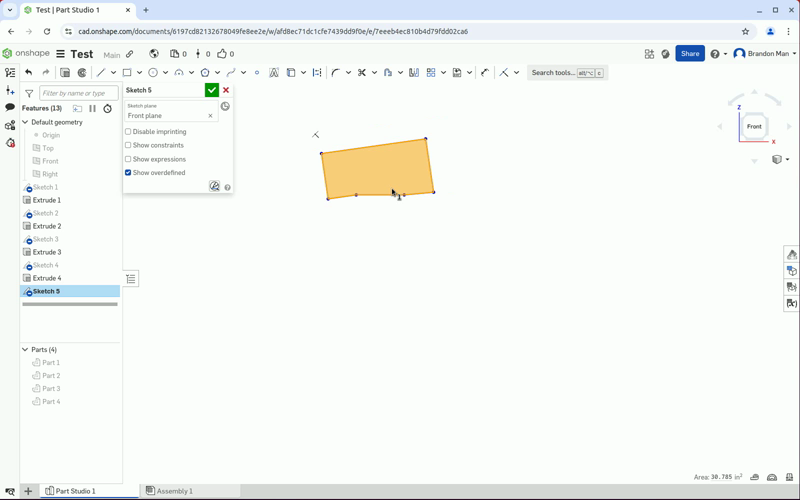
scroll(-6)
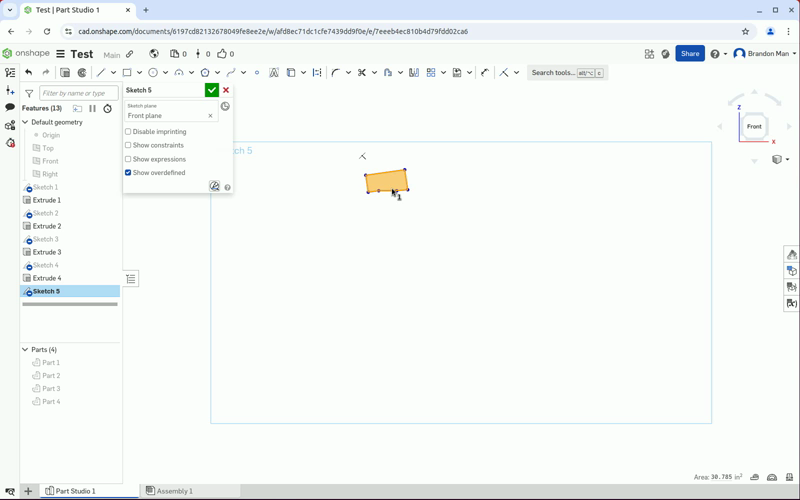
mouse_move(73, 352)
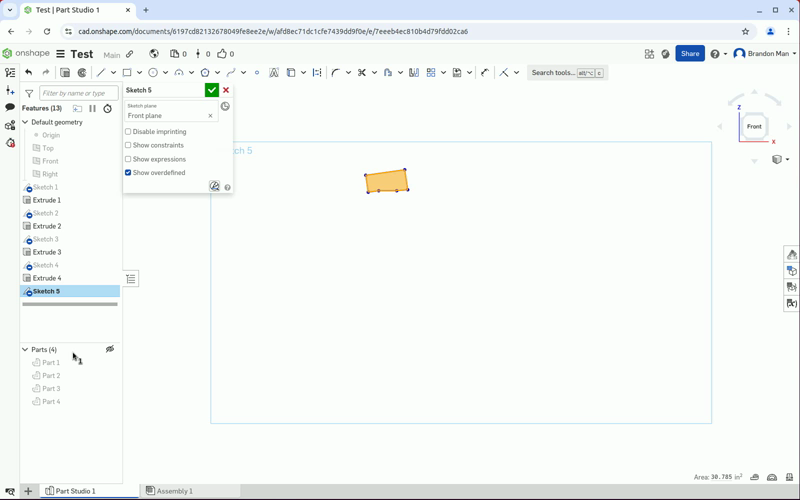
key(shift+y)
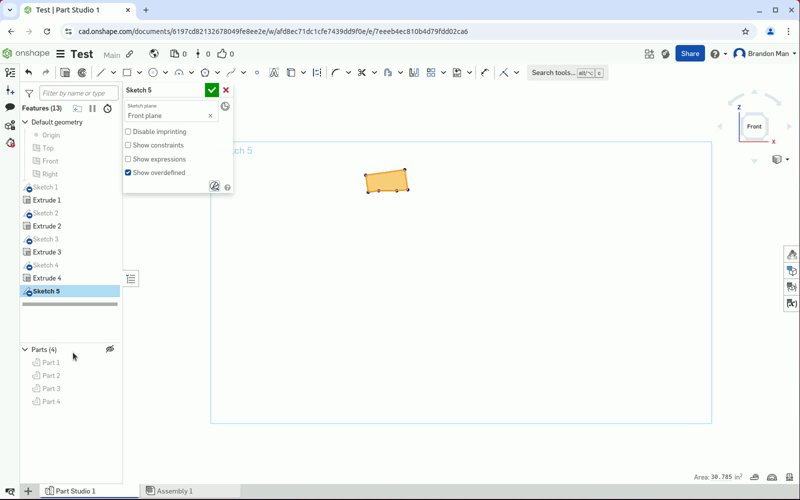
key(shift+e)
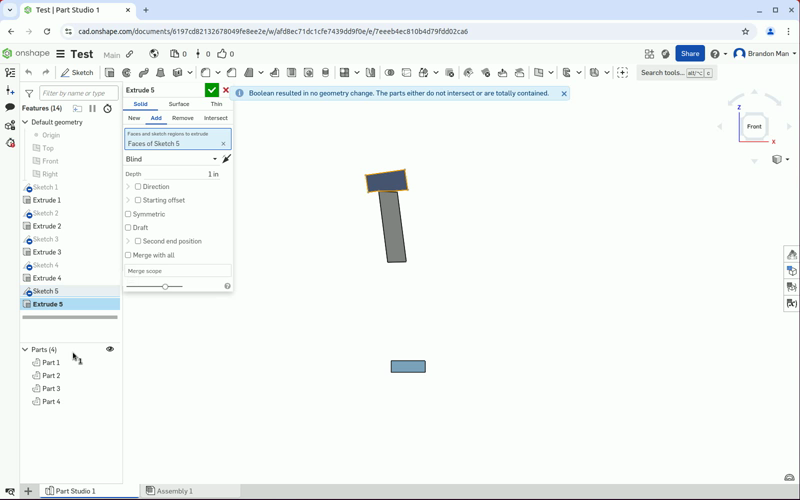
mouse_move(143, 106)
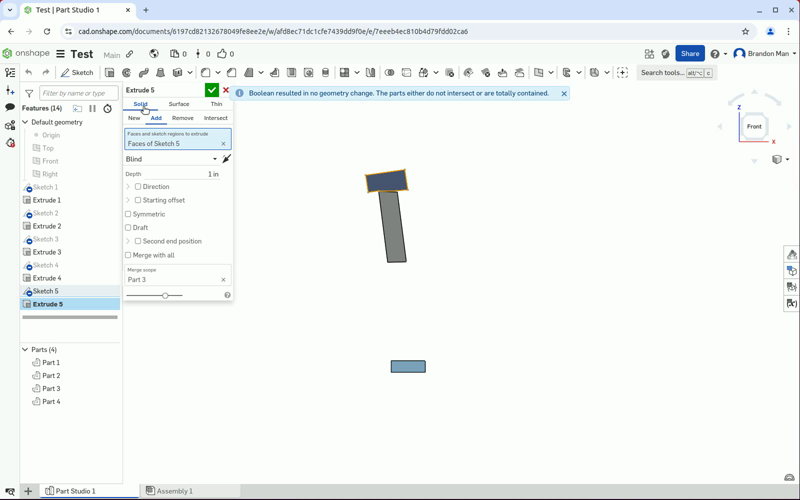
click(143, 106)
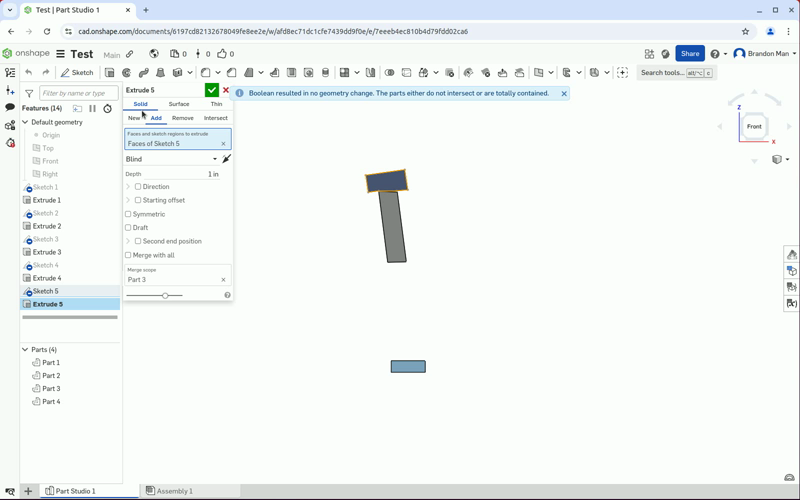
mouse_move(137, 120)
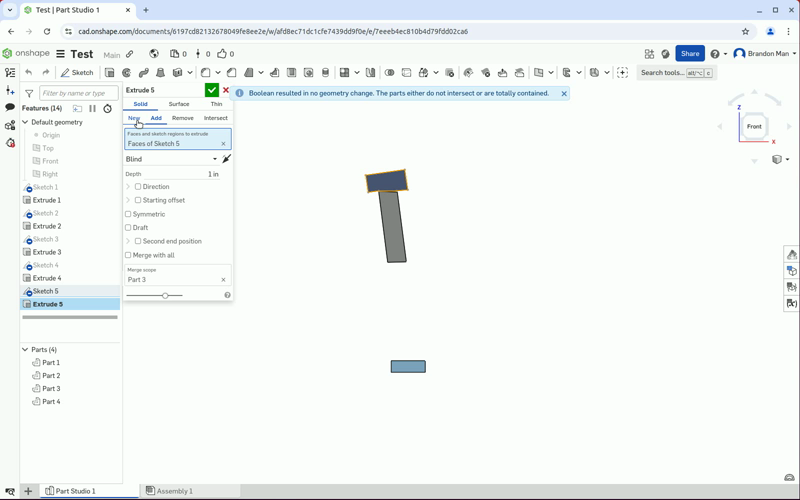
click(137, 120)
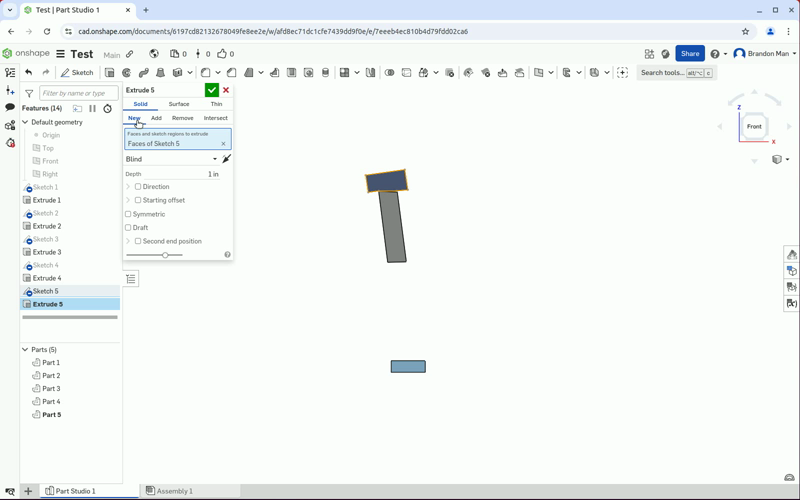
key(tab, 4)
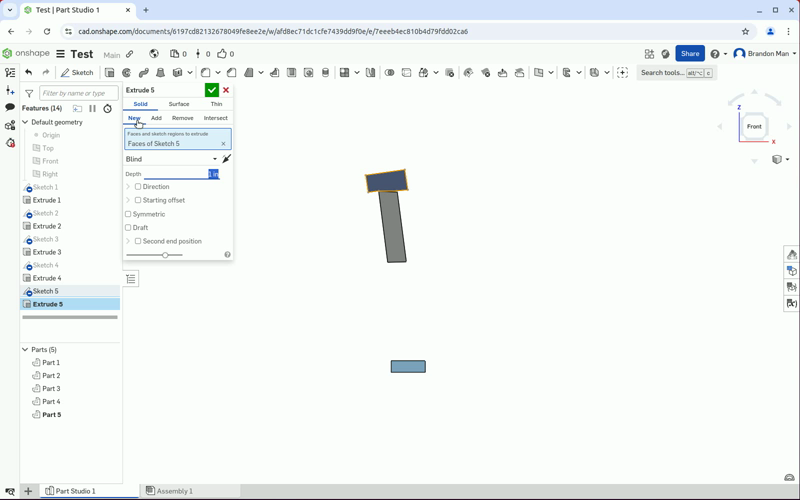
text(0.482)
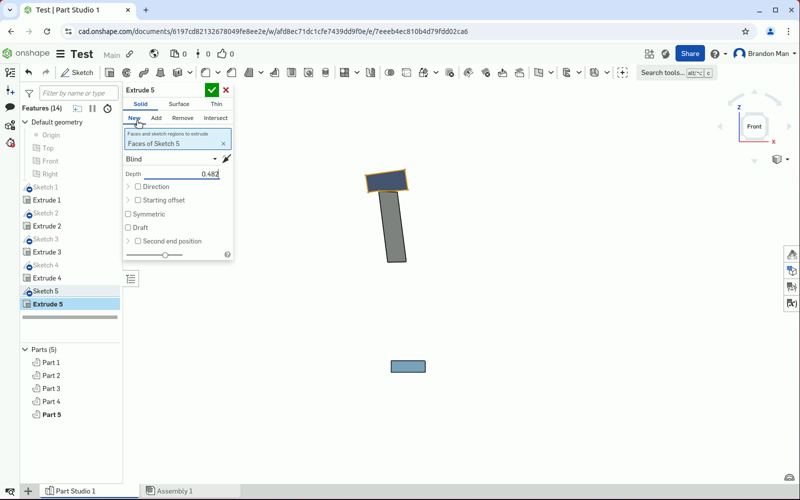
key(tab, 3)
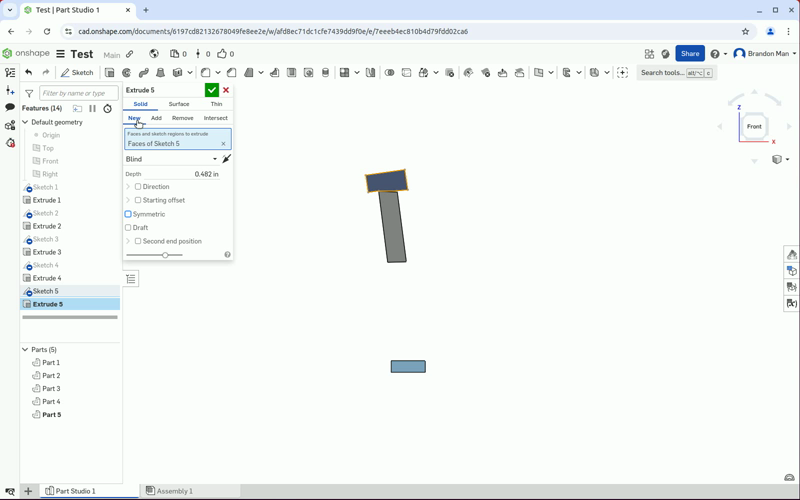
key(space)
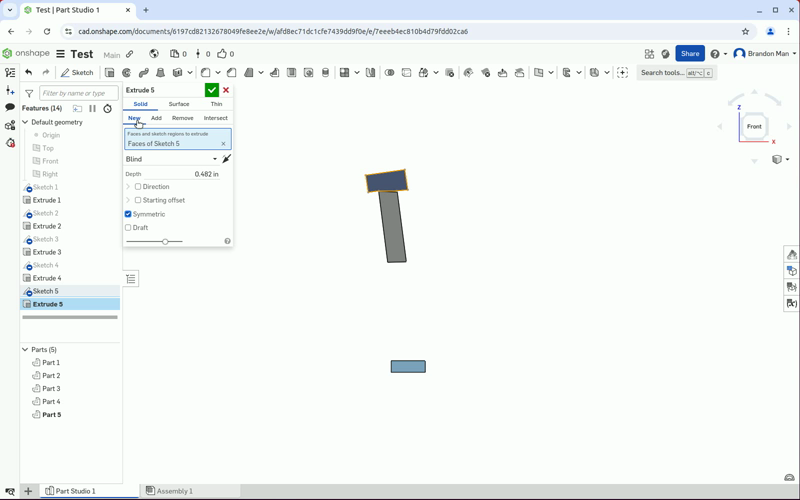
key(enter)
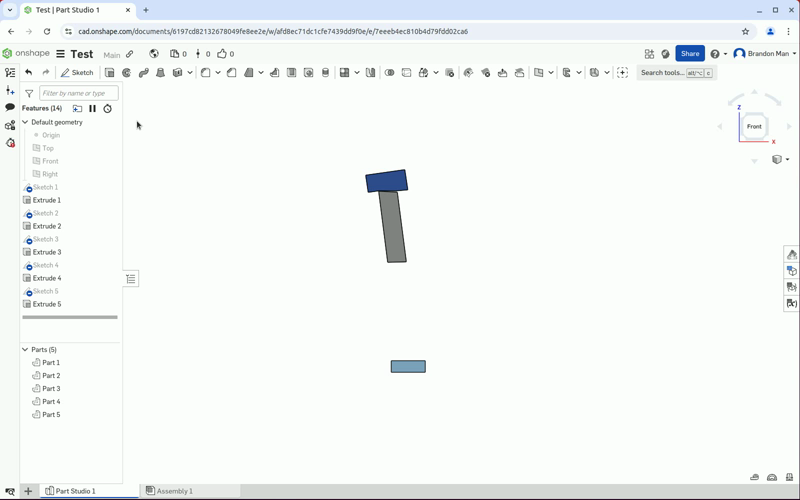
key(shift+h)
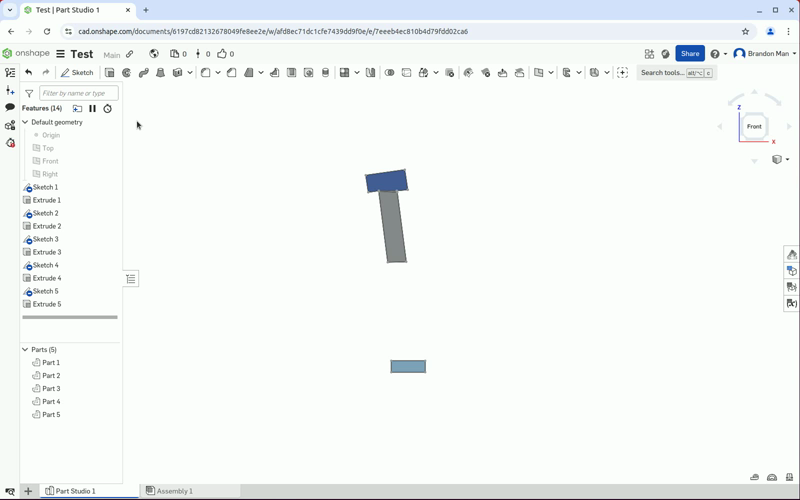
key(shift+h)
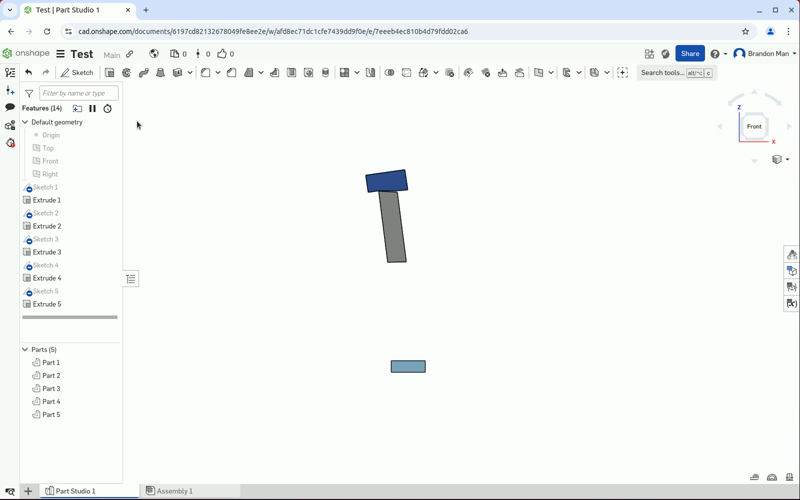
mouse_move(73, 189)
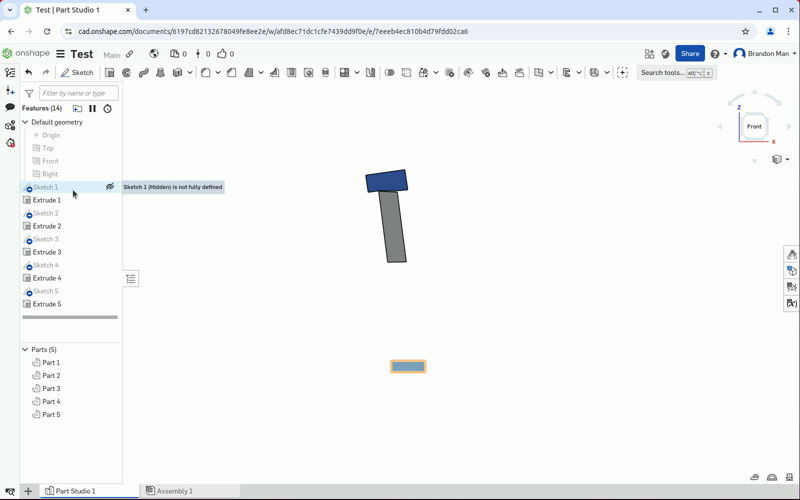
click(73, 189)
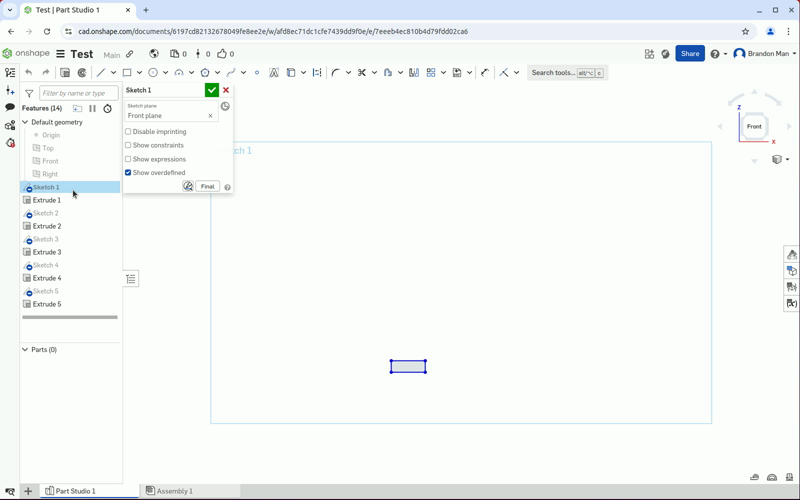
mouse_move(229, 92)
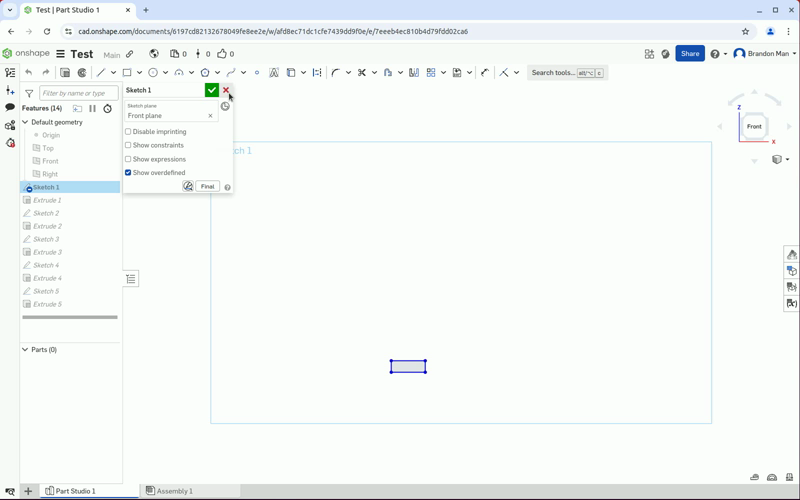
click(229, 92)
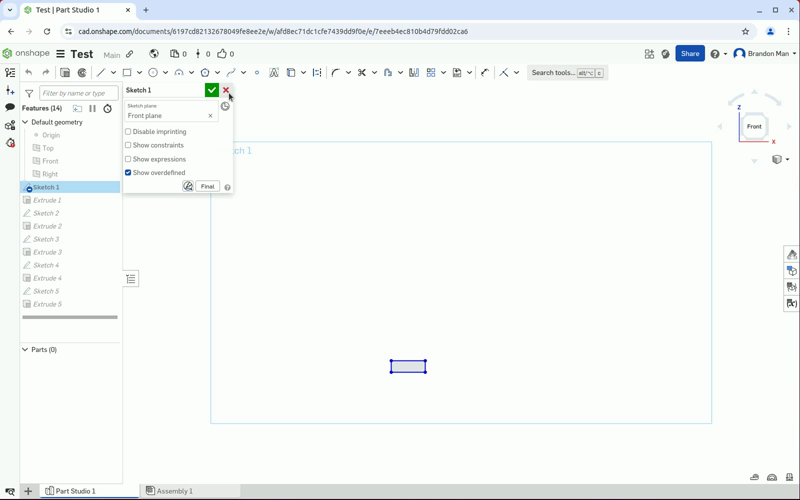
key(shift+s)
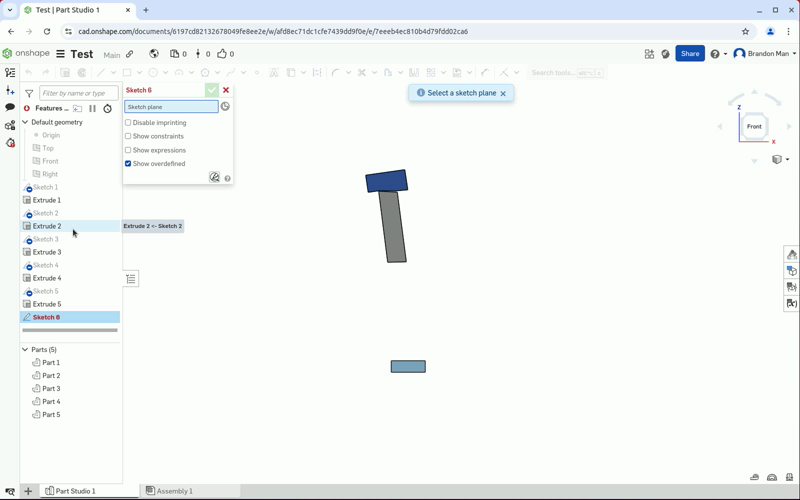
scroll(3)
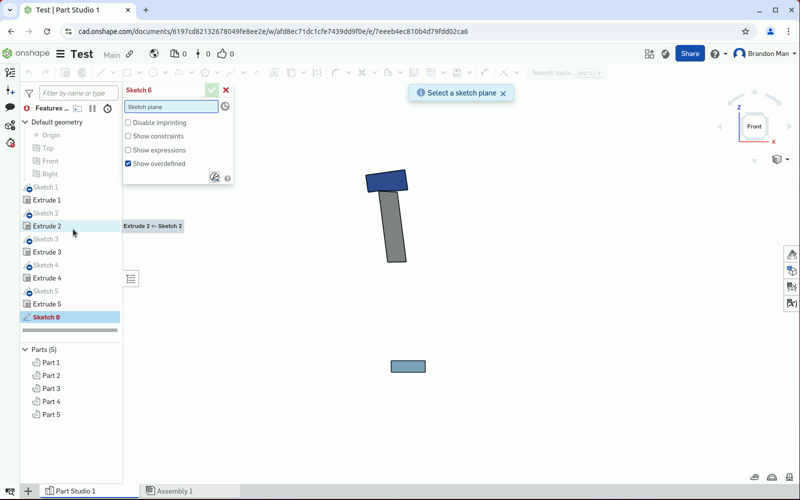
mouse_move(73, 163)
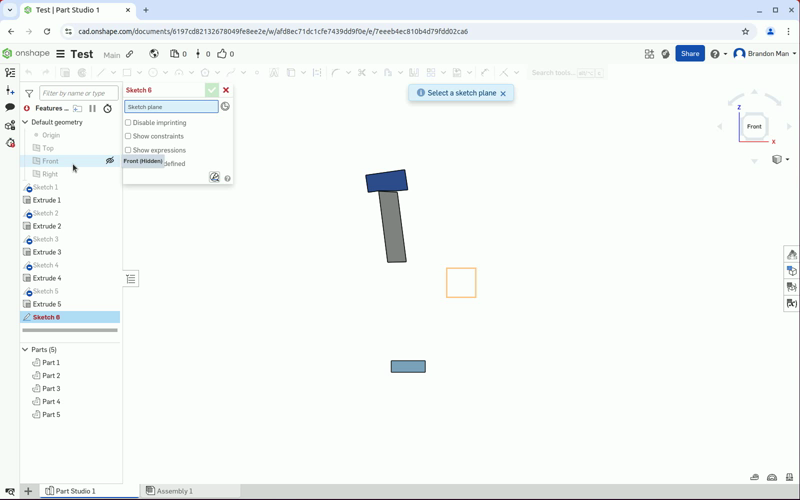
click(73, 163)
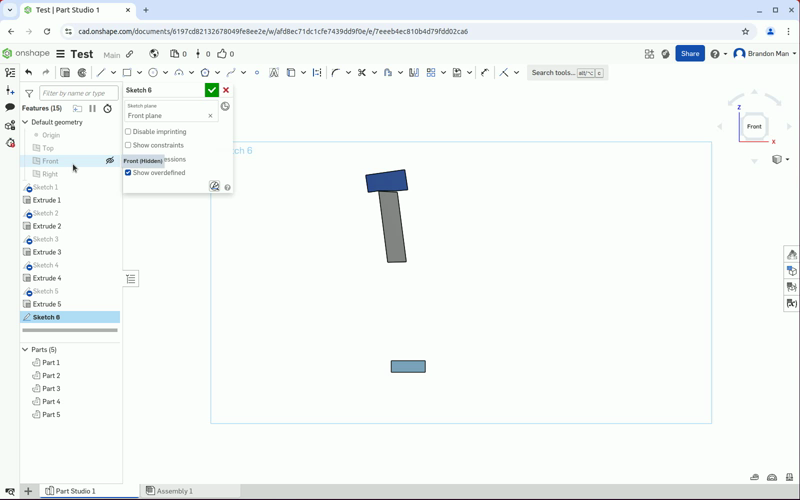
mouse_move(73, 352)
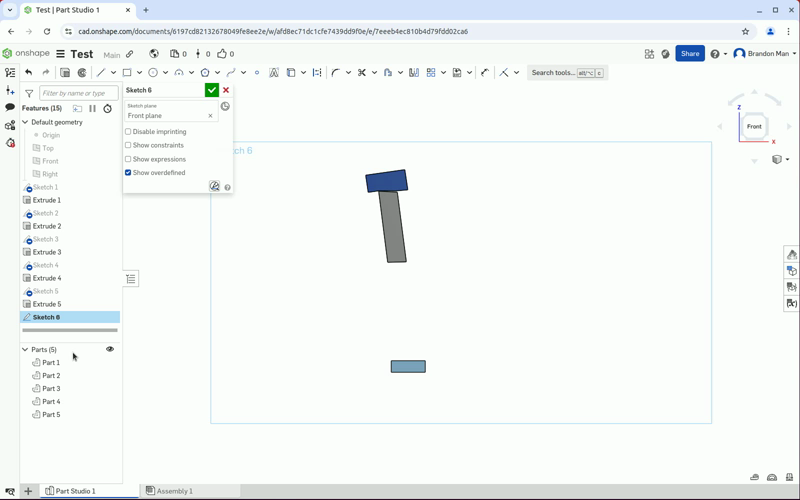
key(y)
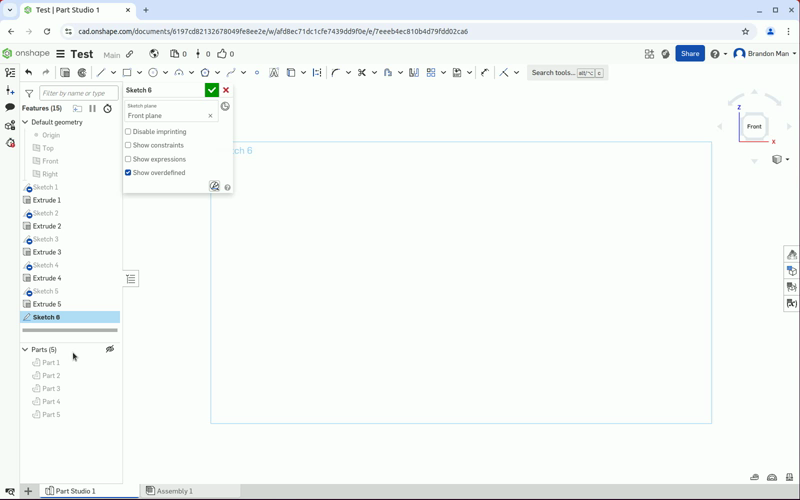
key(c)
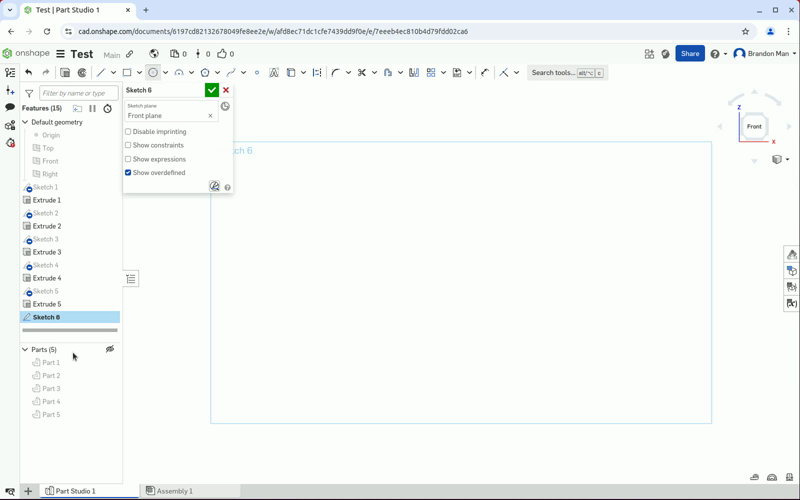
key_down(shift)
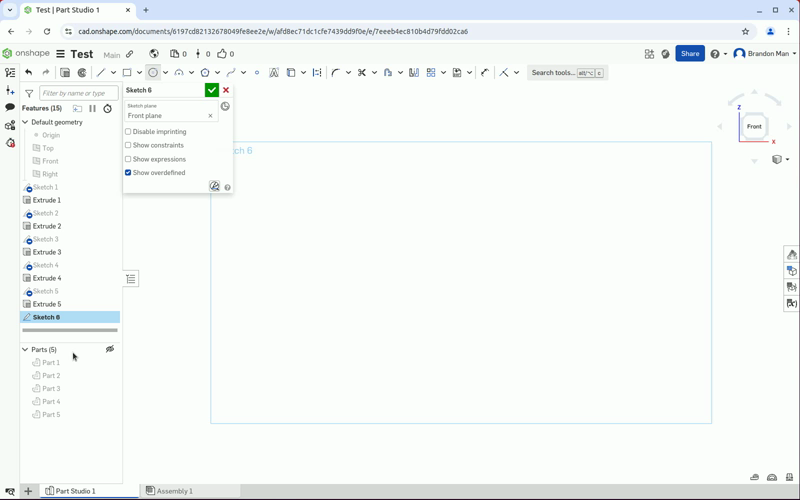
mouse_move(405, 339)
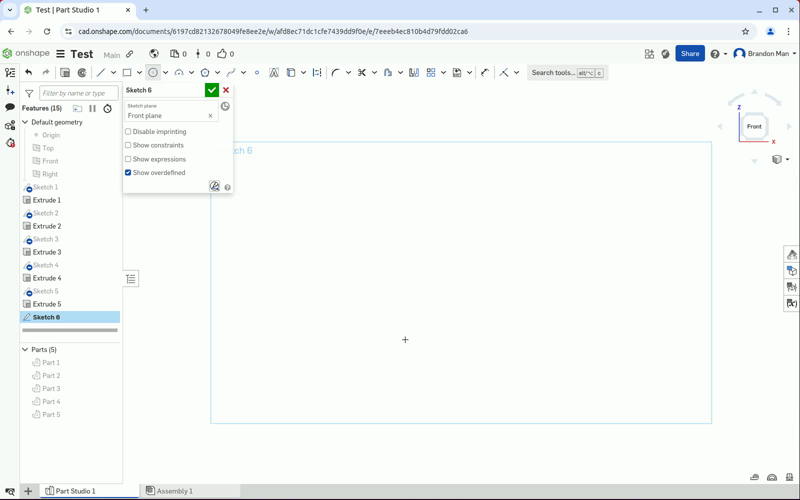
click(405, 339)
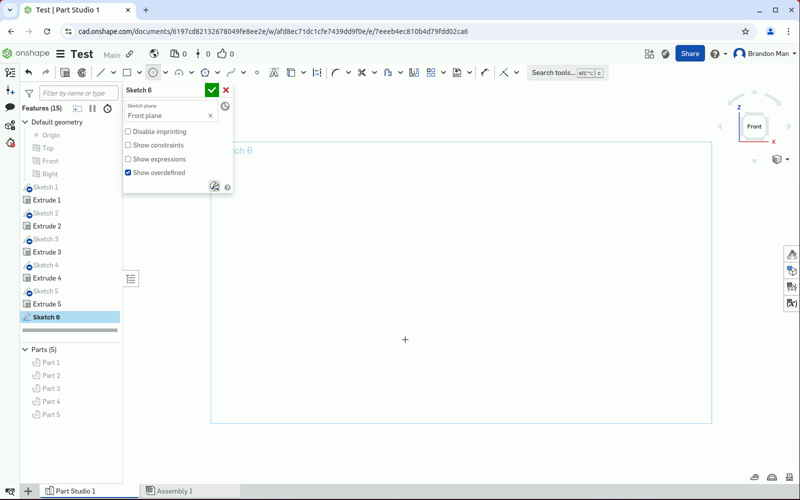
key_up(shift)
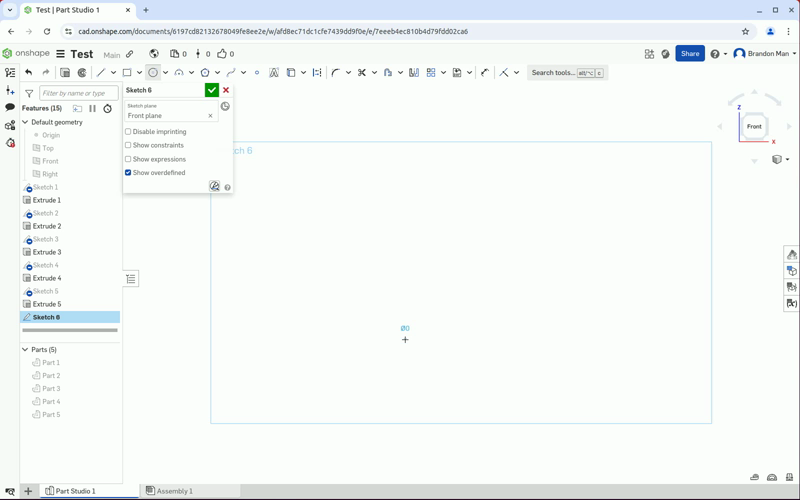
mouse_move(421, 339)
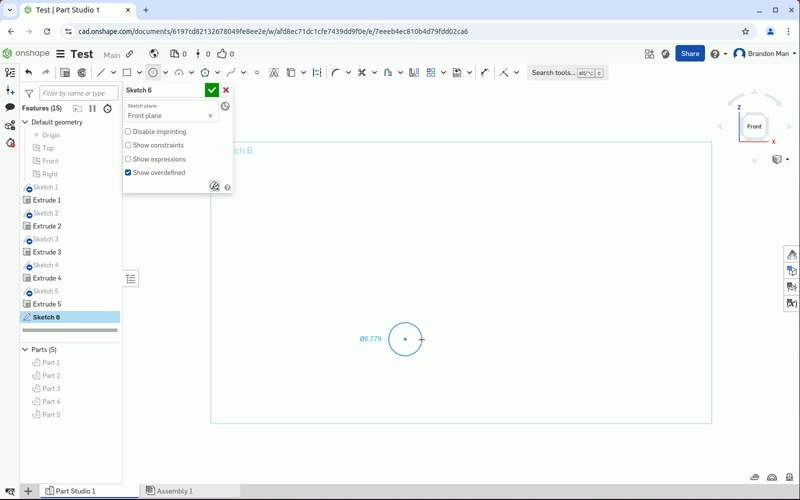
click(421, 339)
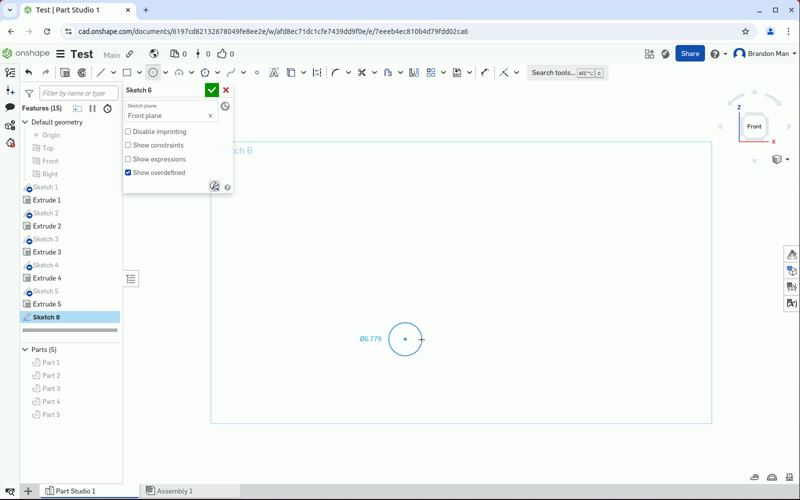
key(esc)
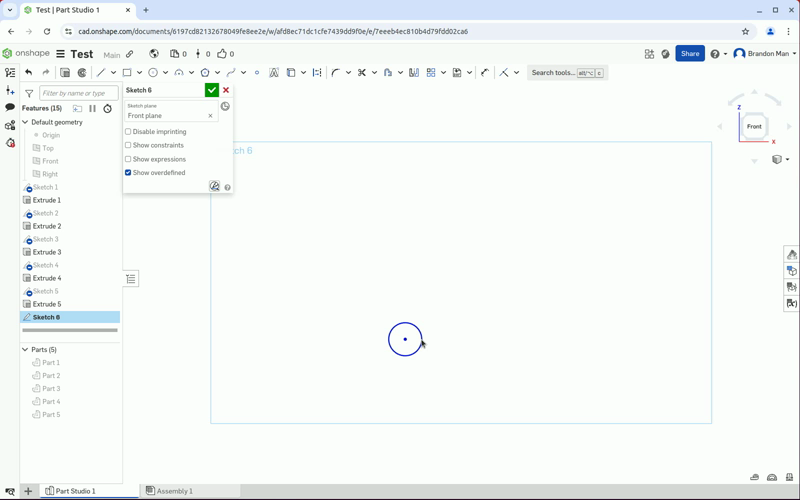
mouse_move(409, 335)
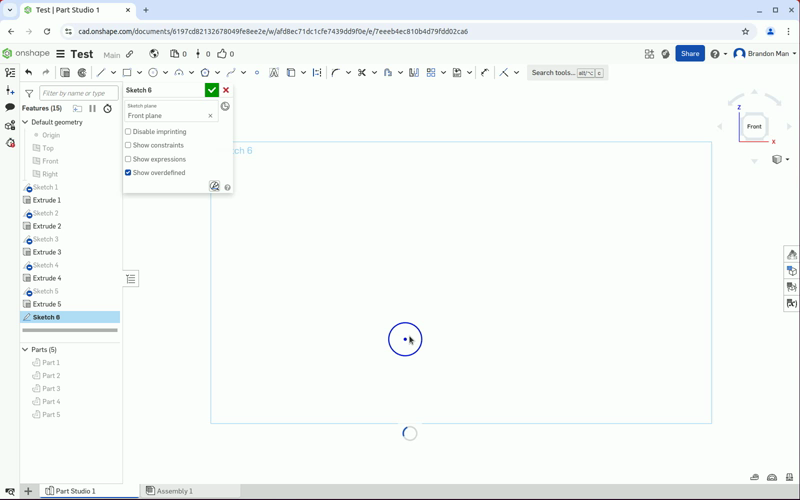
scroll(6)
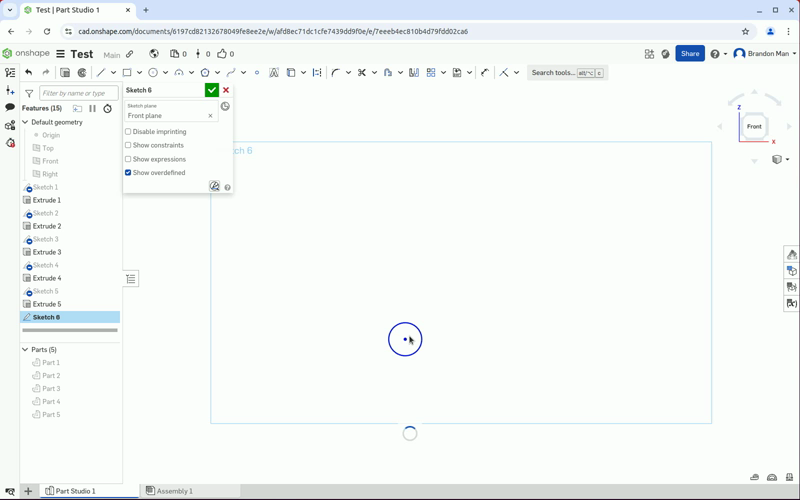
scroll(6)
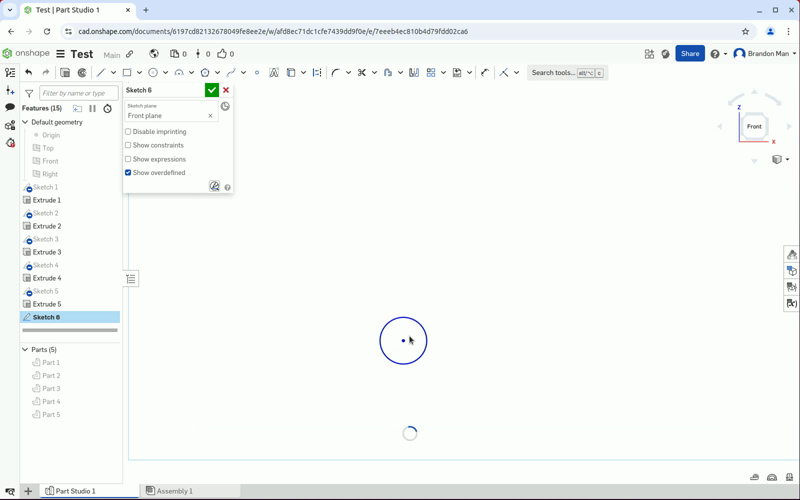
scroll(6)
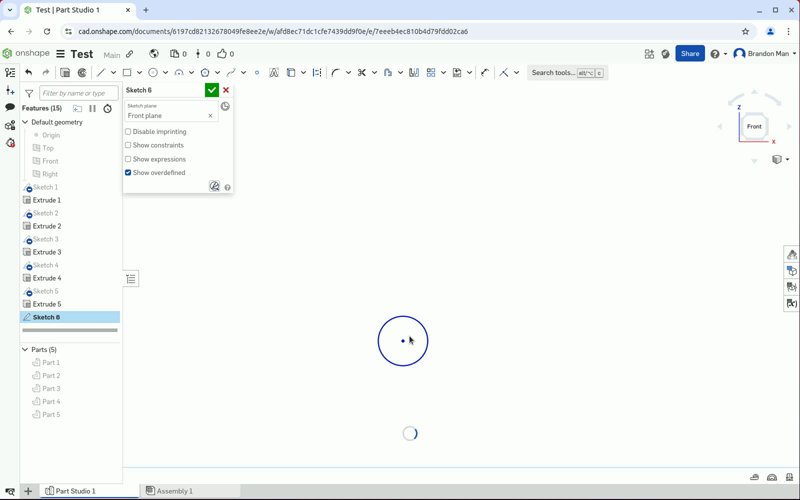
scroll(6)
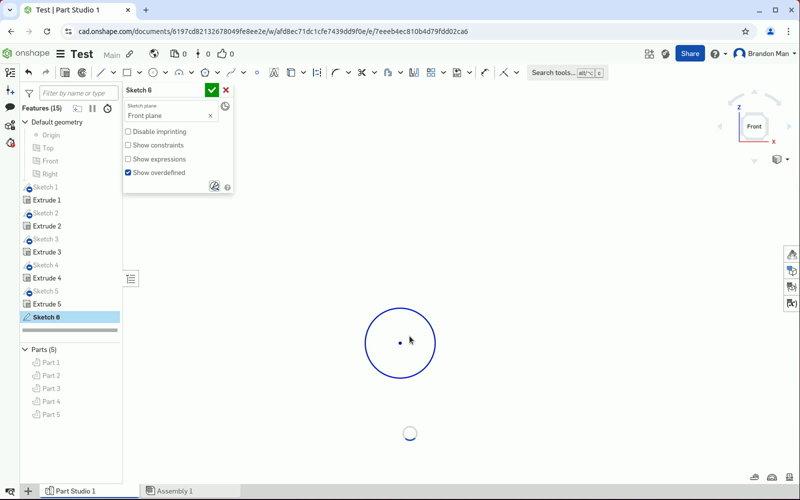
scroll(6)
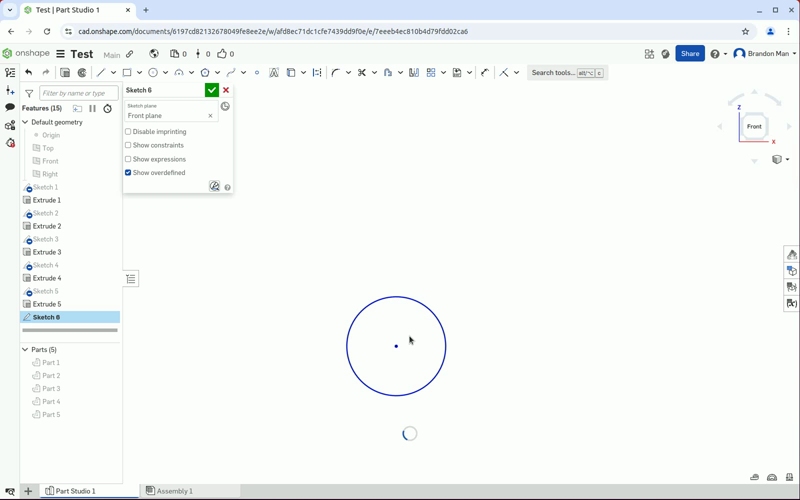
scroll(6)
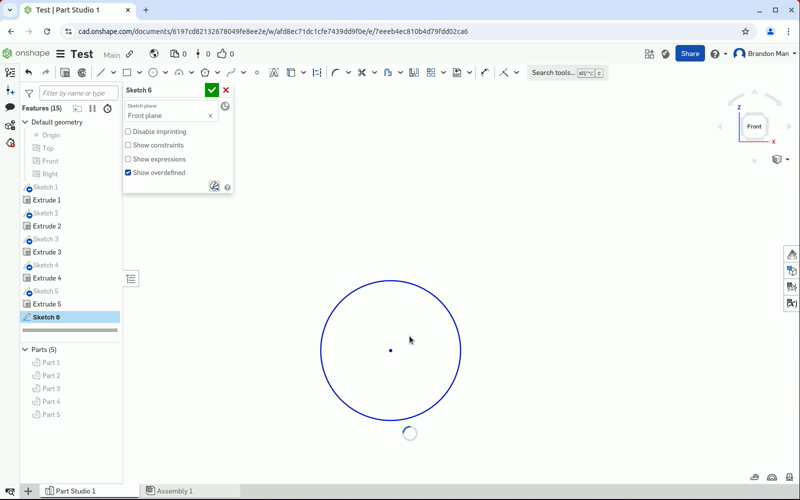
scroll(6)
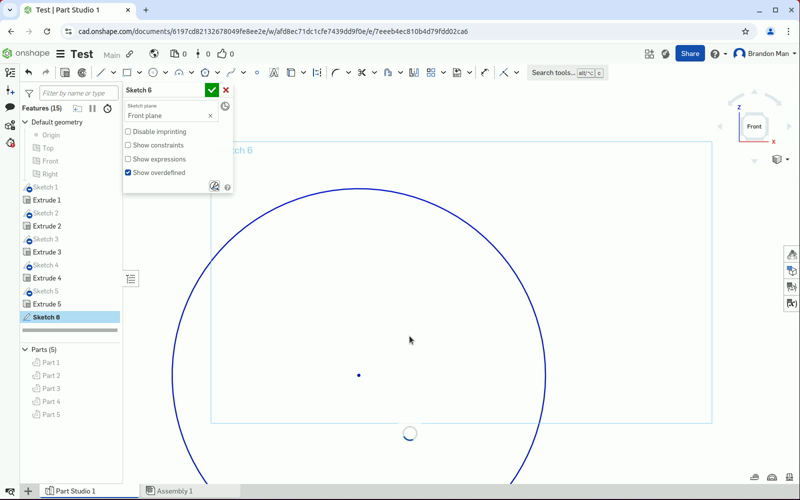
click(409, 335)
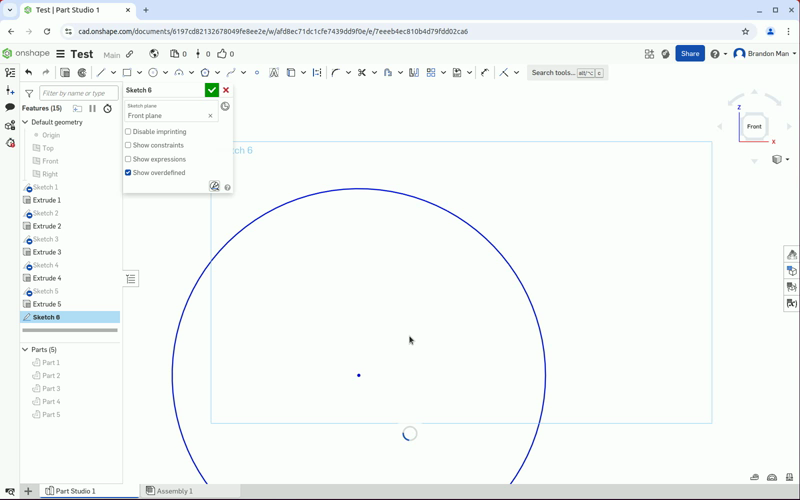
scroll(-6)
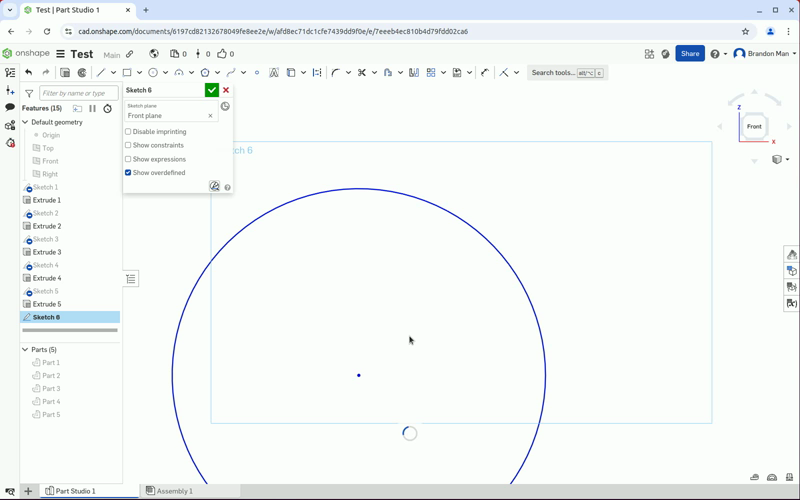
scroll(-6)
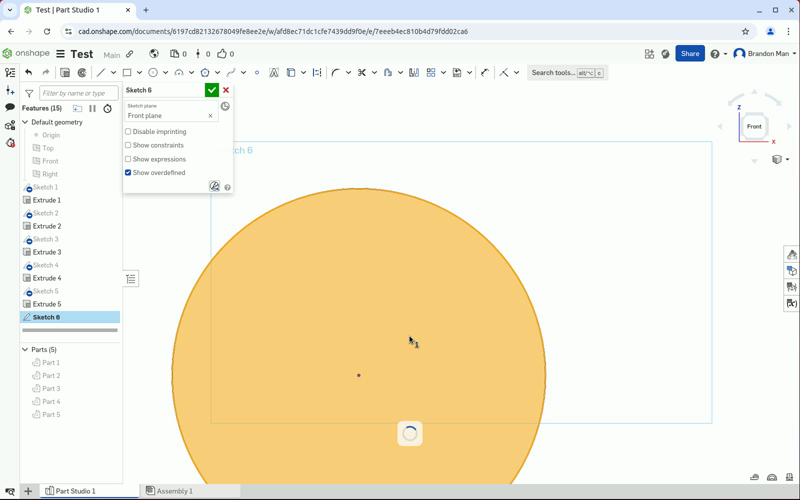
scroll(-6)
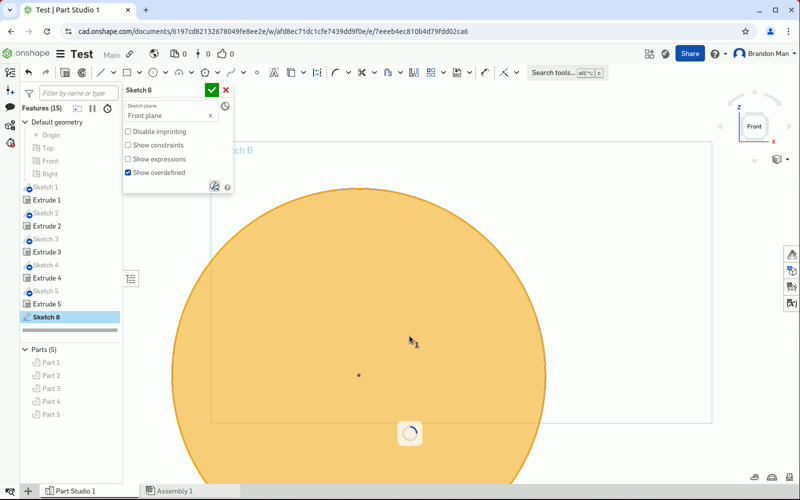
scroll(-6)
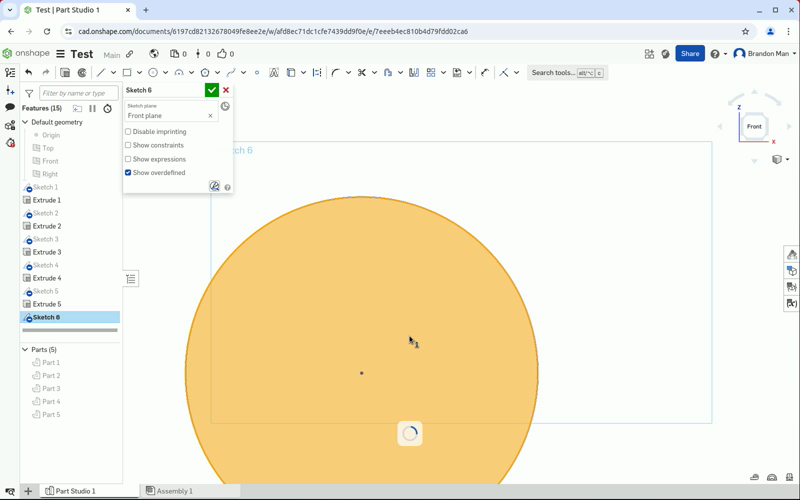
scroll(-6)
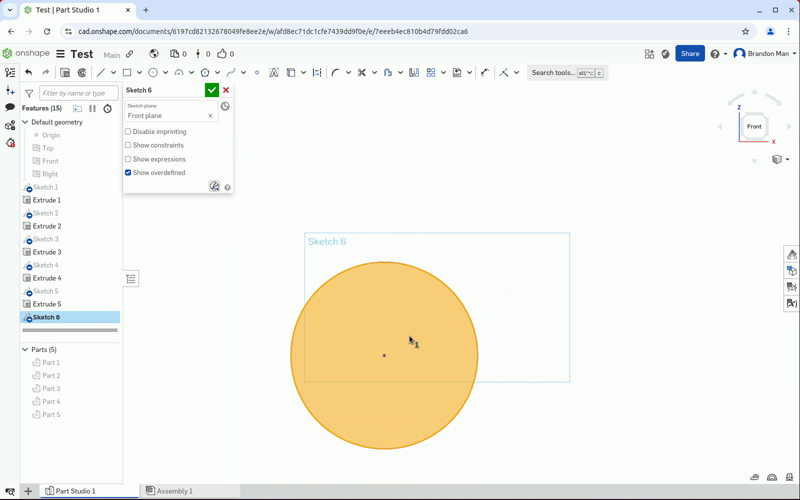
scroll(-6)
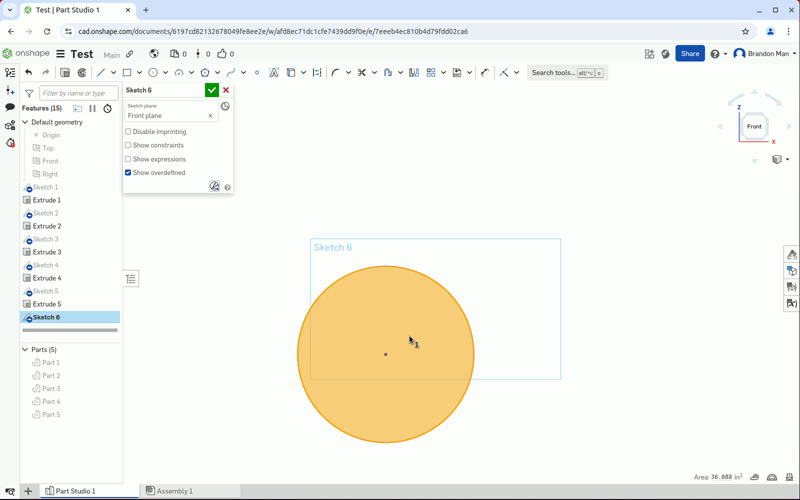
scroll(-6)
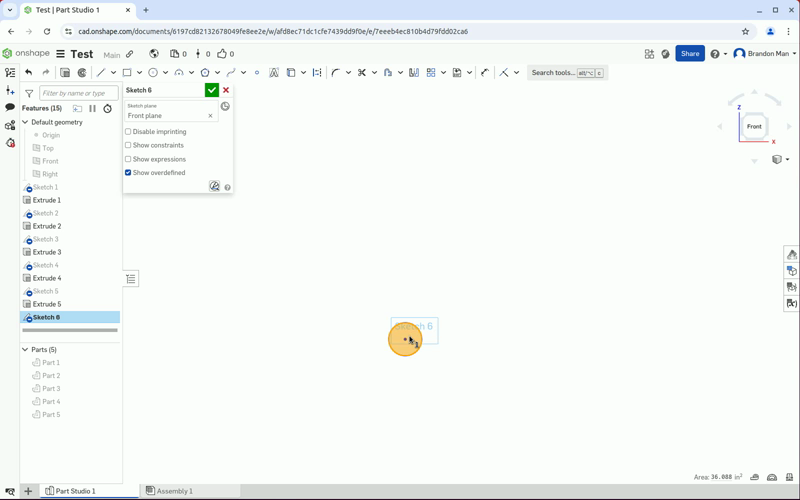
mouse_move(73, 352)
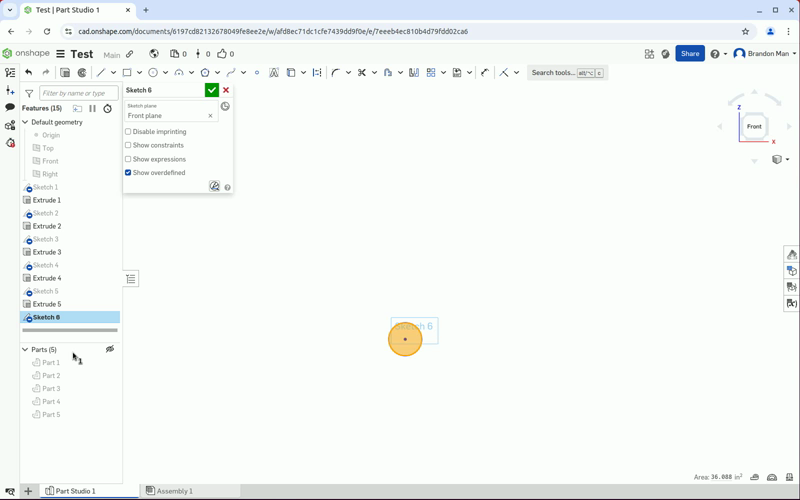
key(shift+y)
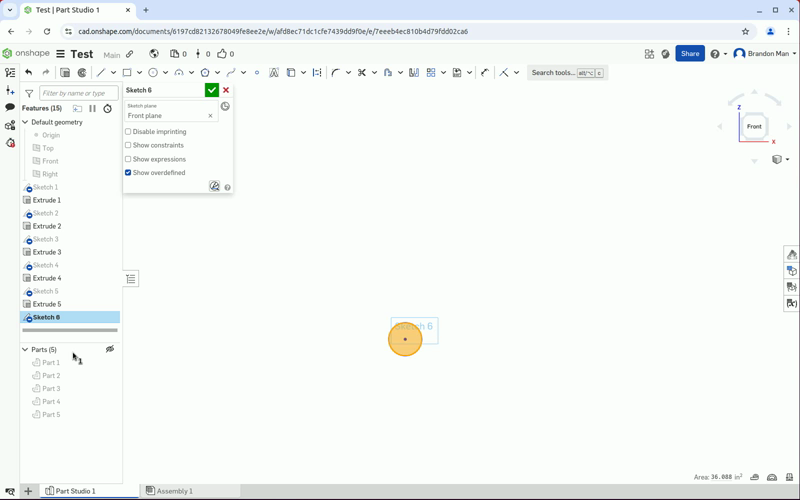
key(shift+e)
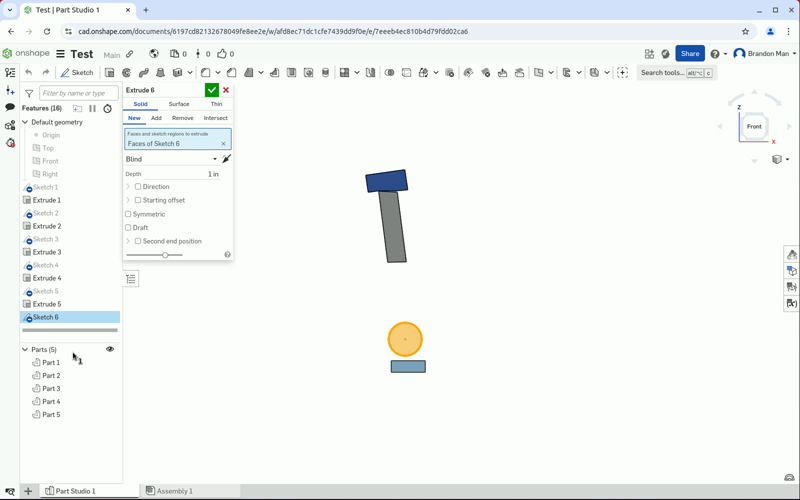
mouse_move(143, 106)
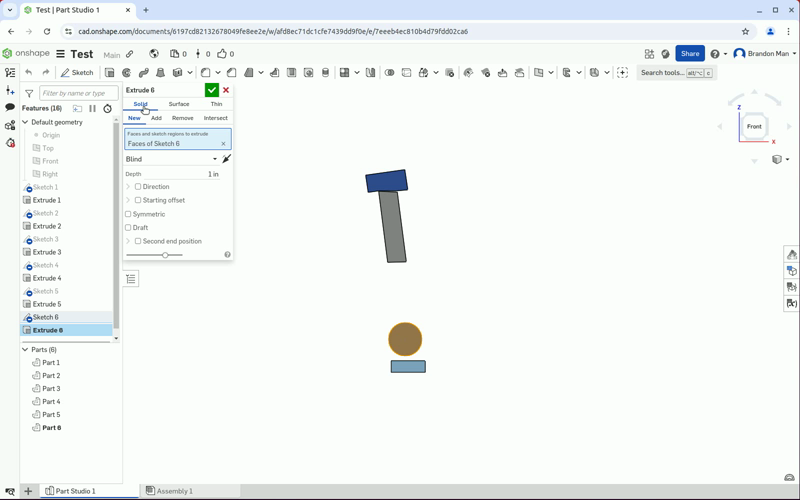
click(143, 106)
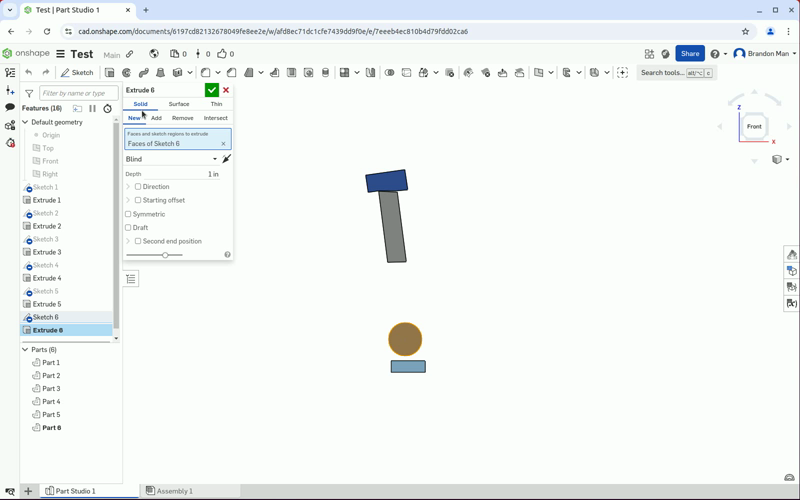
mouse_move(137, 120)
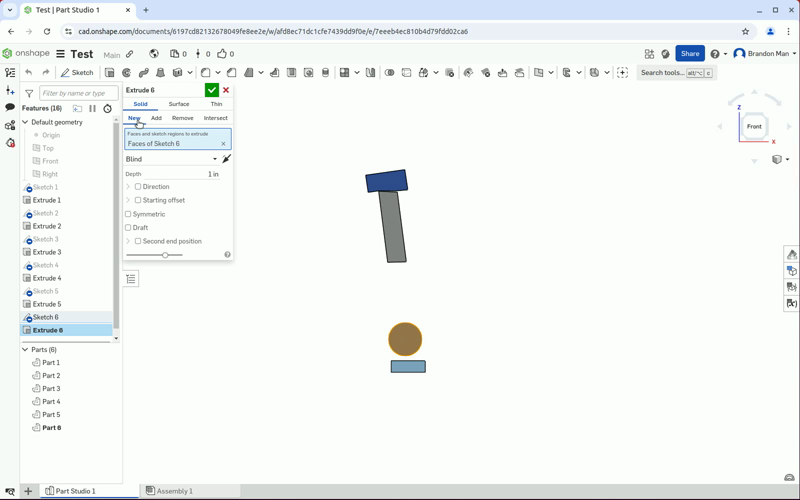
click(137, 120)
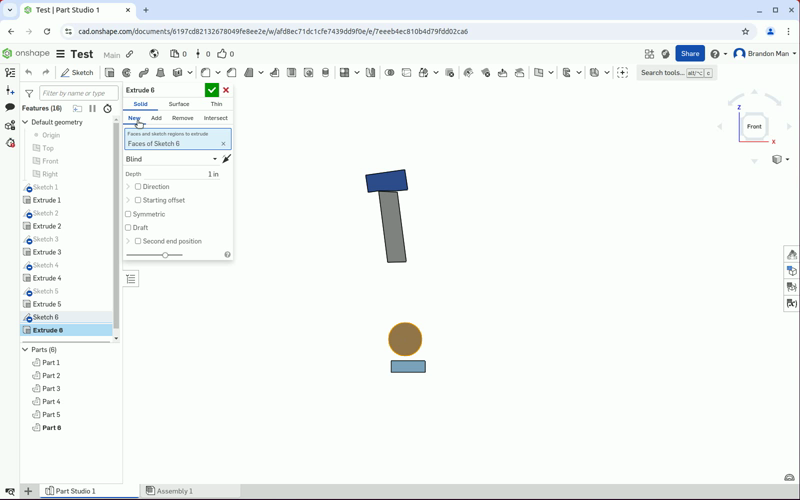
key(tab, 4)
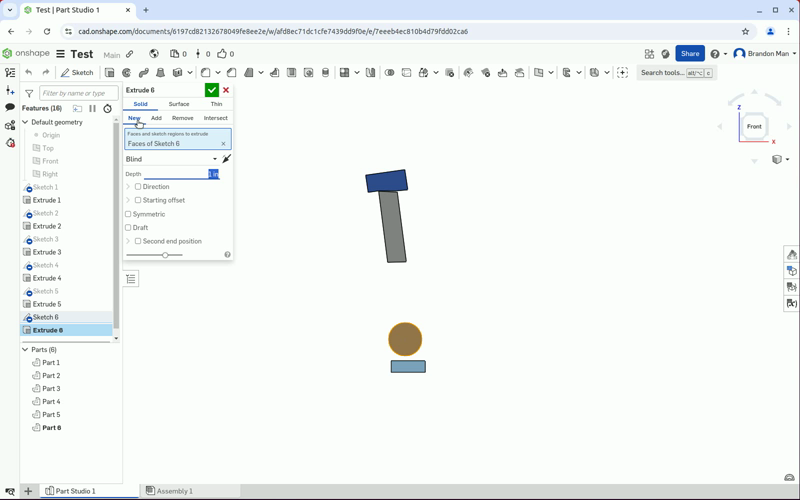
text(0.482)
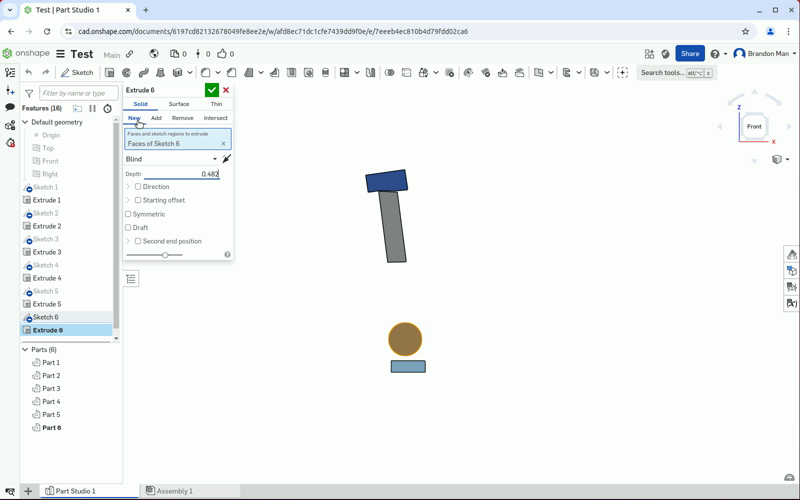
key(tab, 3)
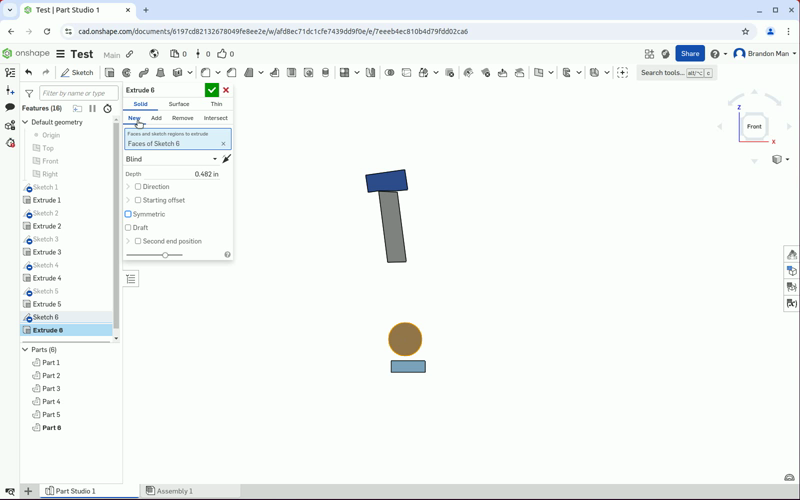
key(space)
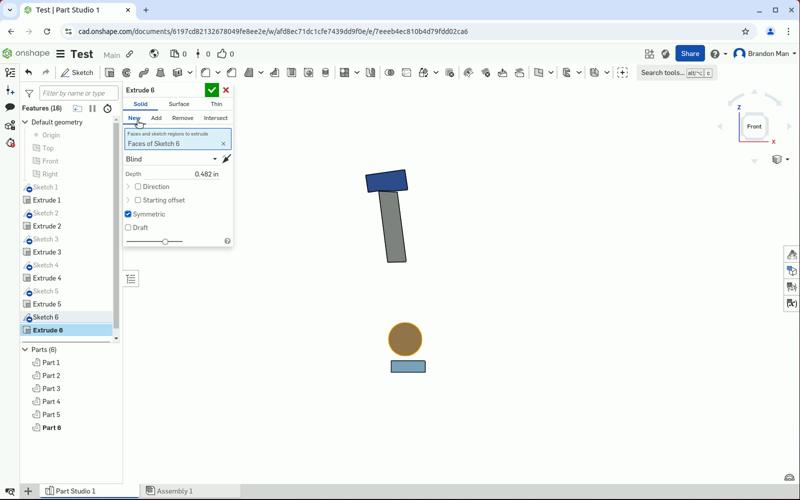
key(enter)
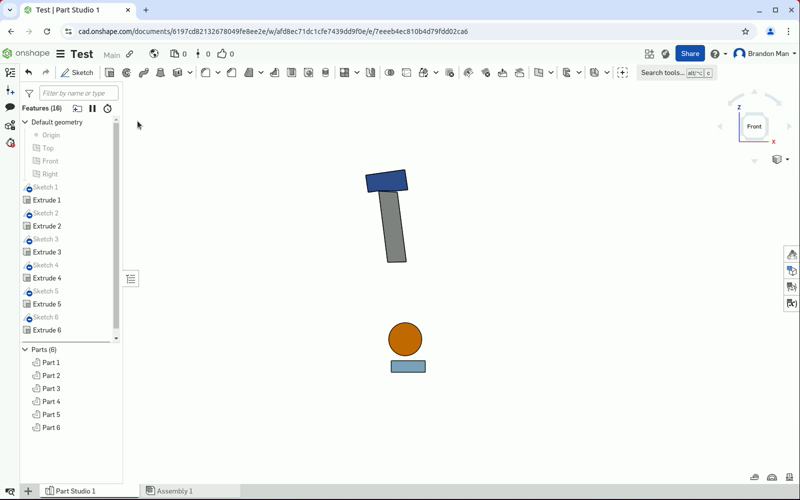
key(shift+h)
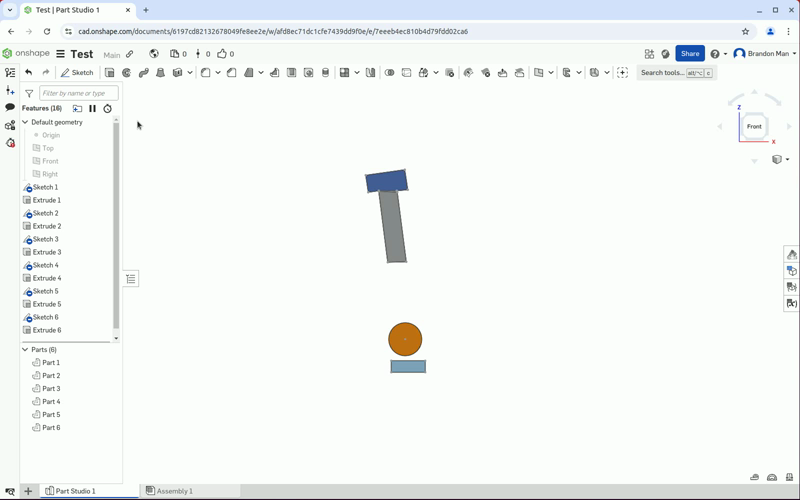
key(shift+h)
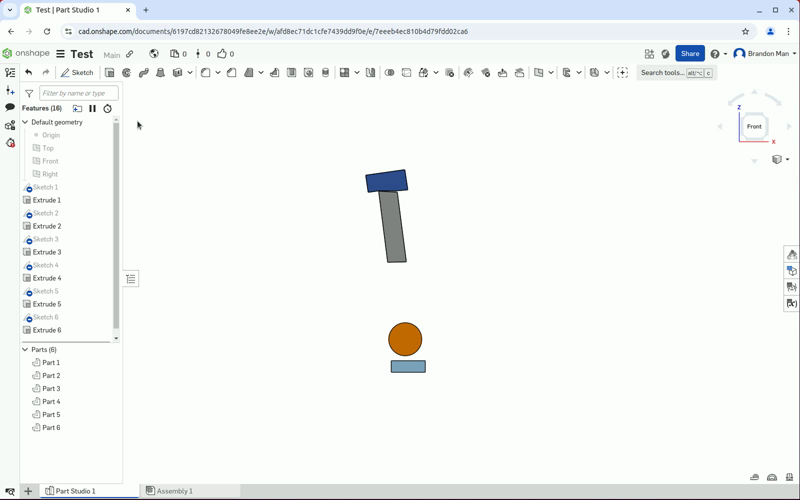
mouse_move(69, 189)
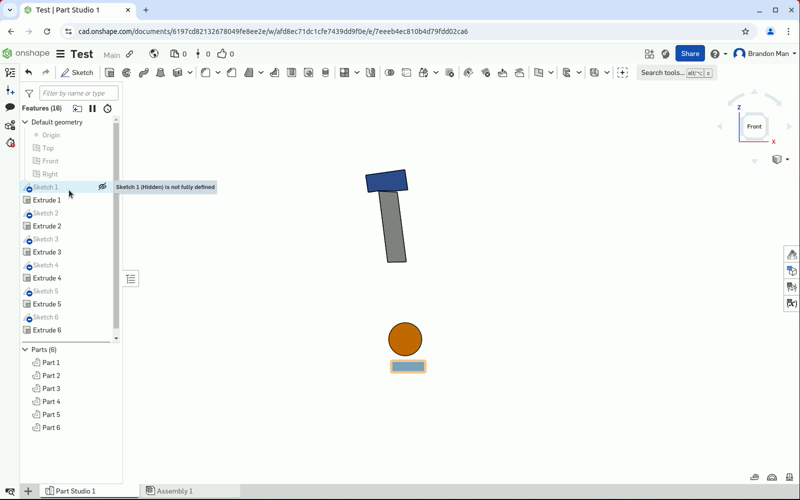
click(69, 189)
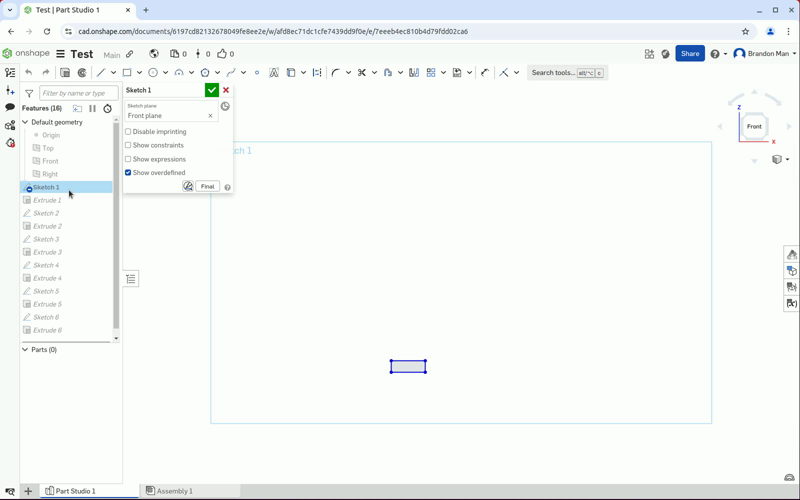
mouse_move(229, 92)
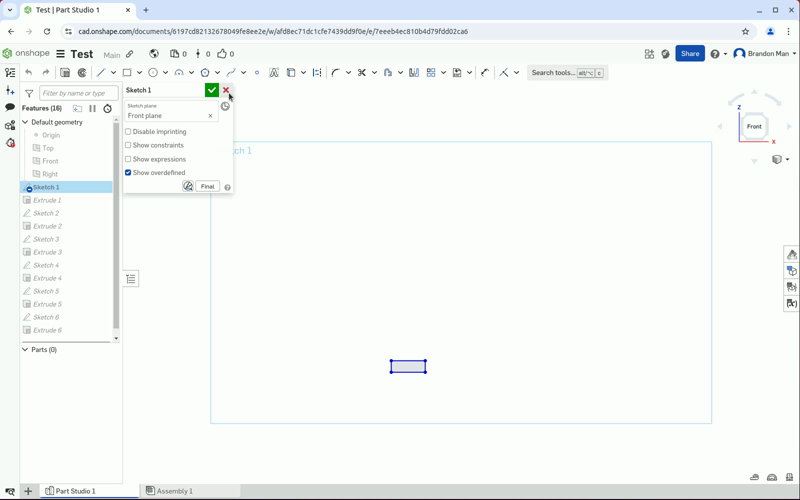
click(229, 92)
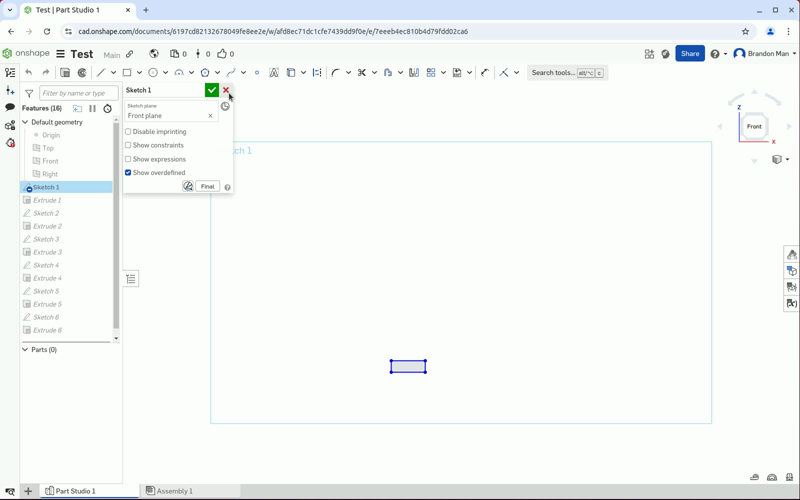
key(shift+s)
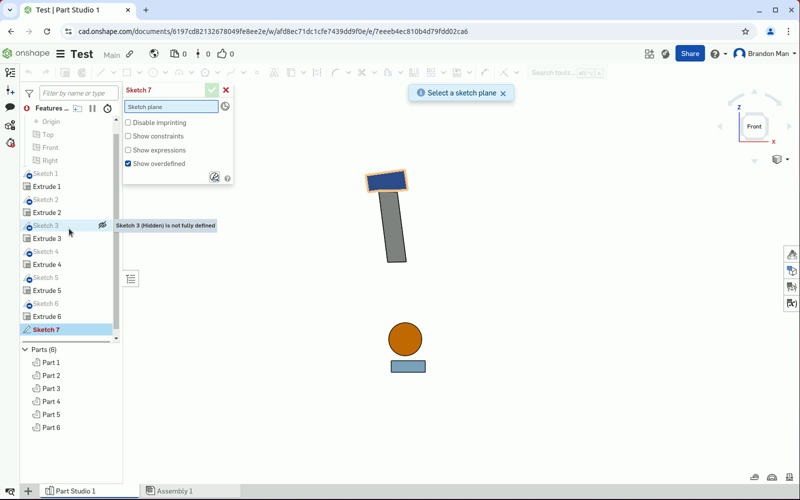
scroll(3)
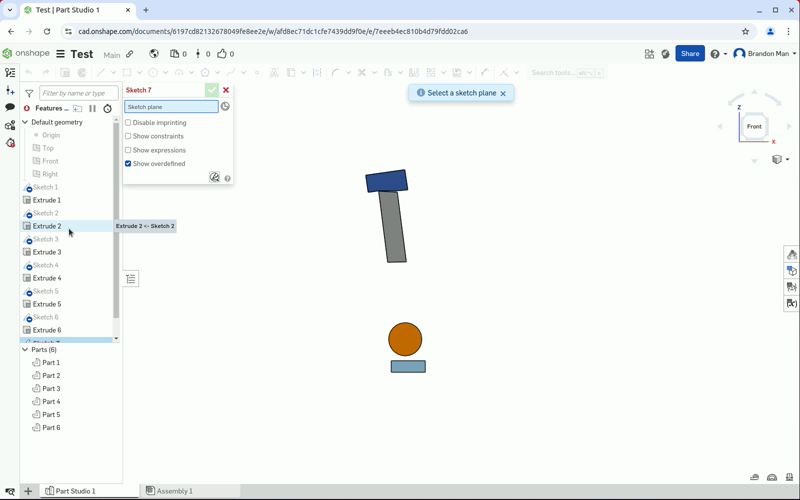
mouse_move(69, 163)
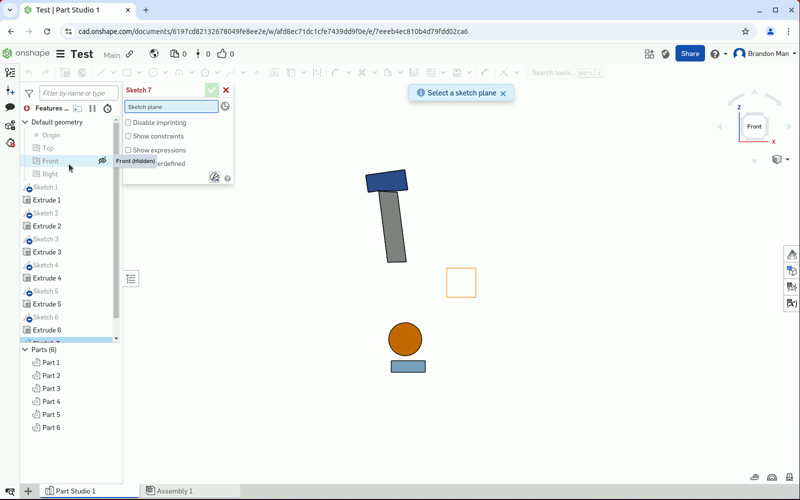
click(69, 163)
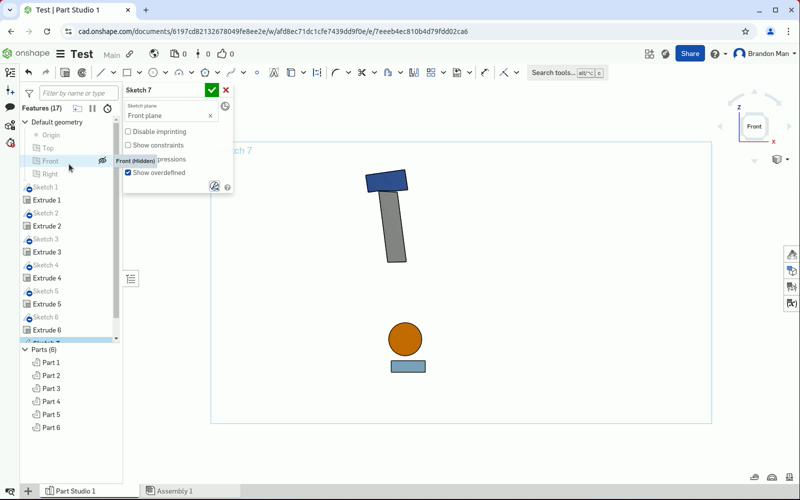
mouse_move(73, 352)
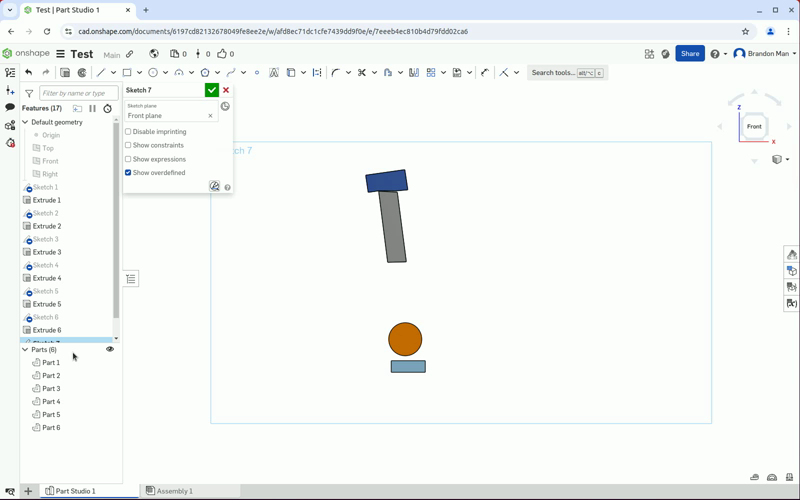
key(y)
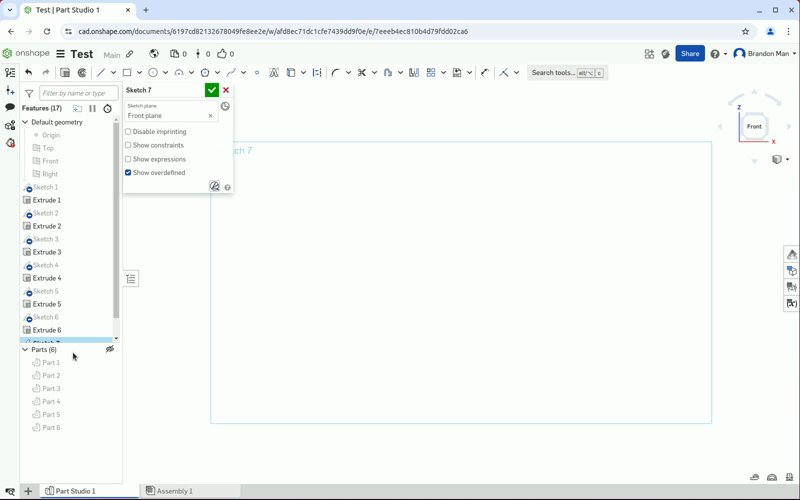
key(a)
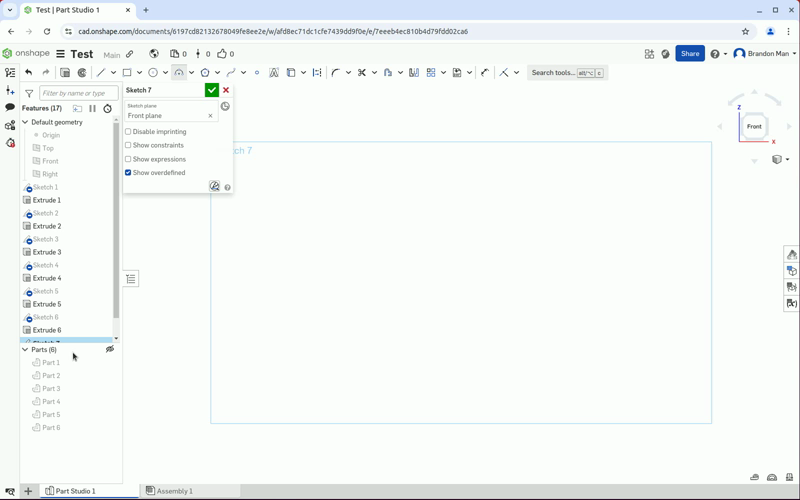
key_down(shift)
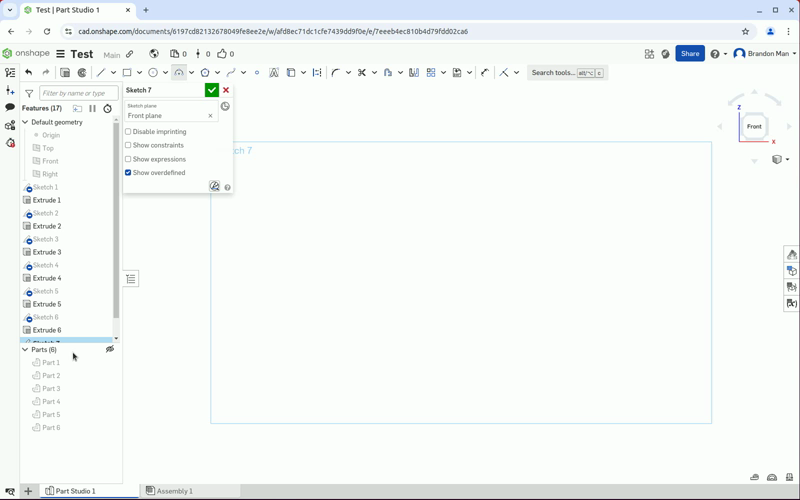
mouse_move(353, 348)
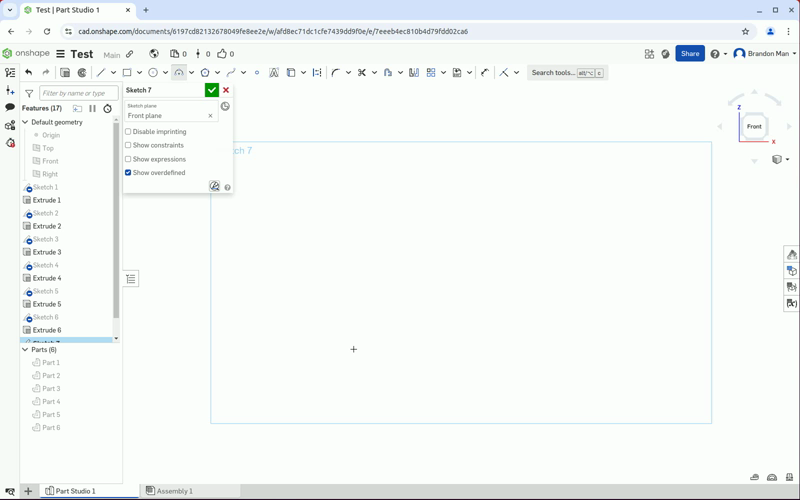
click(353, 348)
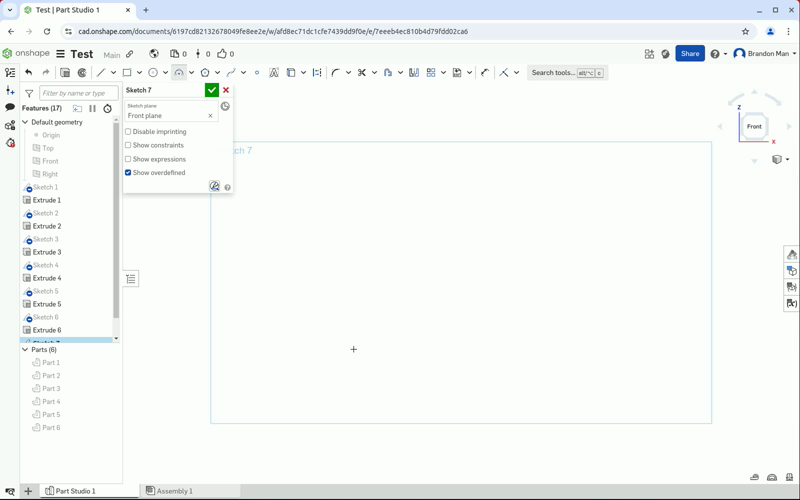
key_up(shift)
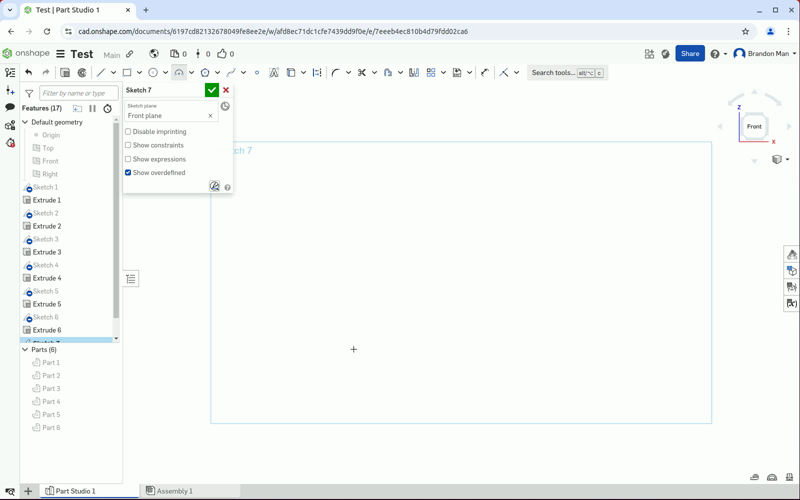
key_down(shift)
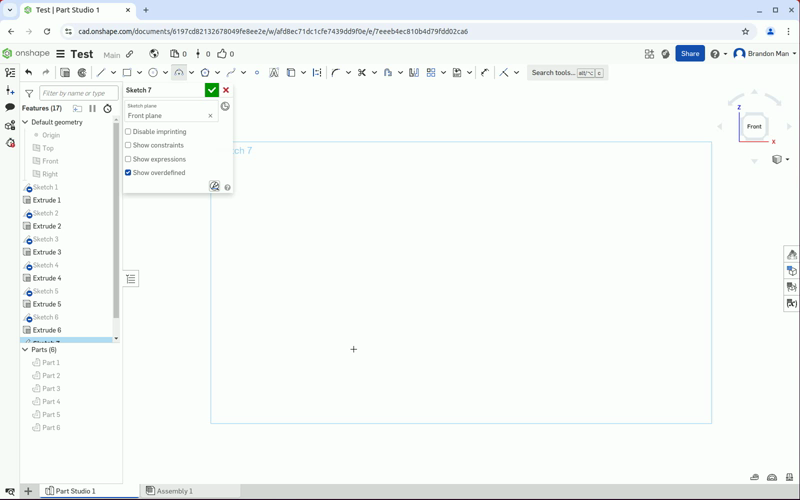
mouse_move(390, 386)
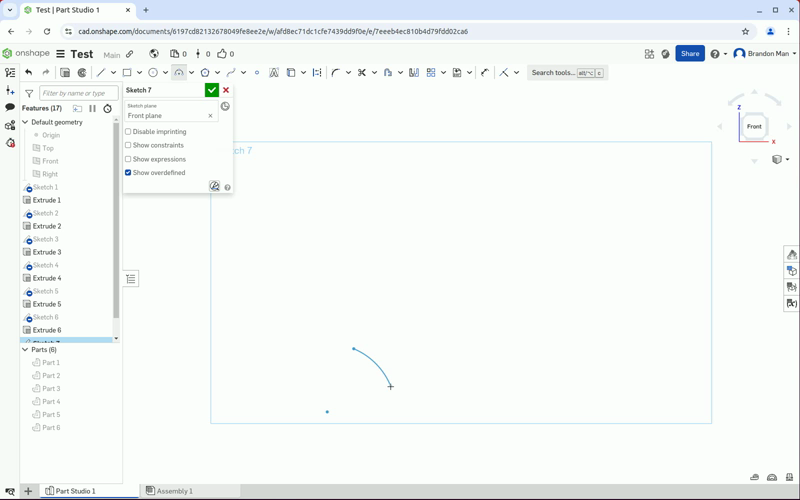
click(390, 386)
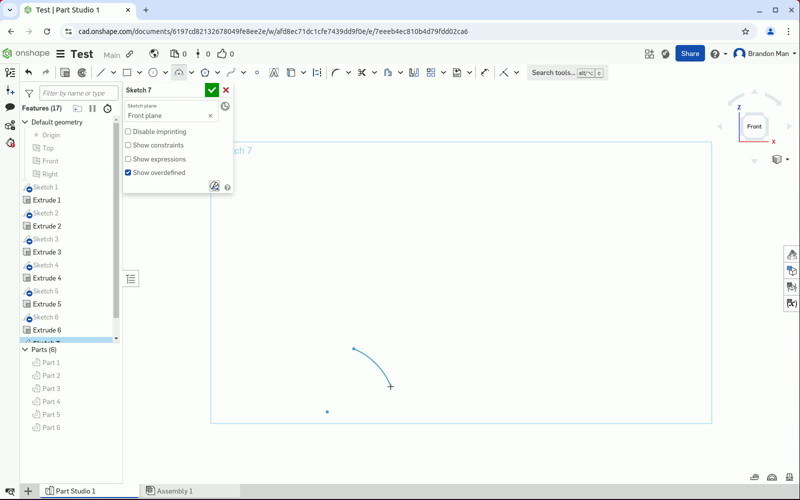
mouse_move(362, 377)
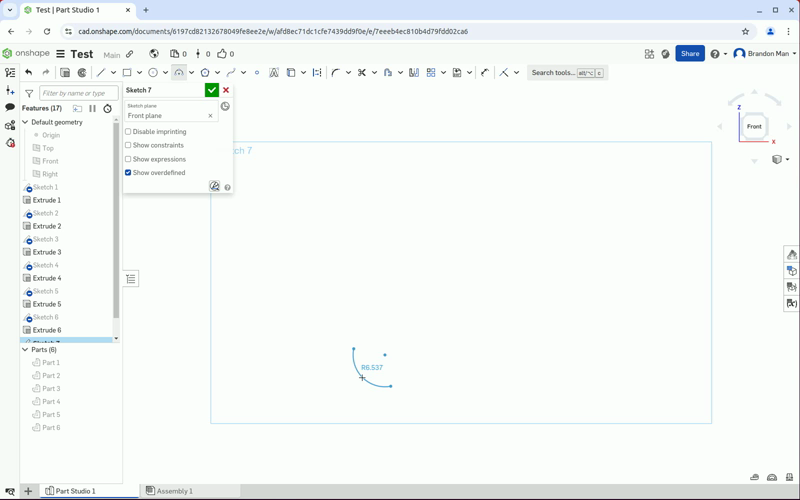
click(362, 377)
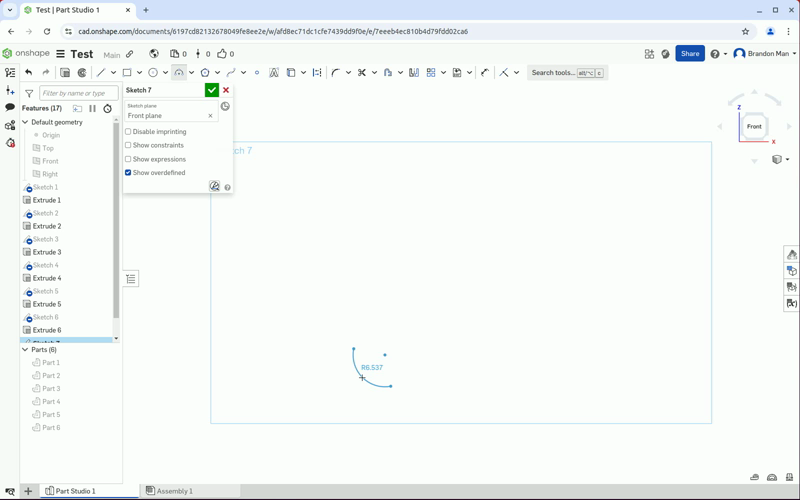
key_up(shift)
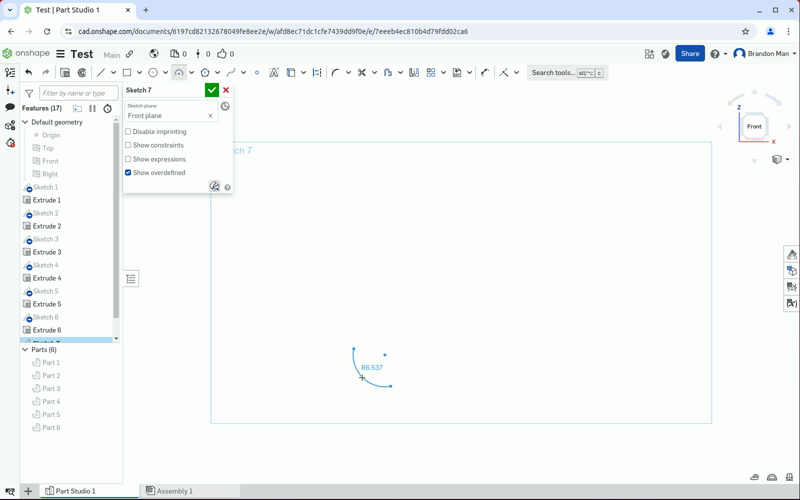
mouse_move(390, 386)
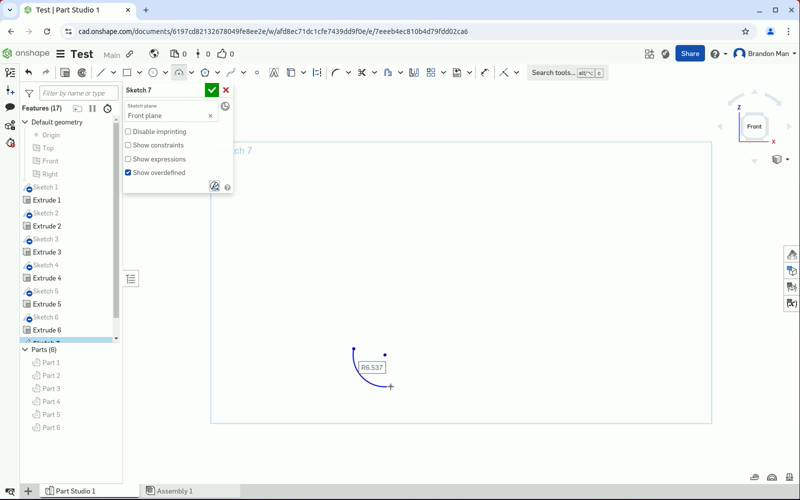
click(390, 386)
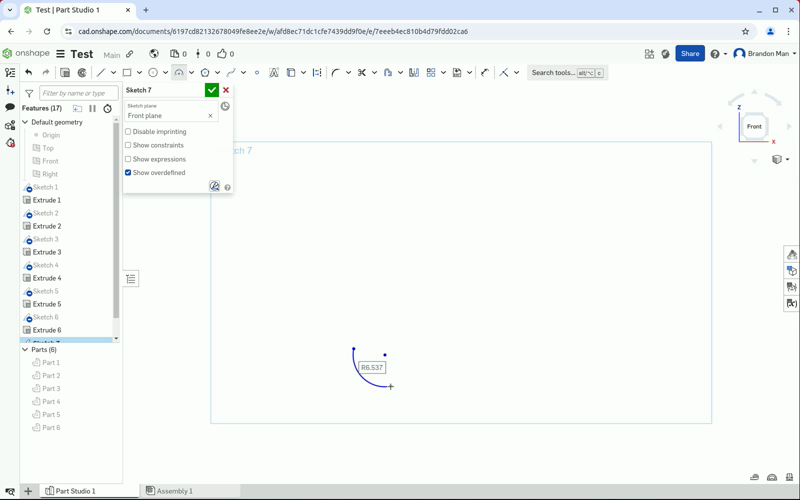
key_down(shift)
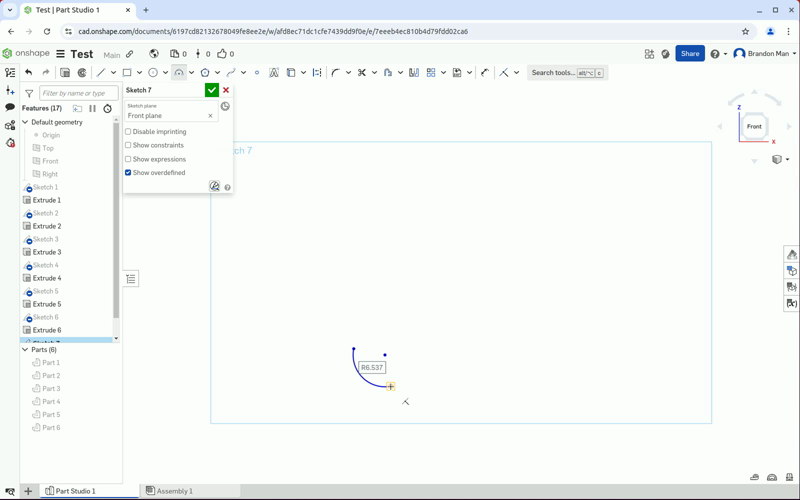
mouse_move(441, 361)
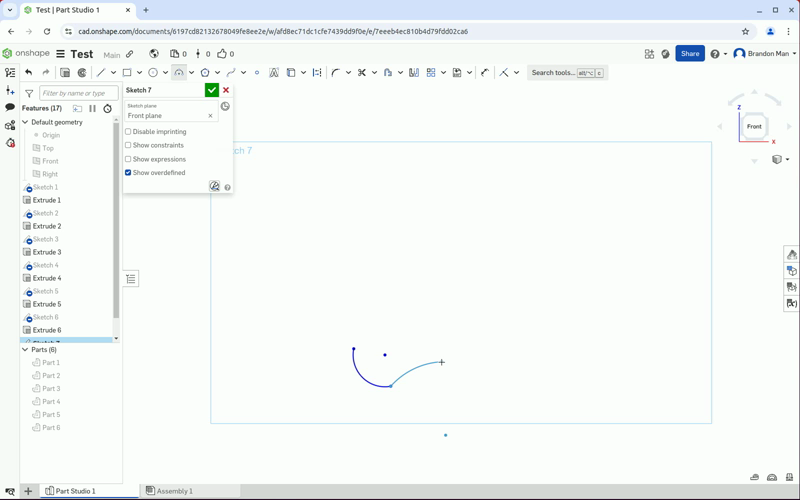
click(441, 361)
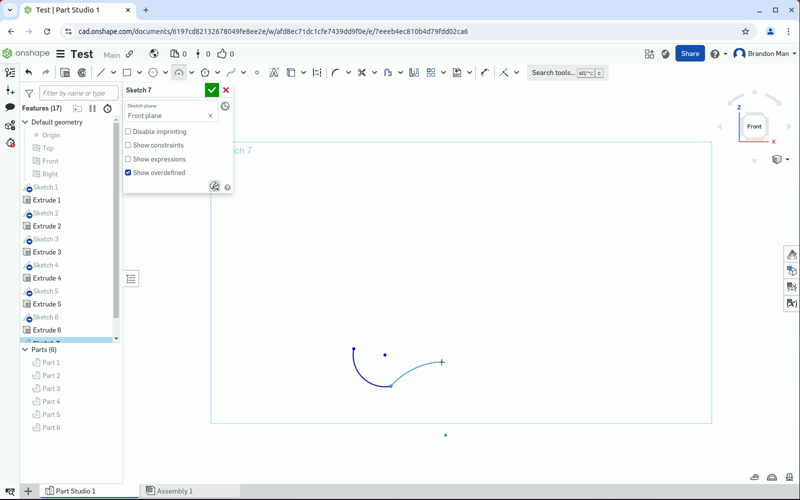
mouse_move(420, 383)
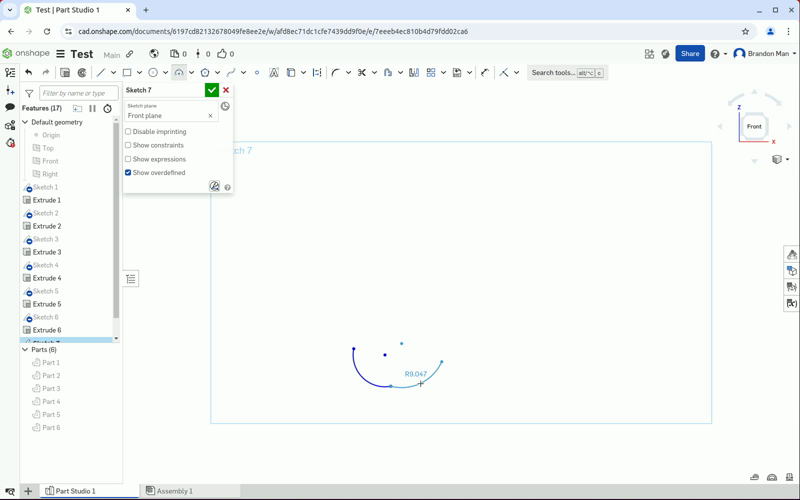
click(420, 383)
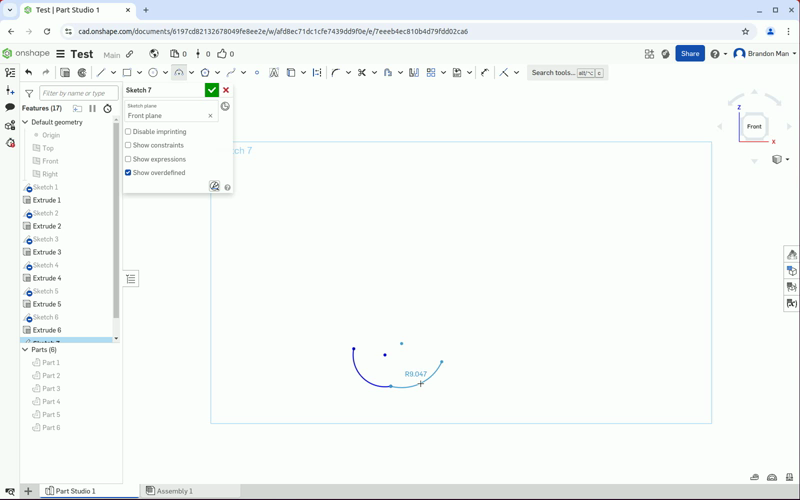
key_up(shift)
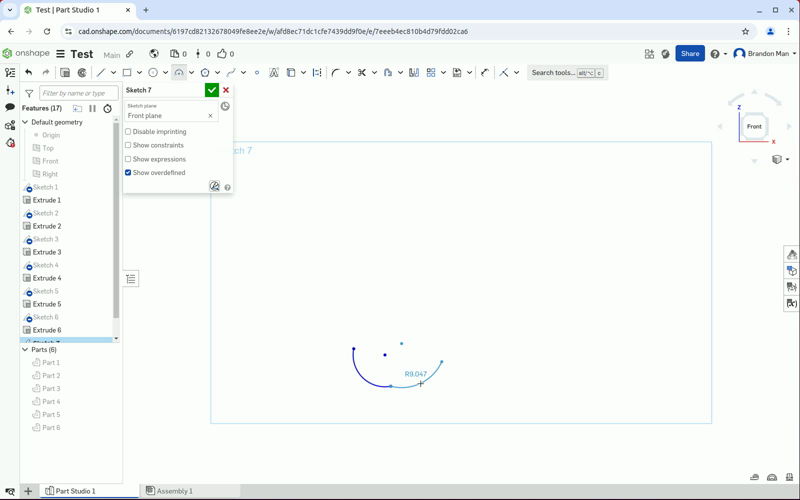
mouse_move(441, 361)
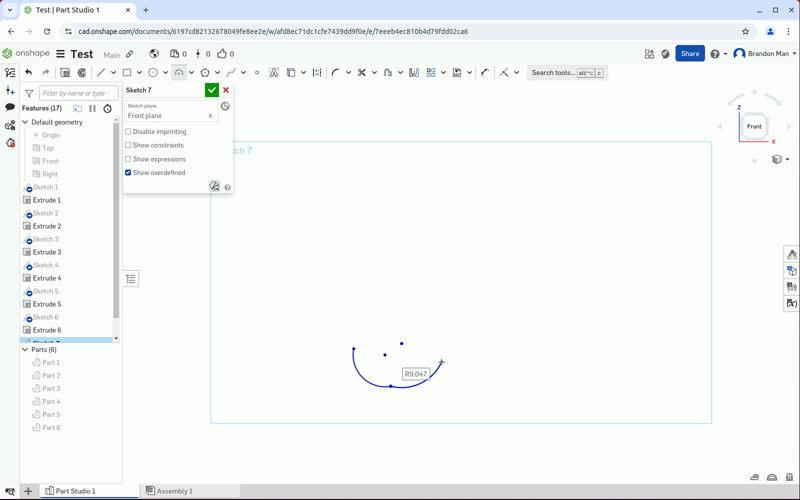
click(441, 361)
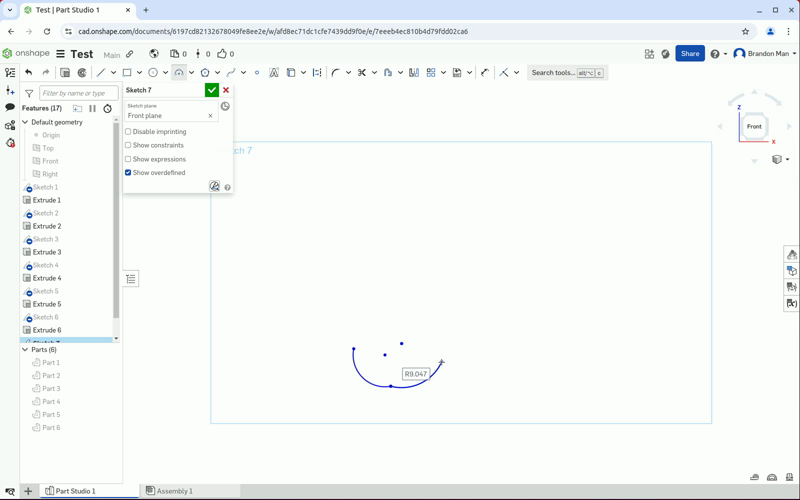
key_down(shift)
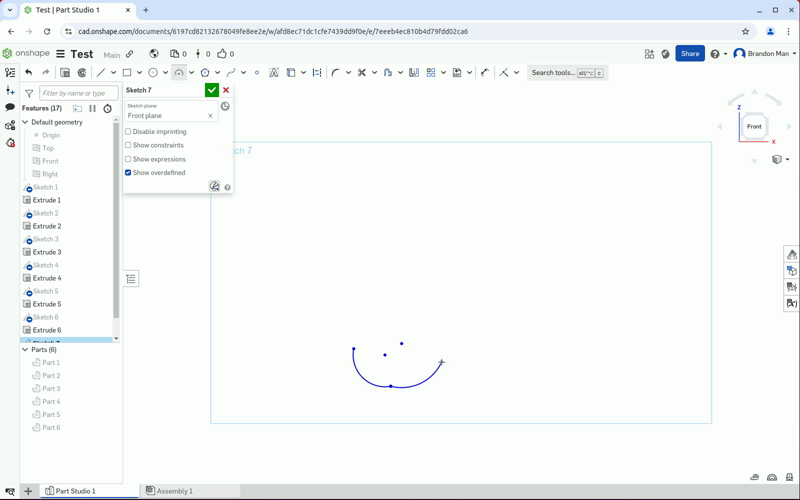
mouse_move(425, 274)
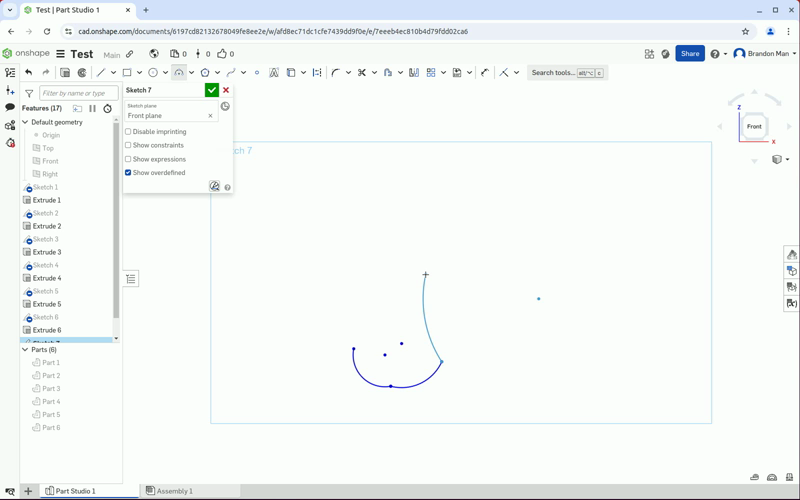
click(425, 274)
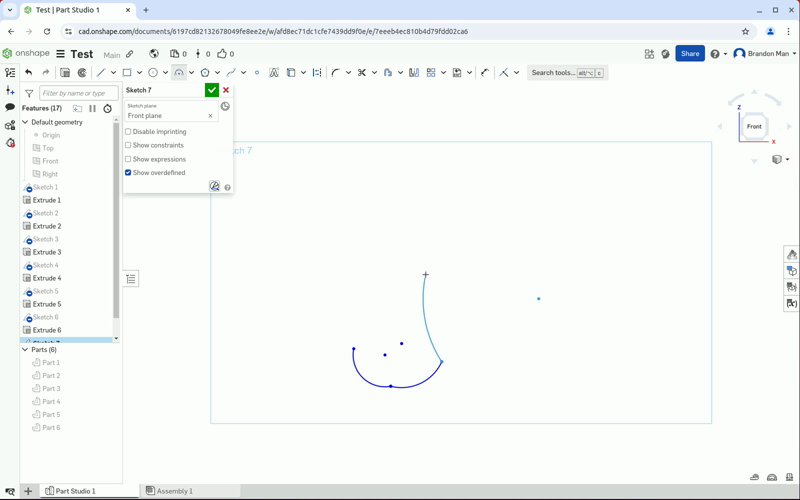
mouse_move(440, 316)
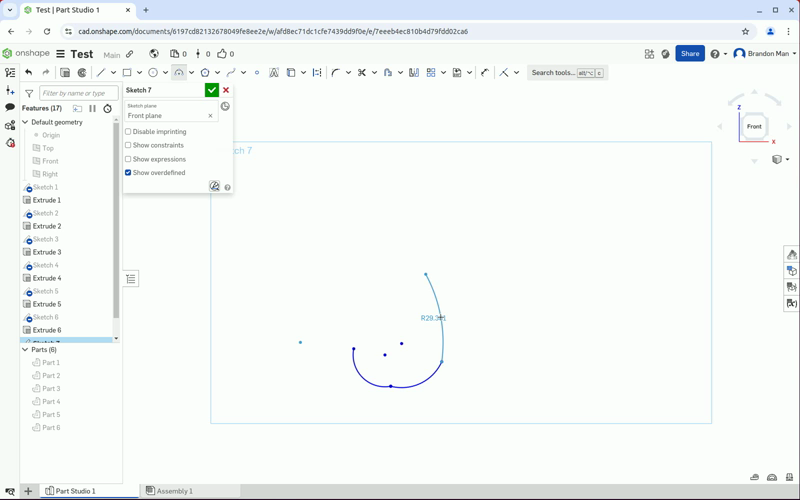
click(440, 316)
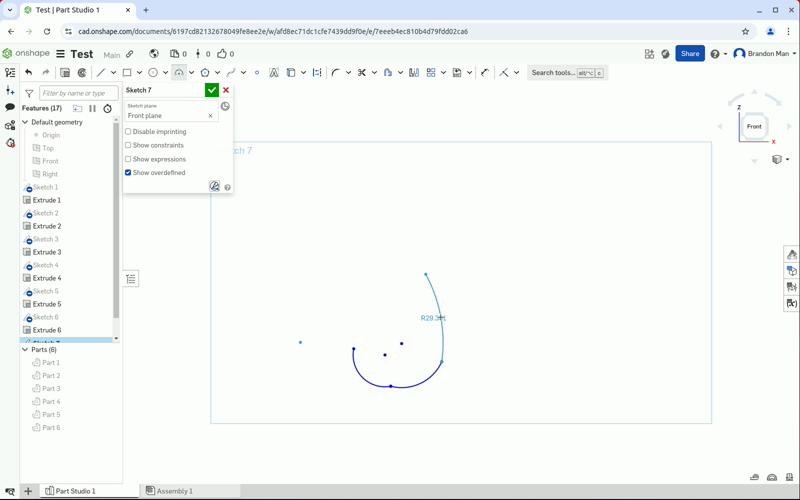
key_up(shift)
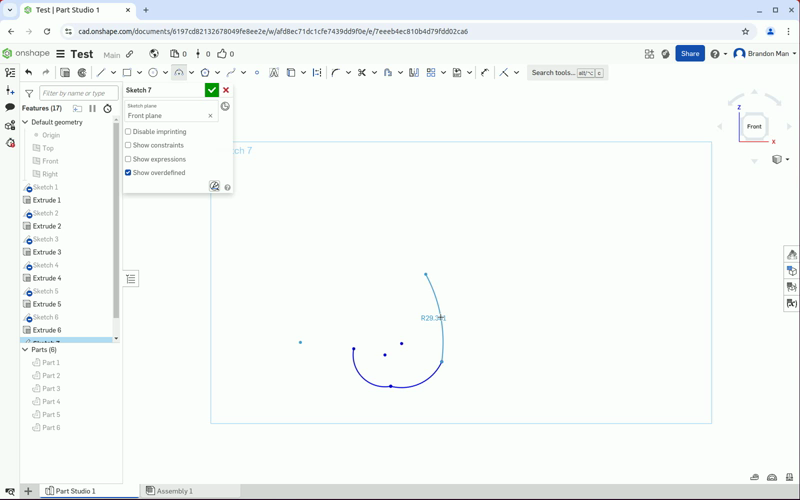
mouse_move(425, 274)
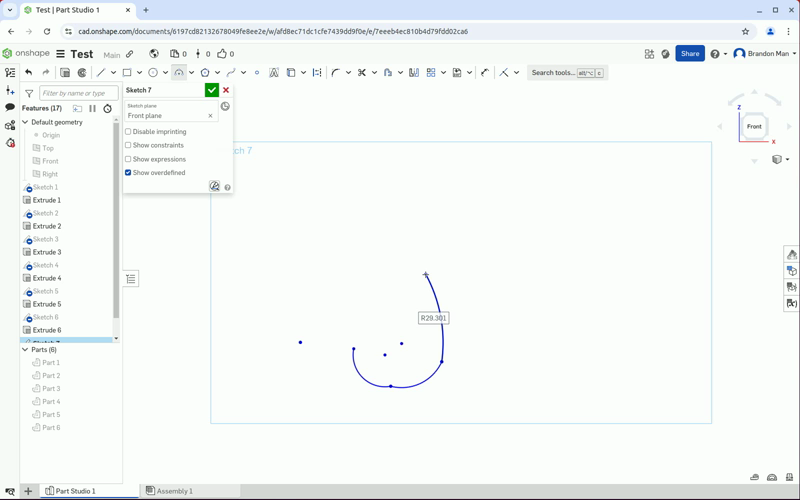
click(425, 274)
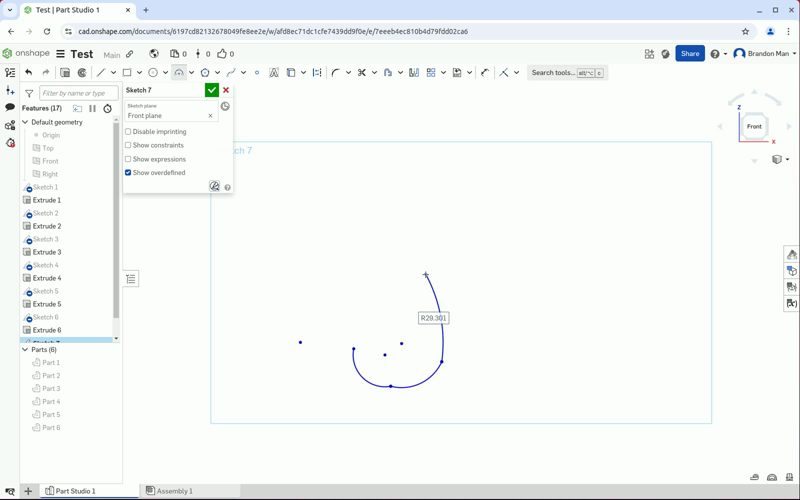
key_down(shift)
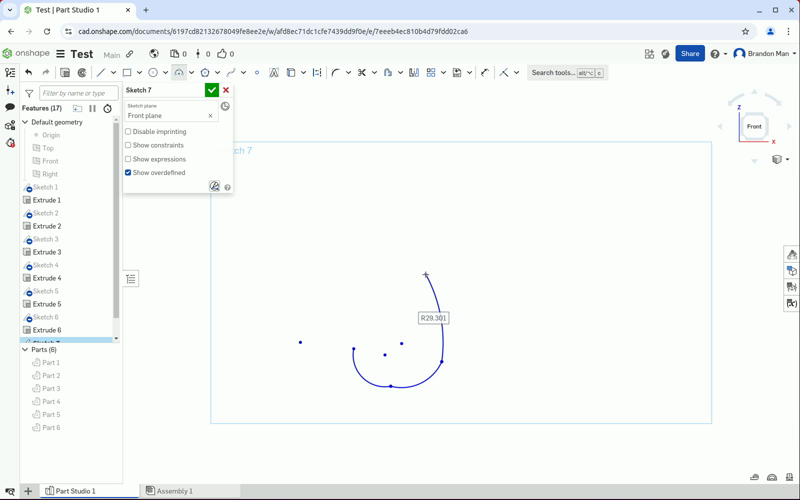
mouse_move(405, 260)
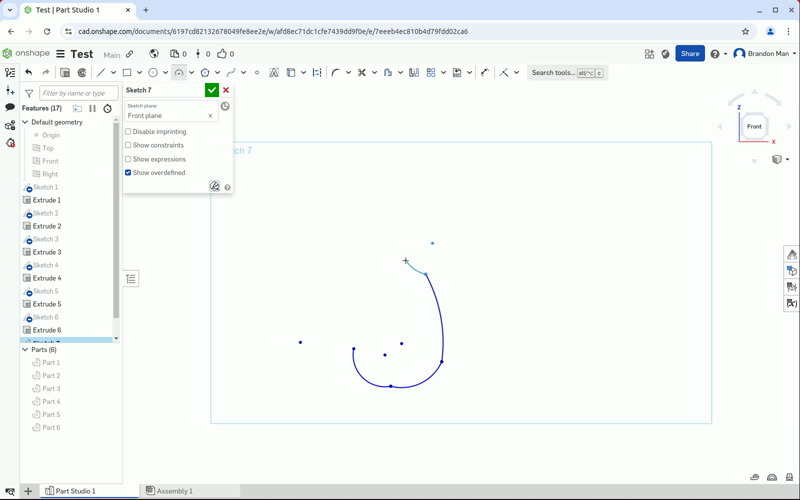
click(405, 260)
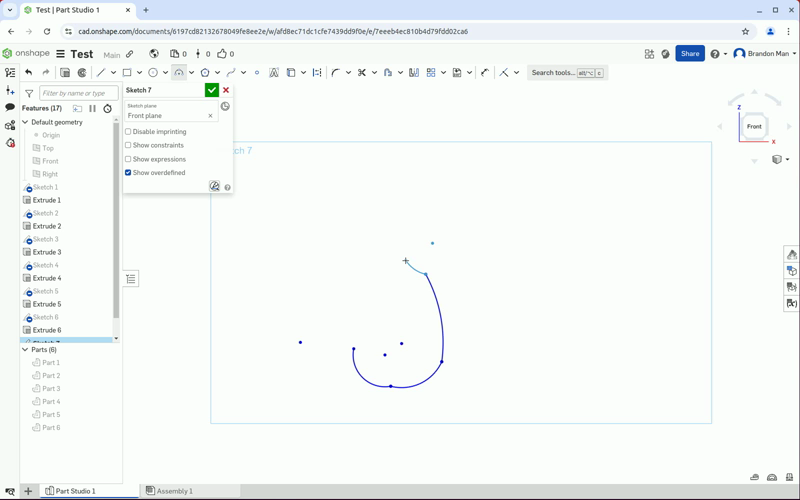
mouse_move(418, 263)
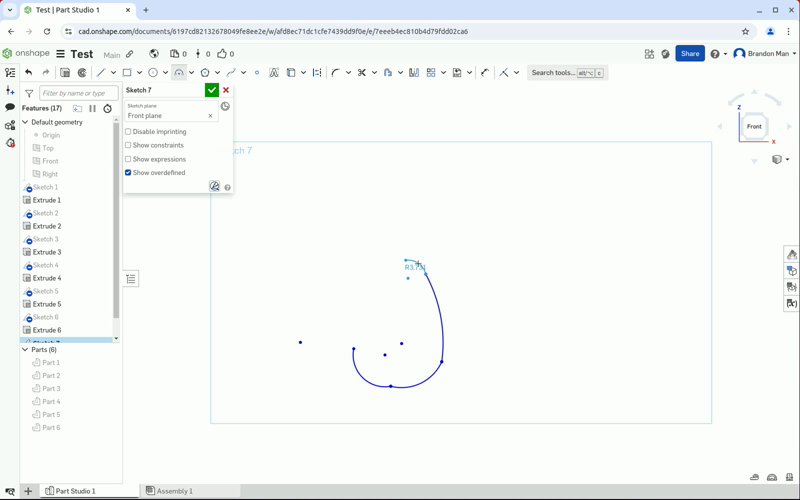
click(418, 263)
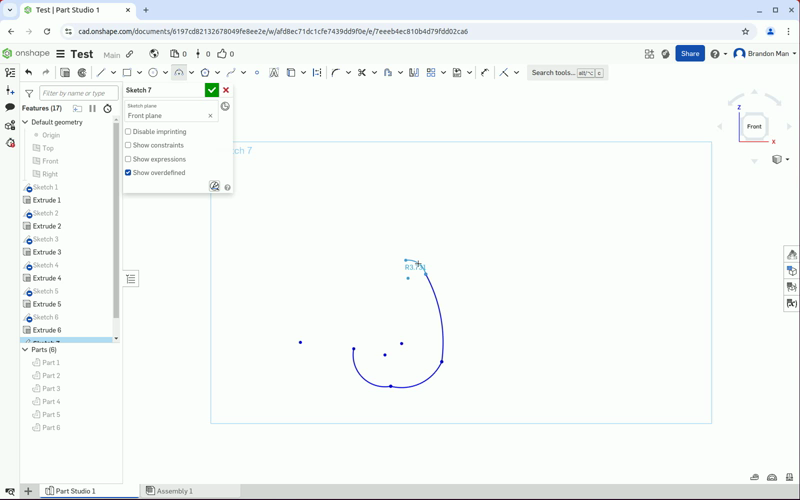
key_up(shift)
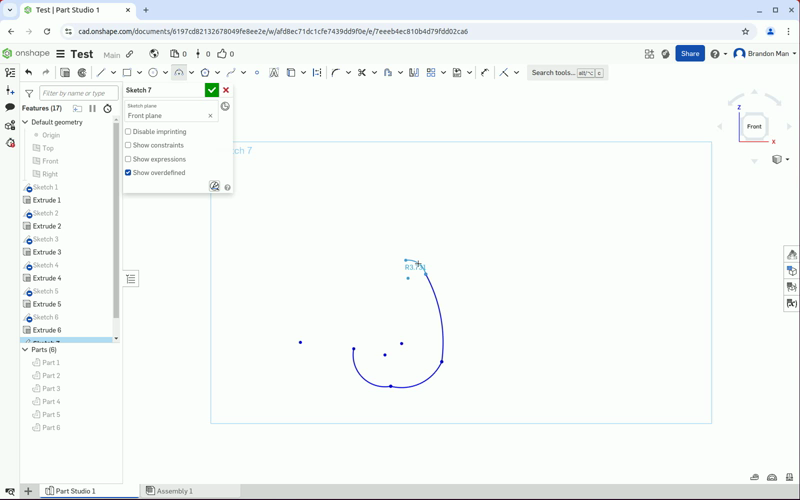
key(esc)
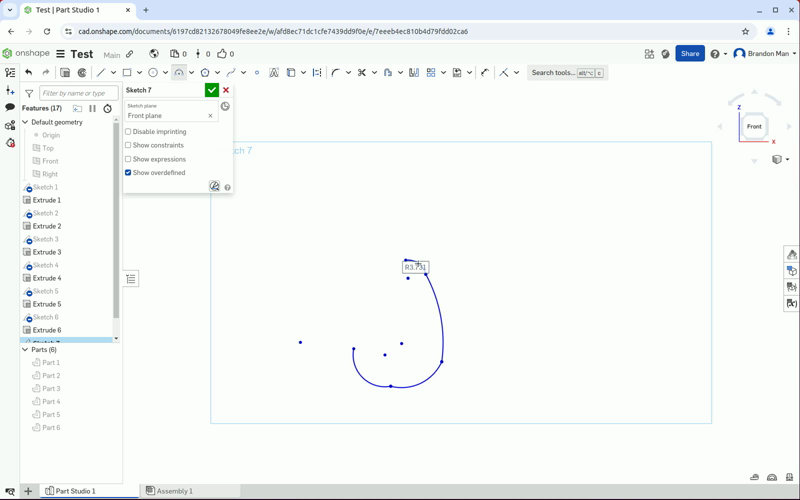
key(l)
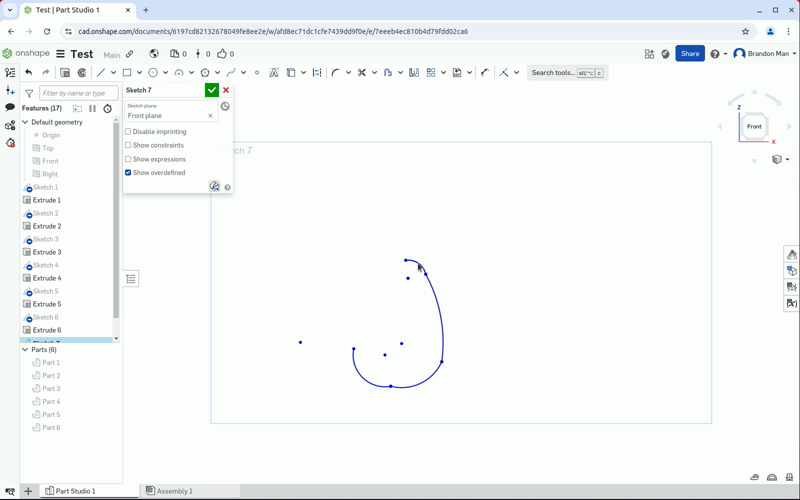
mouse_move(405, 260)
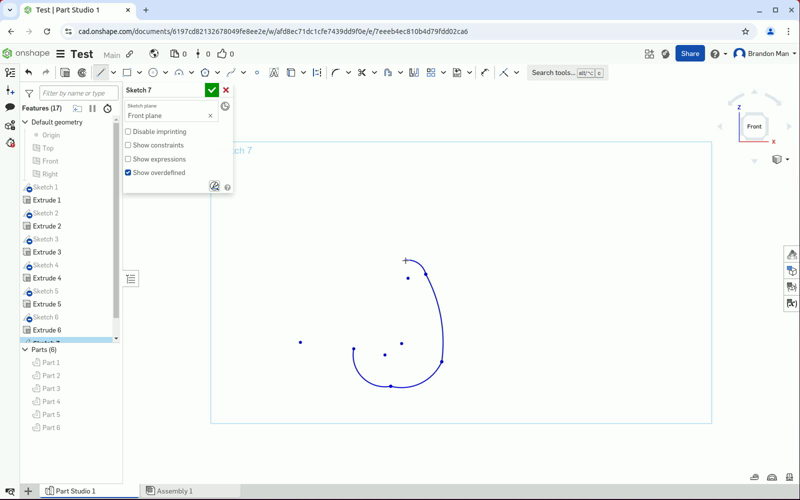
click(405, 260)
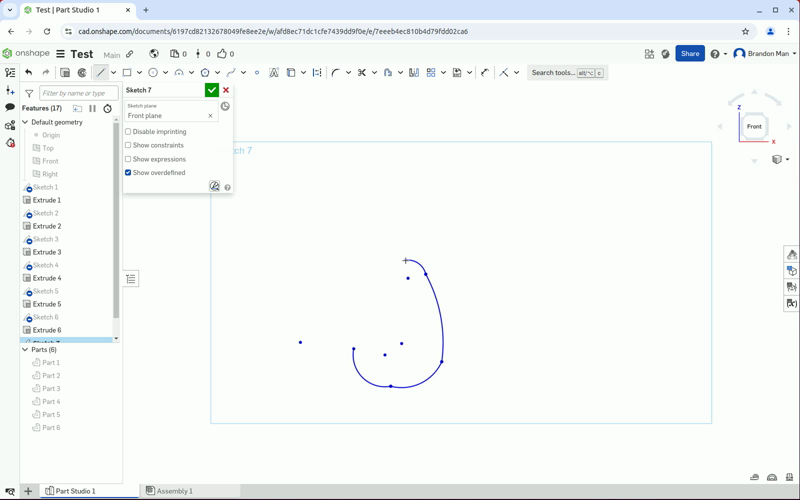
key_down(shift)
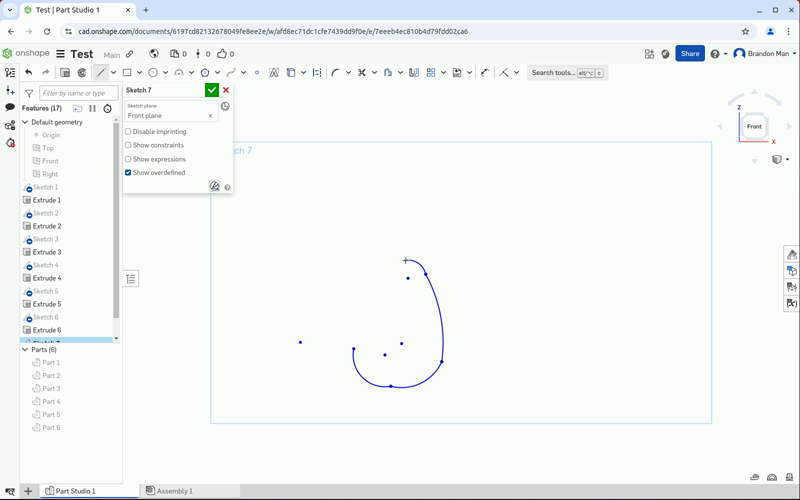
mouse_move(435, 260)
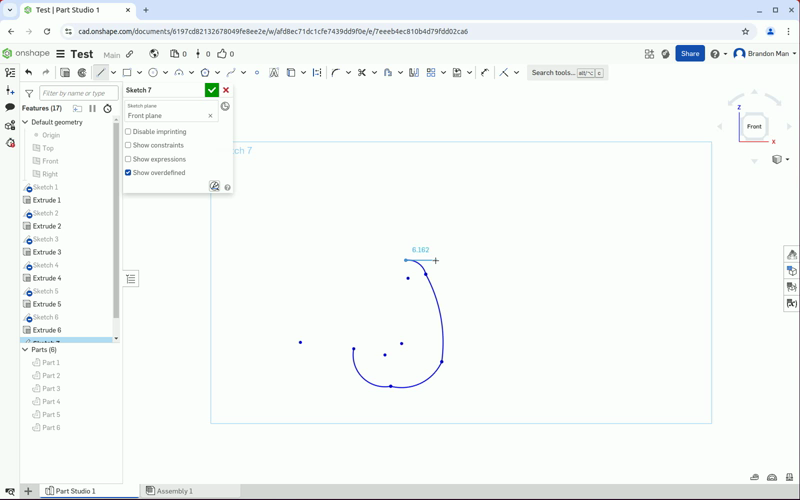
mouse_move(387, 260)
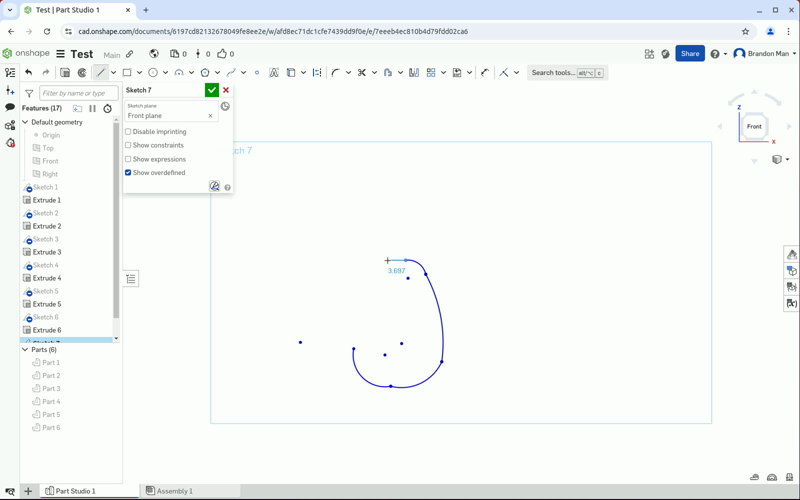
click(387, 260)
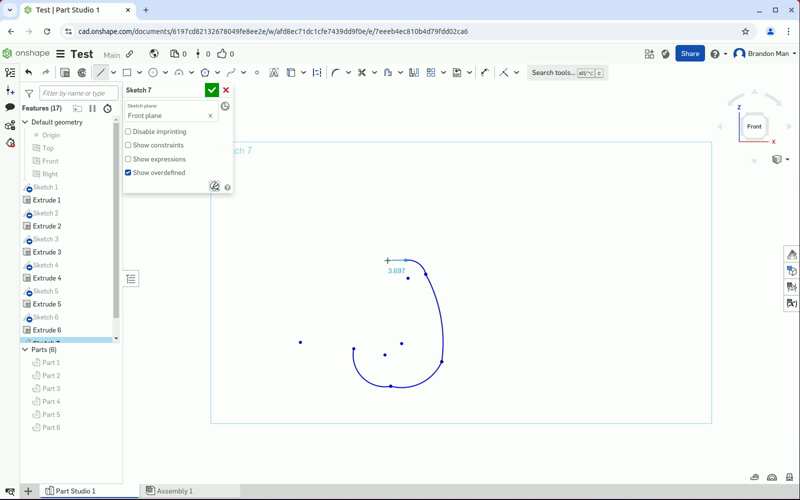
key_up(shift)
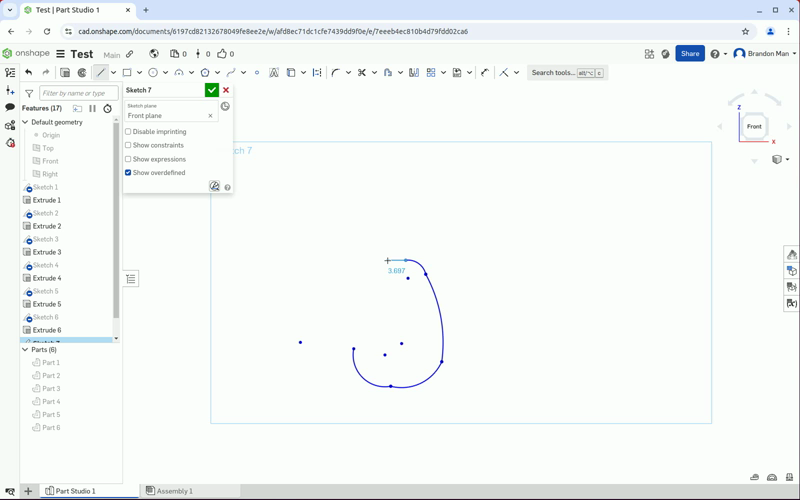
key(esc)
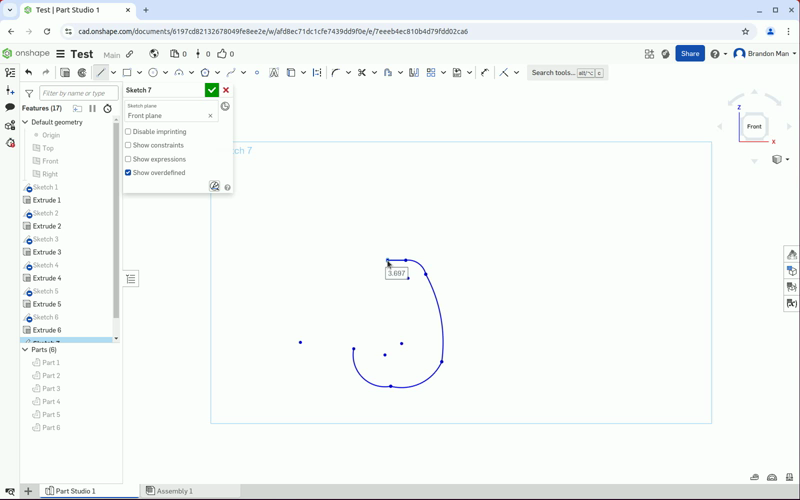
key(a)
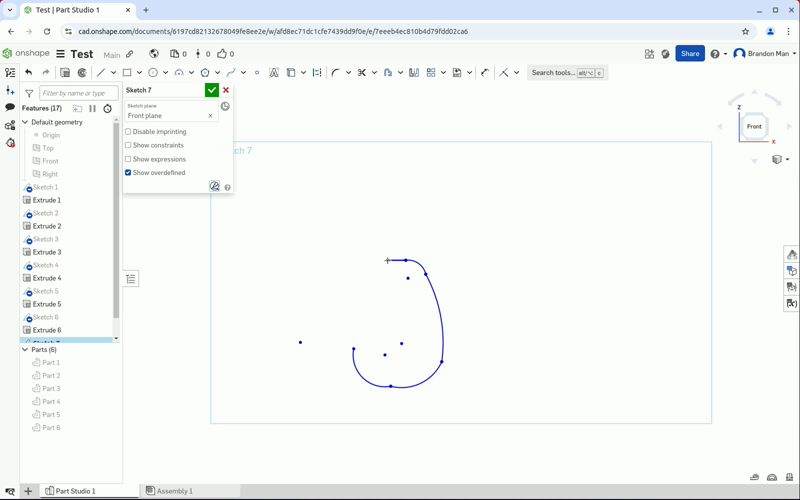
mouse_move(387, 260)
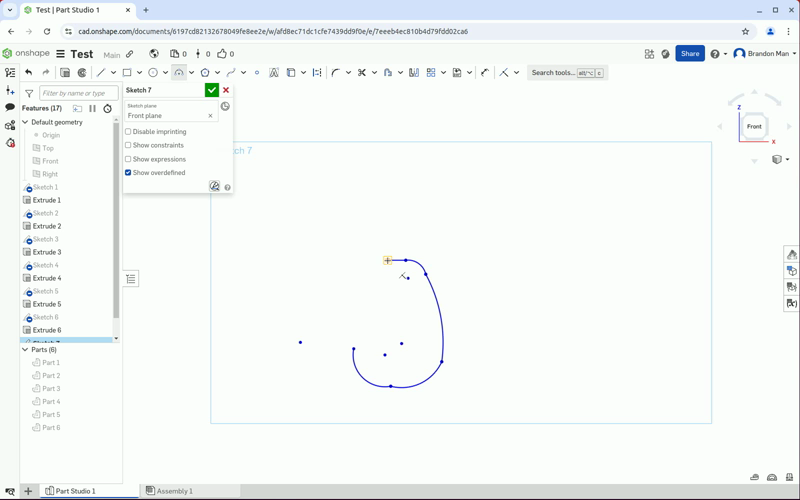
click(387, 260)
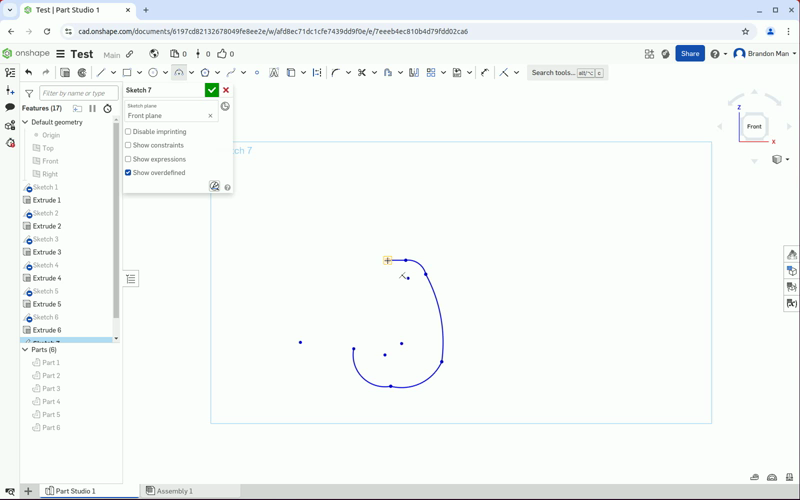
key_down(shift)
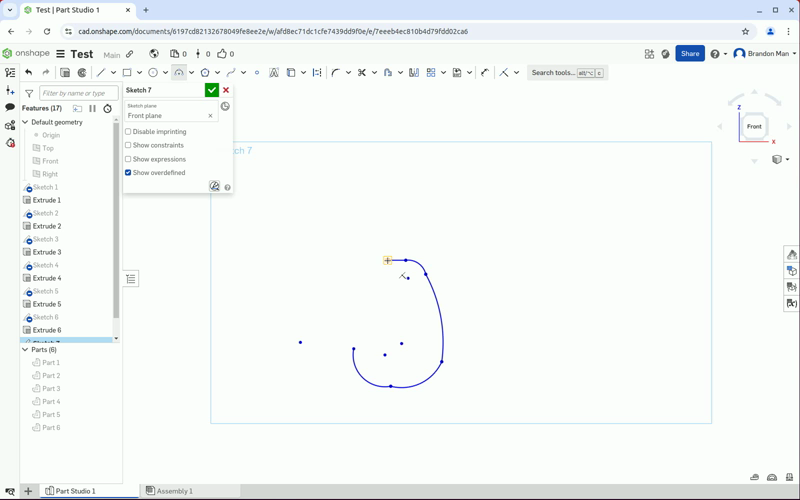
mouse_move(362, 282)
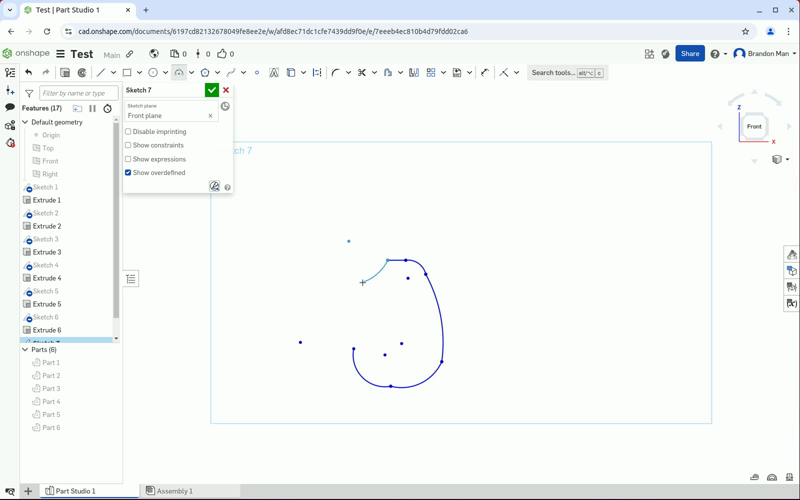
click(362, 282)
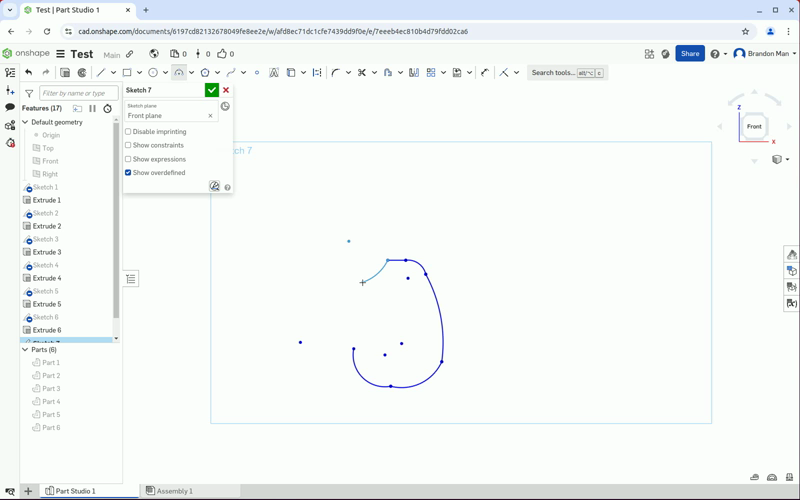
mouse_move(371, 267)
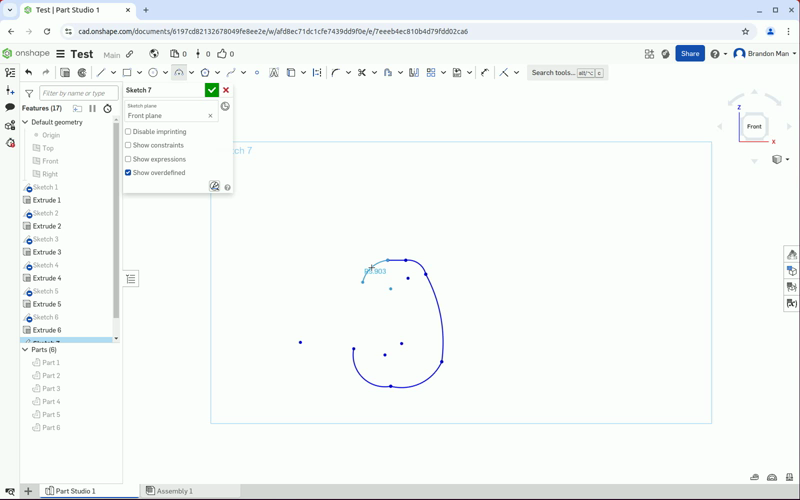
click(371, 267)
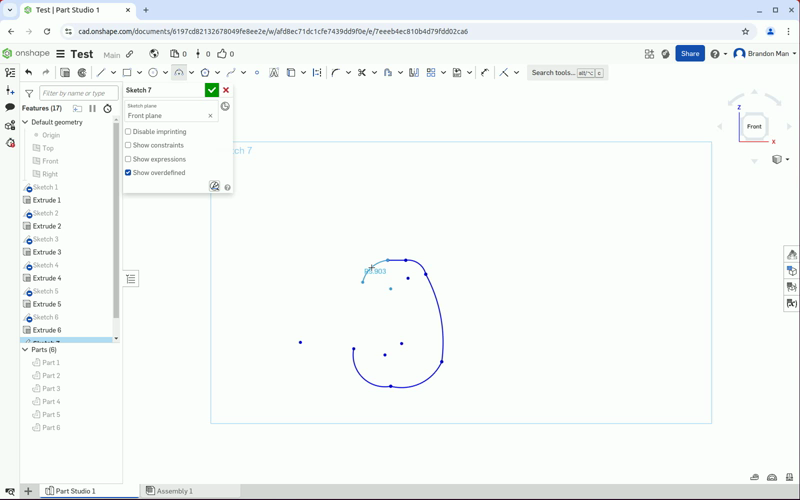
key_up(shift)
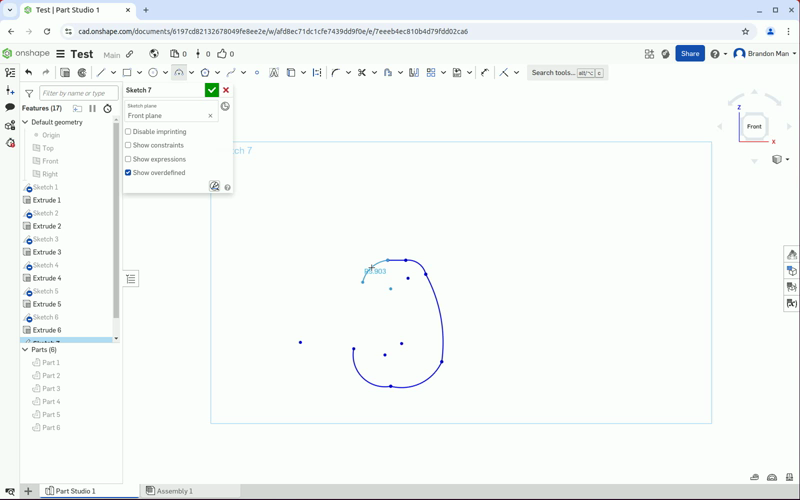
mouse_move(362, 282)
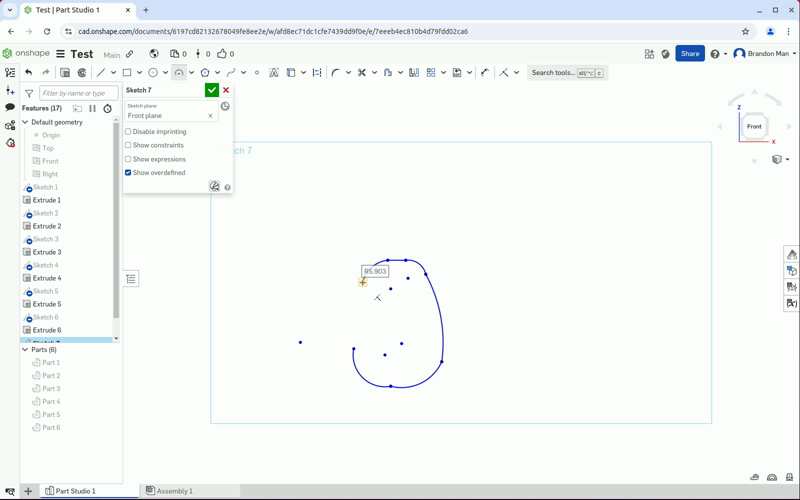
click(362, 282)
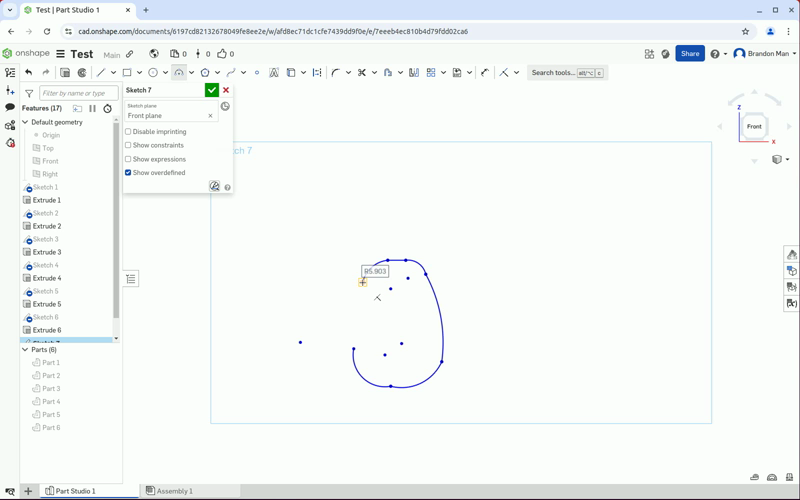
key_down(shift)
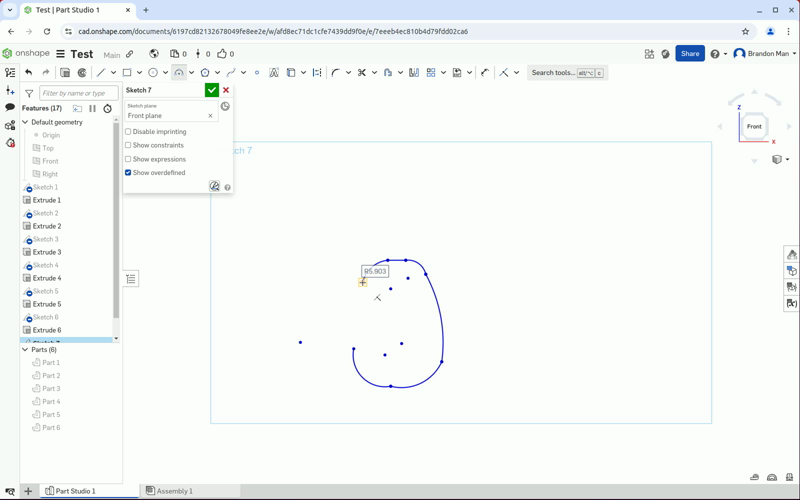
mouse_move(384, 317)
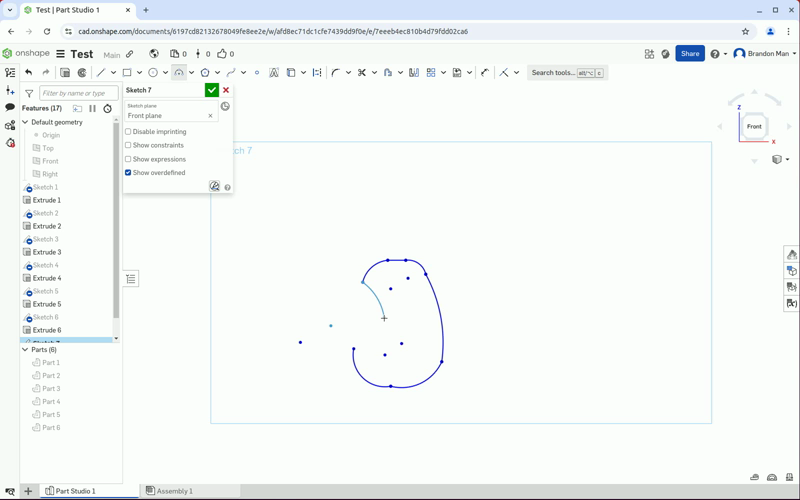
click(384, 317)
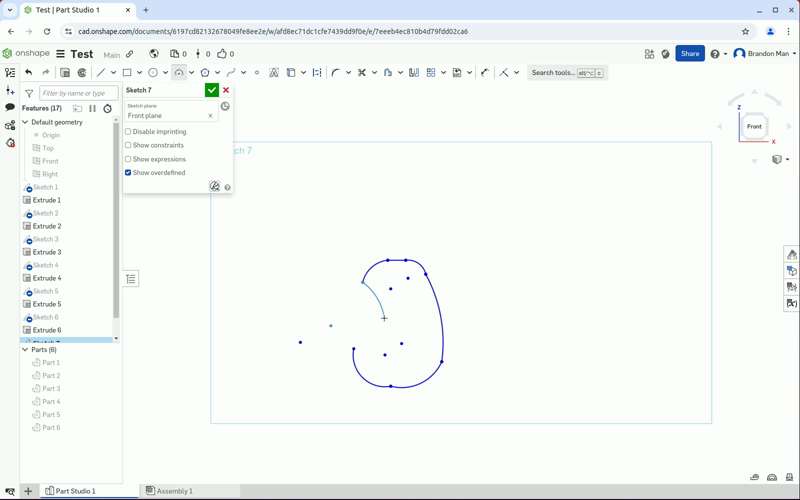
mouse_move(367, 303)
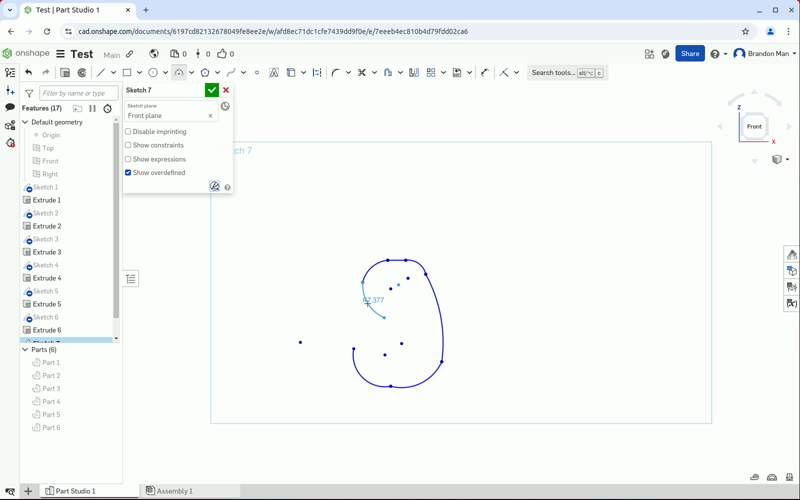
click(367, 303)
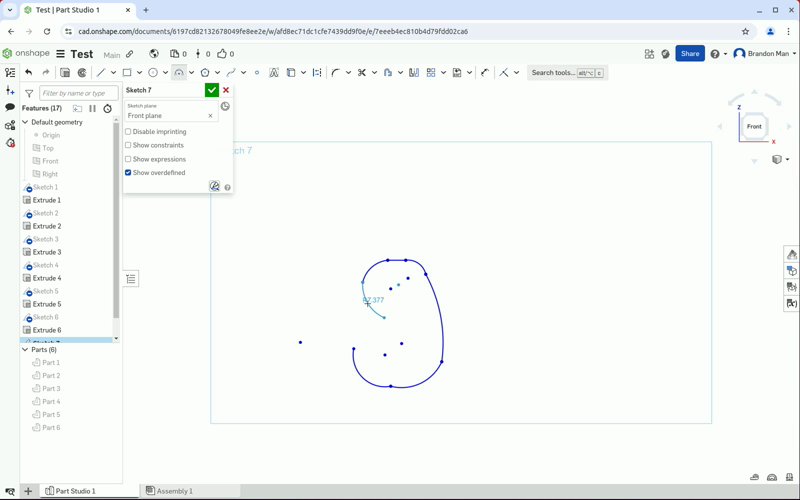
key_up(shift)
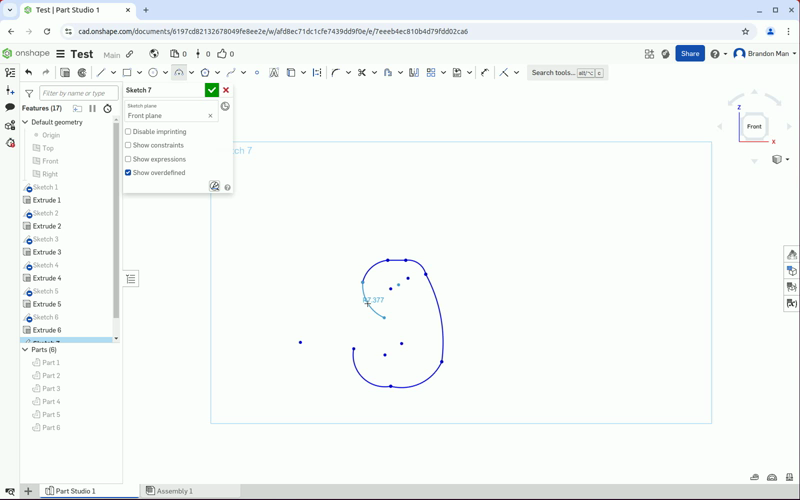
mouse_move(384, 317)
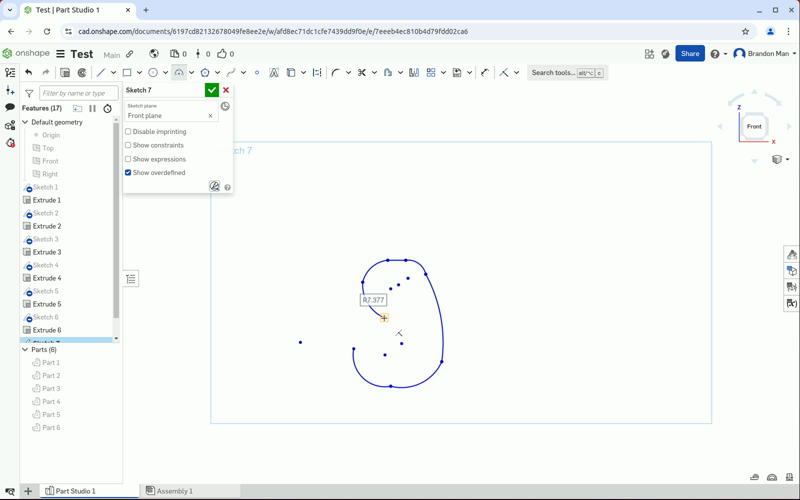
click(384, 317)
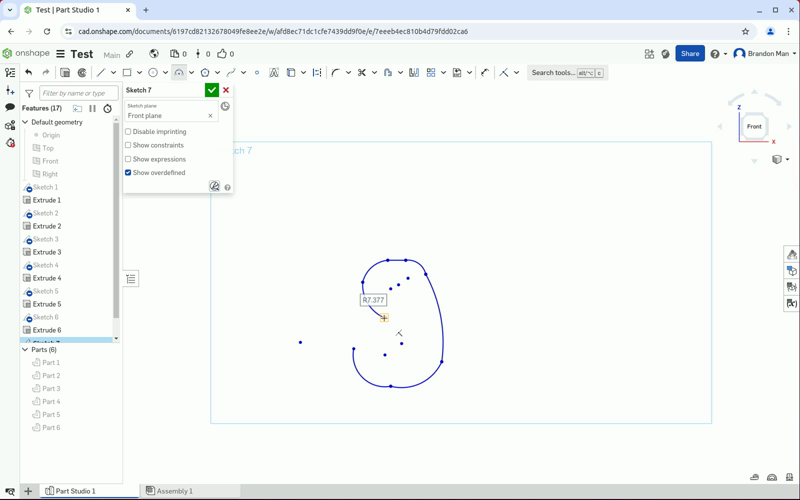
mouse_move(353, 348)
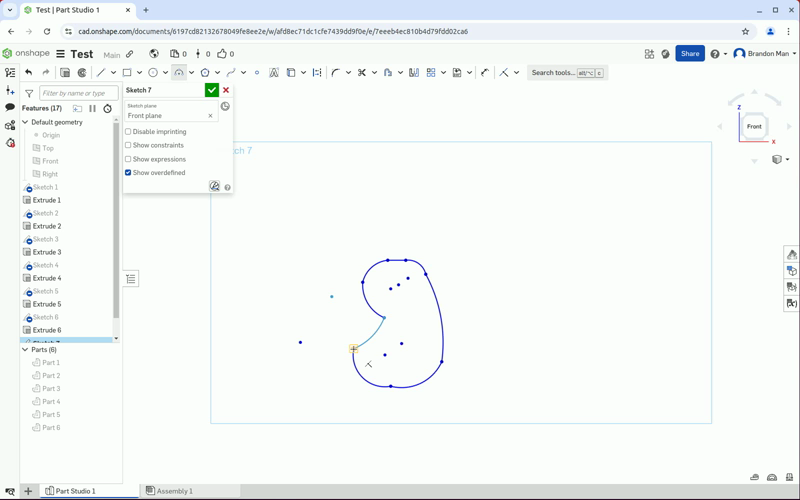
click(353, 348)
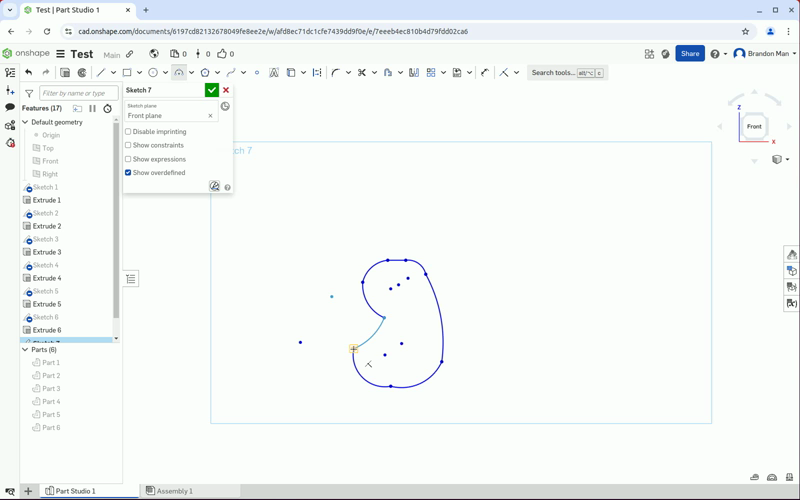
key_down(shift)
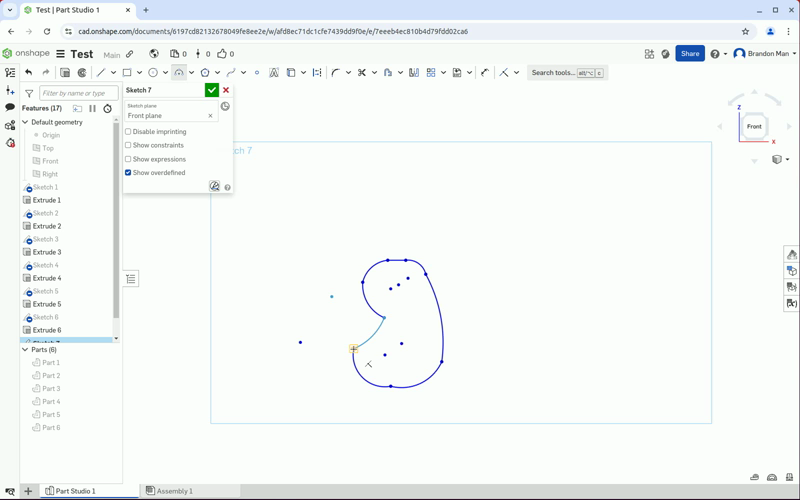
mouse_move(377, 341)
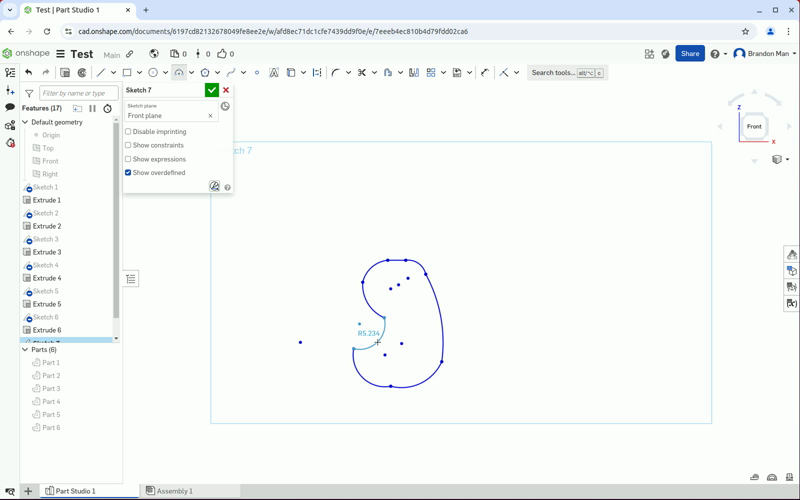
click(377, 341)
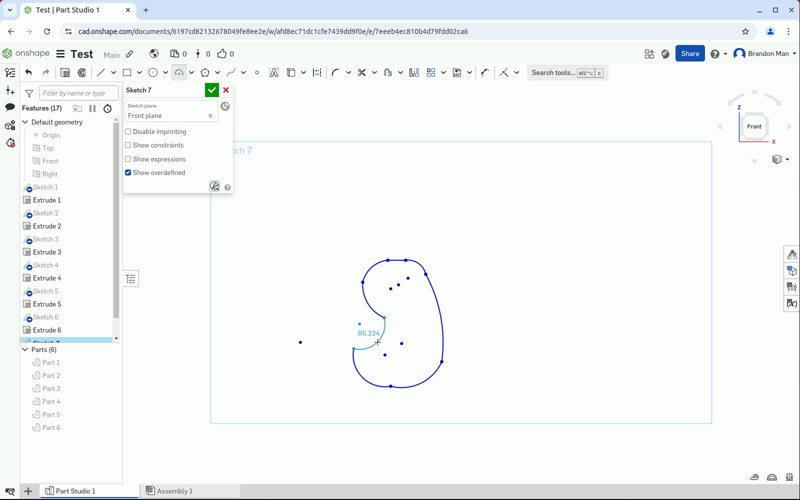
key_up(shift)
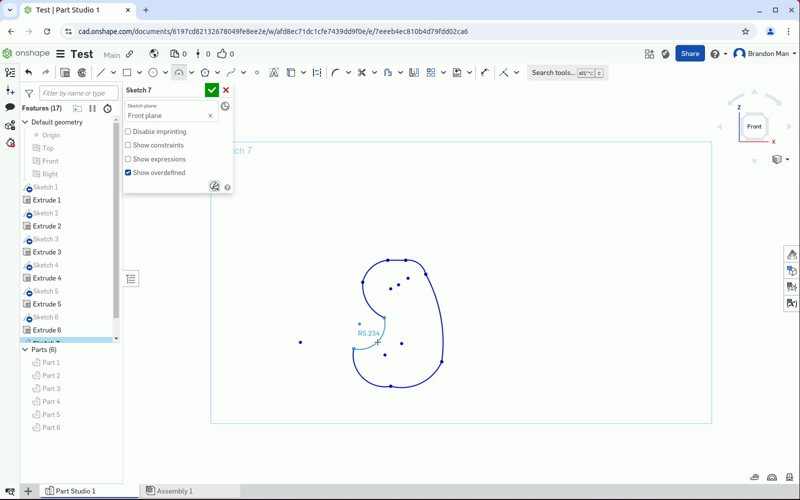
key(esc)
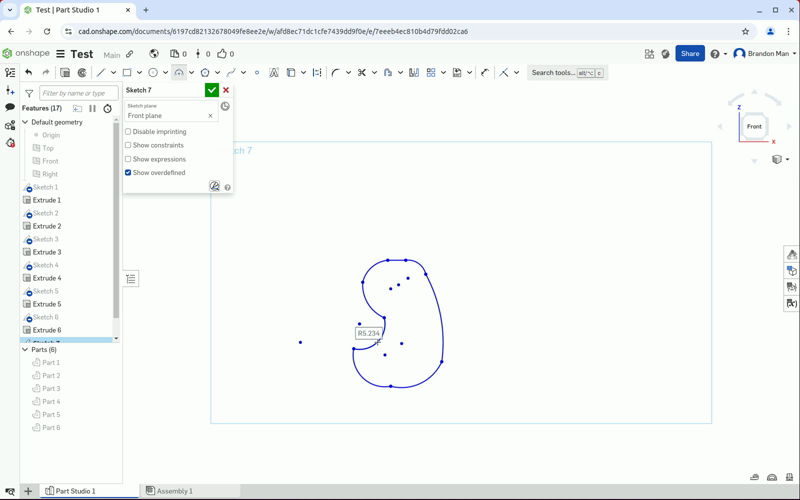
key(c)
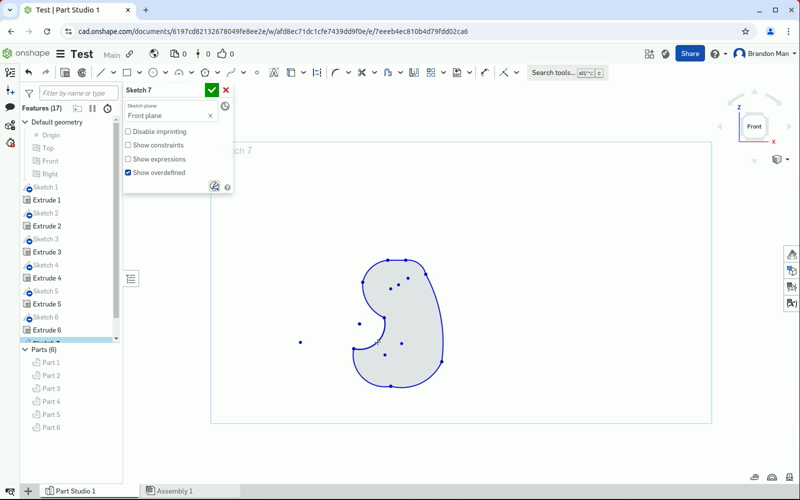
key_down(shift)
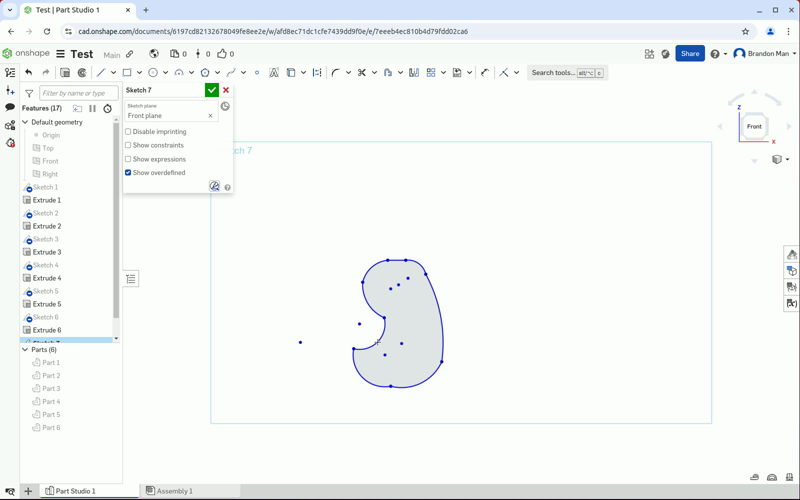
mouse_move(405, 339)
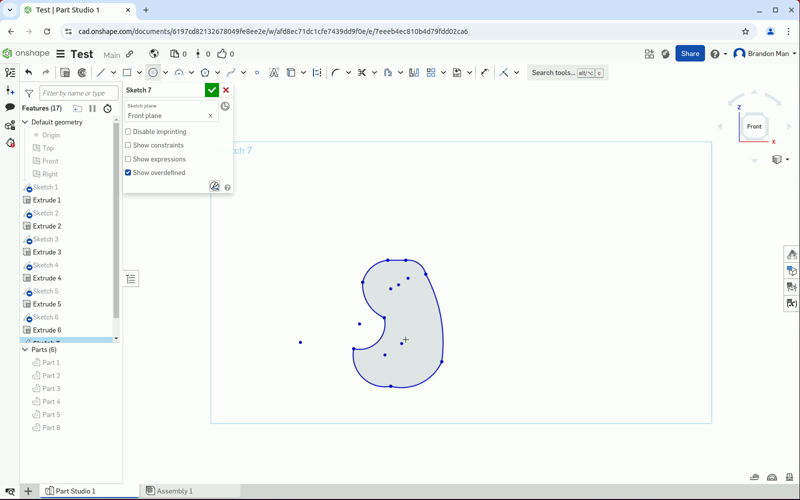
click(405, 339)
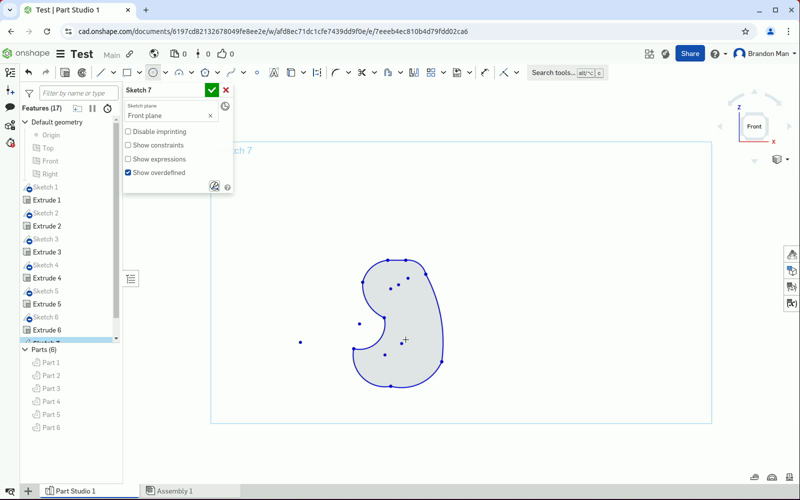
key_up(shift)
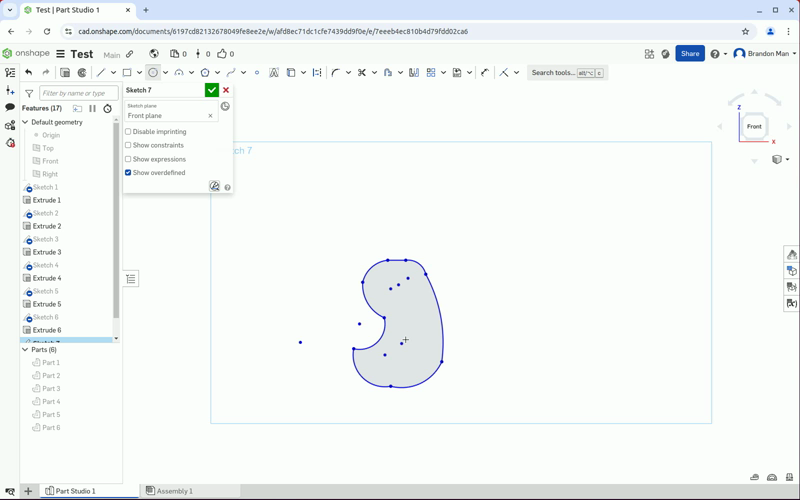
mouse_move(422, 339)
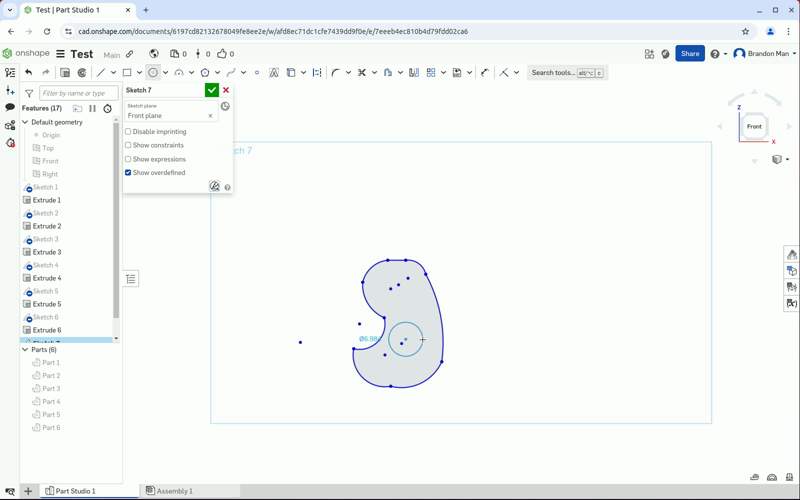
click(422, 339)
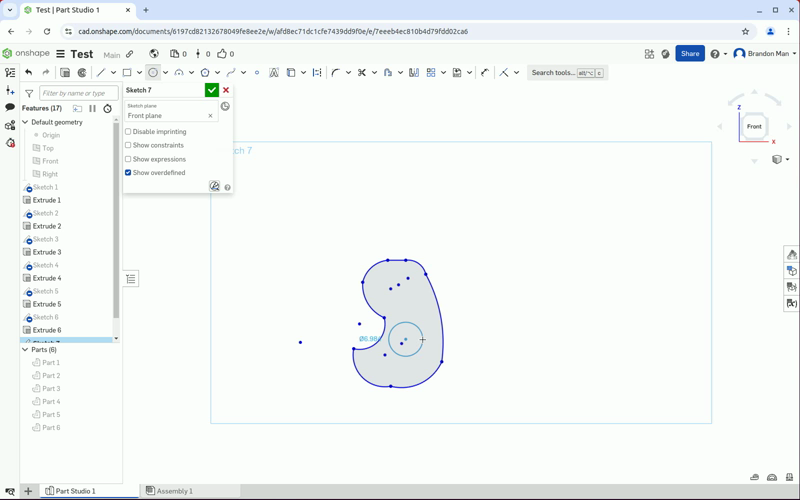
key(esc)
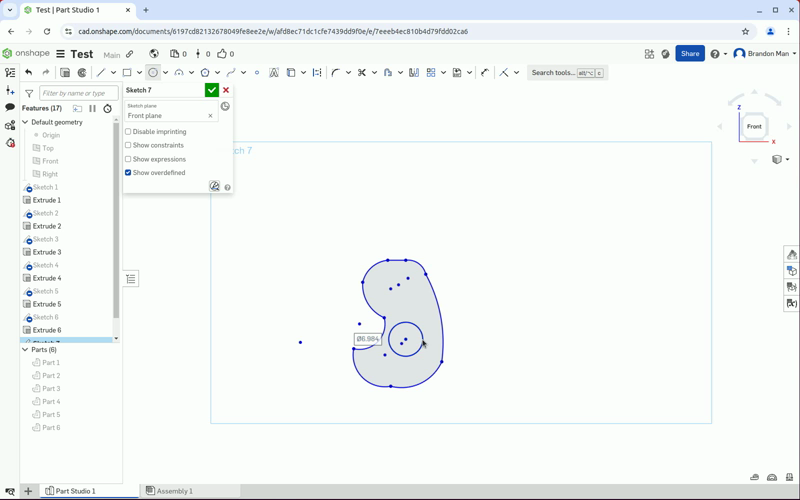
mouse_move(418, 276)
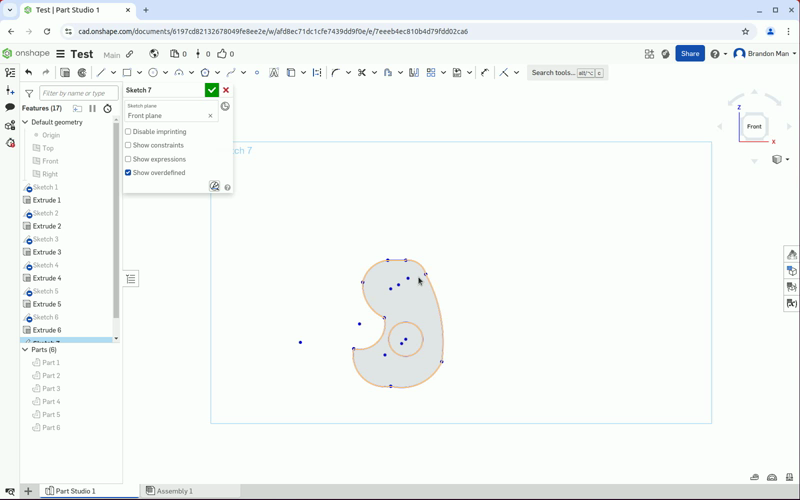
click(418, 276)
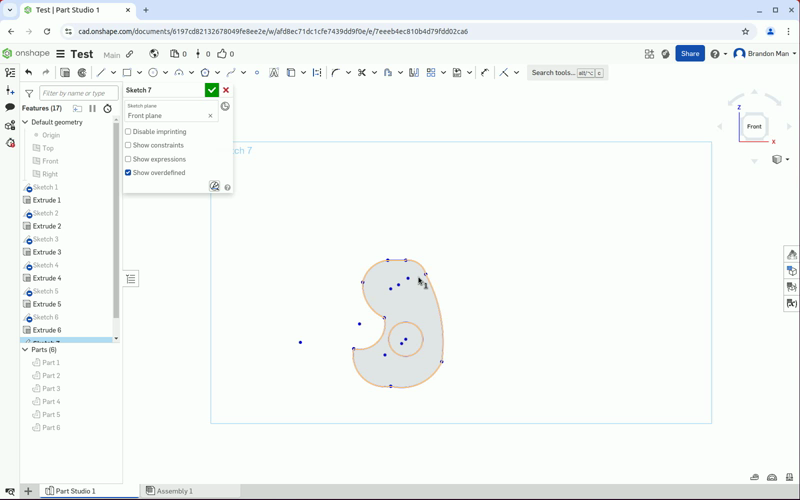
mouse_move(73, 352)
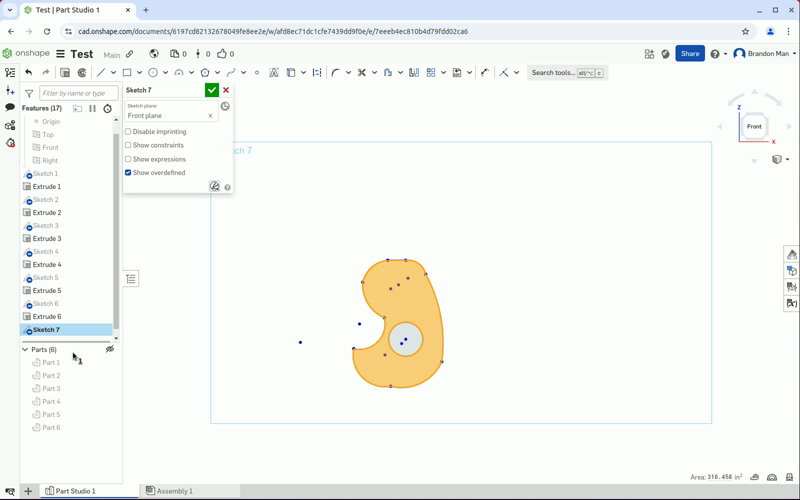
key(shift+y)
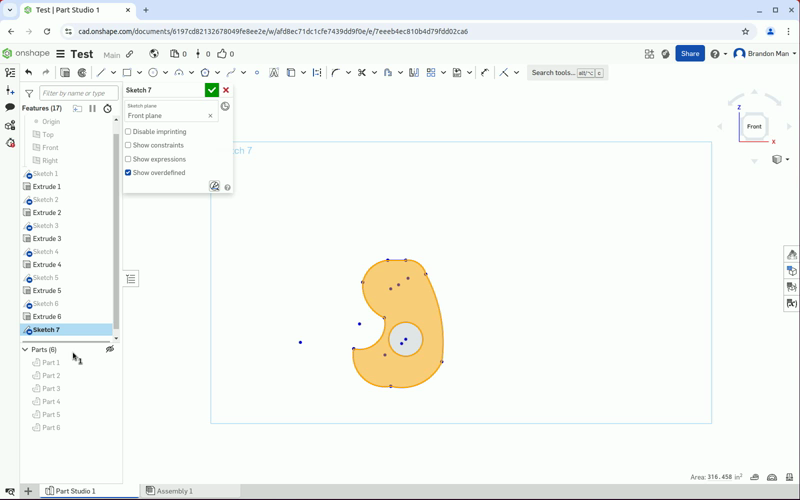
key(shift+e)
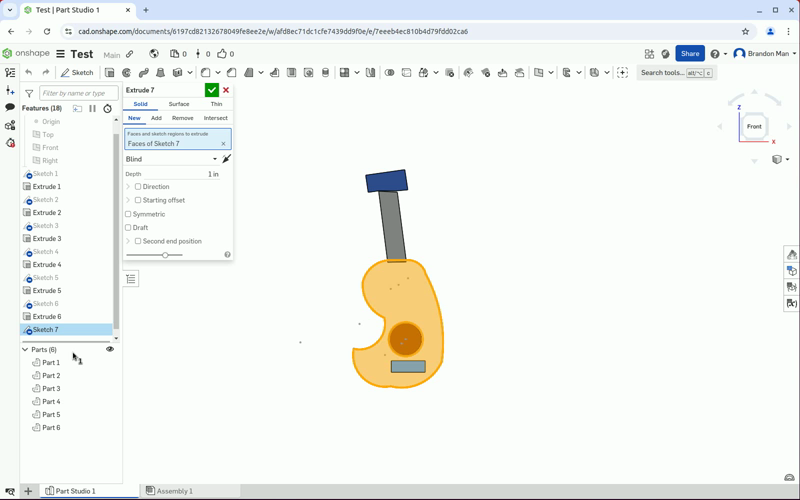
mouse_move(143, 106)
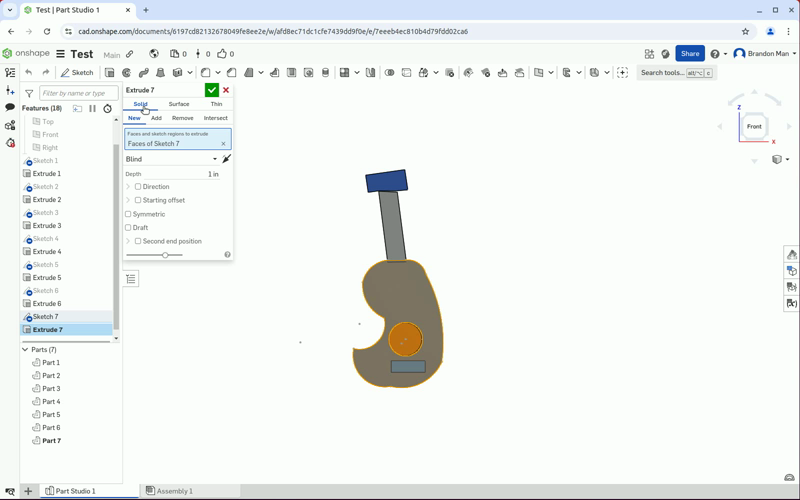
click(143, 106)
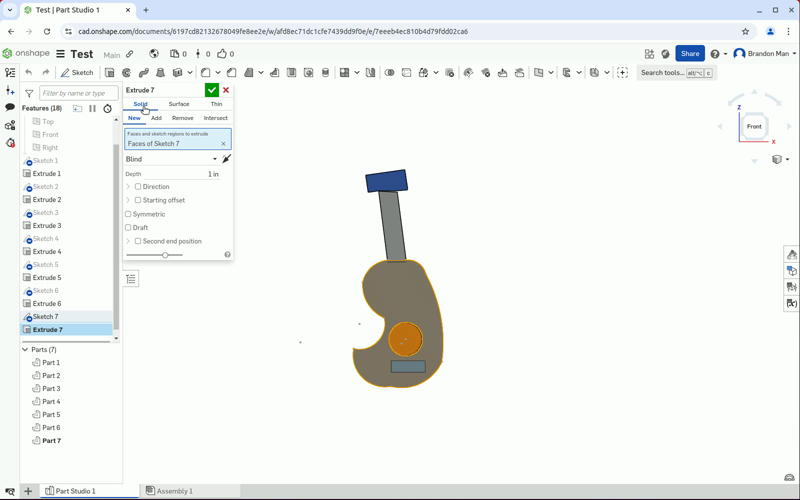
mouse_move(137, 120)
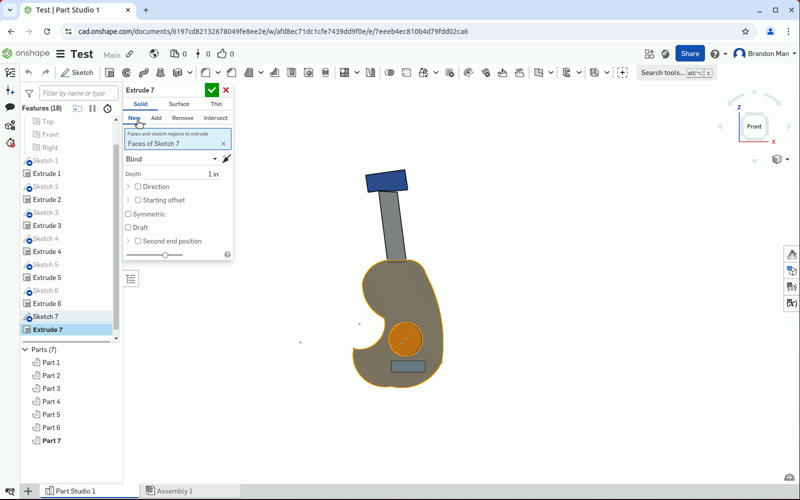
click(137, 120)
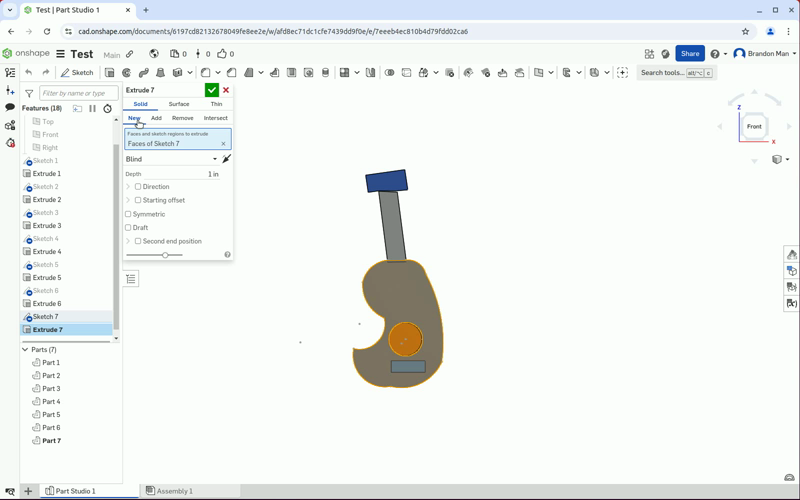
key(tab, 4)
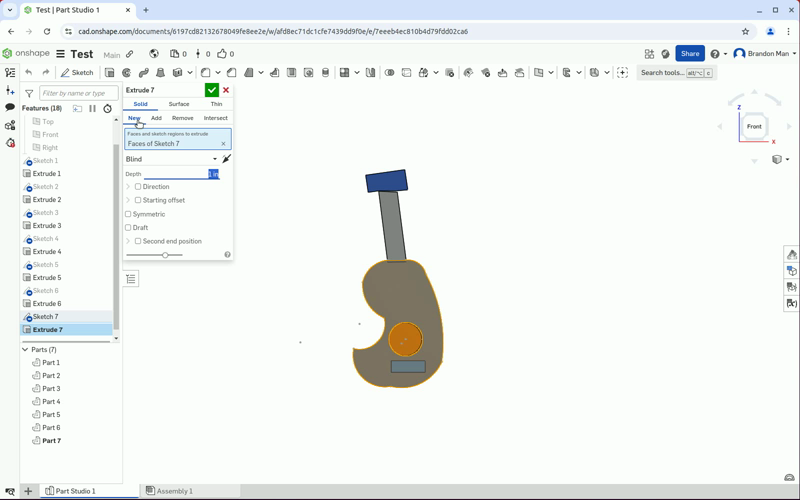
text(7.702)
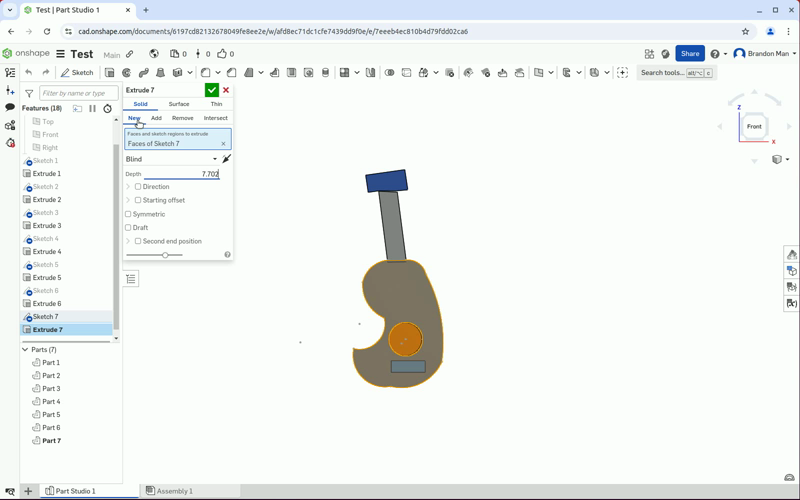
key(tab, 3)
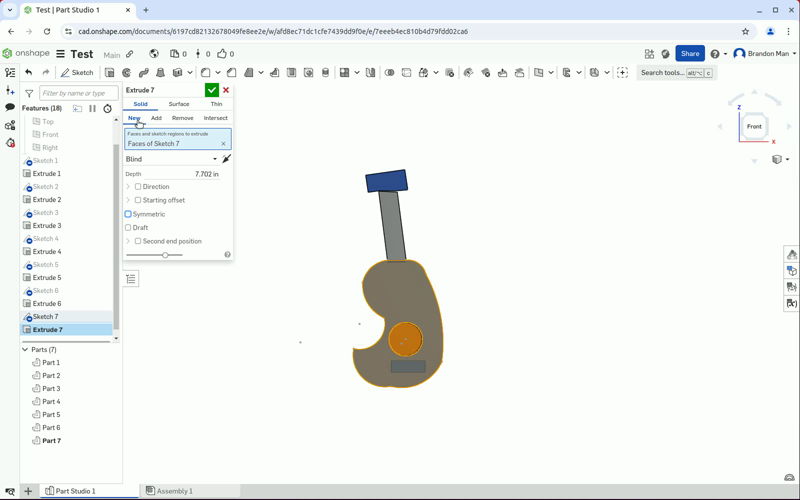
key(space)
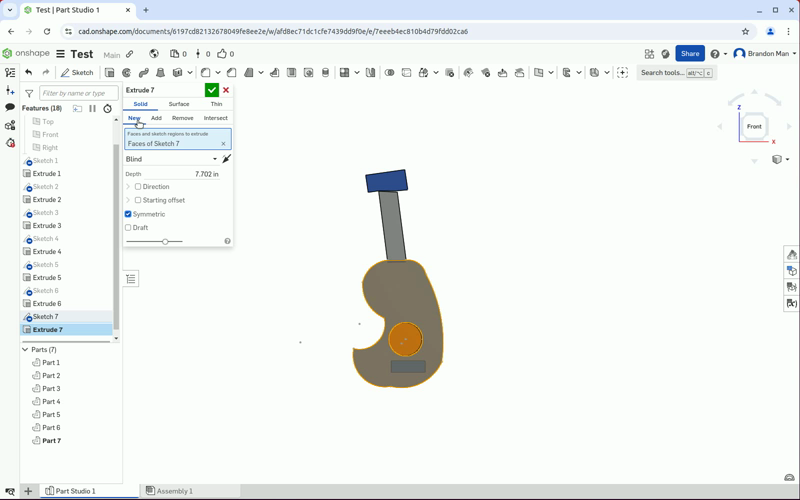
key(enter)
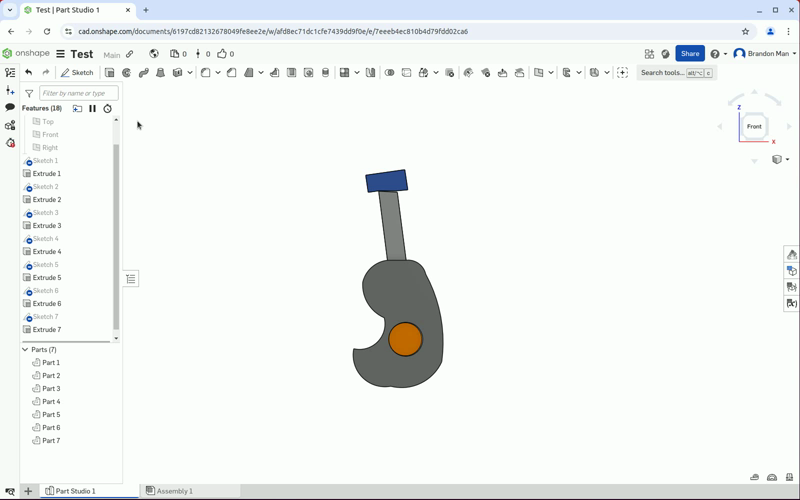
key(shift+h)
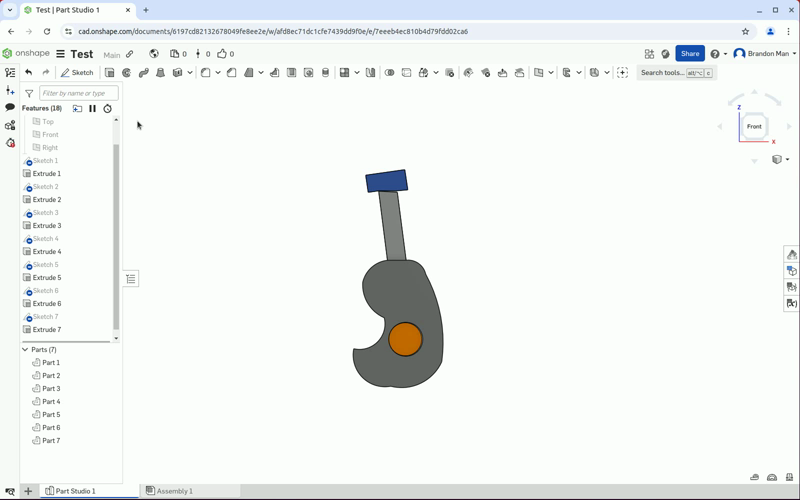
key(shift+h)
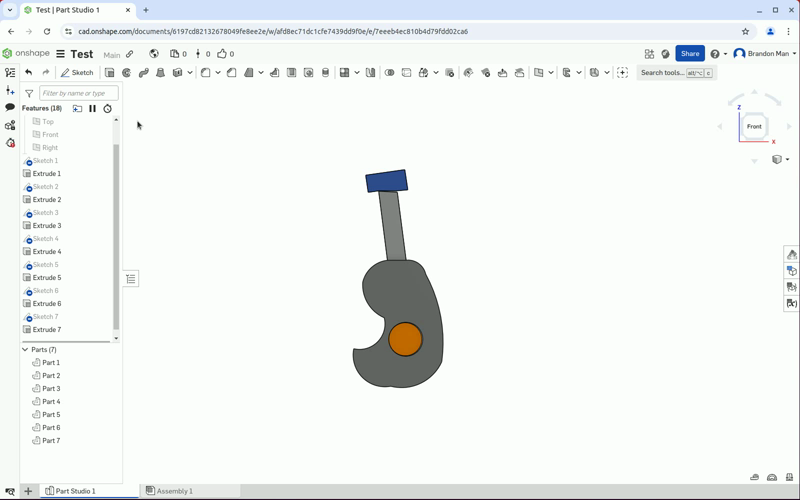
mouse_move(69, 163)
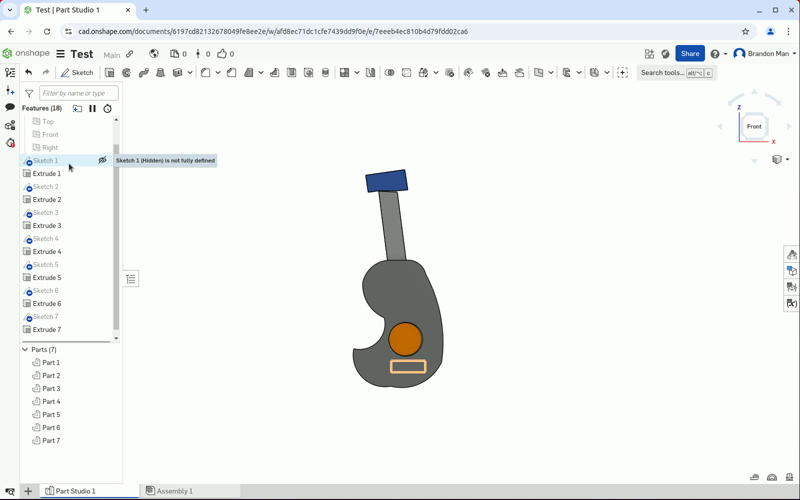
click(69, 163)
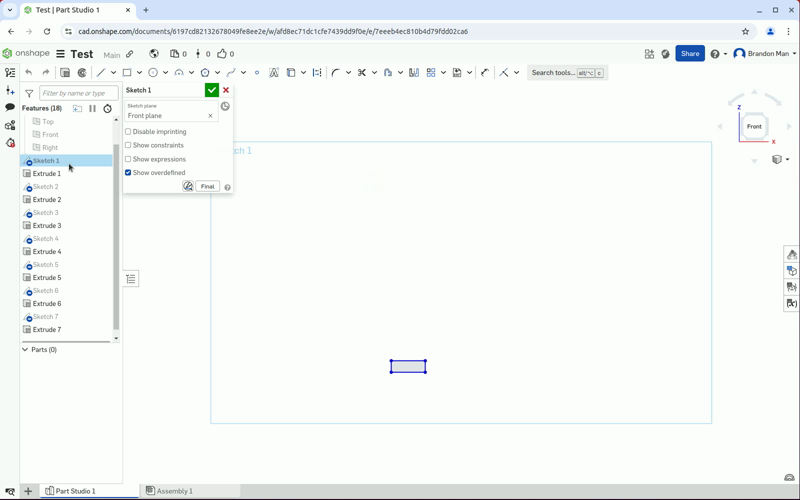
mouse_move(229, 92)
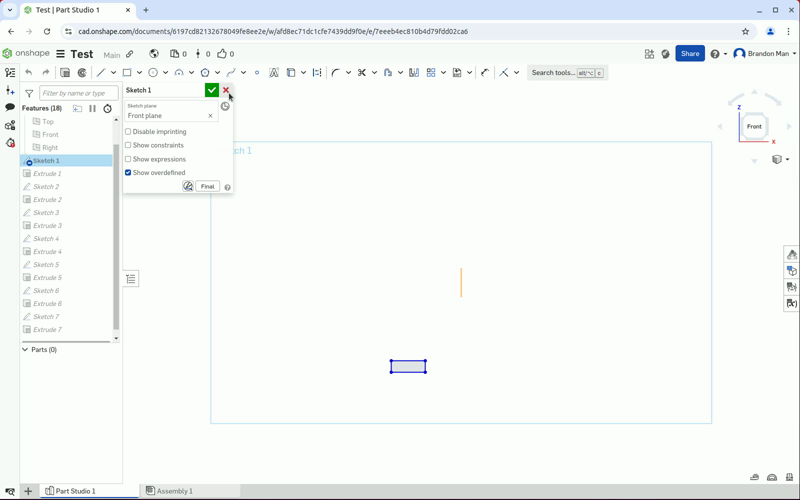
click(229, 92)
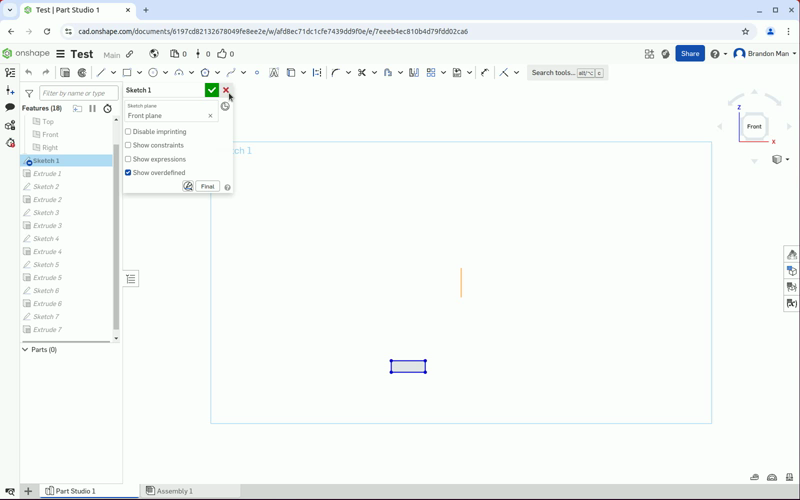
key(shift+s)
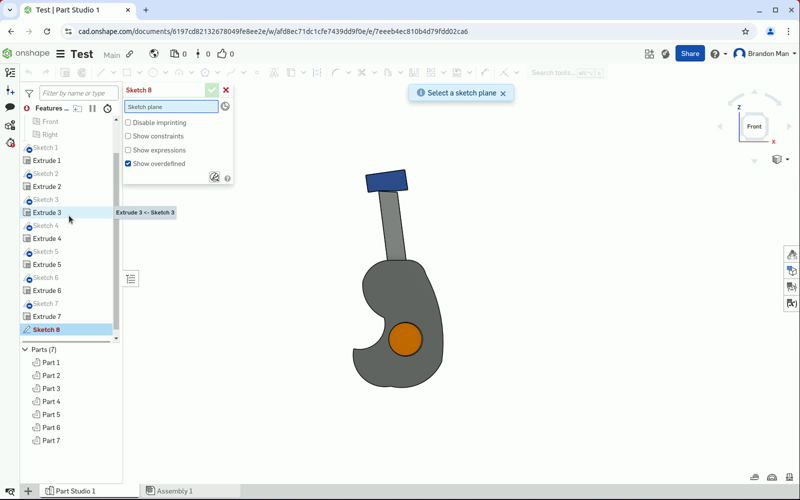
scroll(3)
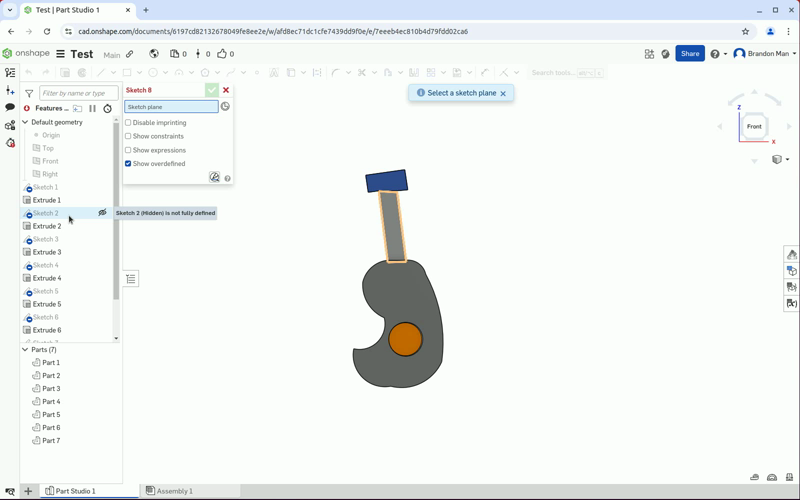
mouse_move(69, 163)
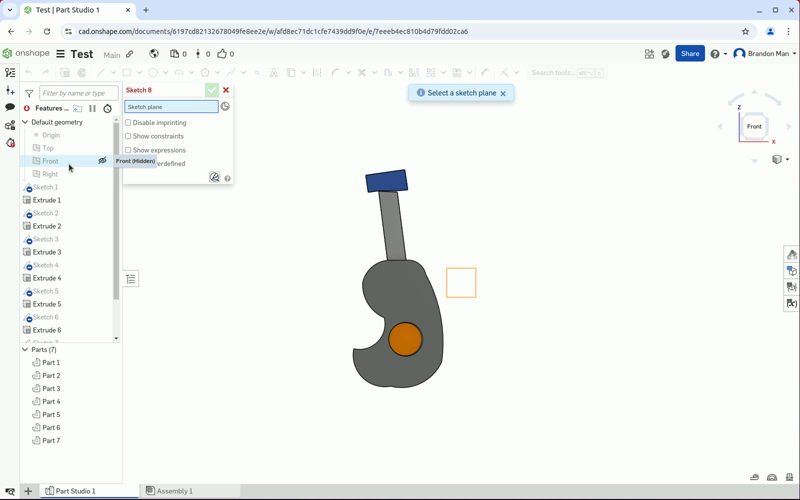
click(69, 163)
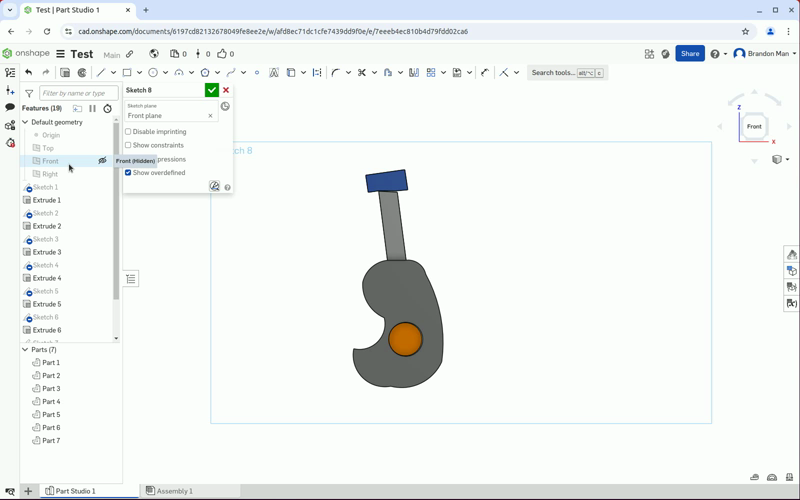
mouse_move(73, 352)
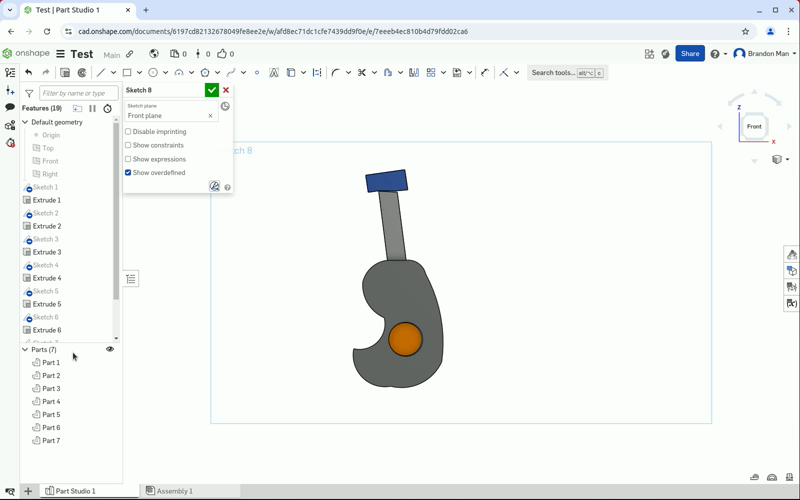
key(y)
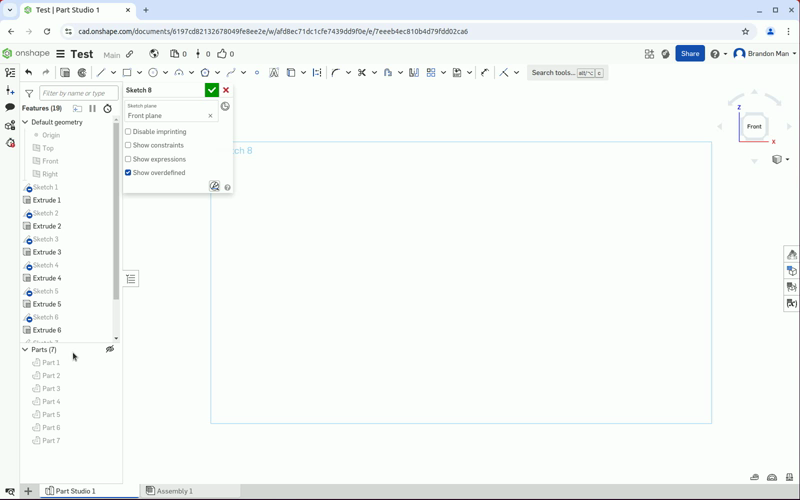
key(l)
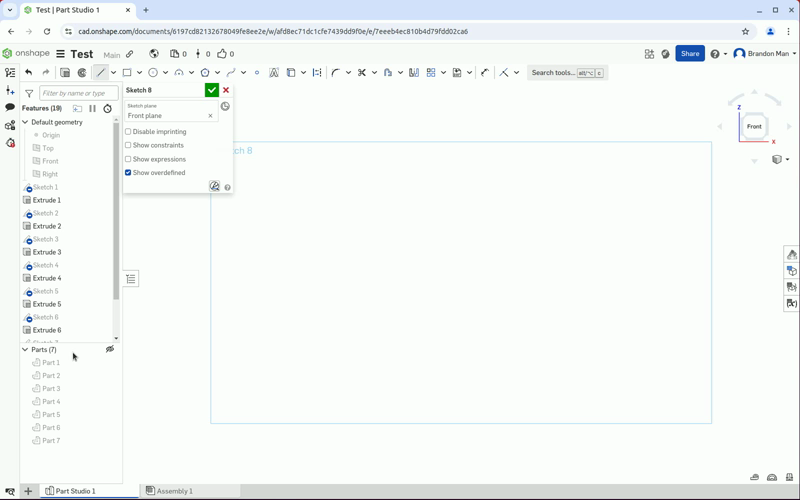
key_down(shift)
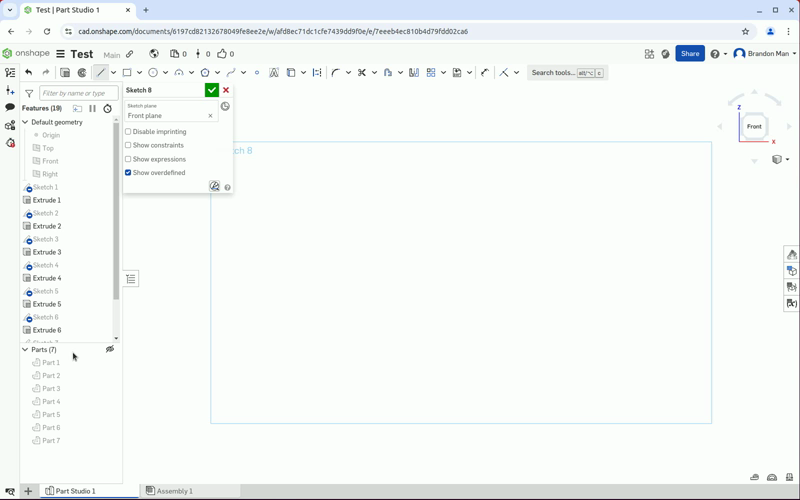
mouse_move(391, 372)
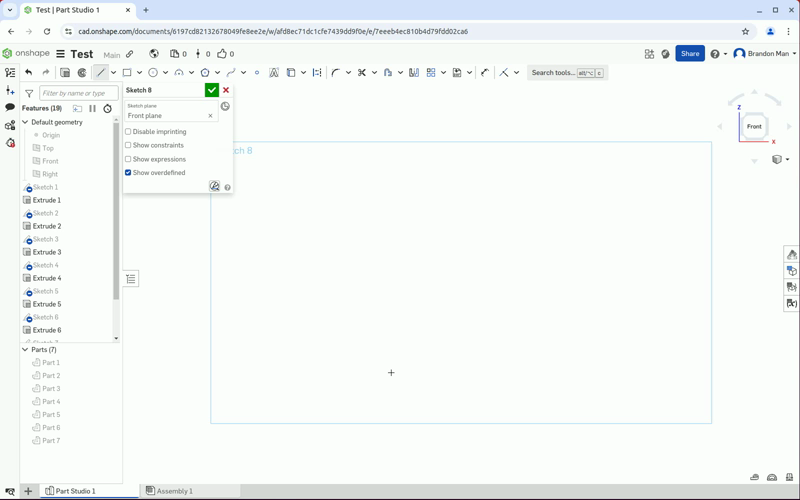
click(391, 372)
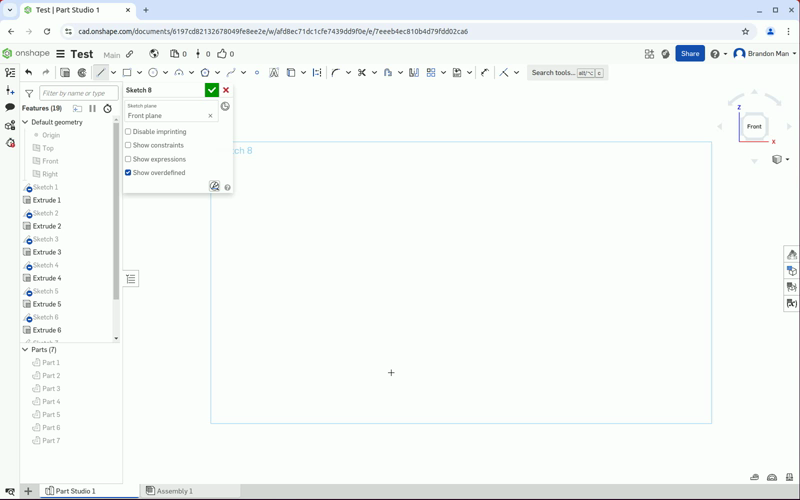
key_up(shift)
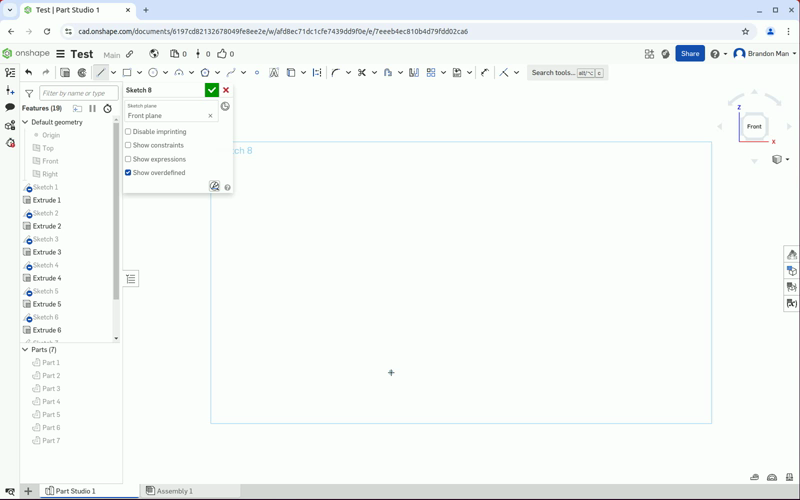
key_down(shift)
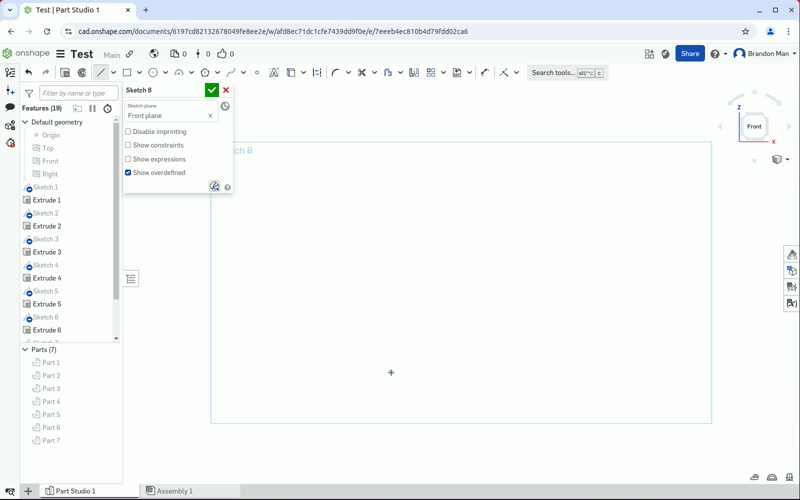
mouse_move(421, 372)
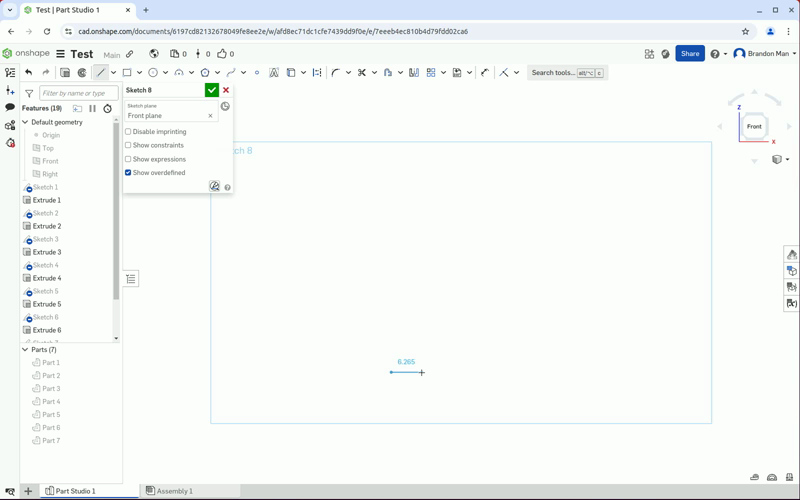
mouse_move(425, 372)
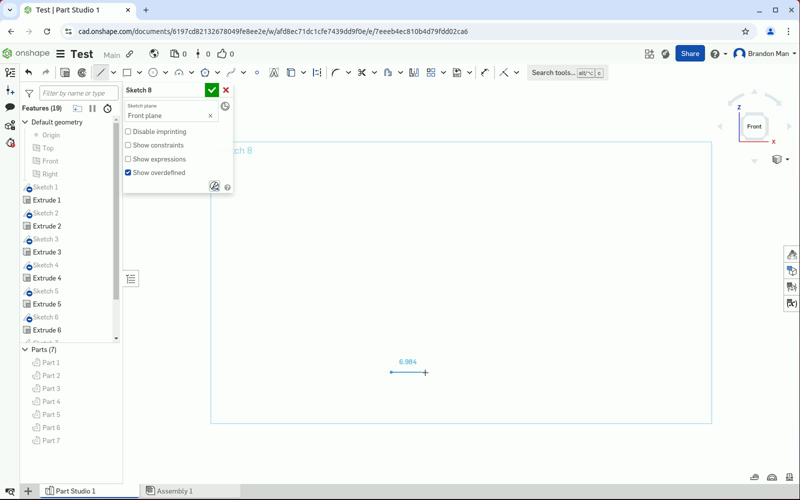
click(425, 372)
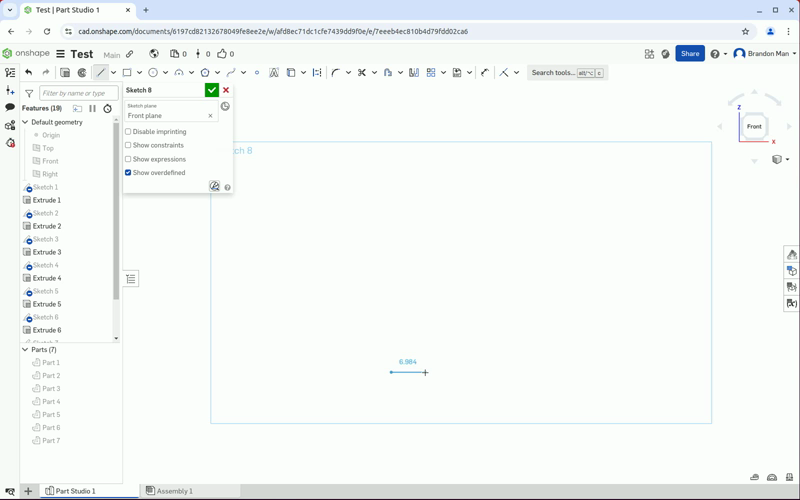
key_up(shift)
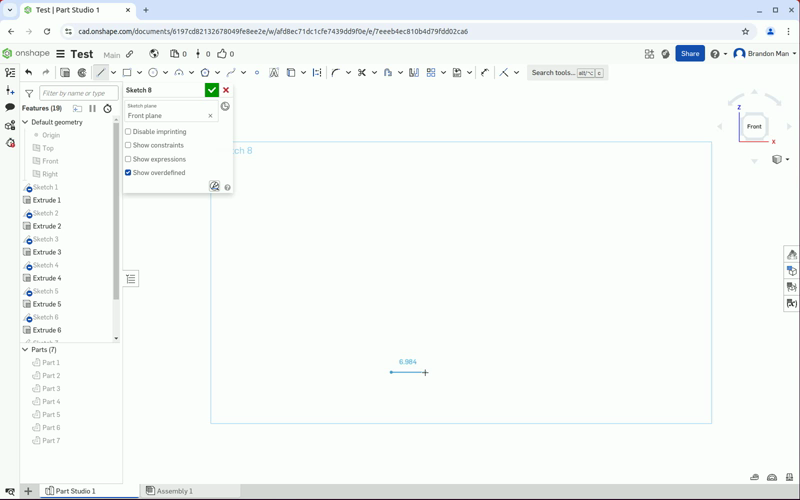
key_down(shift)
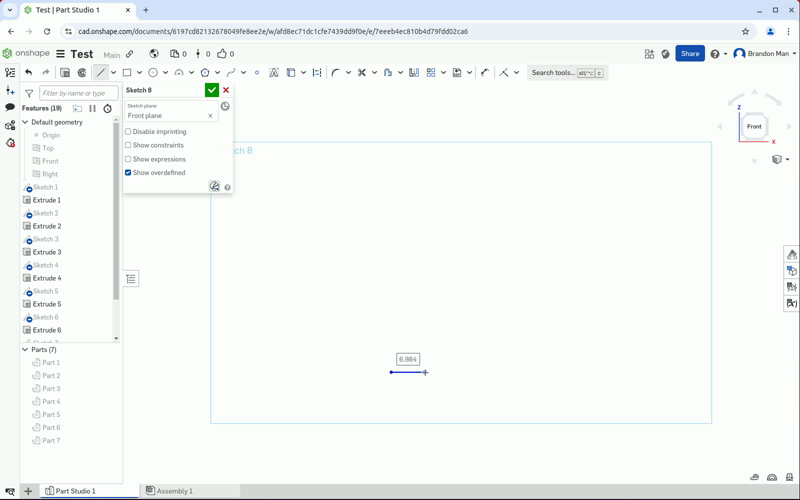
mouse_move(455, 372)
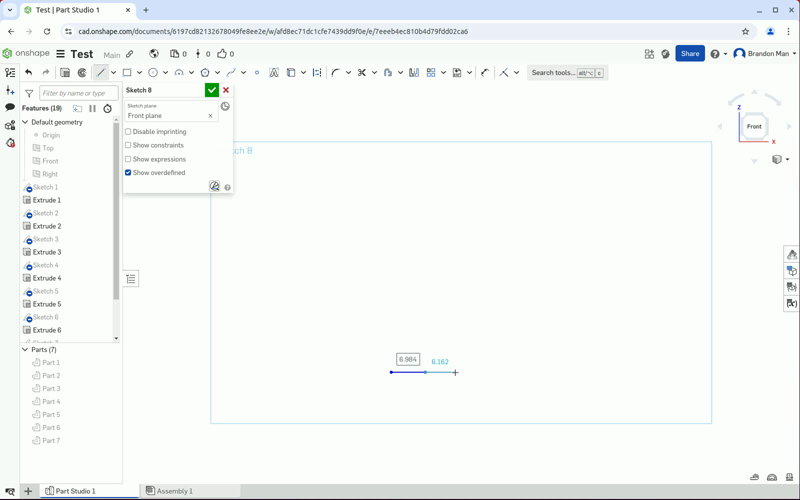
mouse_move(425, 360)
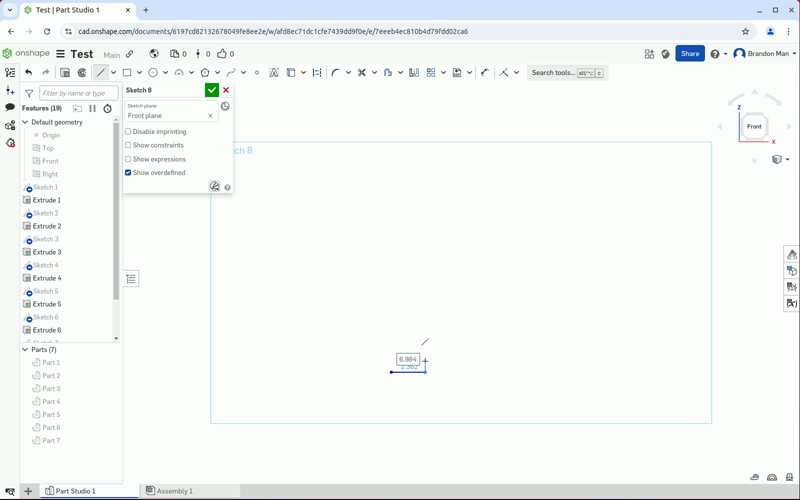
click(425, 360)
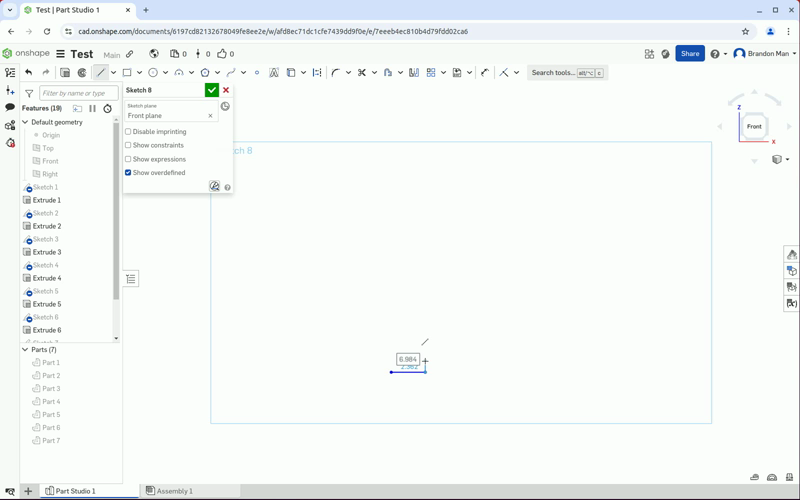
key_up(shift)
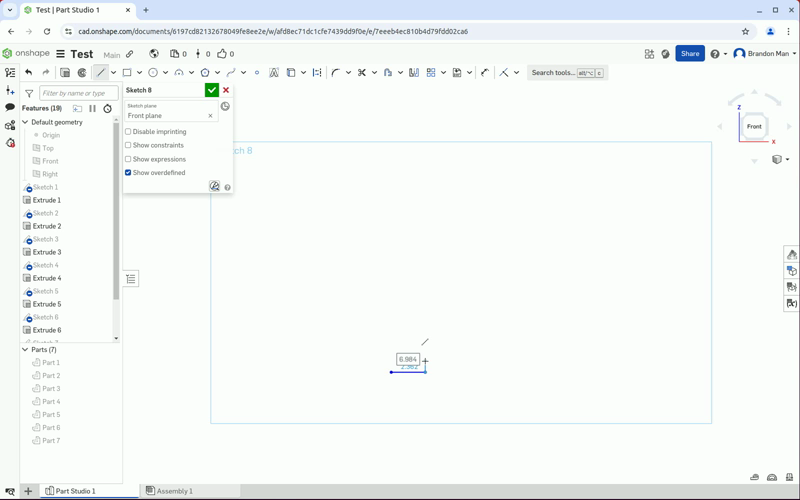
key_down(shift)
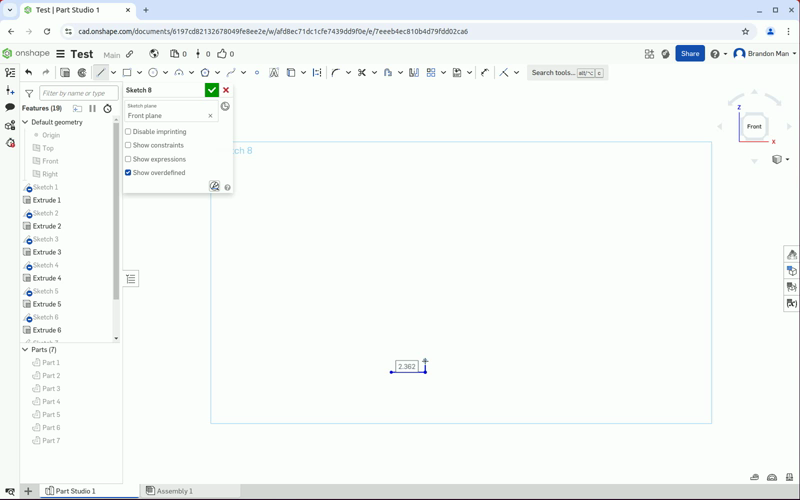
mouse_move(455, 360)
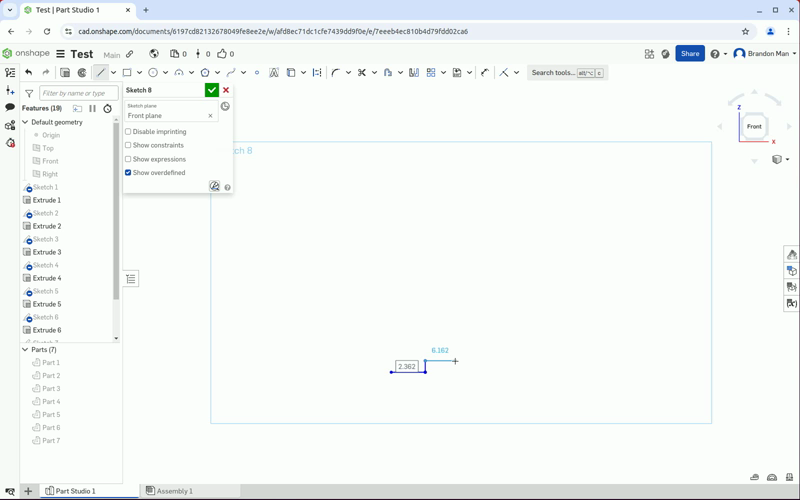
mouse_move(391, 360)
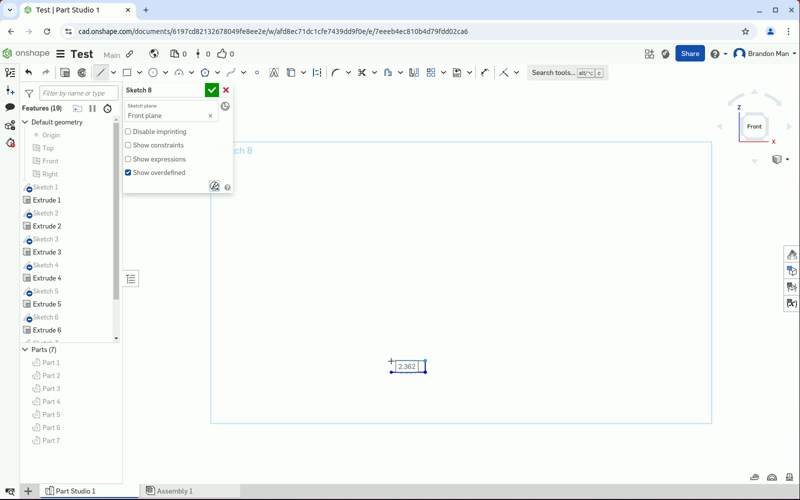
click(391, 360)
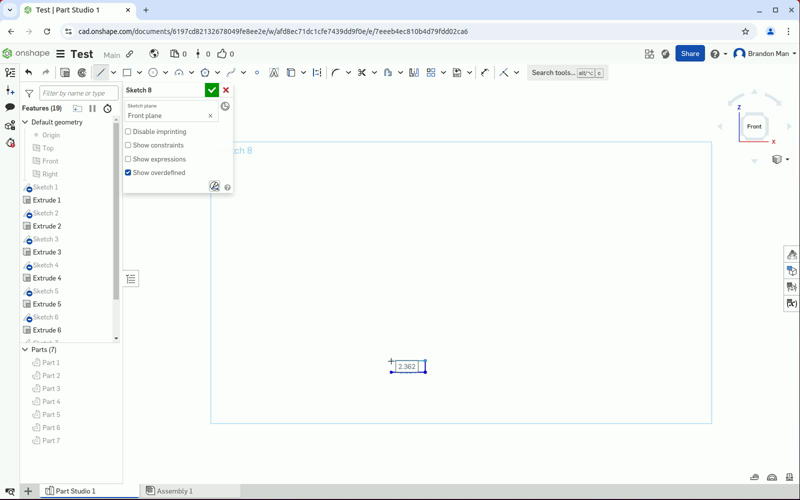
key_up(shift)
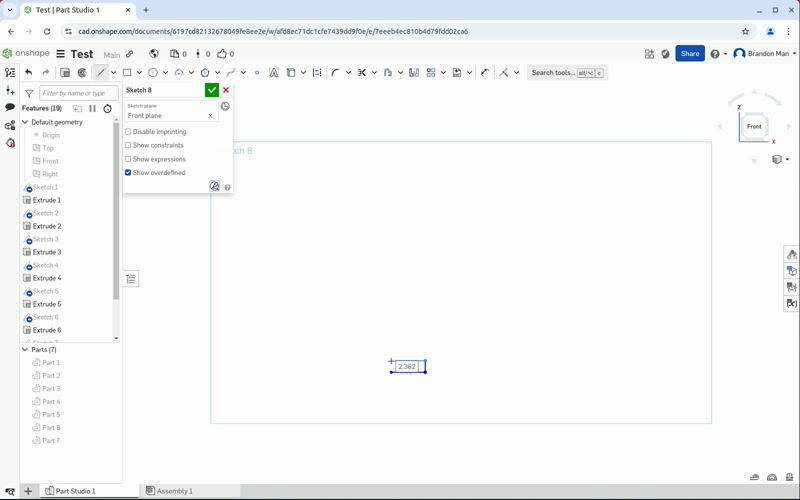
mouse_move(421, 360)
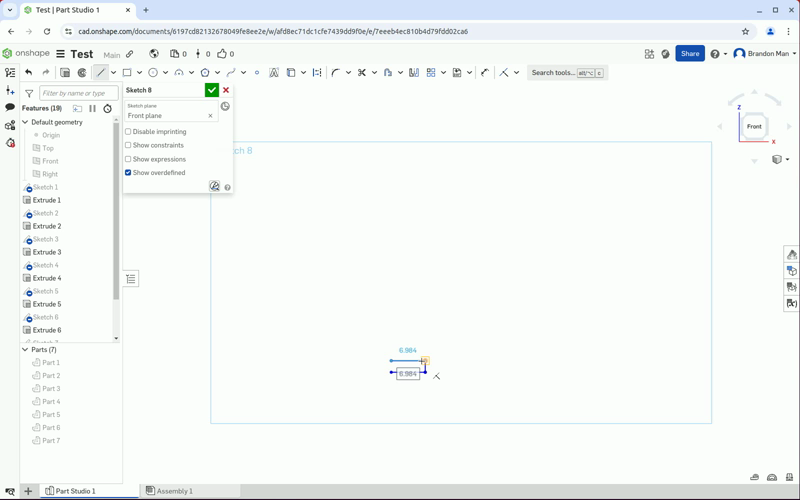
key_down(shift)
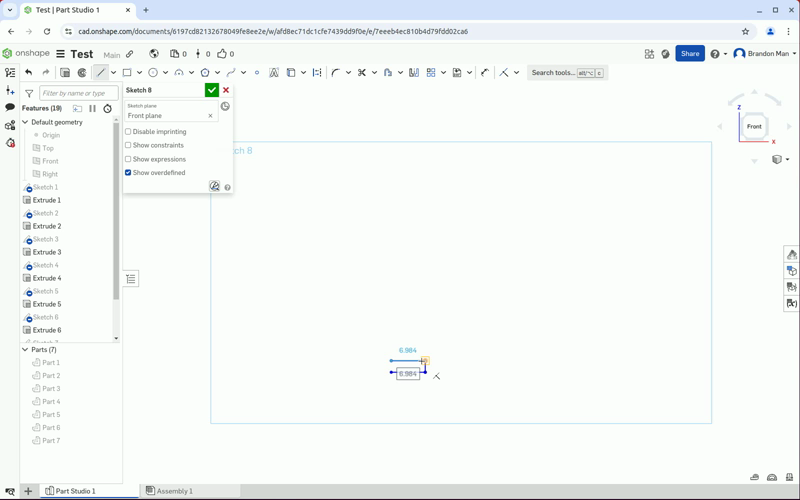
mouse_move(391, 372)
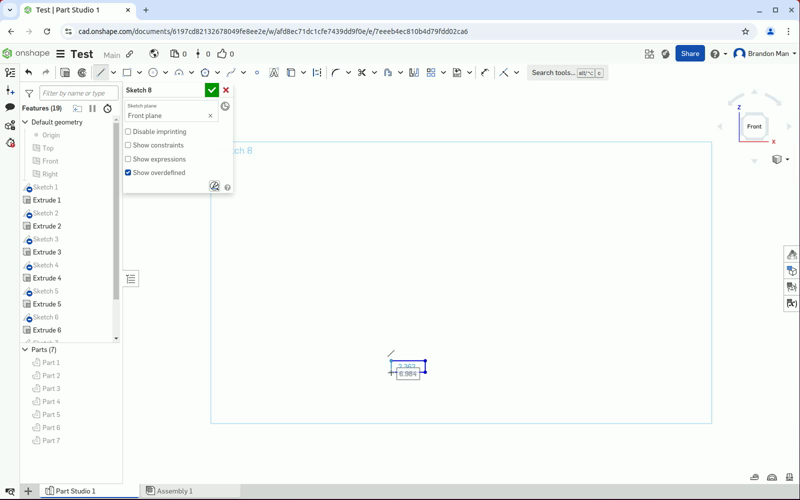
key_up(shift)
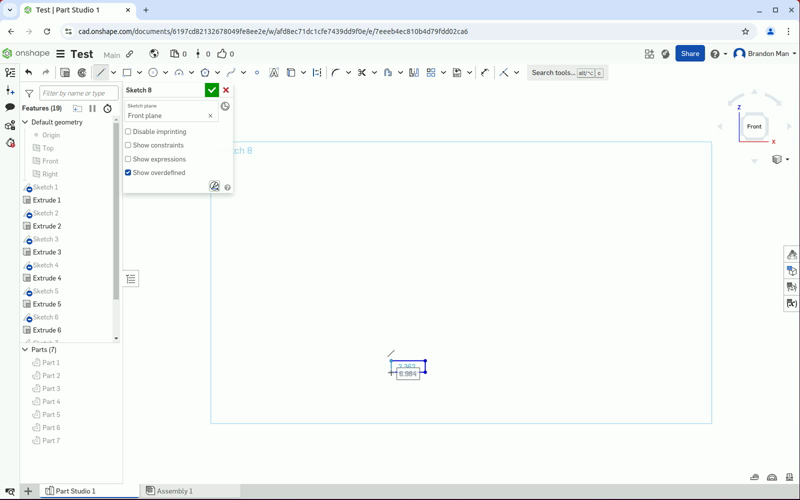
click(391, 372)
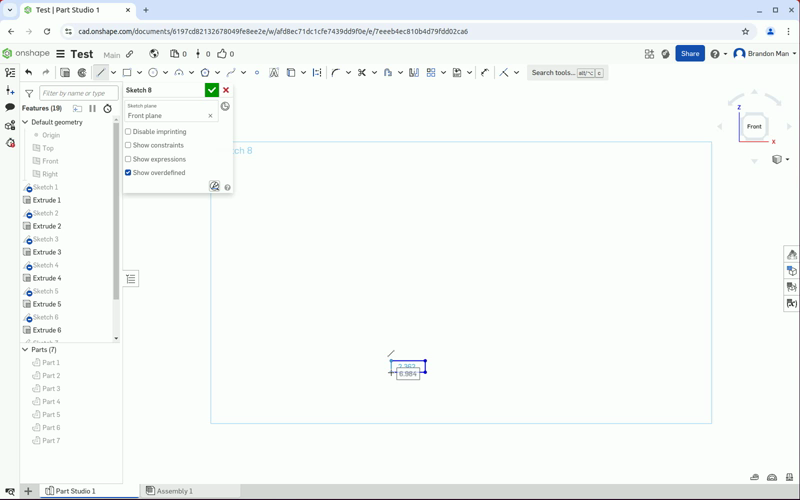
key(esc)
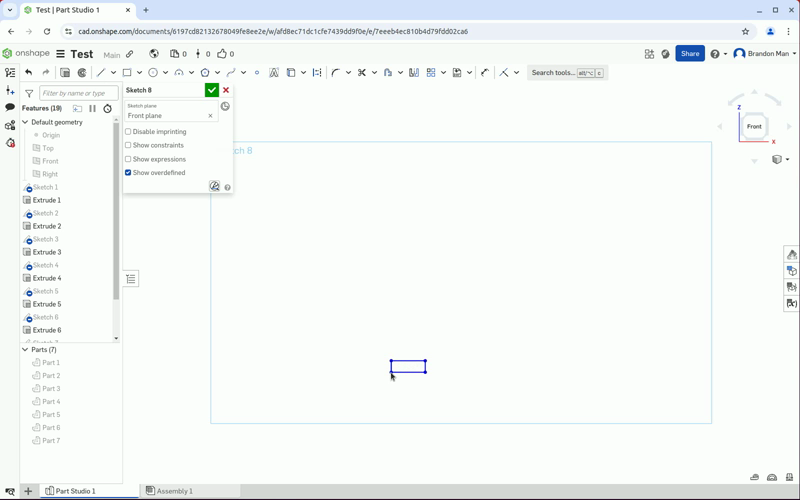
mouse_move(395, 366)
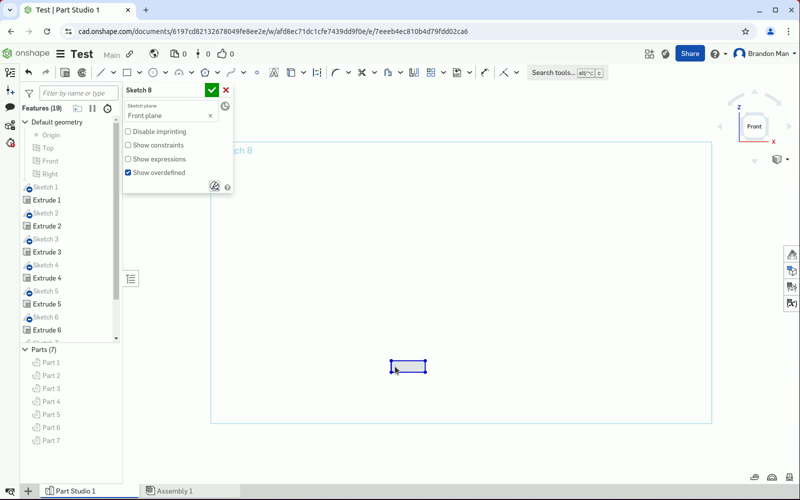
scroll(6)
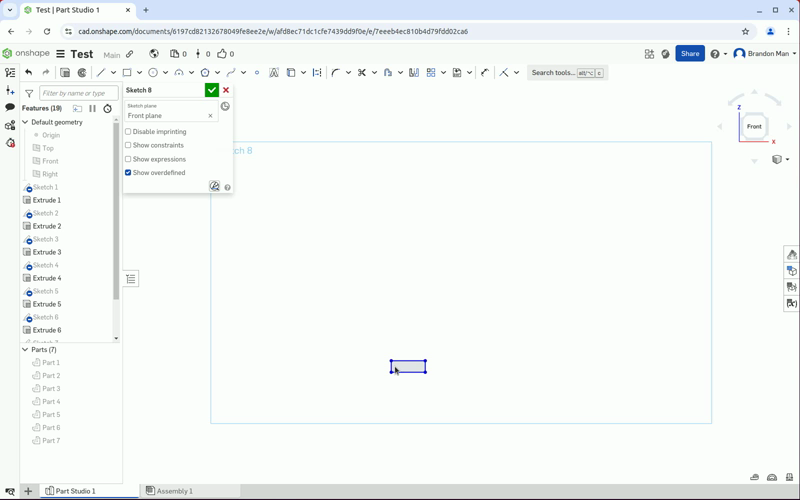
scroll(6)
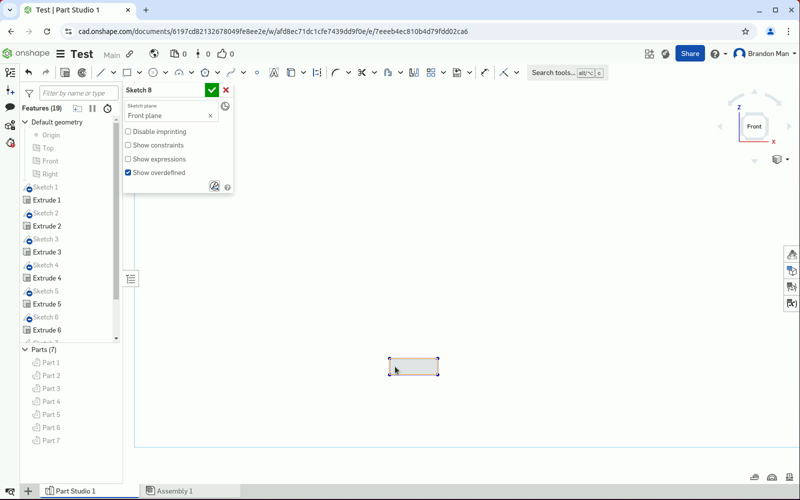
scroll(6)
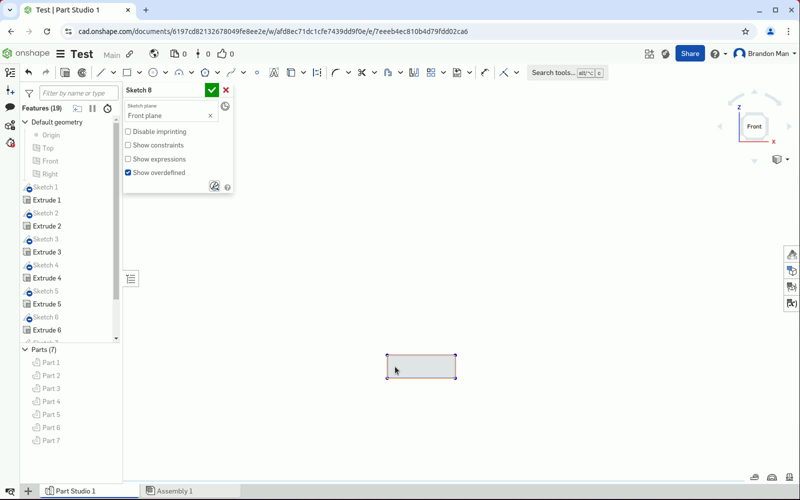
scroll(6)
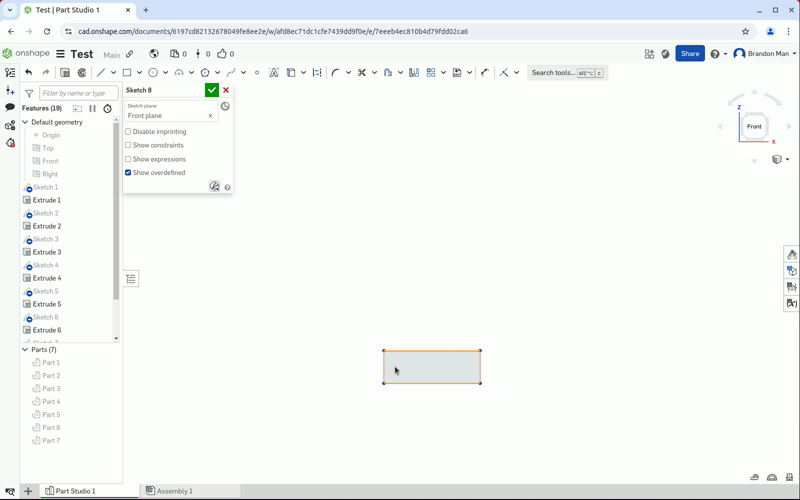
scroll(6)
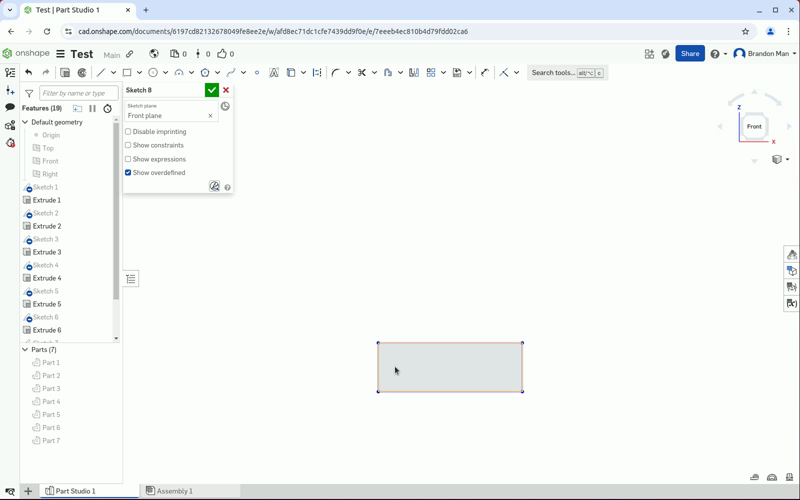
scroll(6)
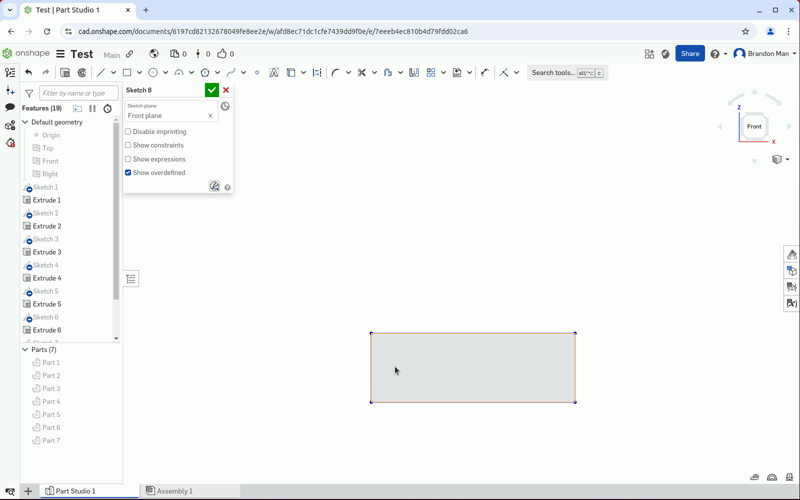
scroll(6)
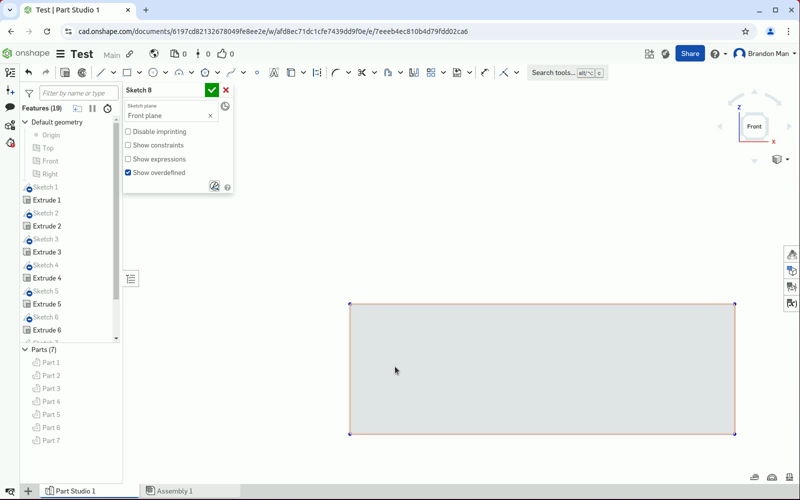
click(395, 366)
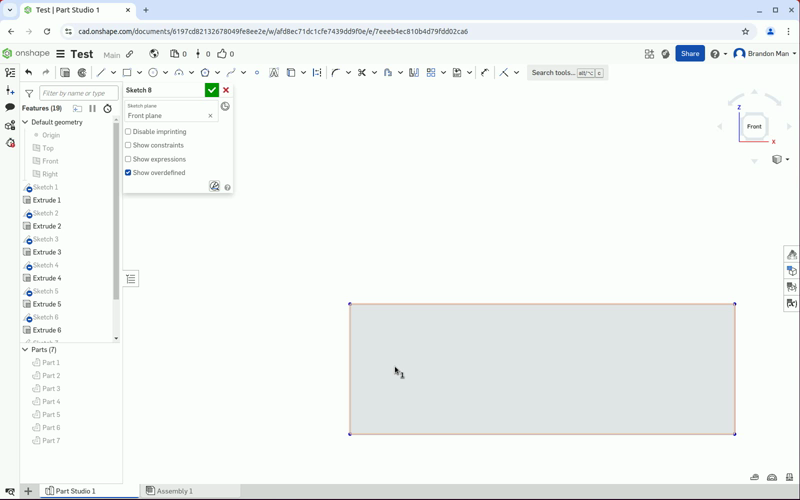
scroll(-6)
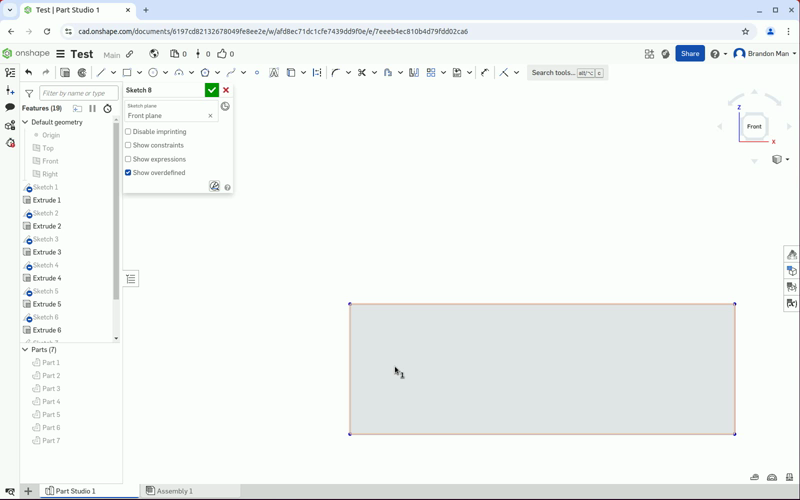
scroll(-6)
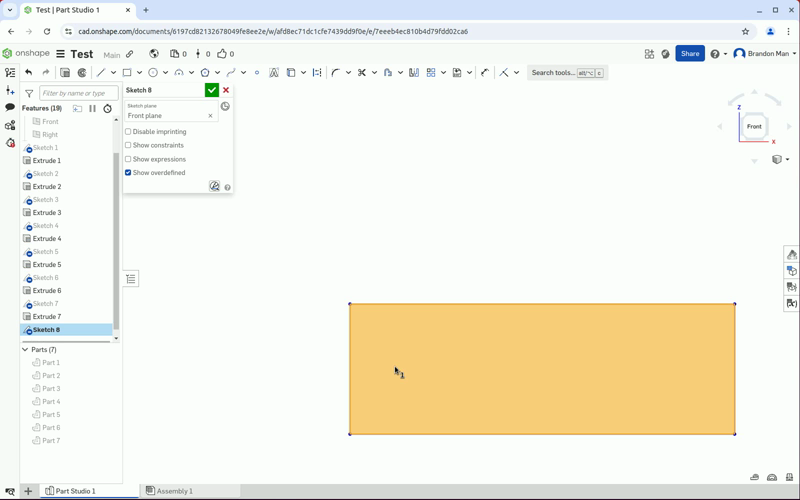
scroll(-6)
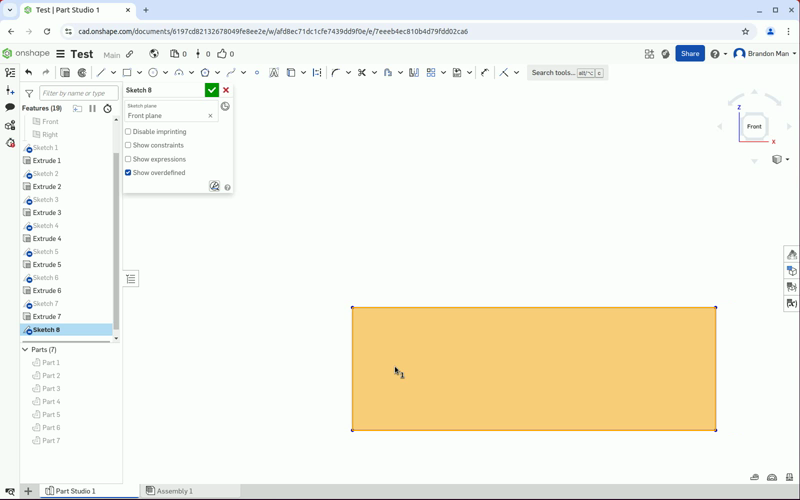
scroll(-6)
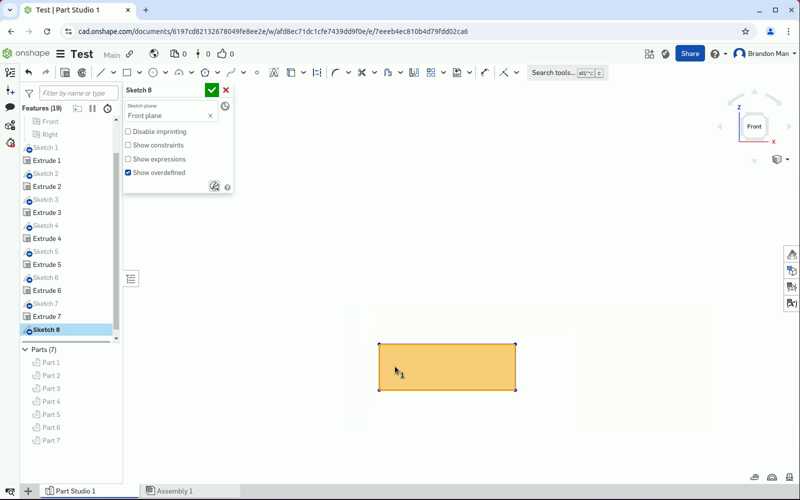
scroll(-6)
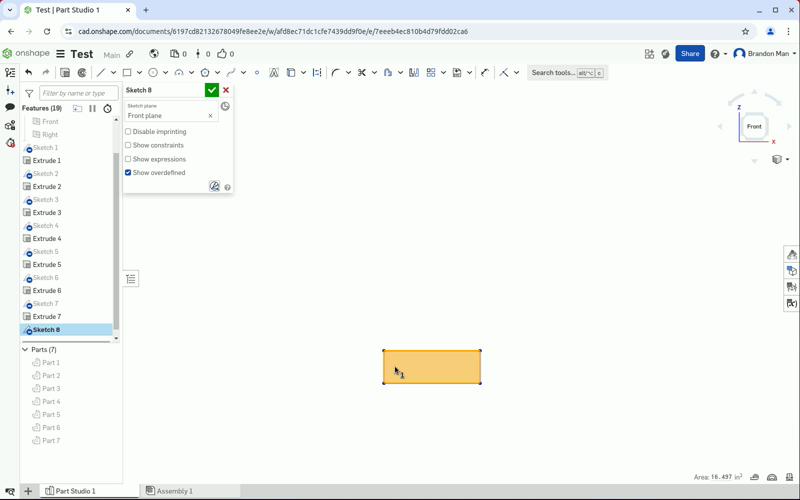
scroll(-6)
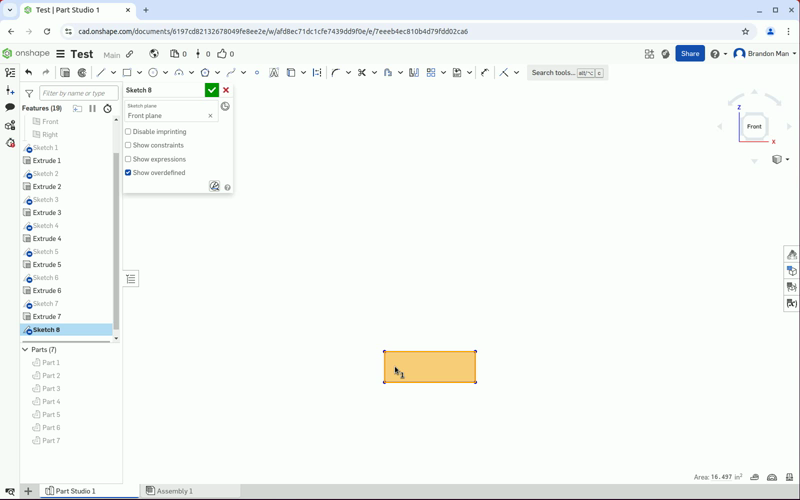
scroll(-6)
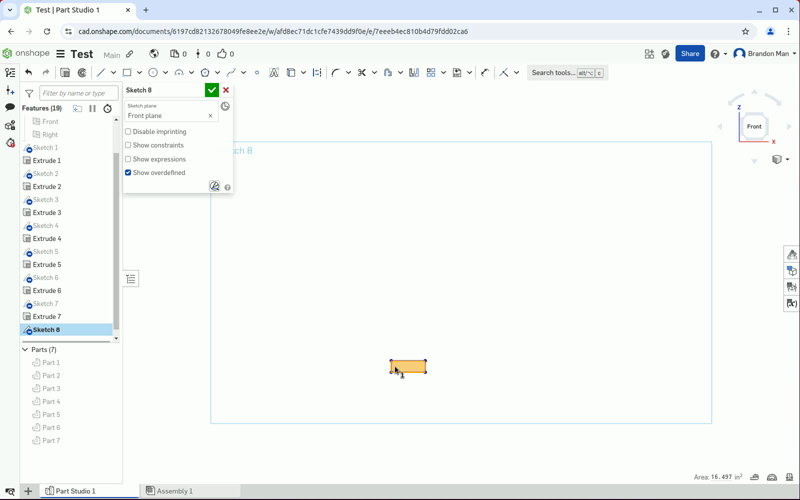
mouse_move(73, 352)
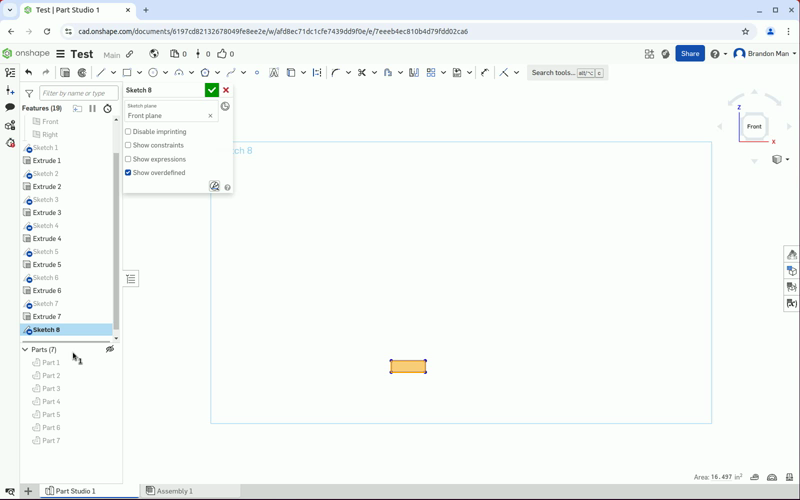
key(shift+y)
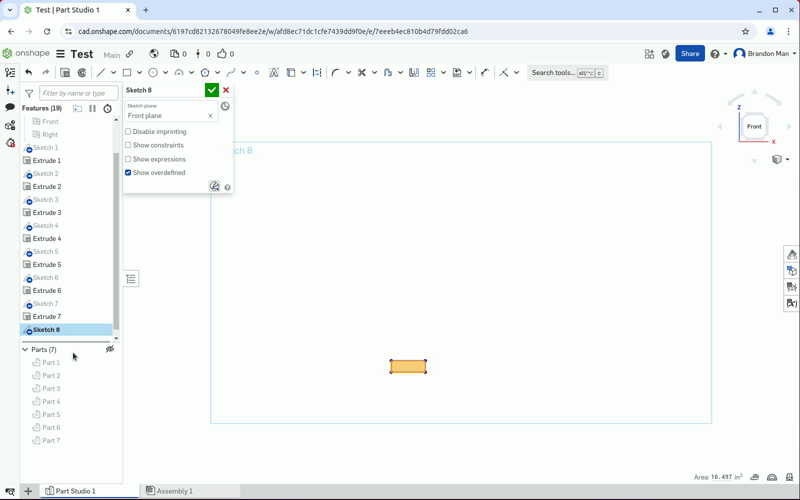
key(shift+e)
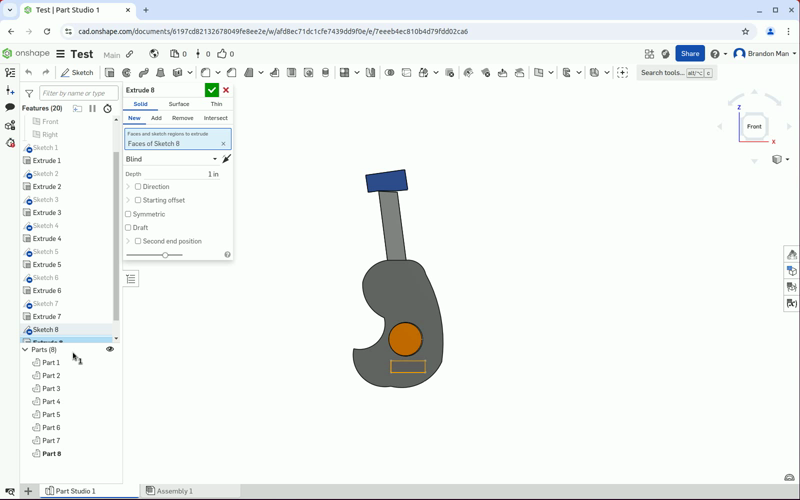
mouse_move(143, 106)
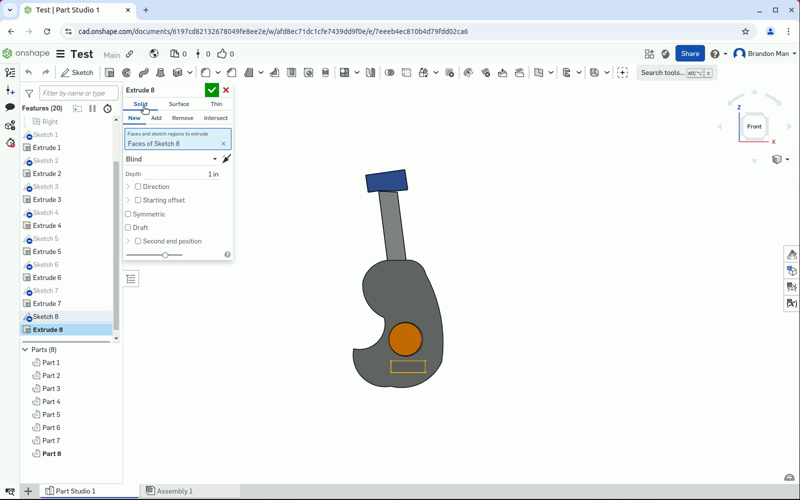
click(143, 106)
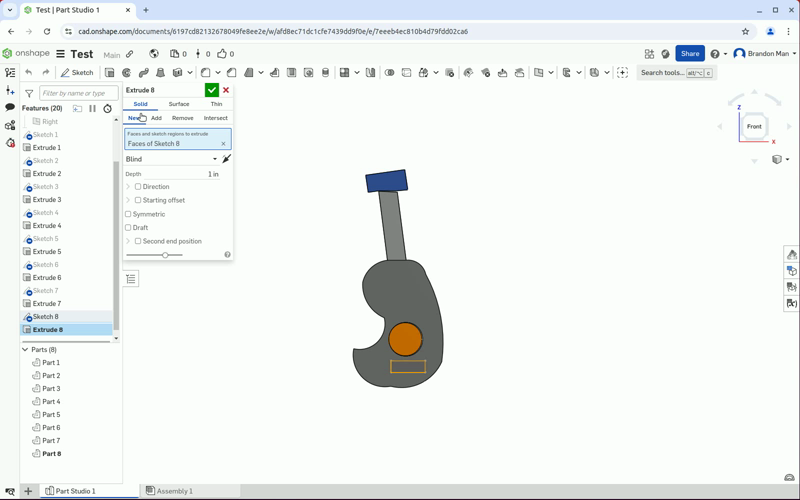
mouse_move(137, 120)
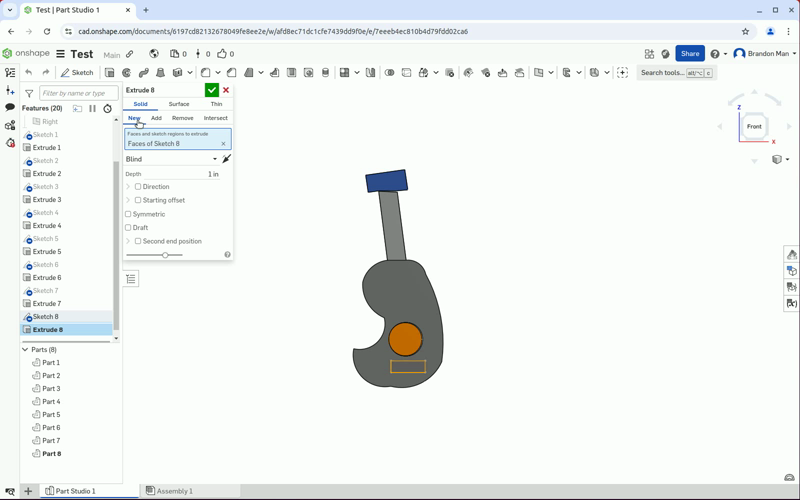
click(137, 120)
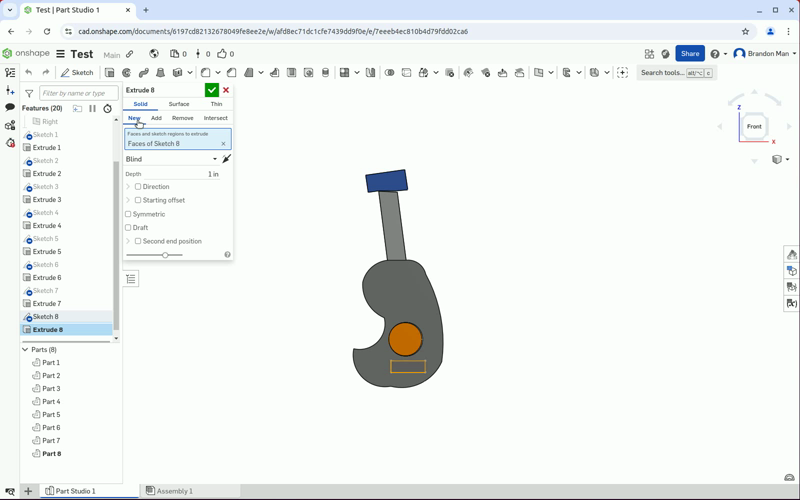
key(tab, 4)
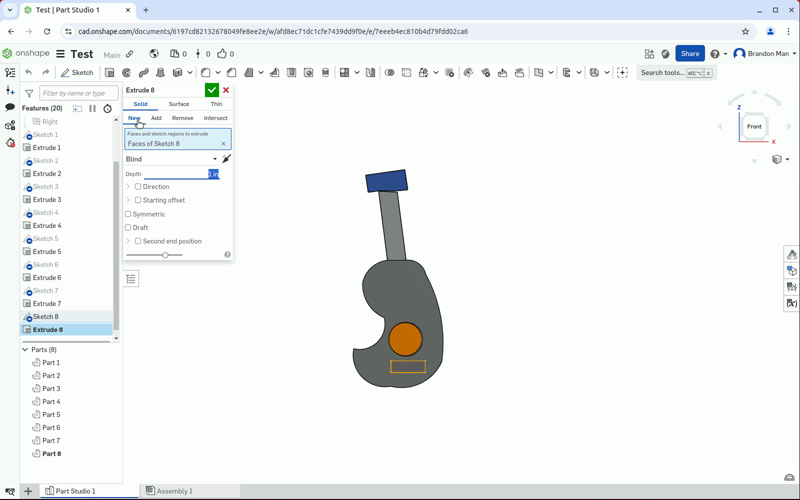
text(9.628)
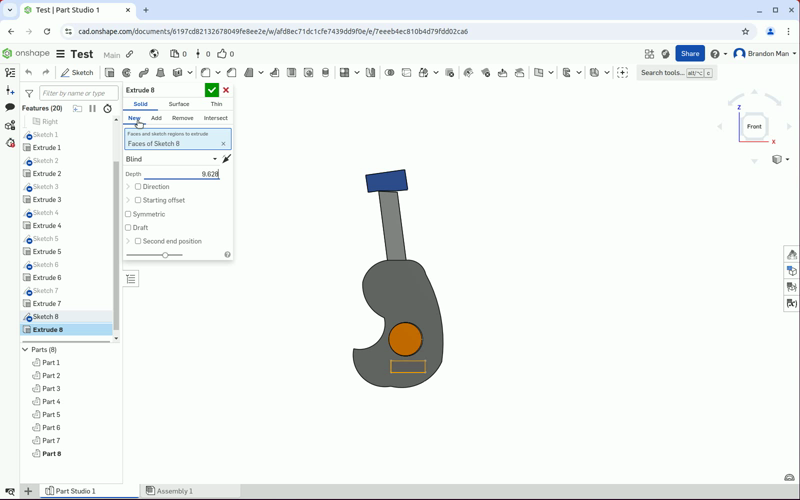
key(tab, 3)
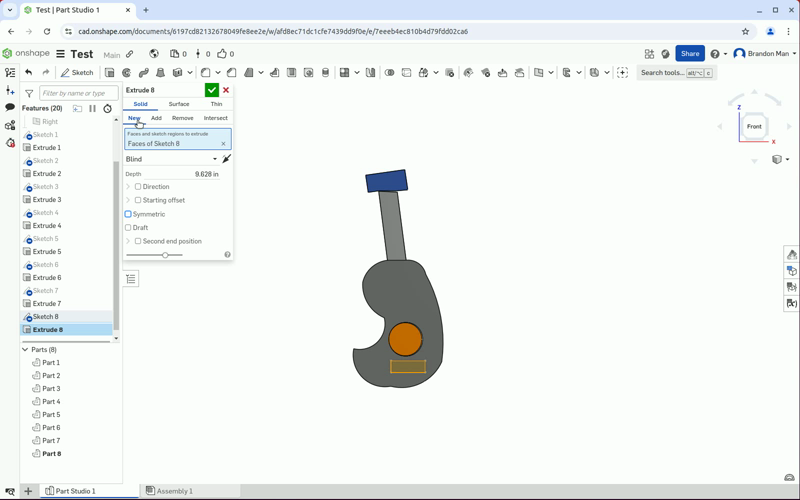
key(space)
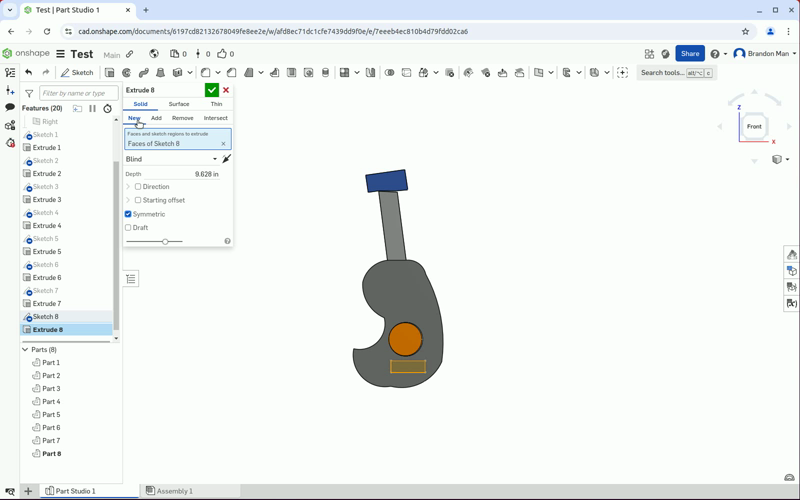
key(enter)
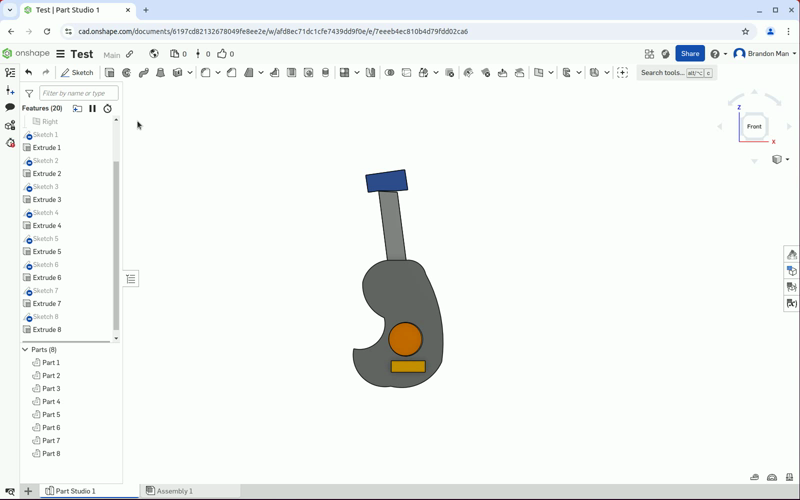
key(shift+h)
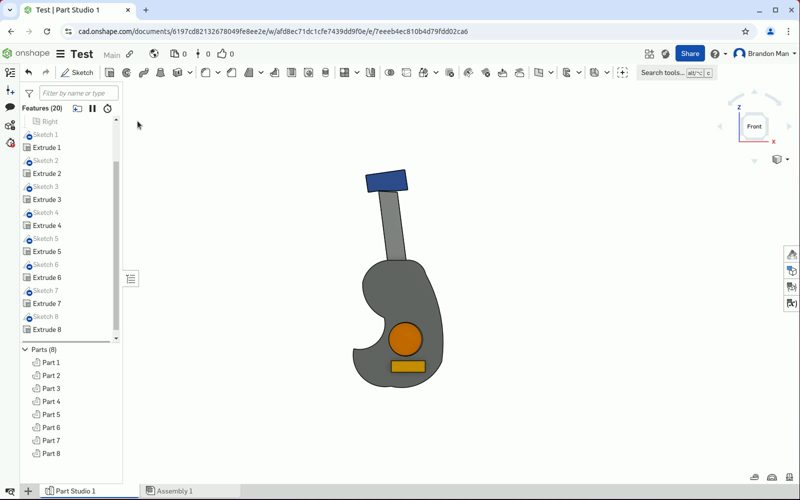
key(shift+h)
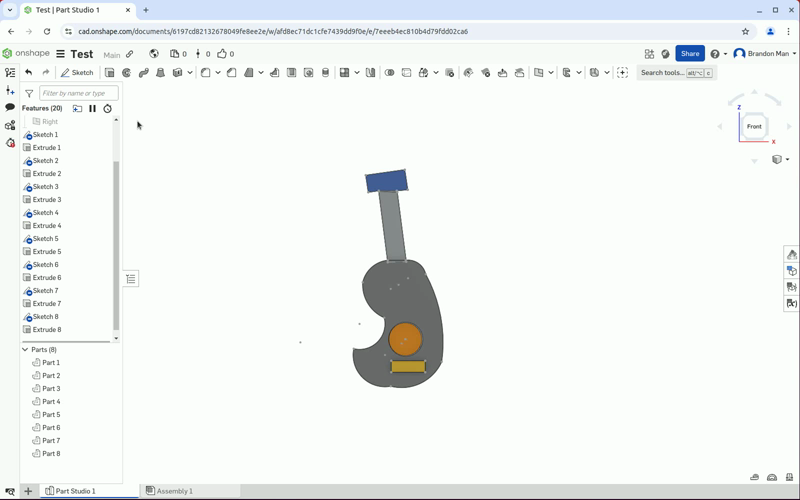
key(shift+7)
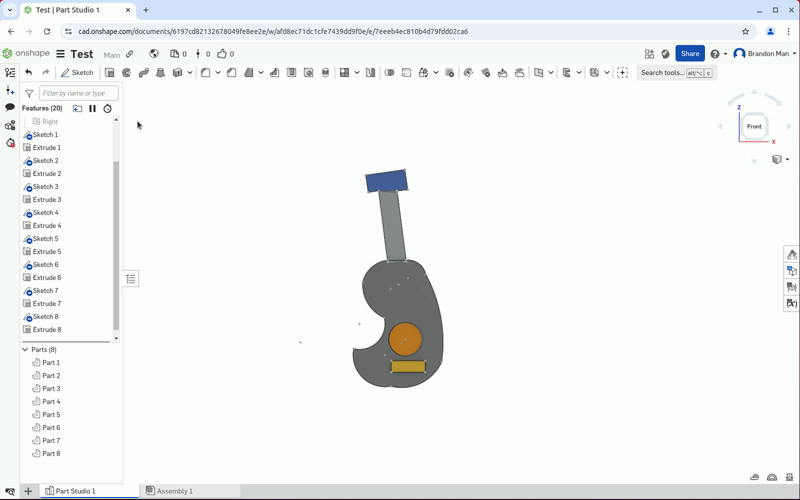
key(left, 2)
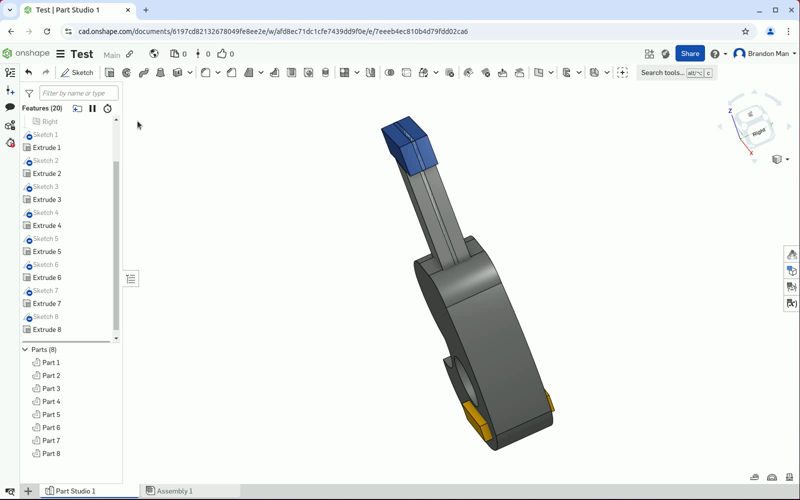
key(down, 2)
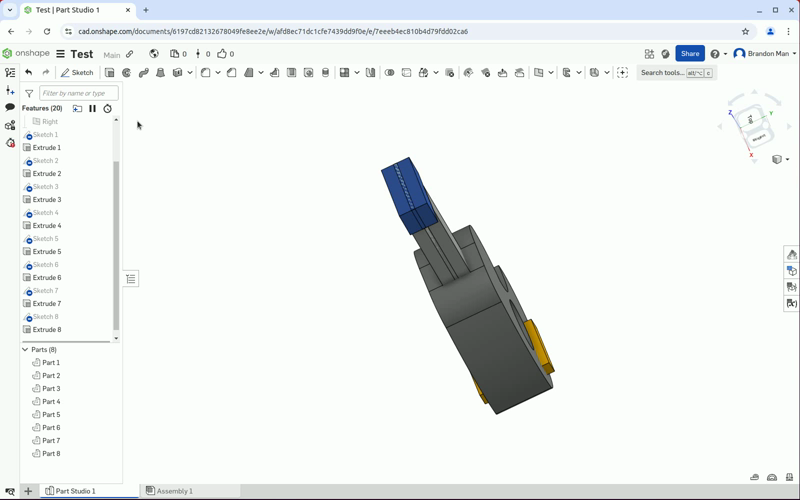
key(up, 2)
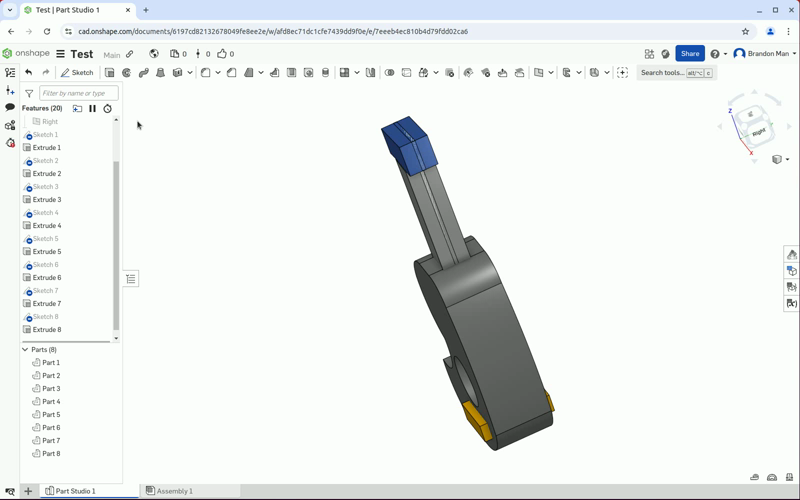
key(right, 2)
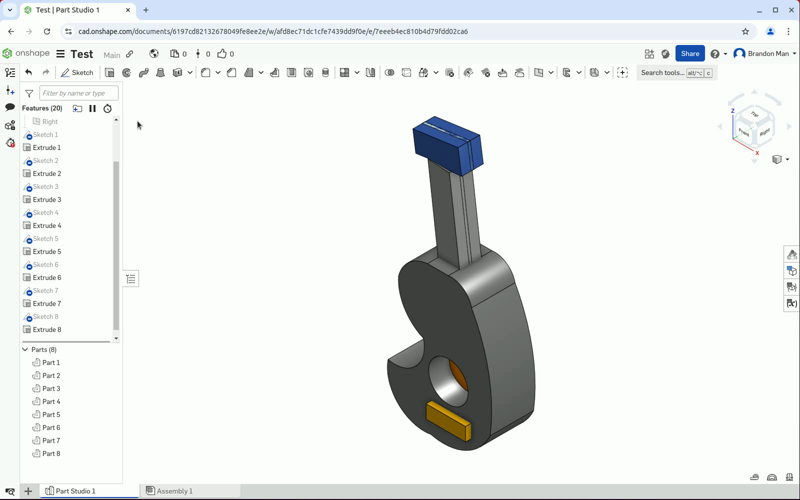
mouse_move(69, 137)
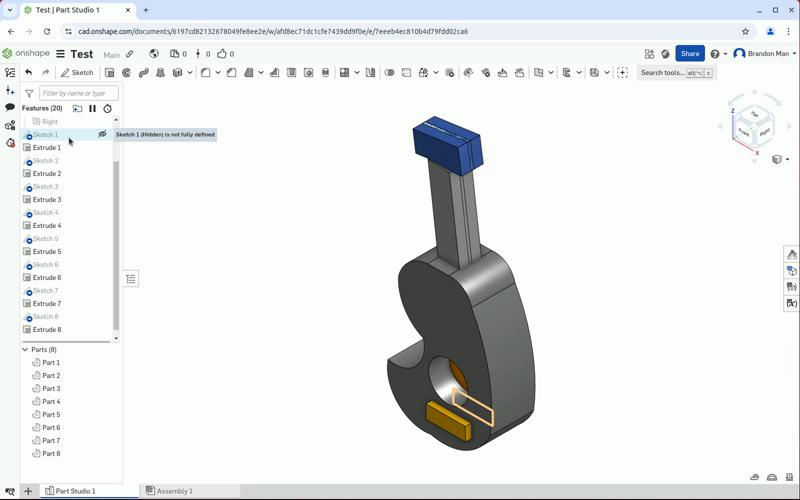
click(69, 137)